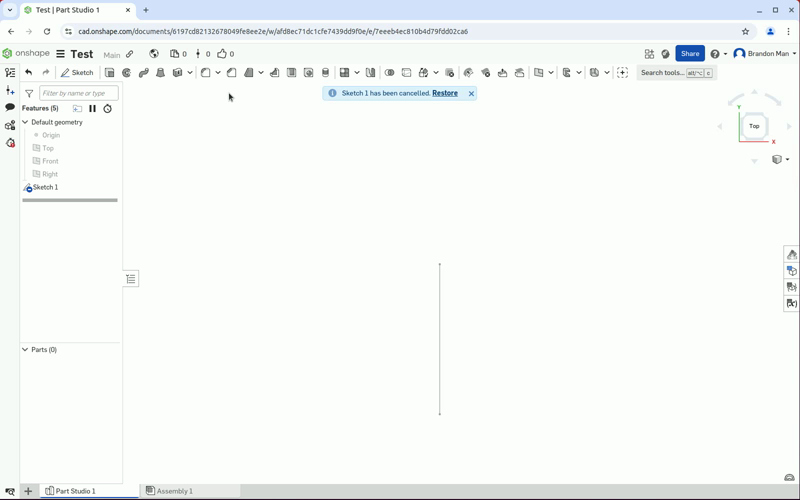
key(shift+h)
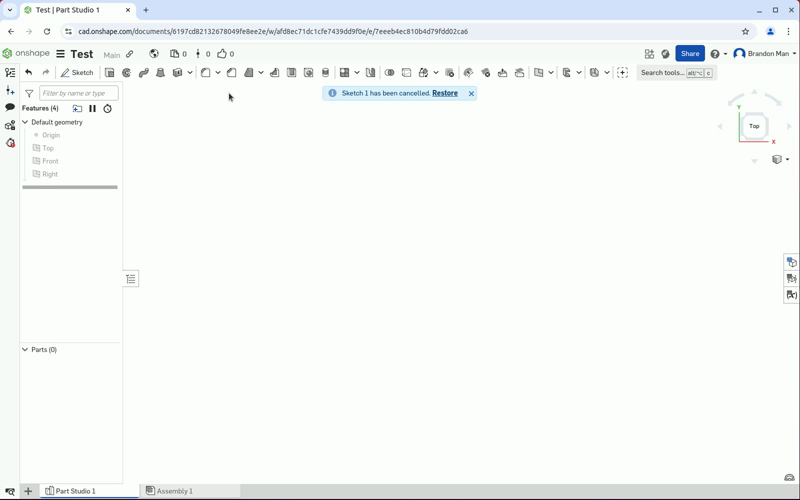
mouse_move(73, 352)
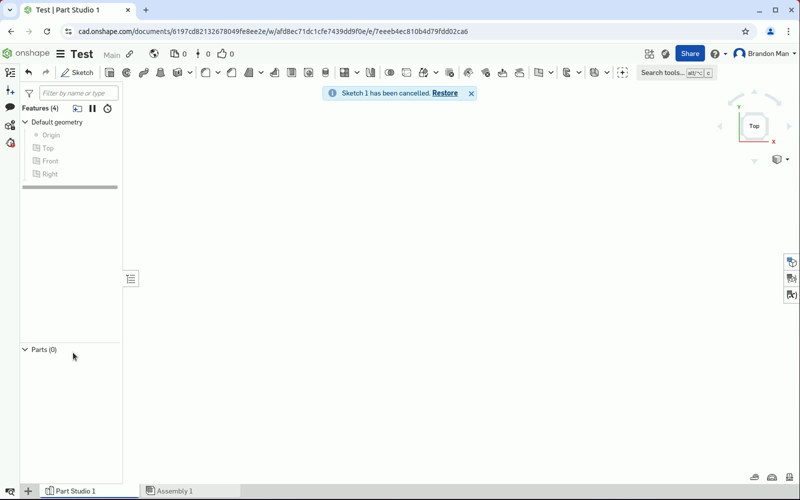
key(y)
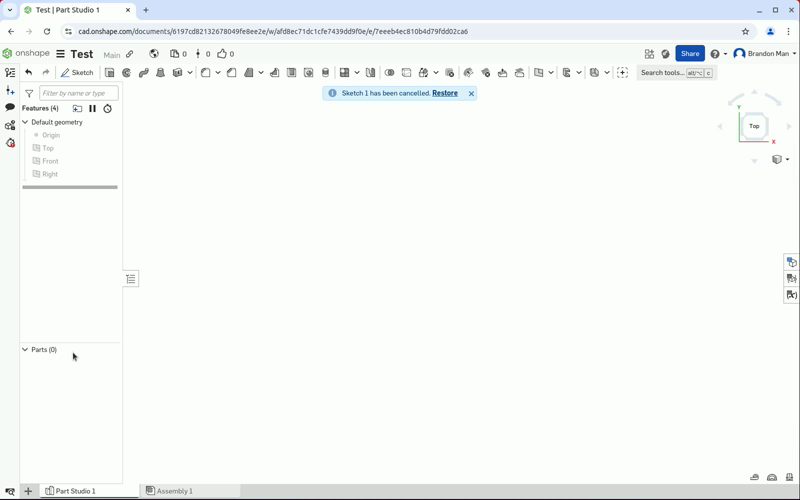
key(shift+p)
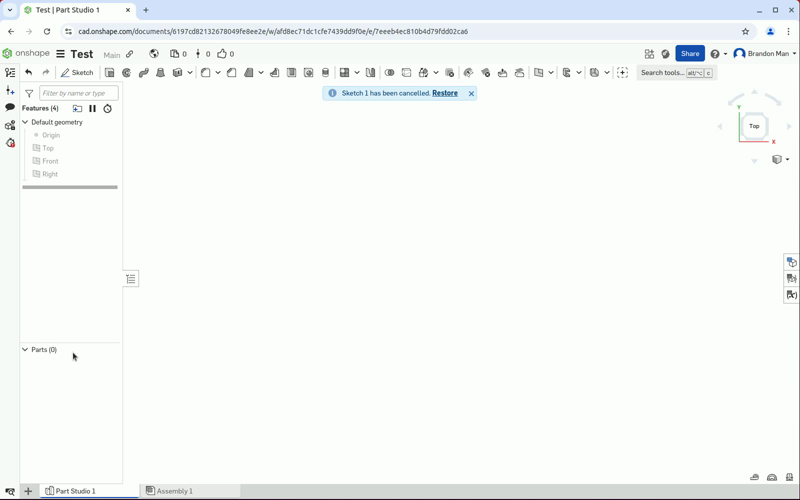
key(space)
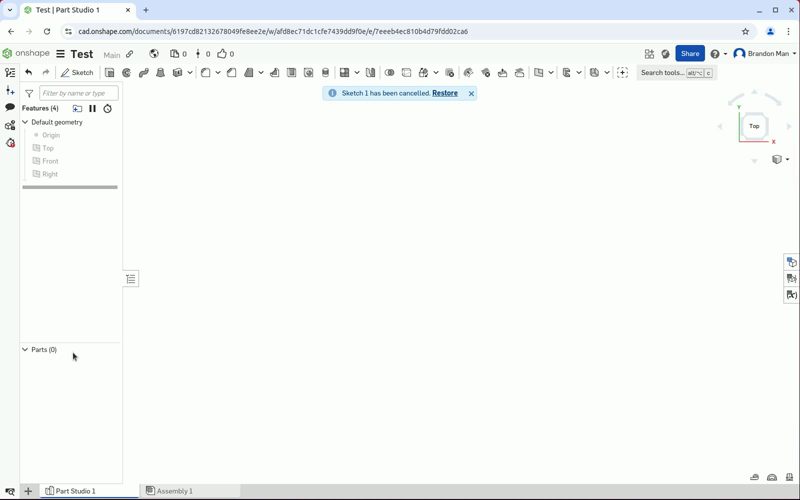
key_down(shift)
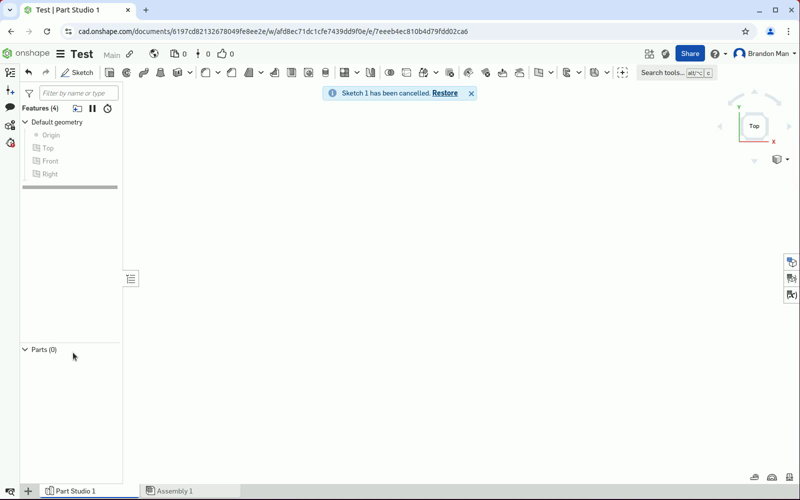
key(up)
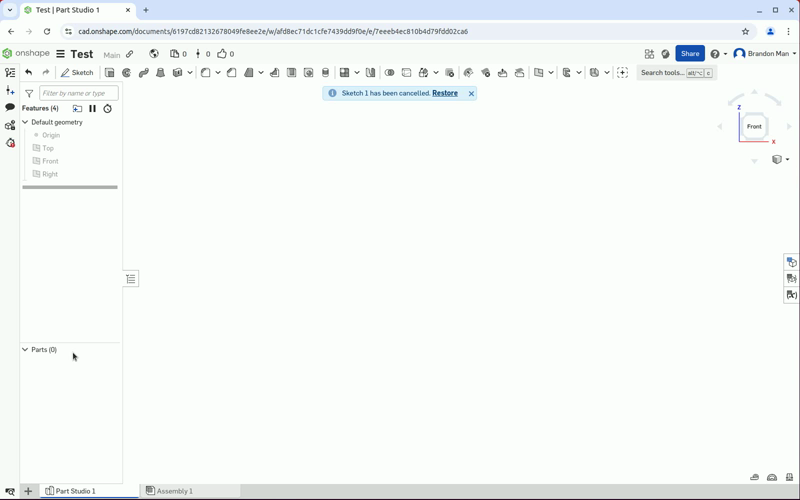
key_up(shift)
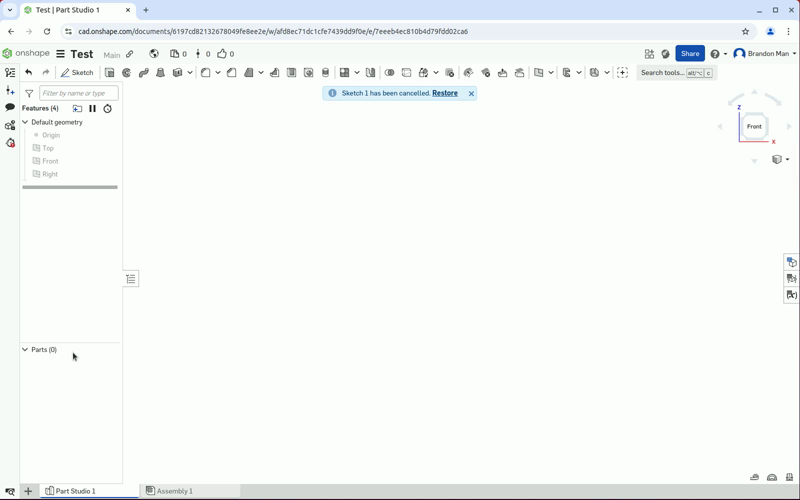
mouse_move(73, 352)
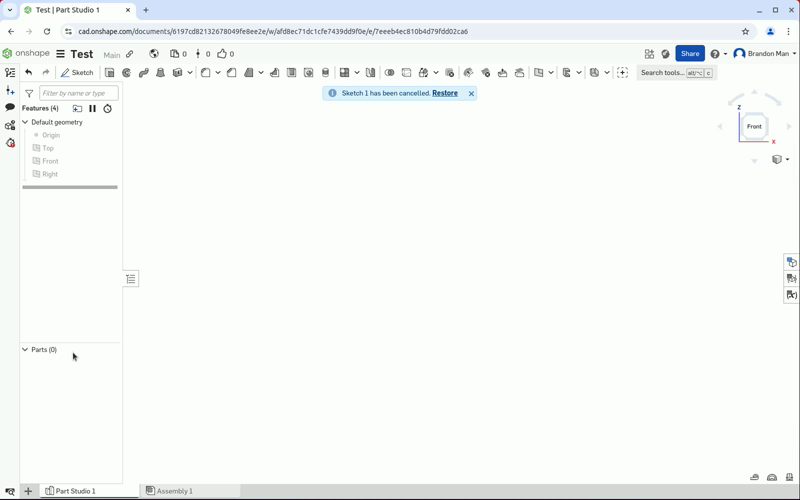
key(shift+y)
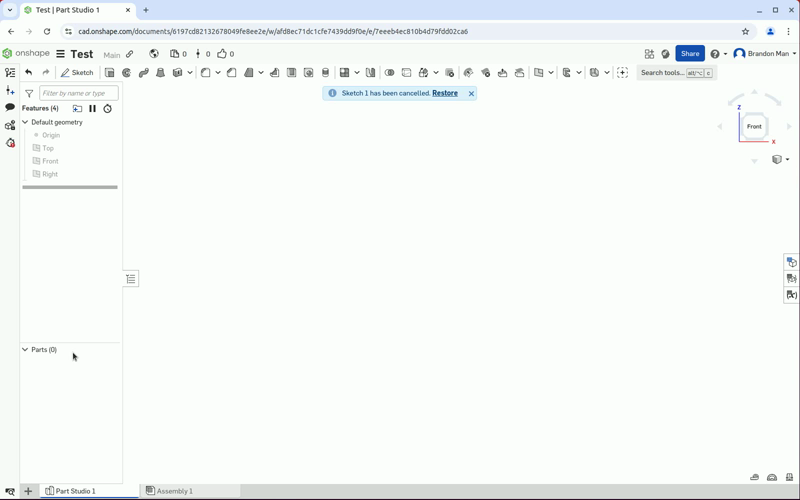
key(shift+s)
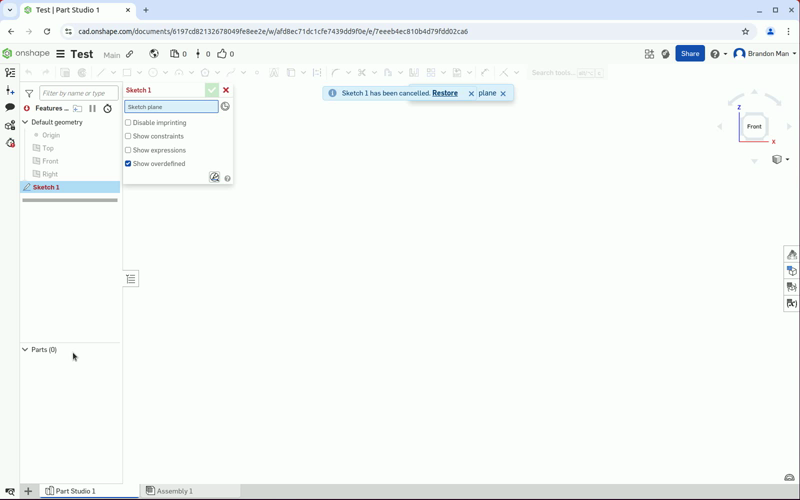
mouse_move(73, 163)
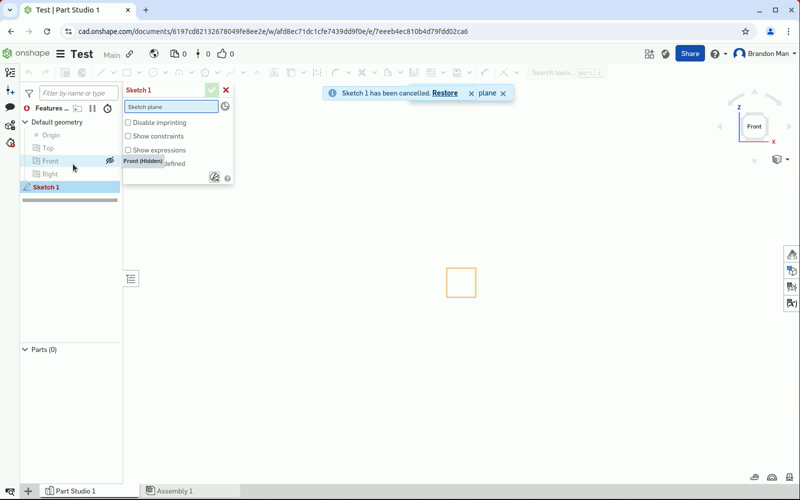
click(73, 163)
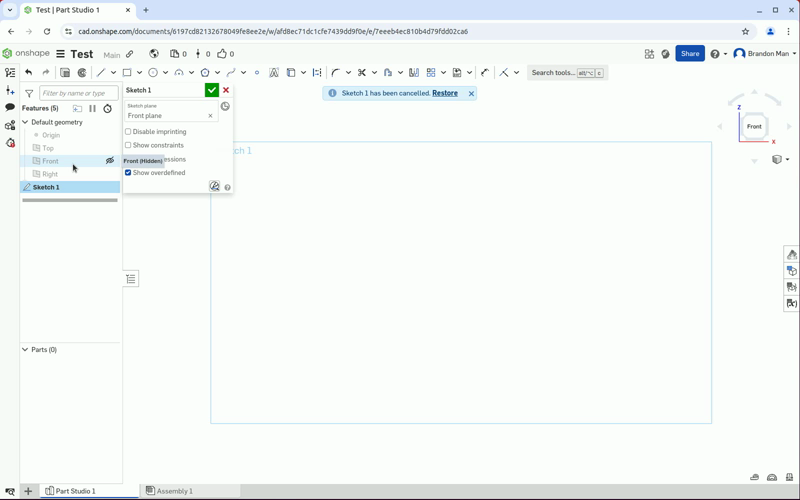
mouse_move(73, 352)
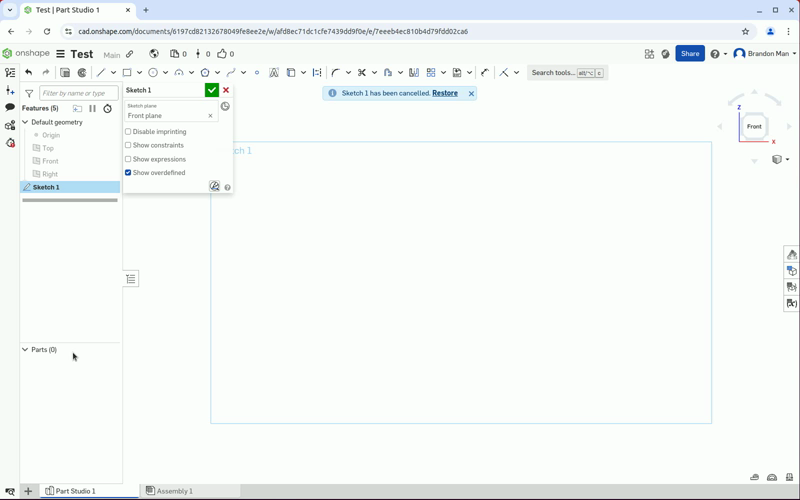
key(y)
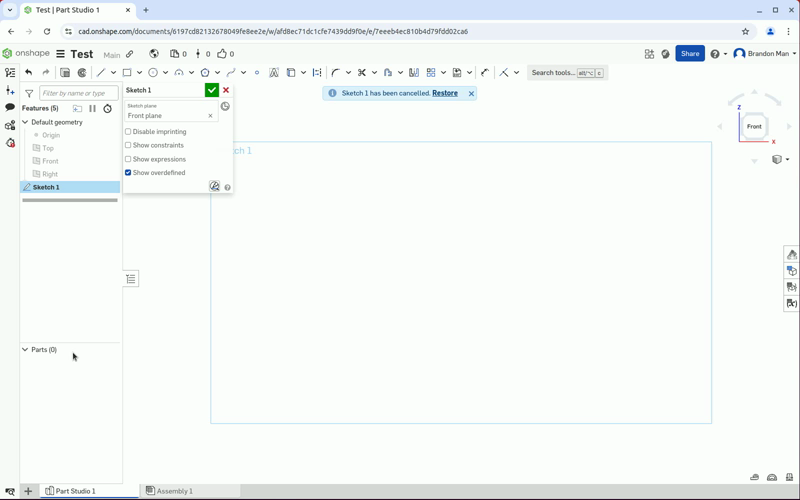
key(a)
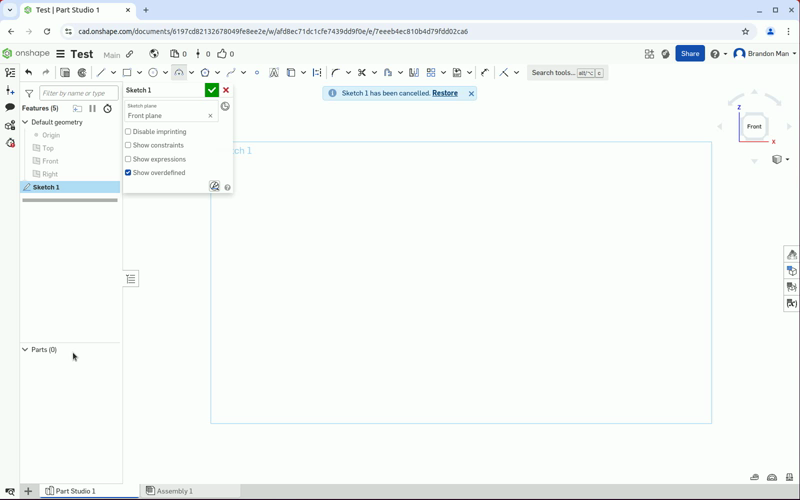
key_down(shift)
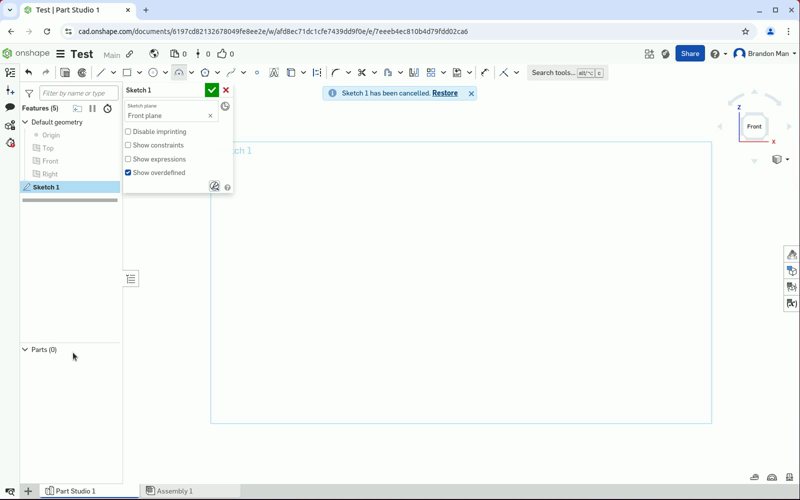
mouse_move(450, 232)
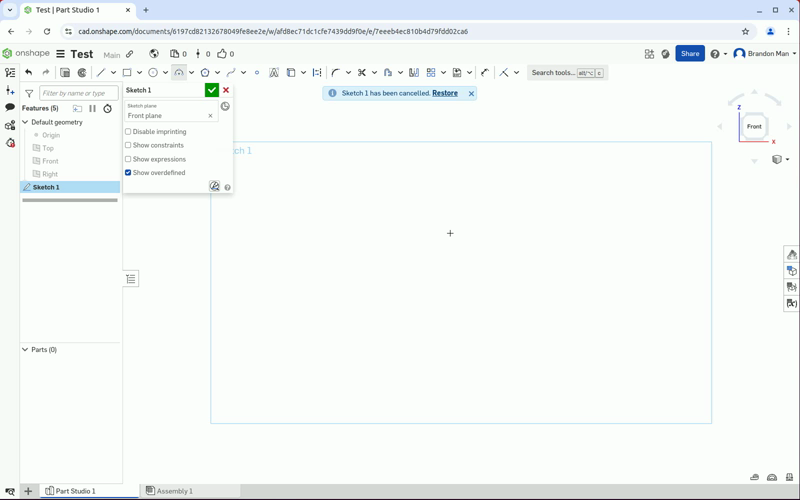
click(450, 232)
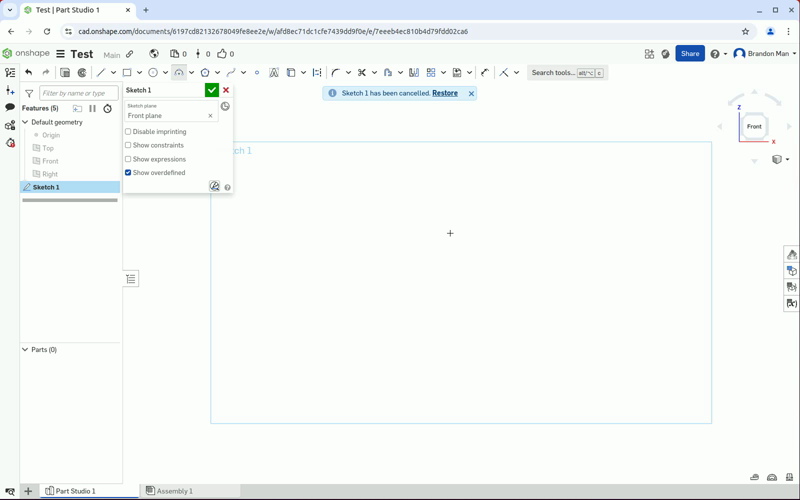
key_up(shift)
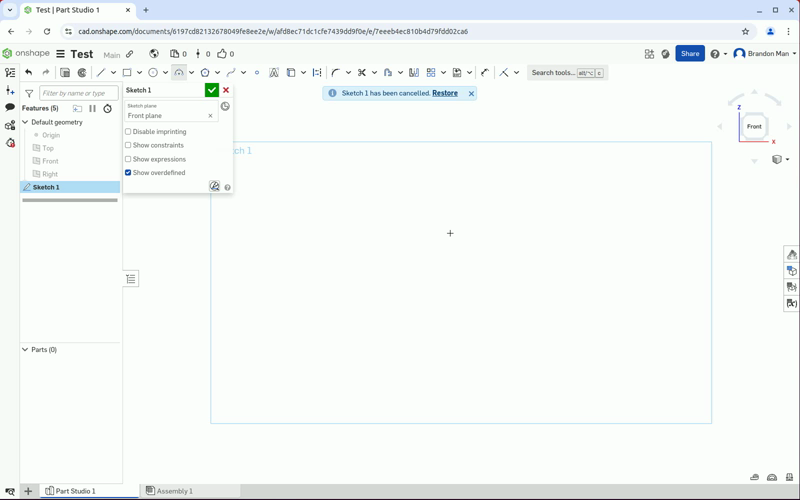
key_down(shift)
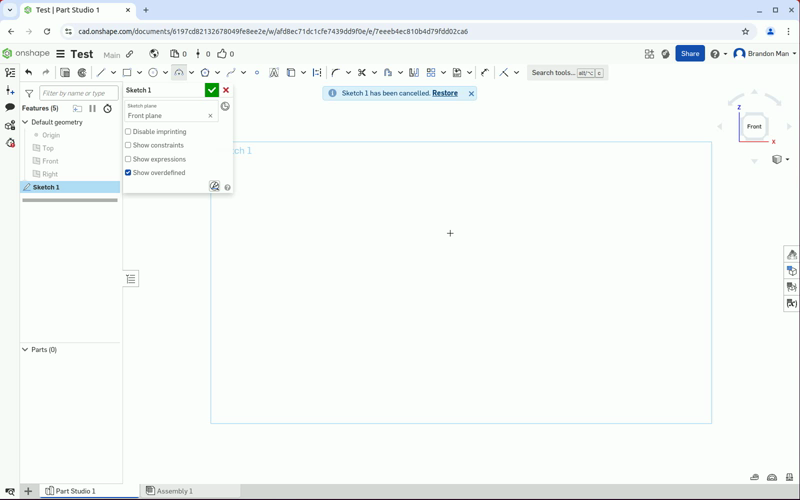
mouse_move(455, 237)
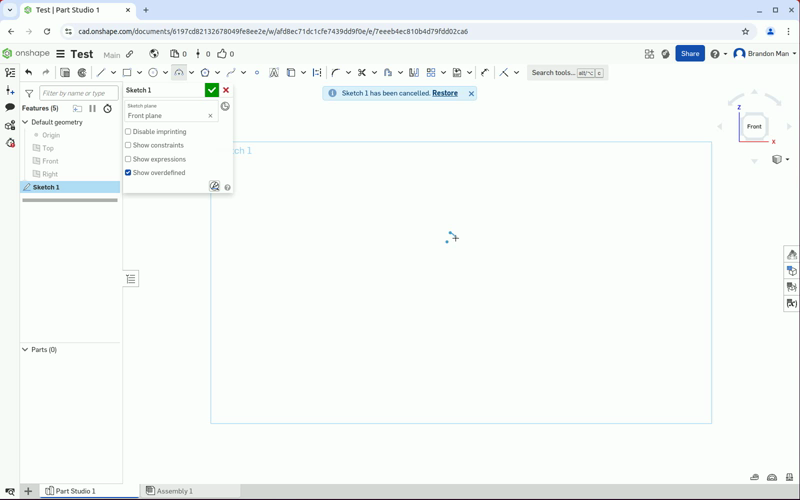
click(455, 237)
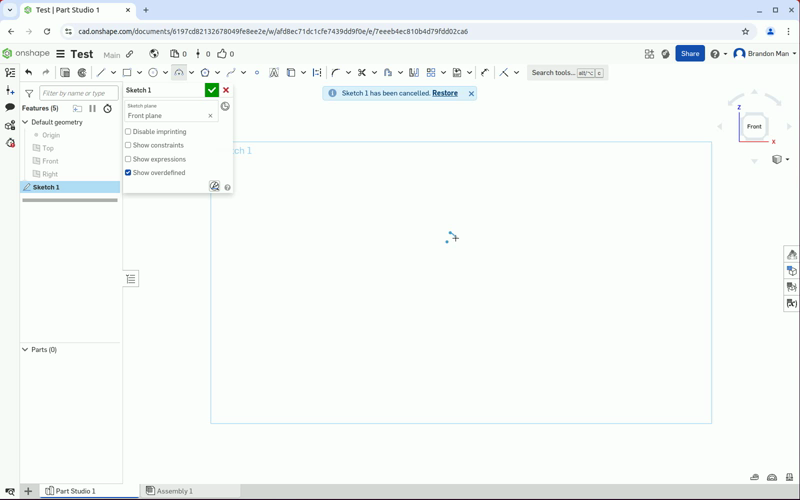
mouse_move(451, 236)
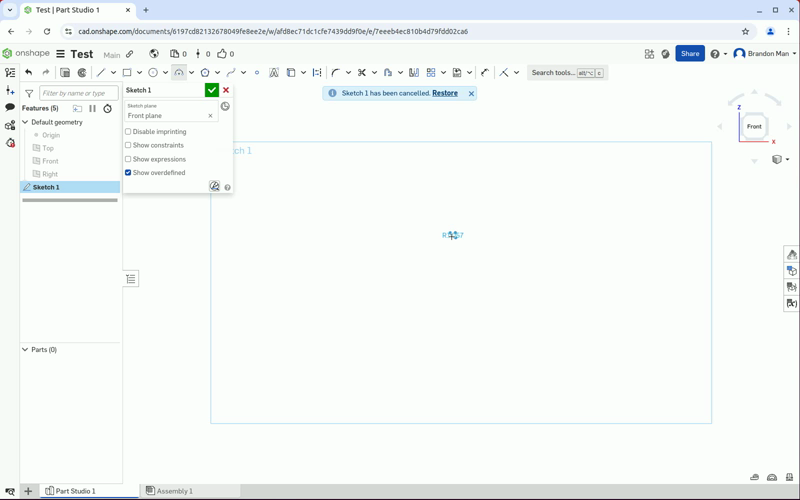
click(451, 236)
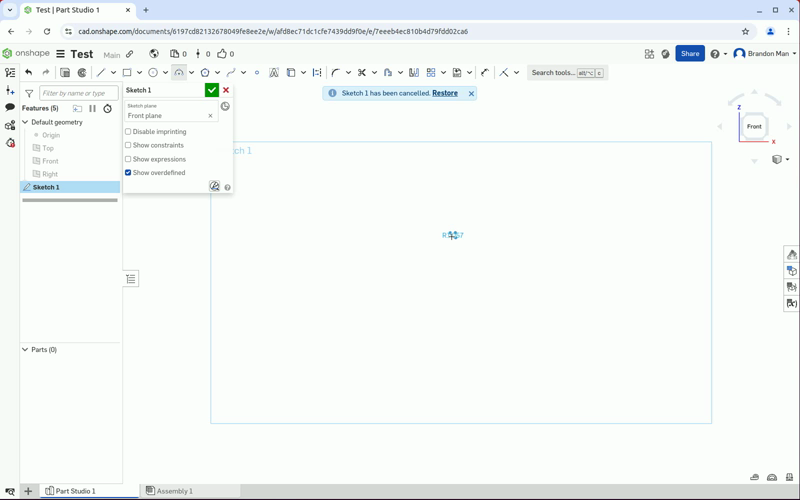
key_up(shift)
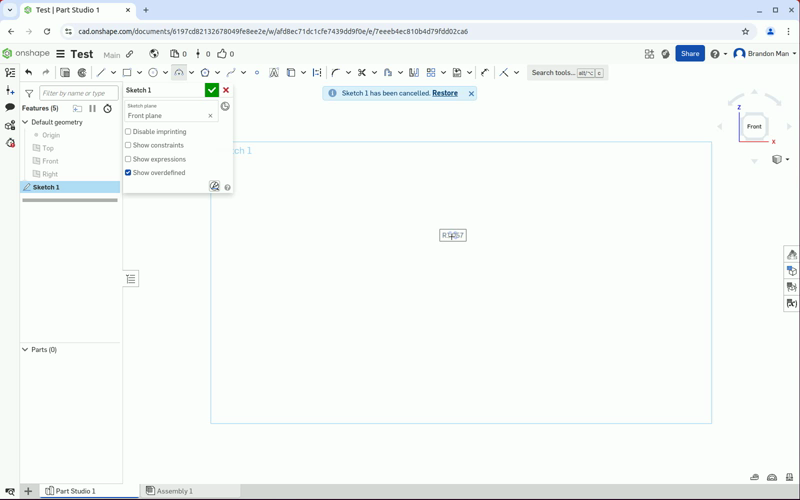
key(esc)
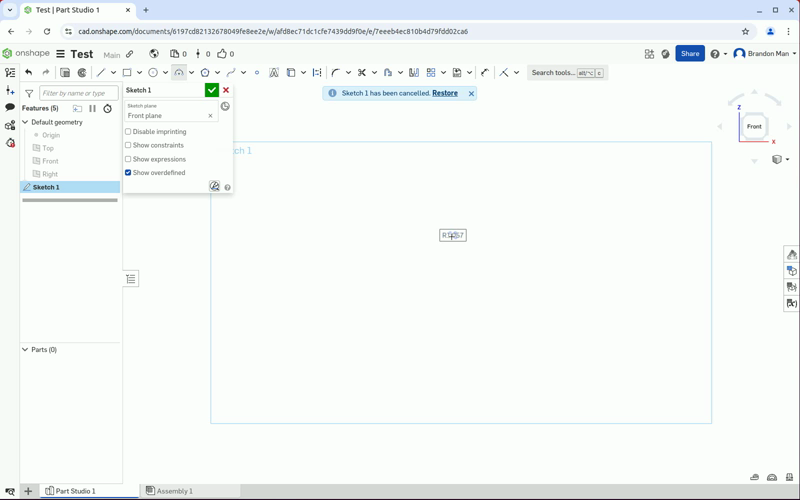
key(l)
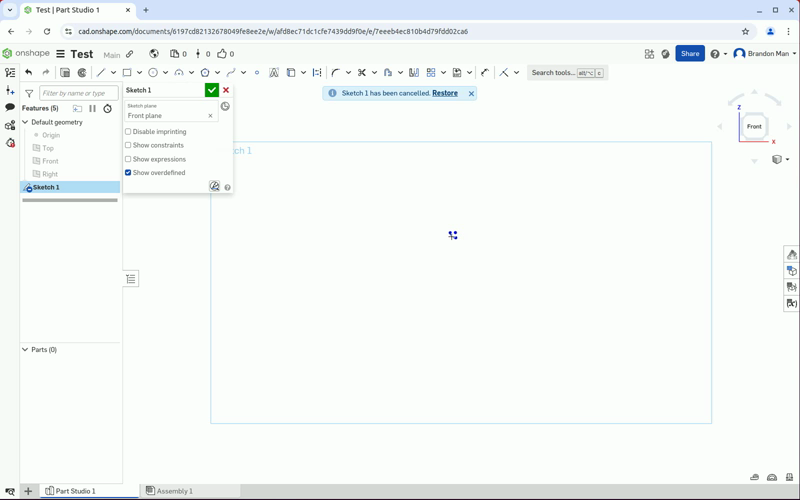
mouse_move(455, 237)
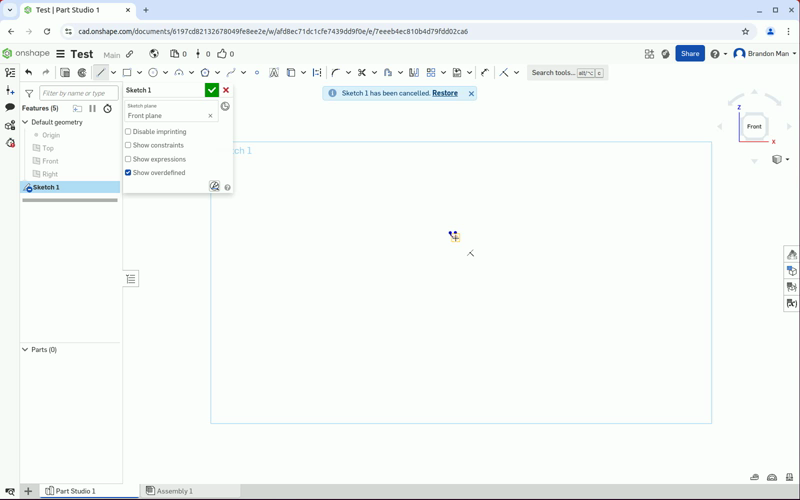
scroll(6)
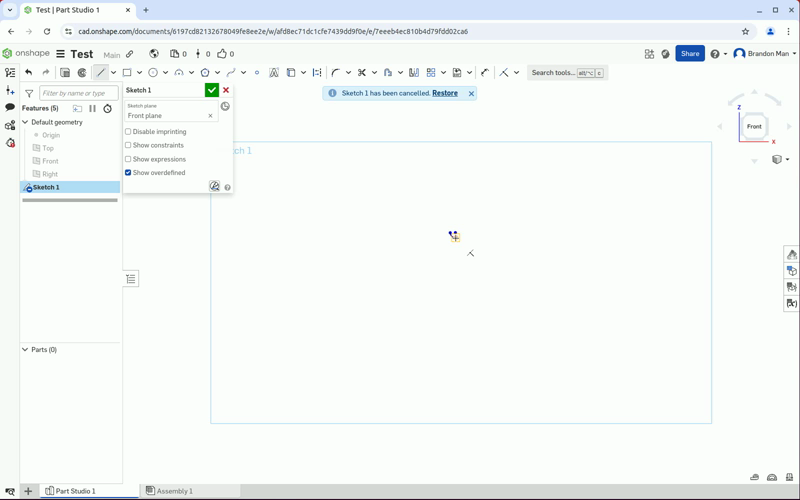
scroll(6)
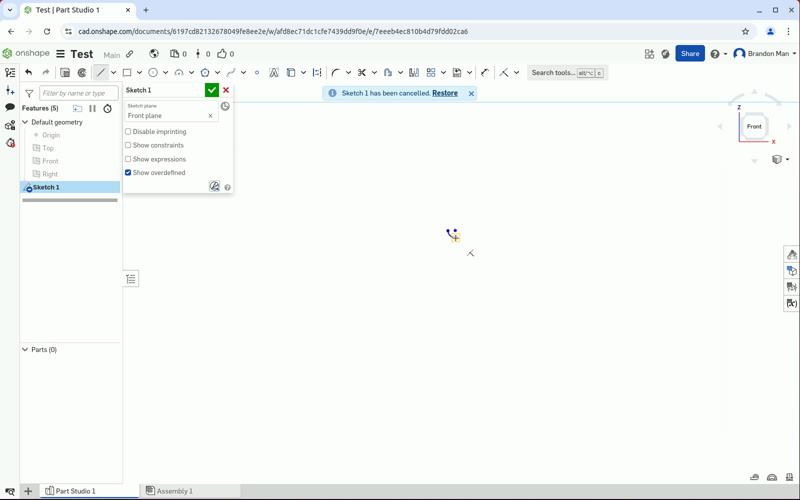
scroll(6)
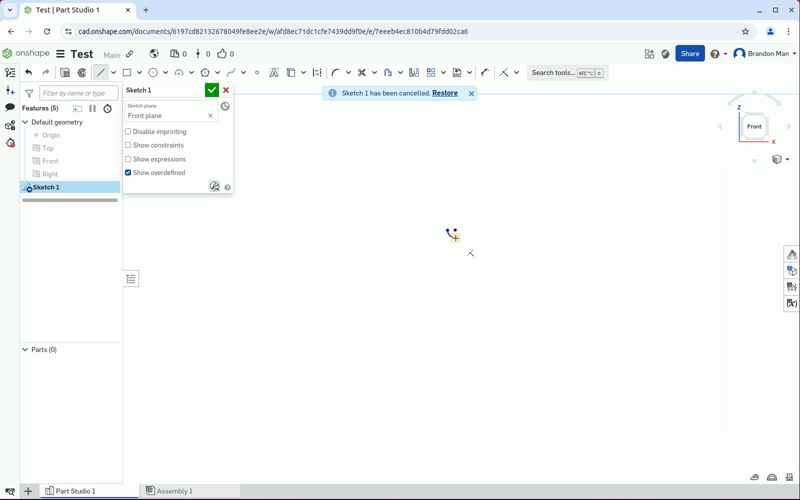
scroll(6)
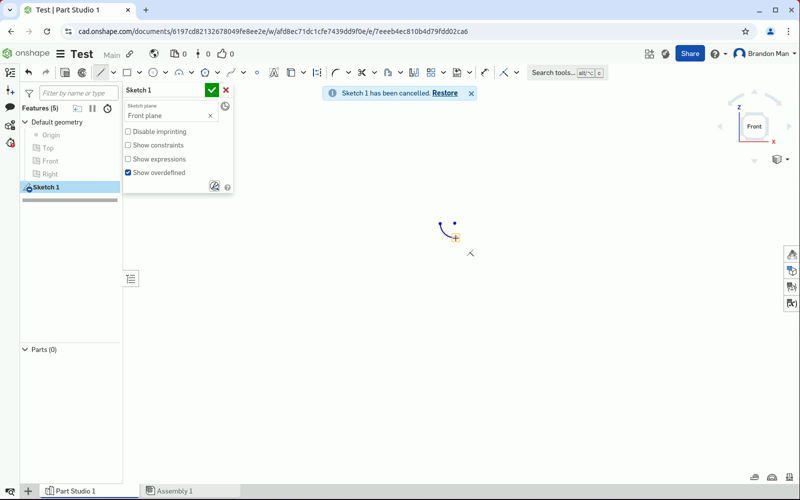
scroll(6)
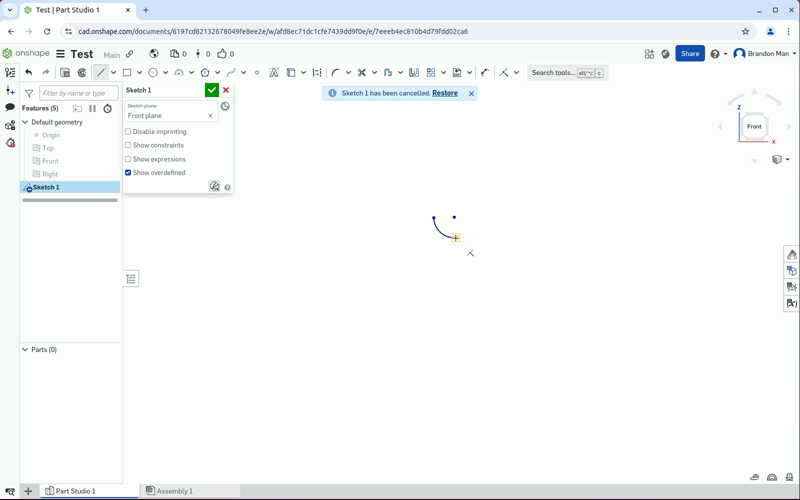
scroll(6)
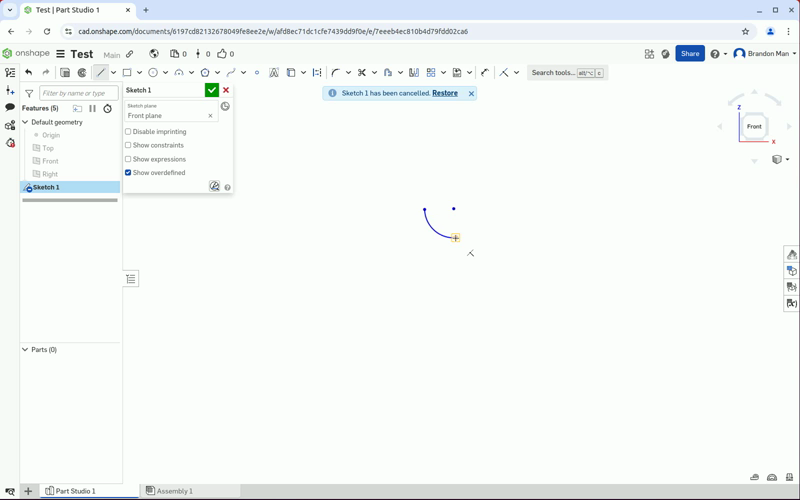
scroll(6)
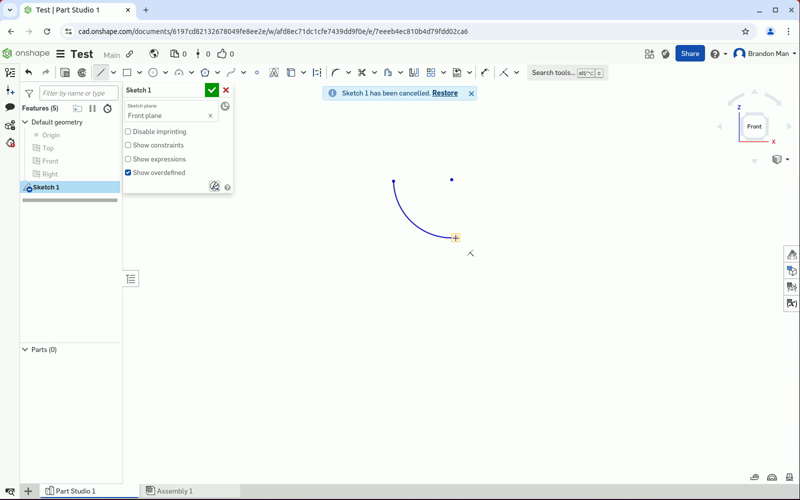
click(455, 237)
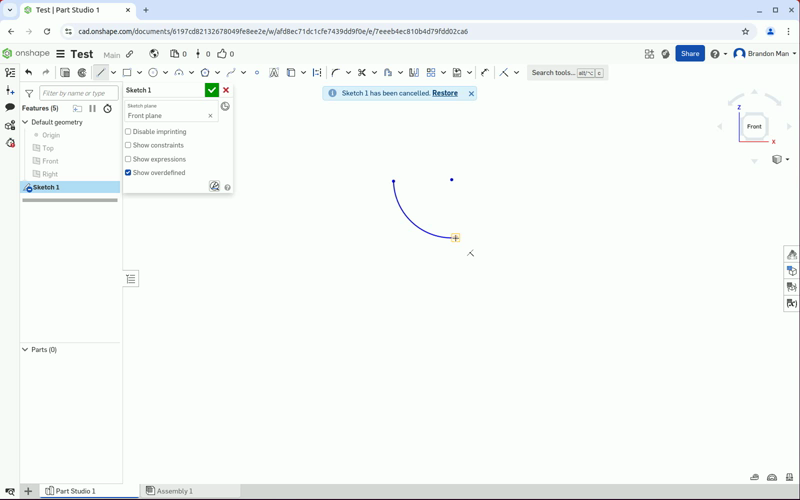
scroll(-6)
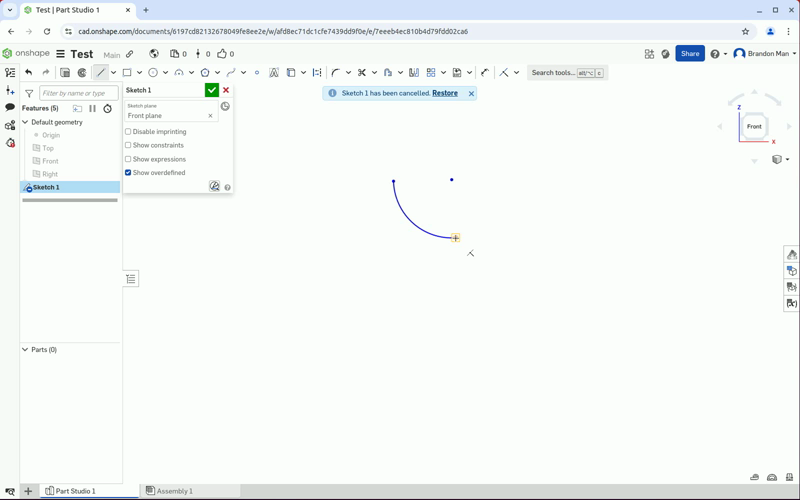
scroll(-6)
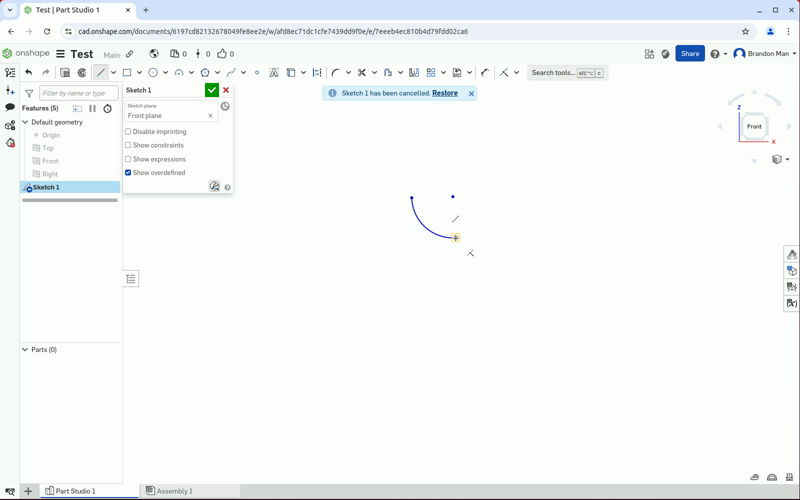
scroll(-6)
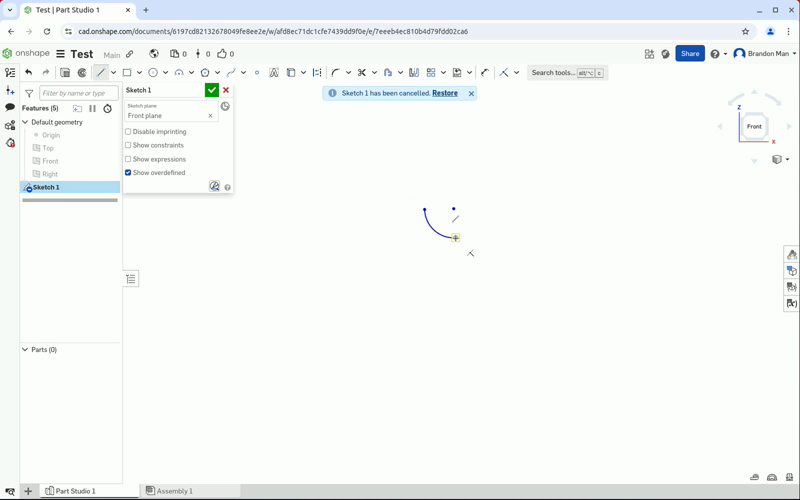
scroll(-6)
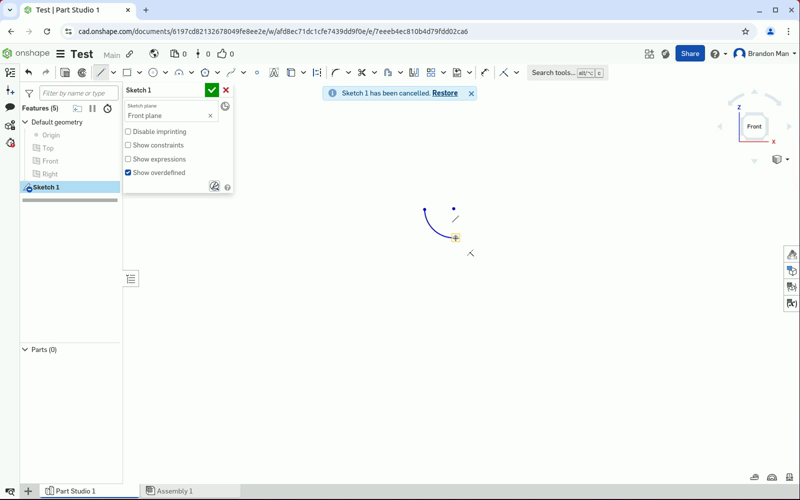
scroll(-6)
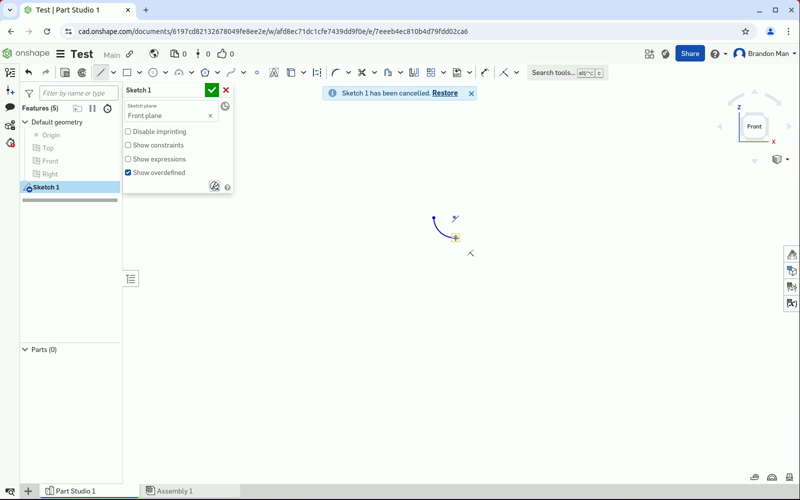
scroll(-6)
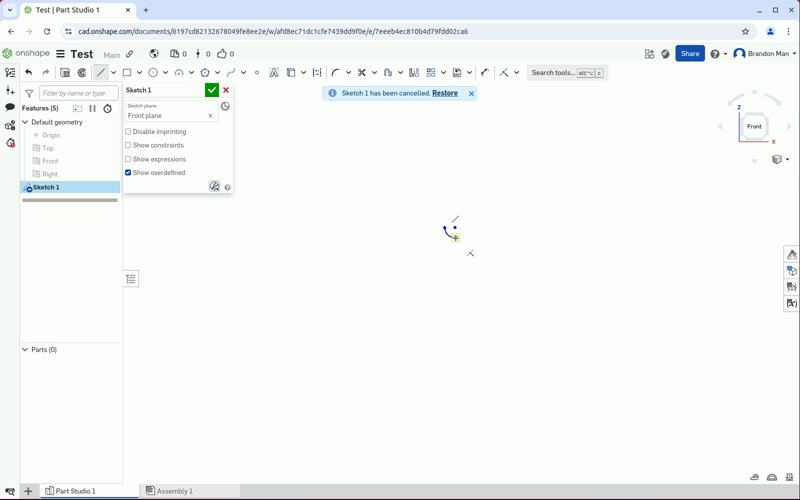
scroll(-6)
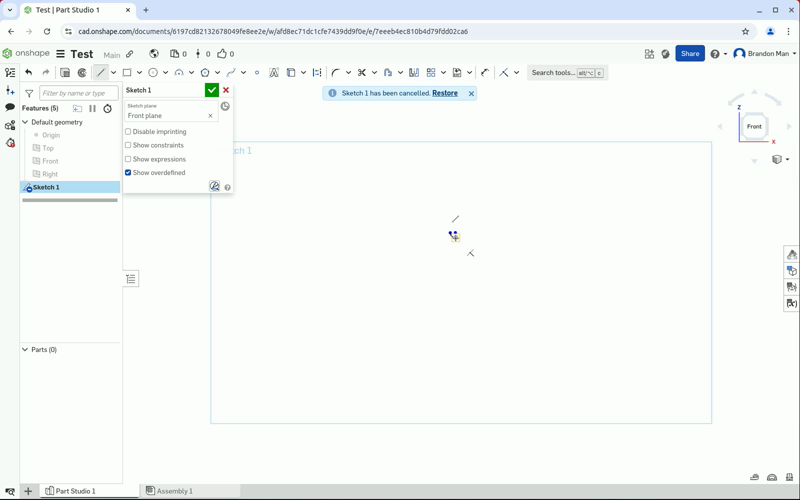
key_down(shift)
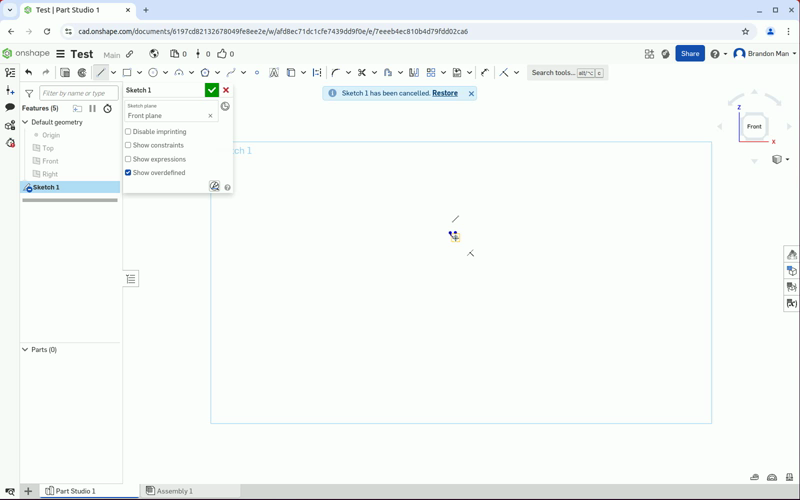
mouse_move(485, 237)
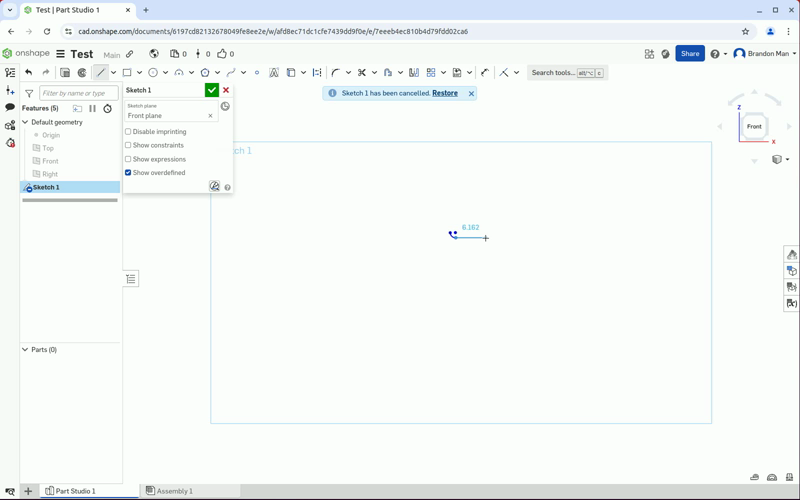
mouse_move(503, 237)
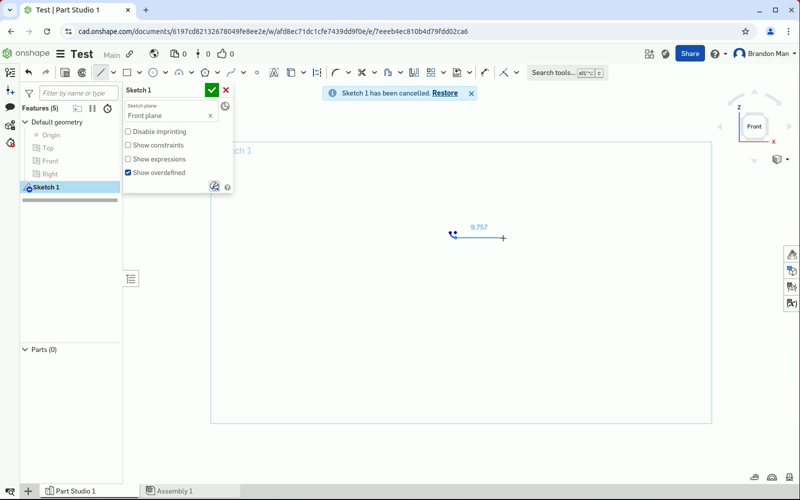
click(503, 237)
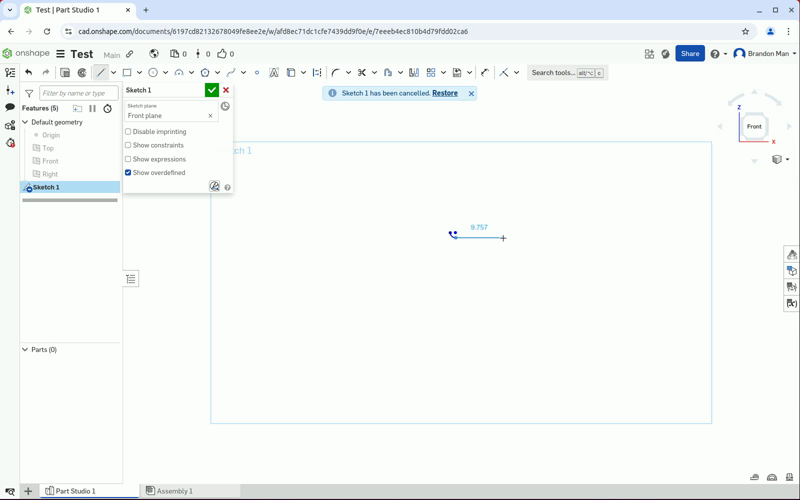
key_up(shift)
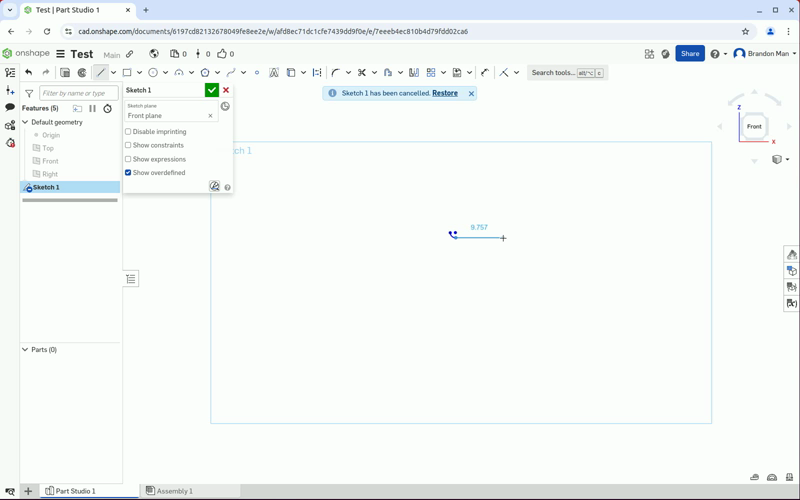
key(esc)
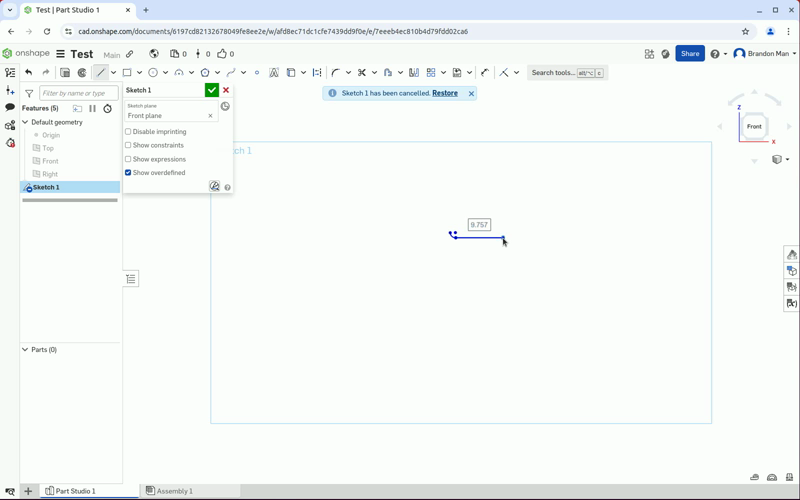
key(a)
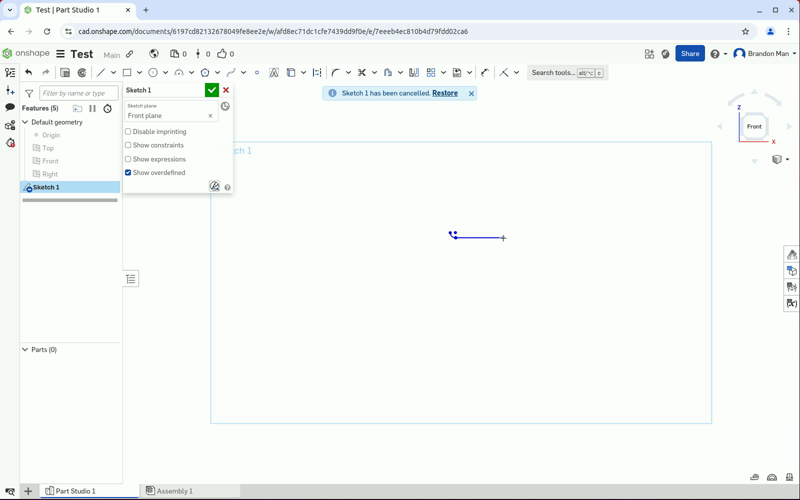
mouse_move(503, 237)
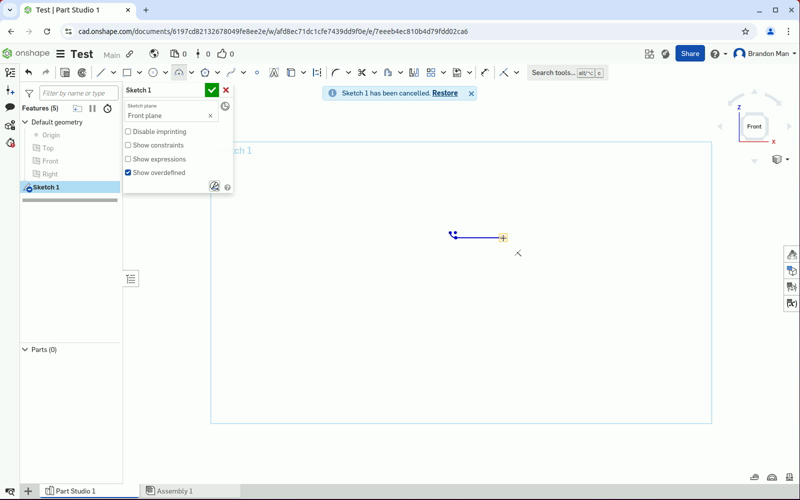
click(503, 237)
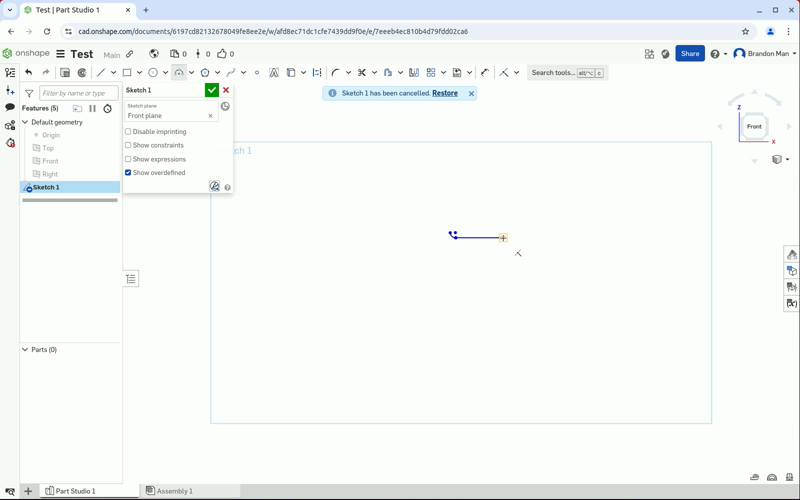
key_down(shift)
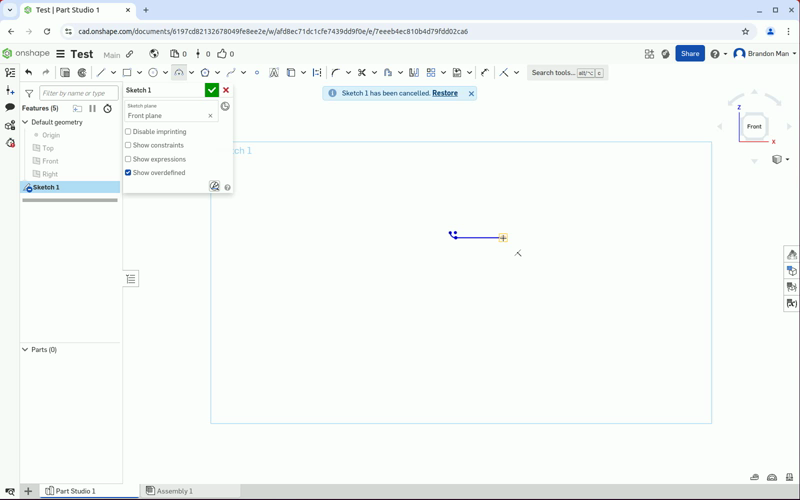
mouse_move(507, 233)
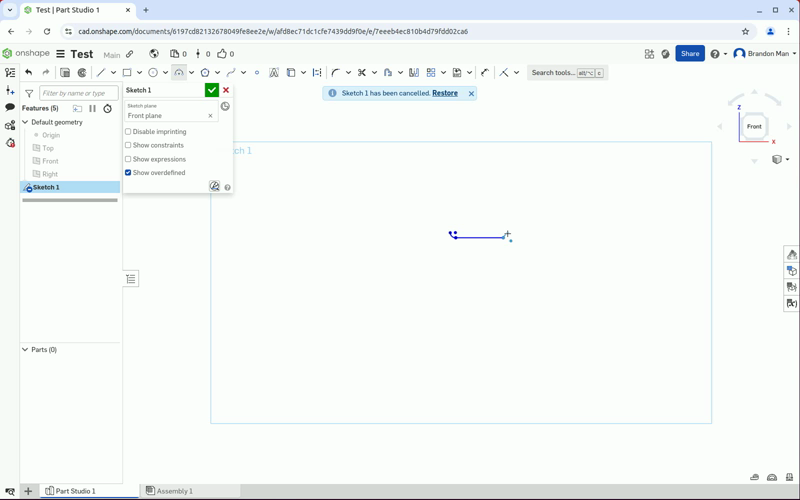
scroll(6)
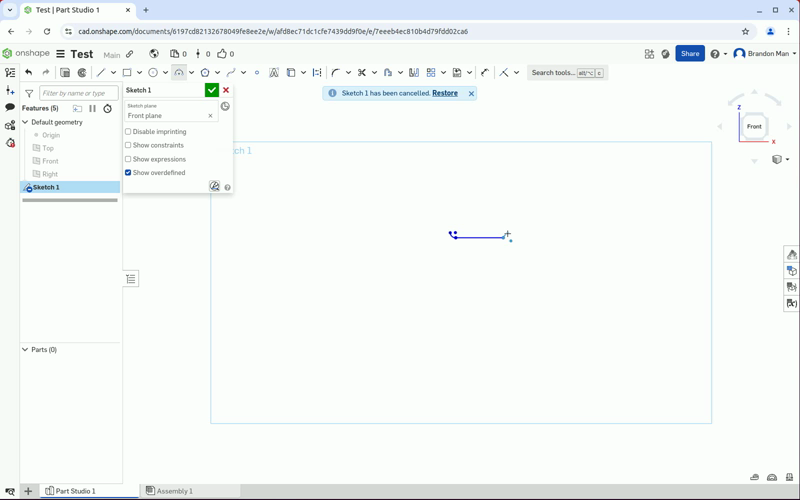
scroll(6)
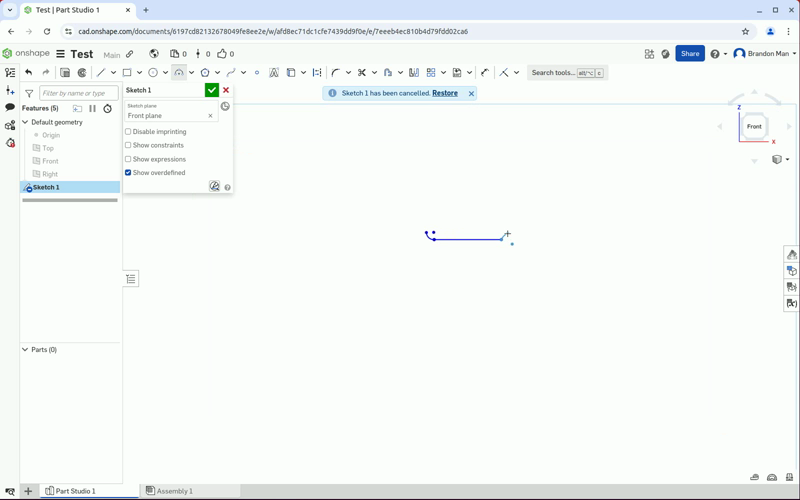
scroll(6)
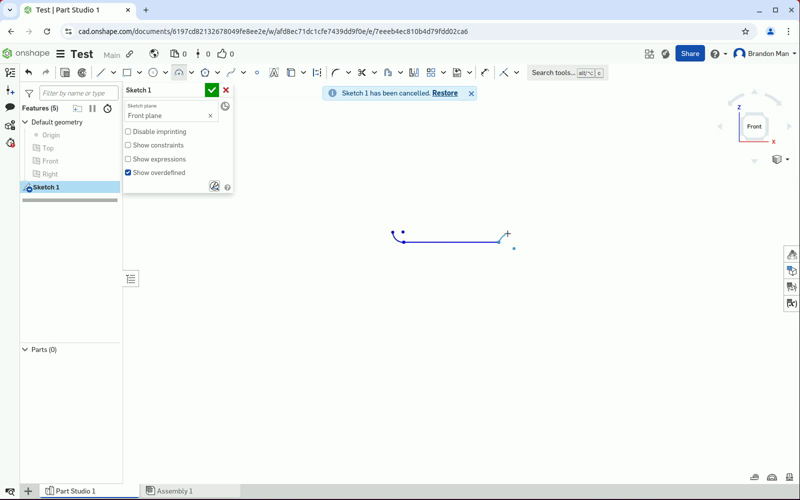
scroll(6)
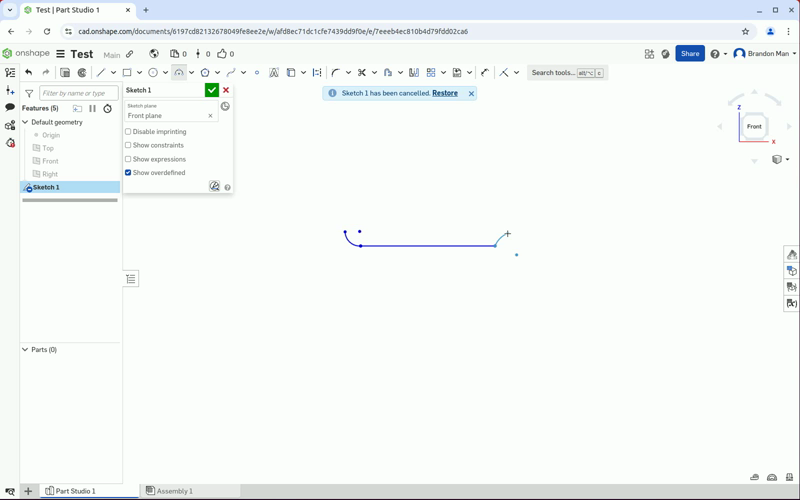
scroll(6)
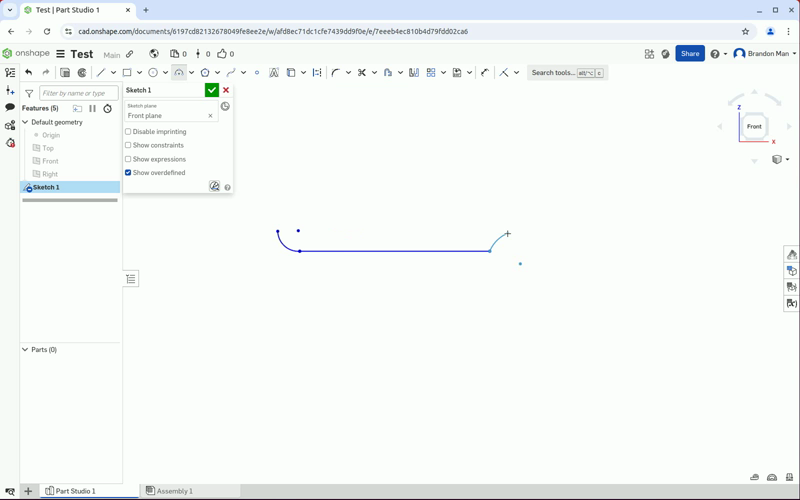
scroll(6)
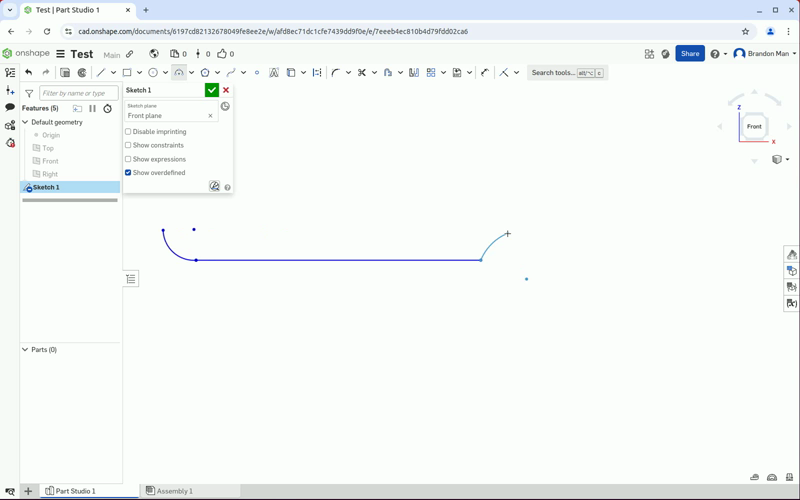
scroll(6)
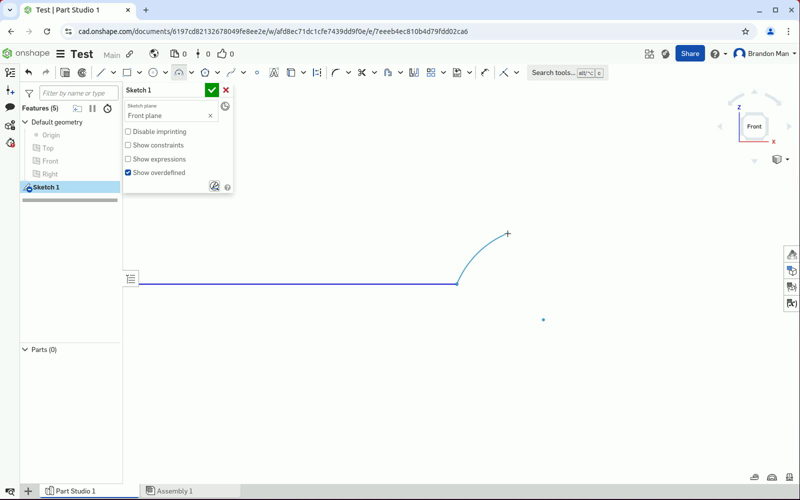
click(507, 233)
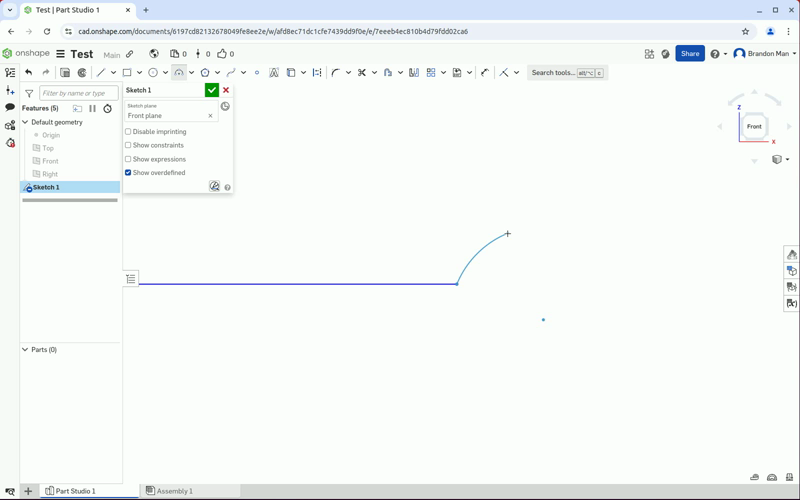
scroll(-6)
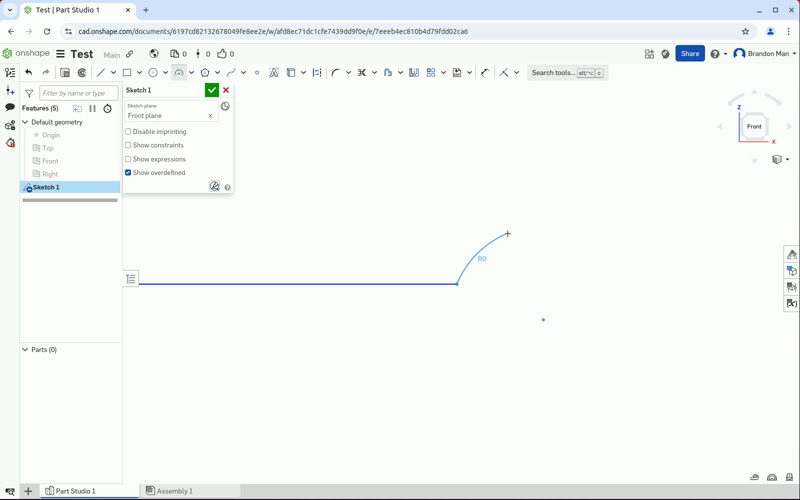
scroll(-6)
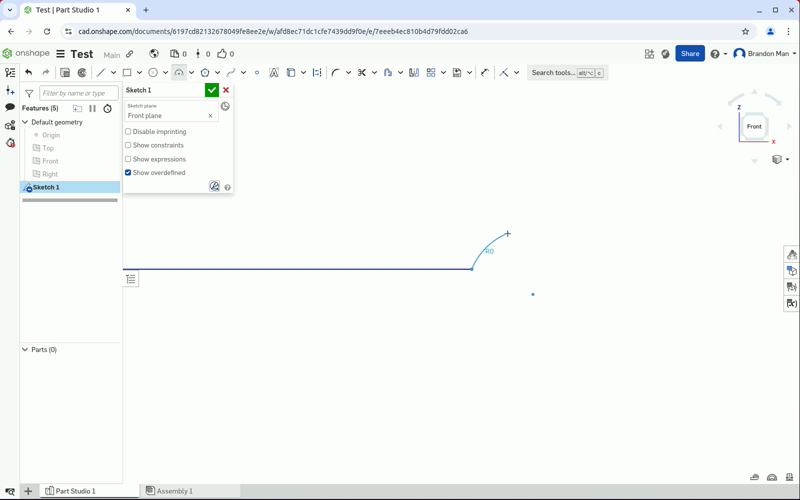
scroll(-6)
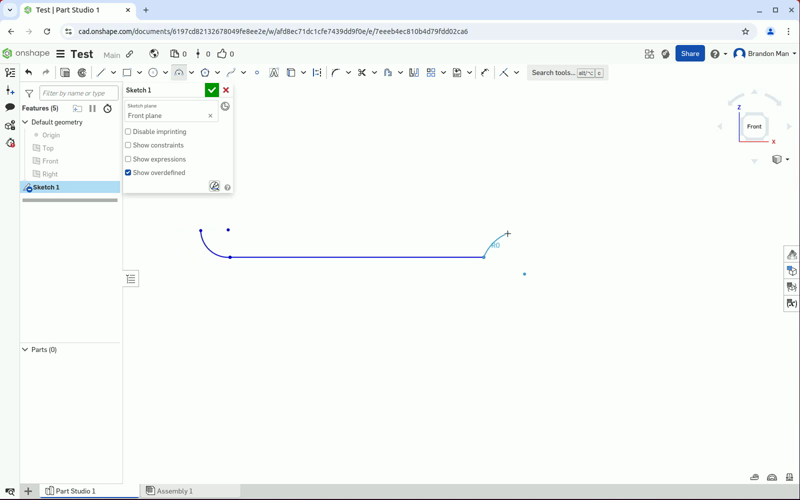
scroll(-6)
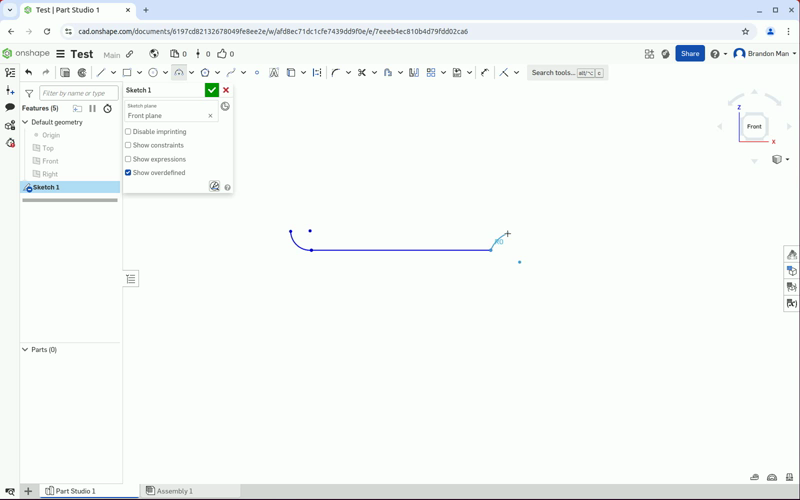
scroll(-6)
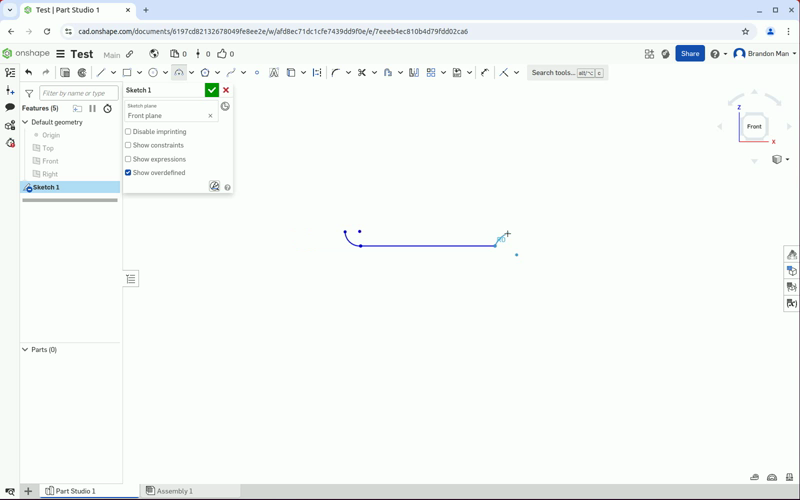
scroll(-6)
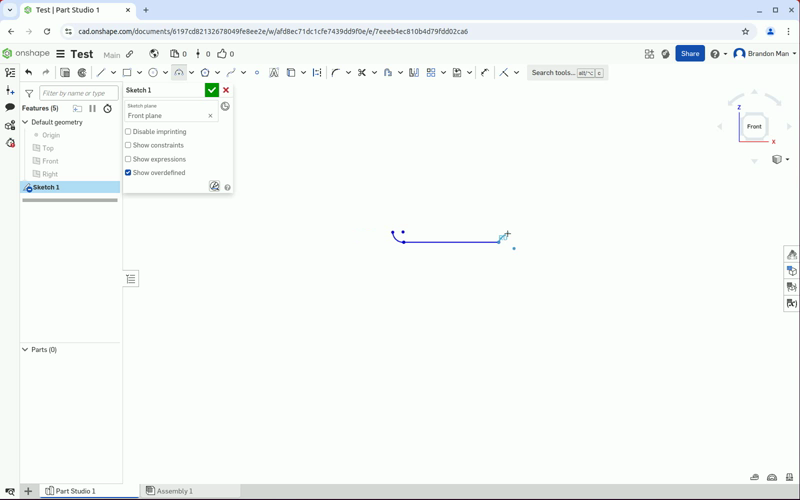
scroll(-6)
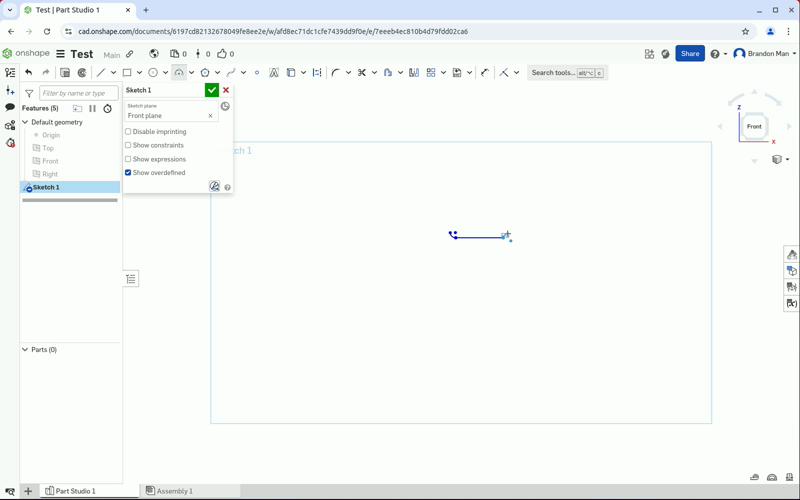
mouse_move(506, 236)
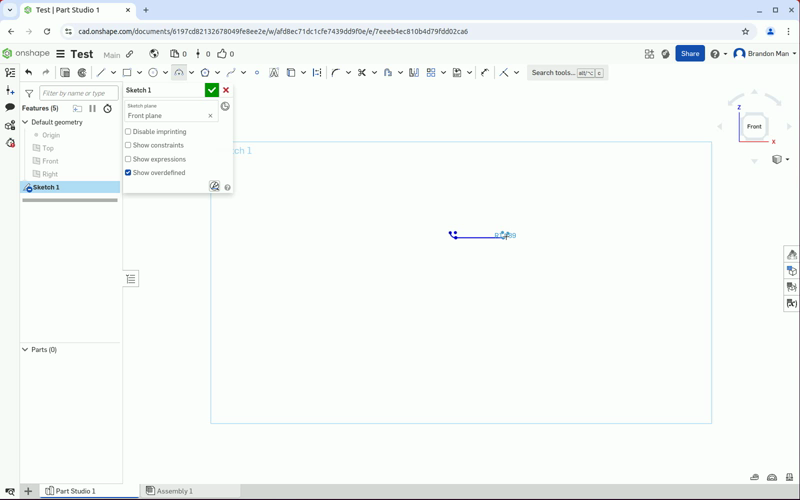
scroll(6)
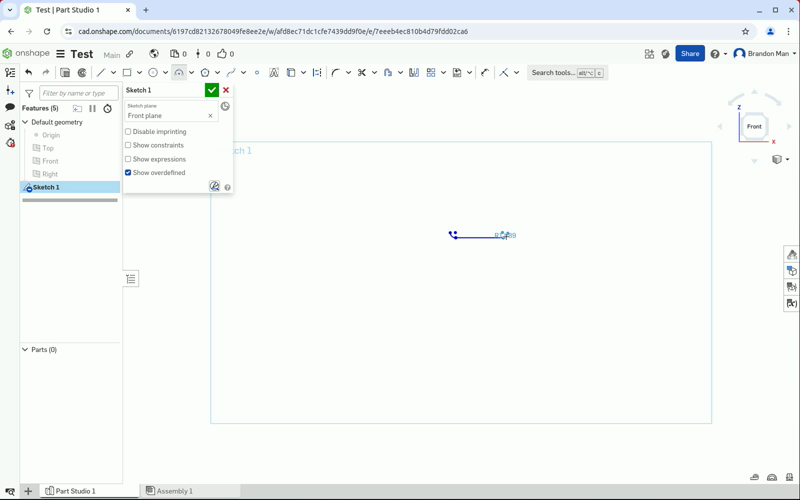
scroll(6)
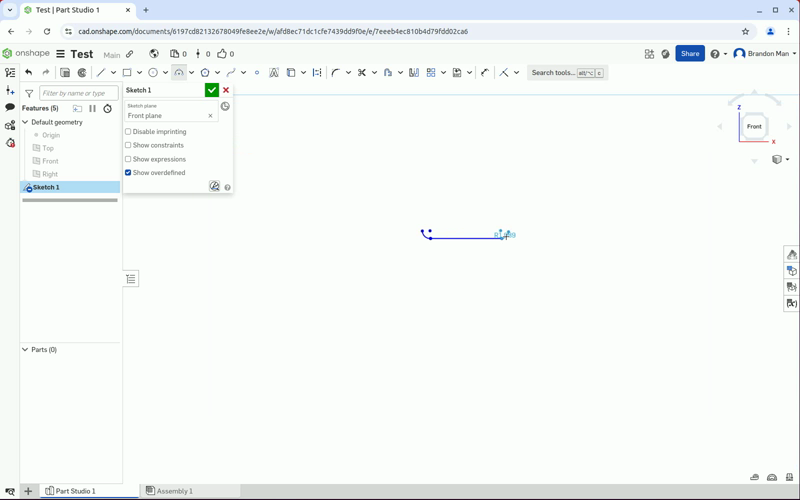
scroll(6)
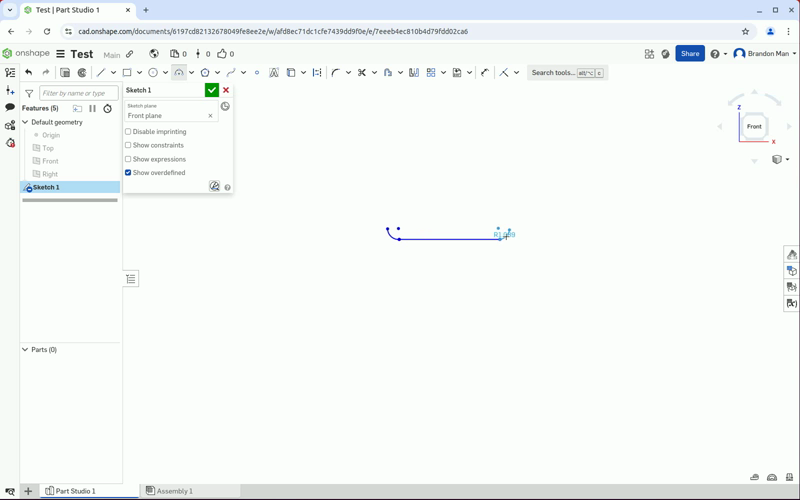
scroll(6)
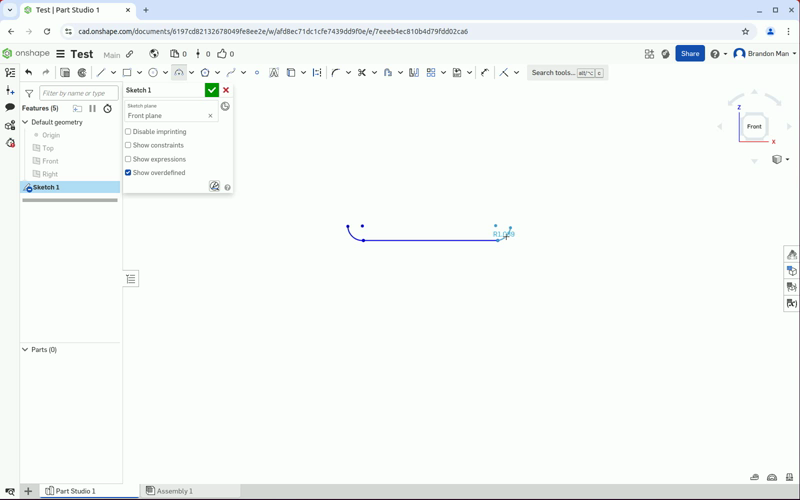
scroll(6)
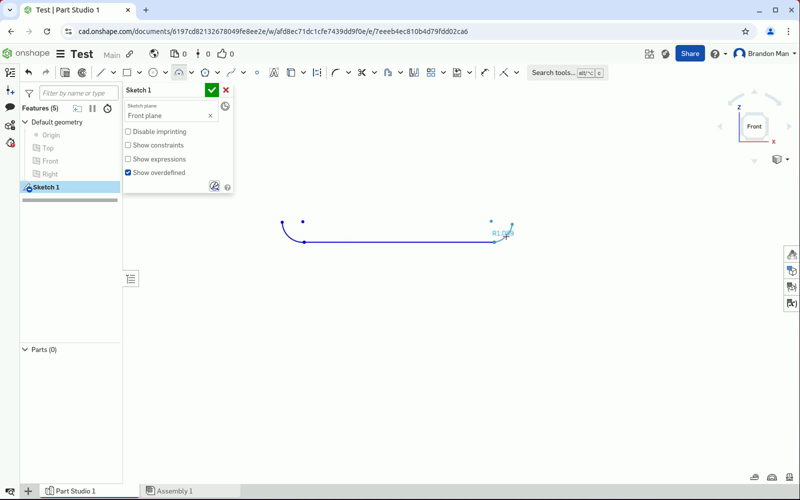
scroll(6)
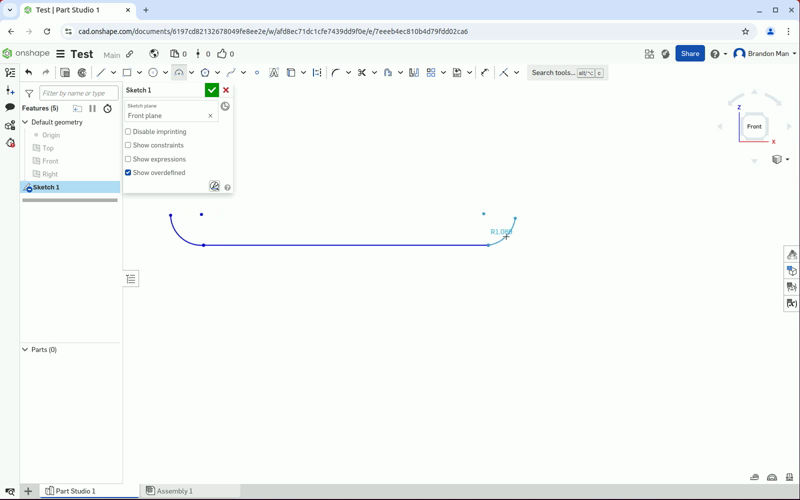
scroll(6)
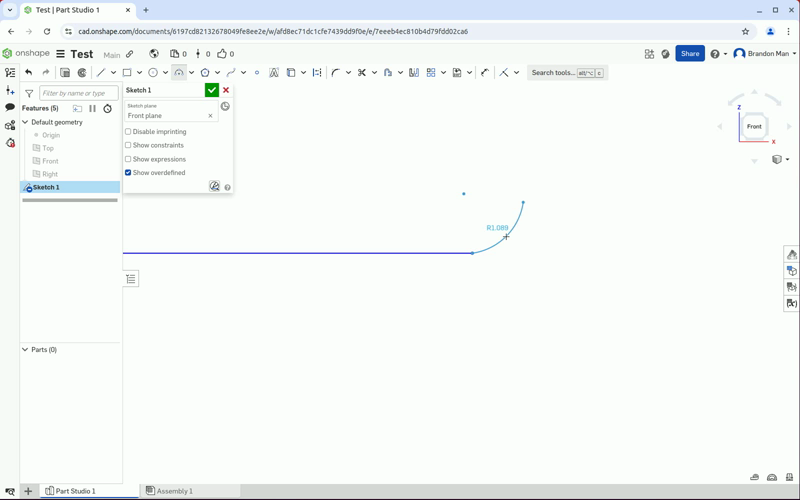
click(506, 236)
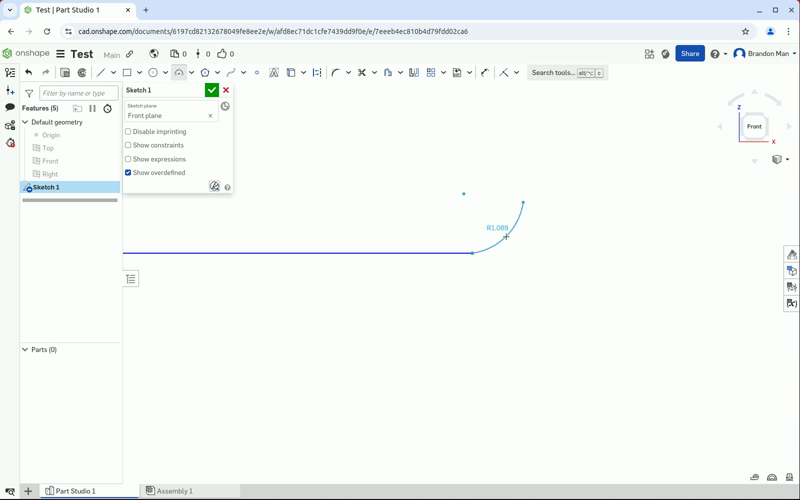
scroll(-6)
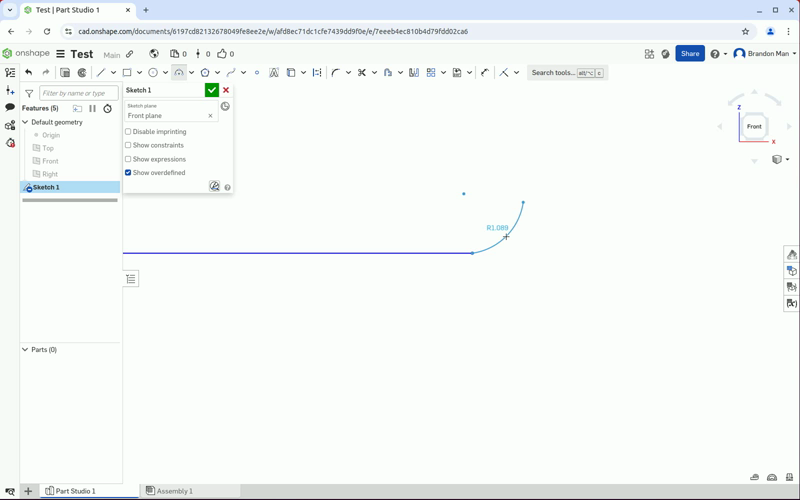
scroll(-6)
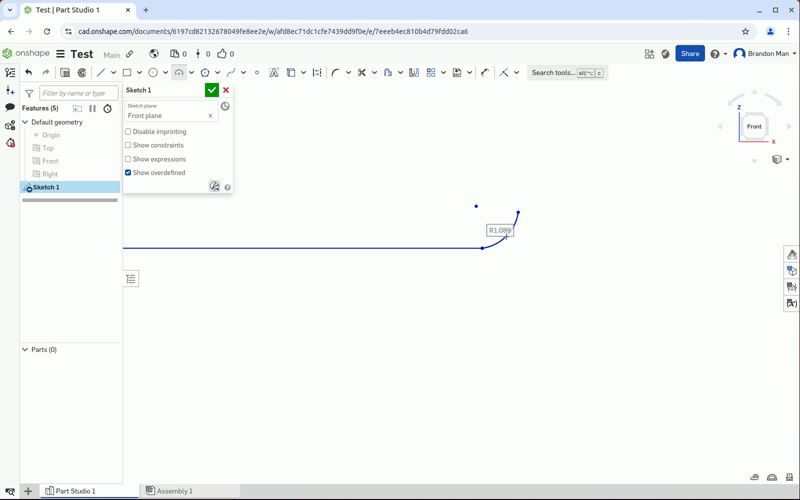
scroll(-6)
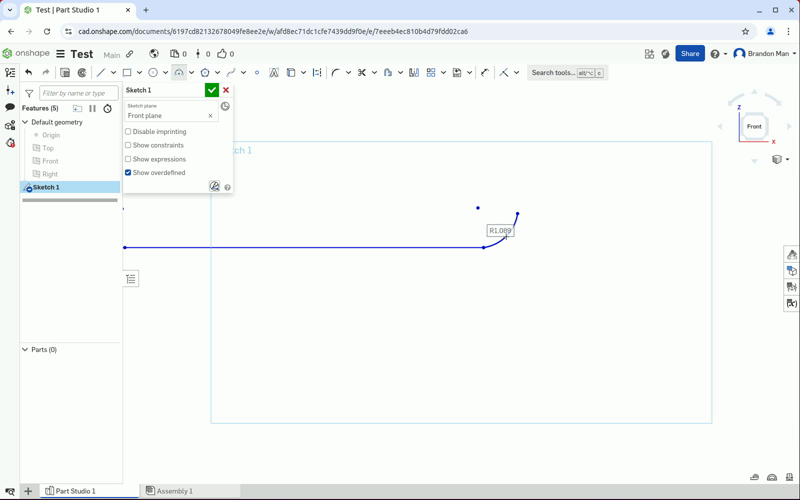
scroll(-6)
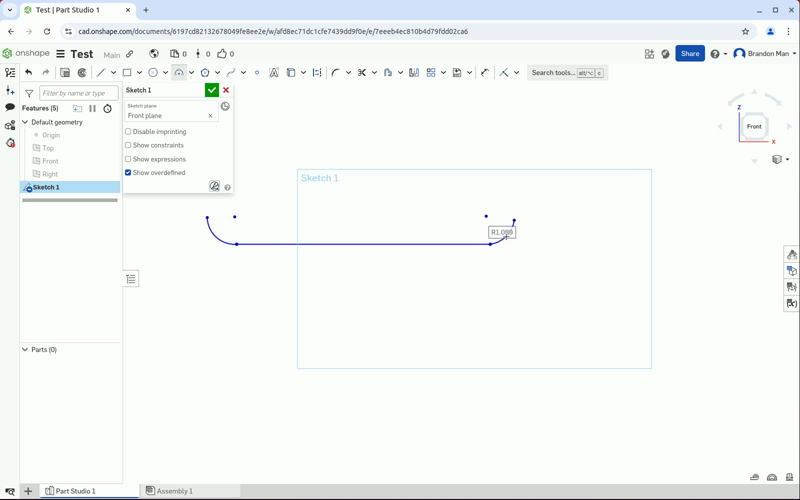
scroll(-6)
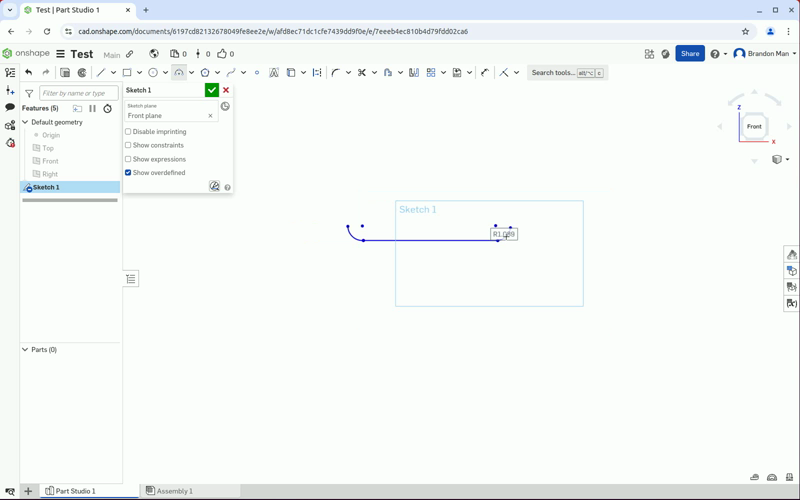
scroll(-6)
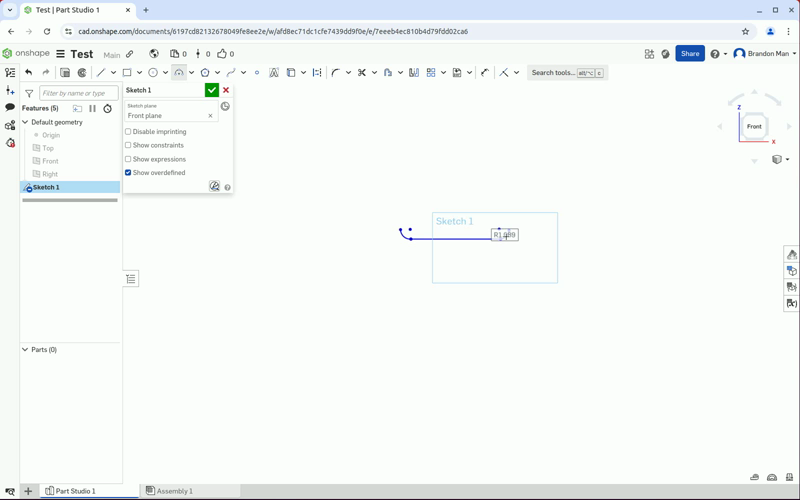
scroll(-6)
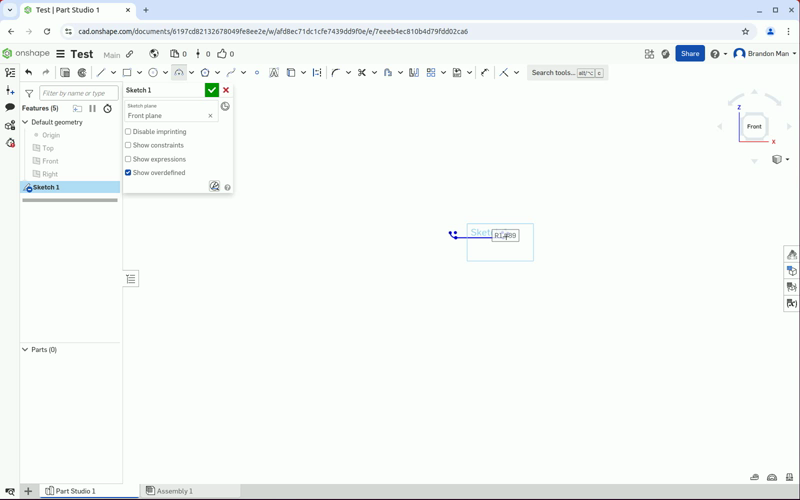
key_up(shift)
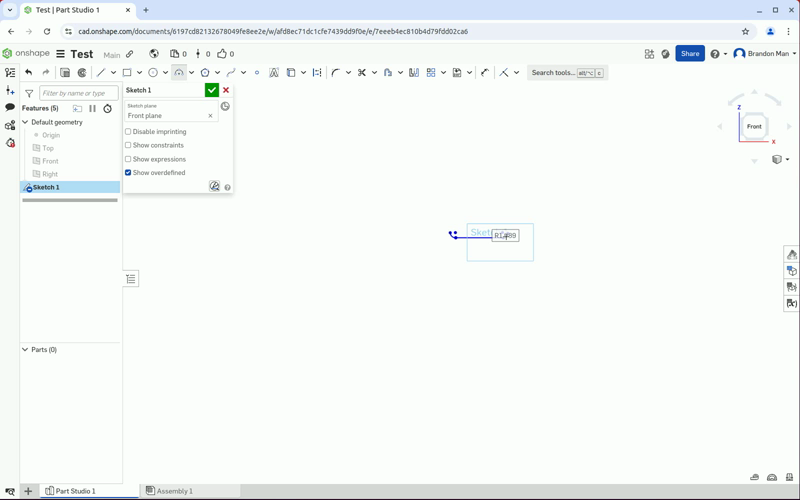
key(esc)
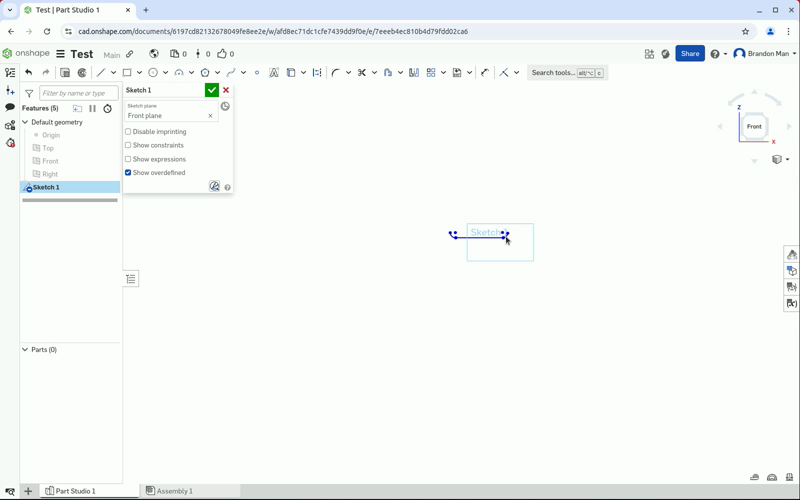
key(l)
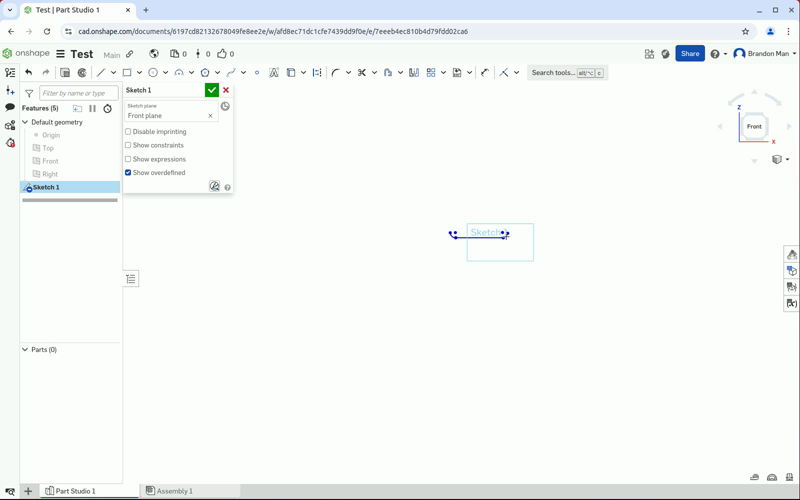
mouse_move(507, 233)
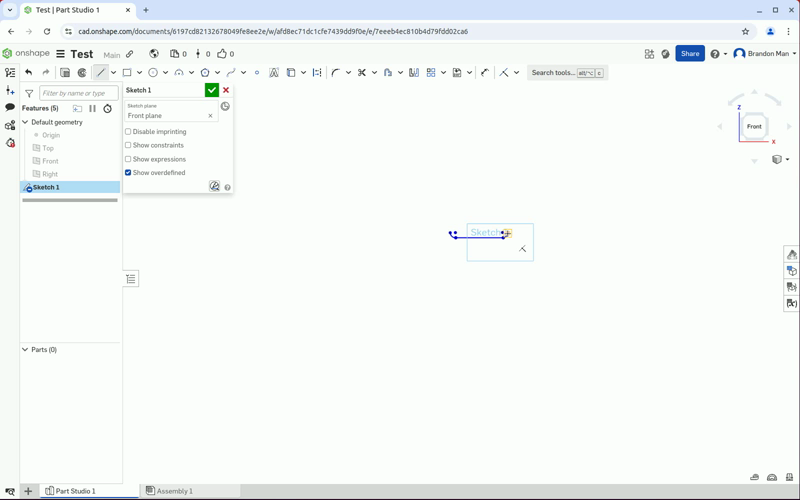
scroll(6)
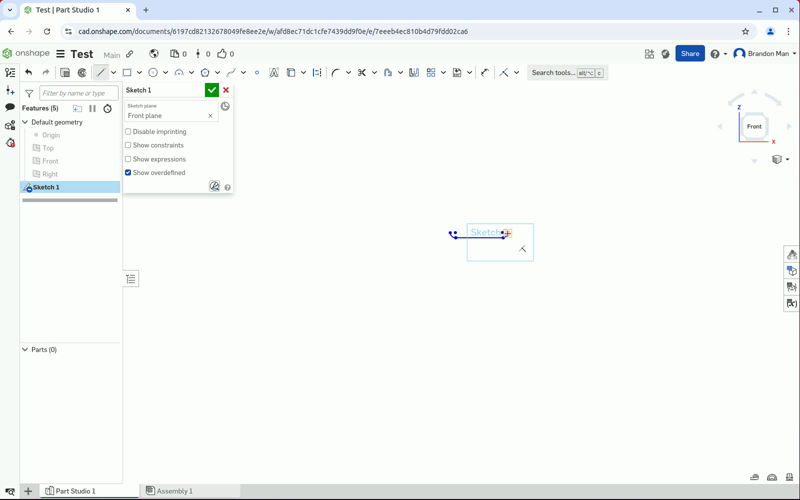
scroll(6)
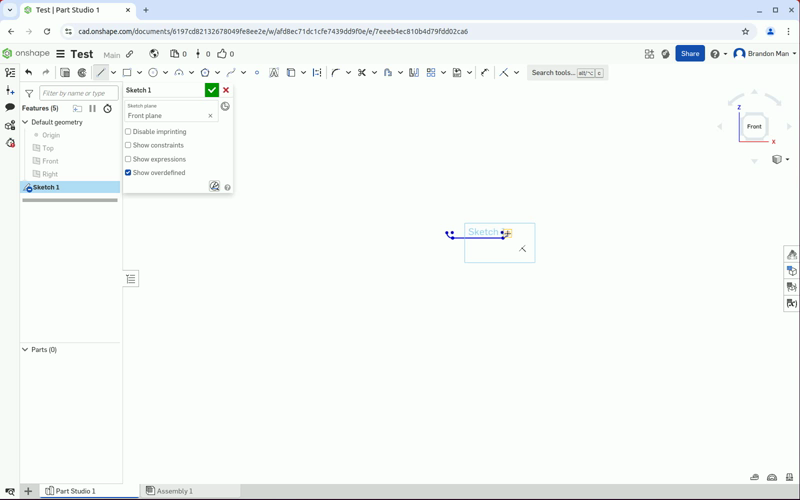
scroll(6)
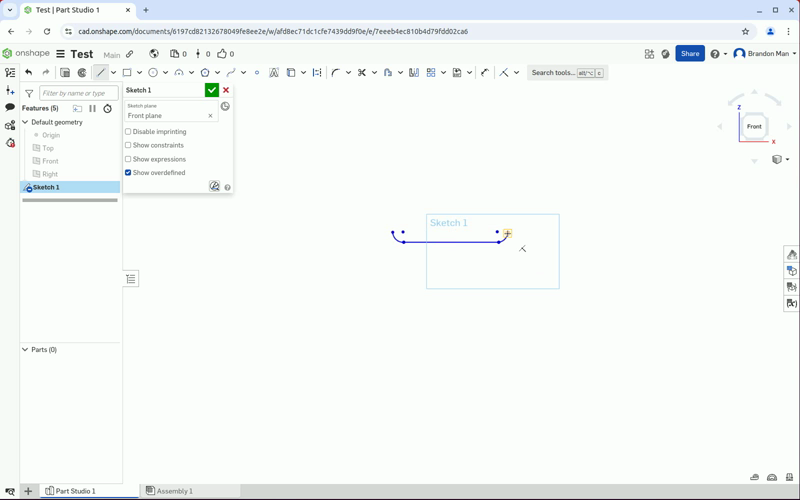
scroll(6)
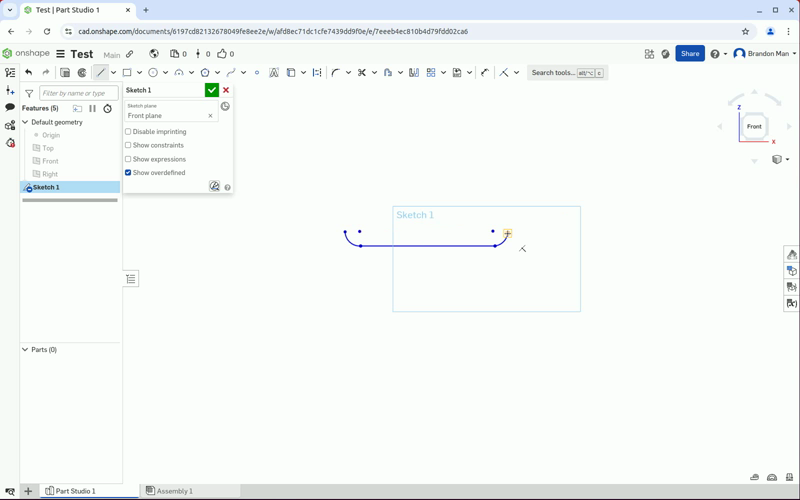
scroll(6)
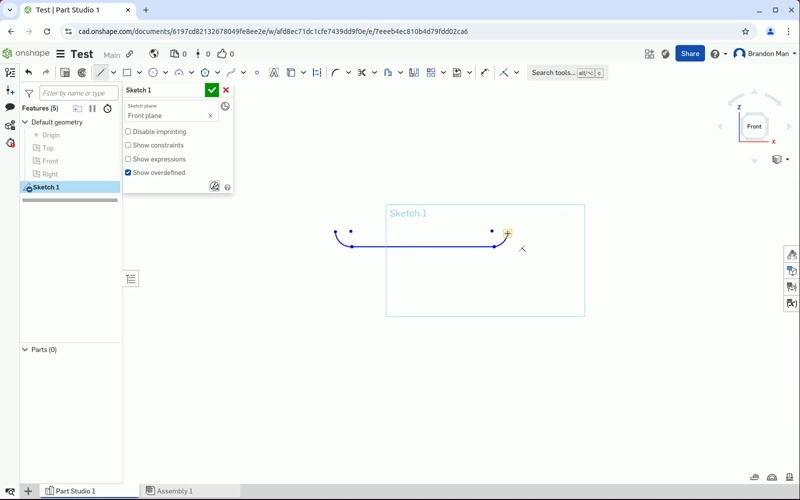
scroll(6)
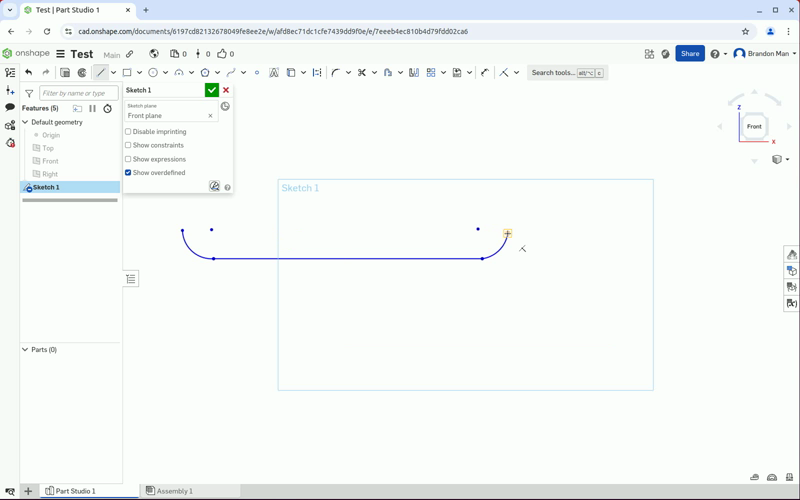
scroll(6)
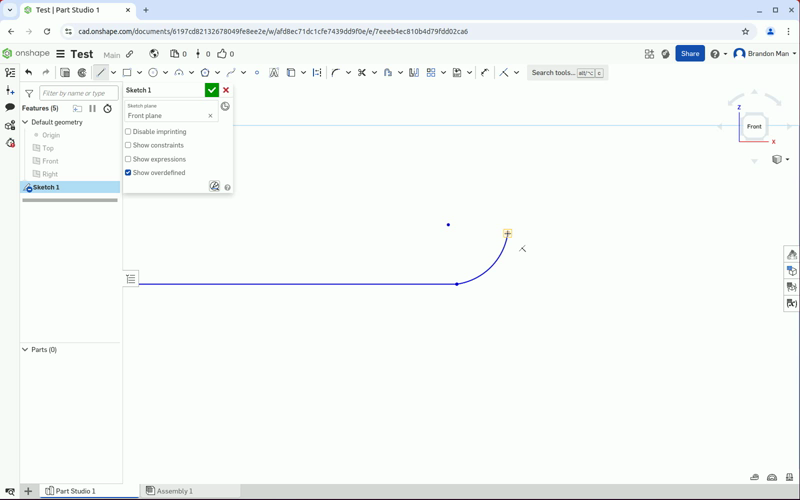
click(507, 233)
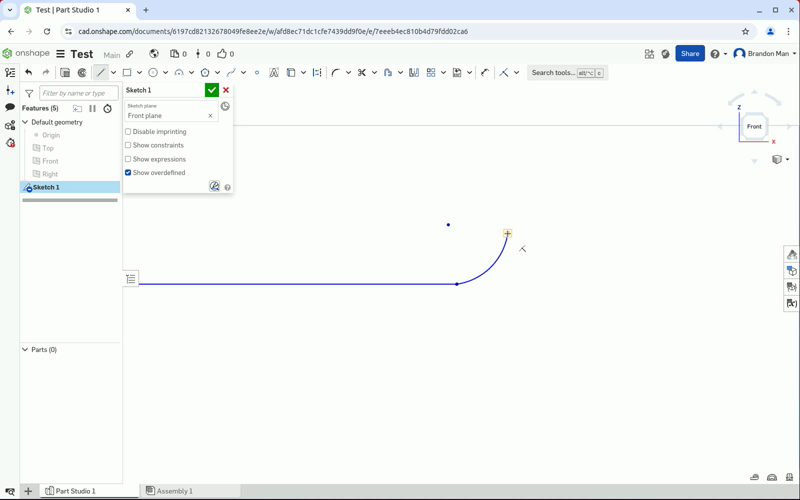
scroll(-6)
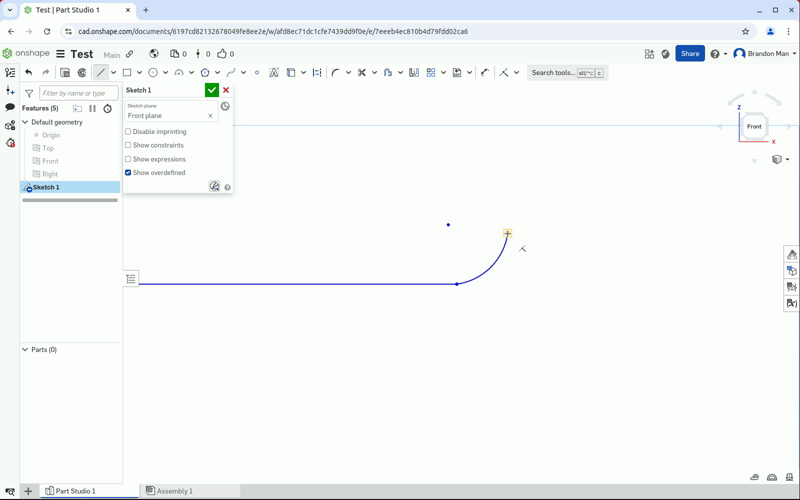
scroll(-6)
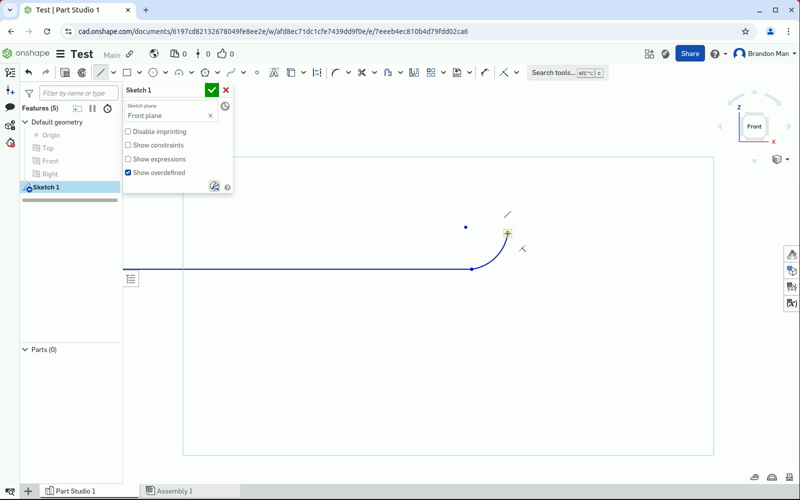
scroll(-6)
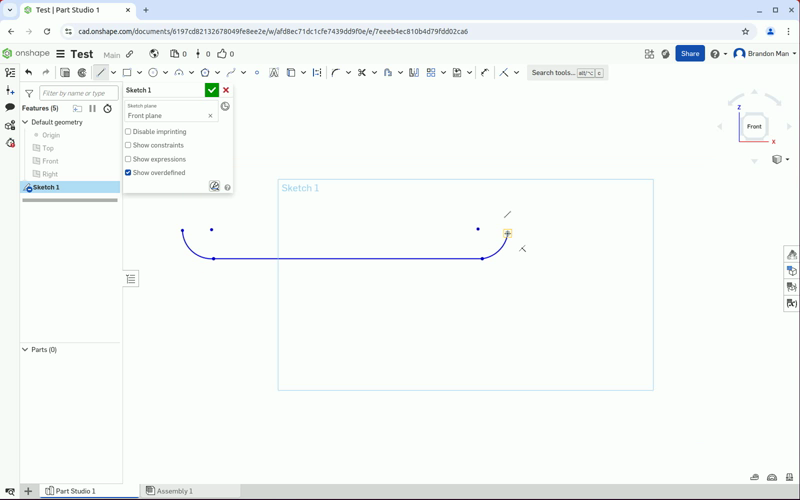
scroll(-6)
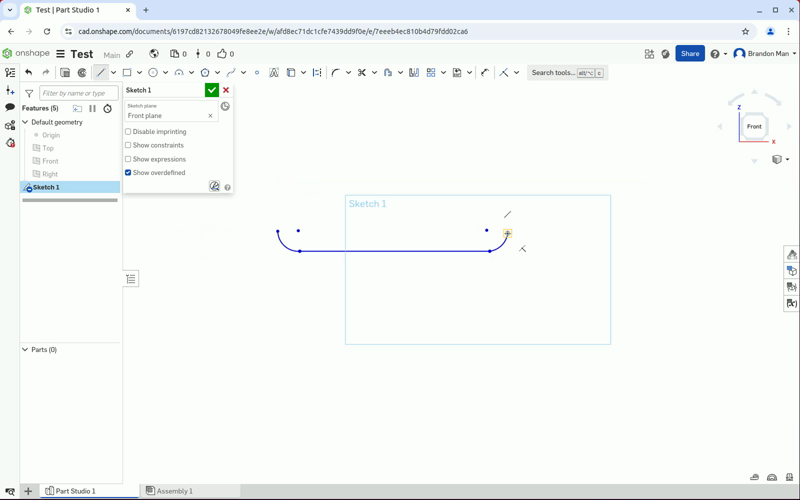
scroll(-6)
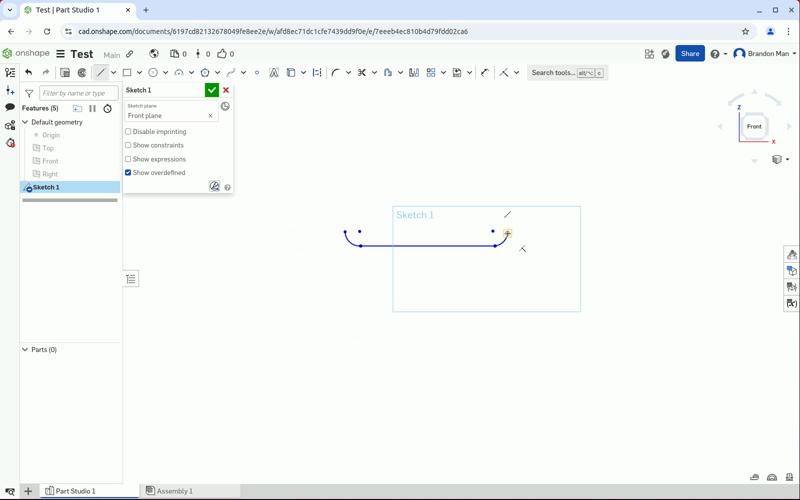
scroll(-6)
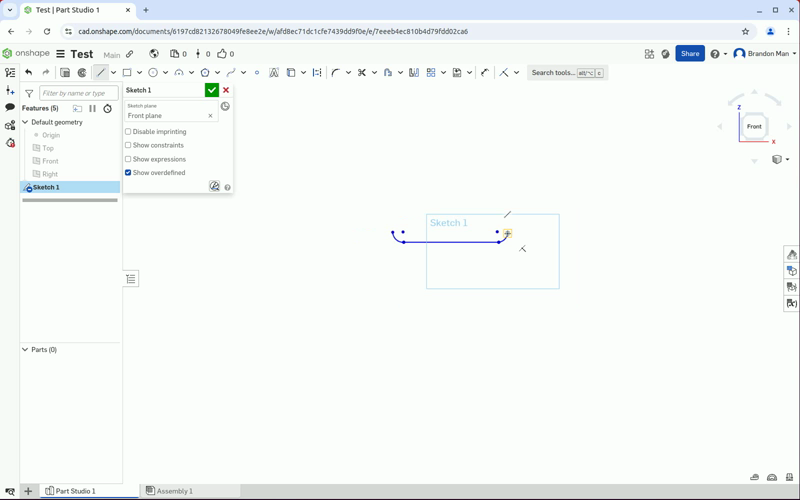
scroll(-6)
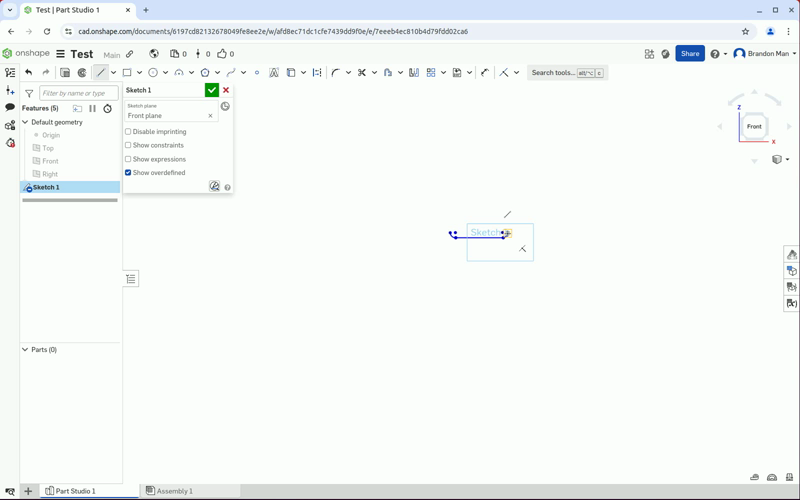
key_down(shift)
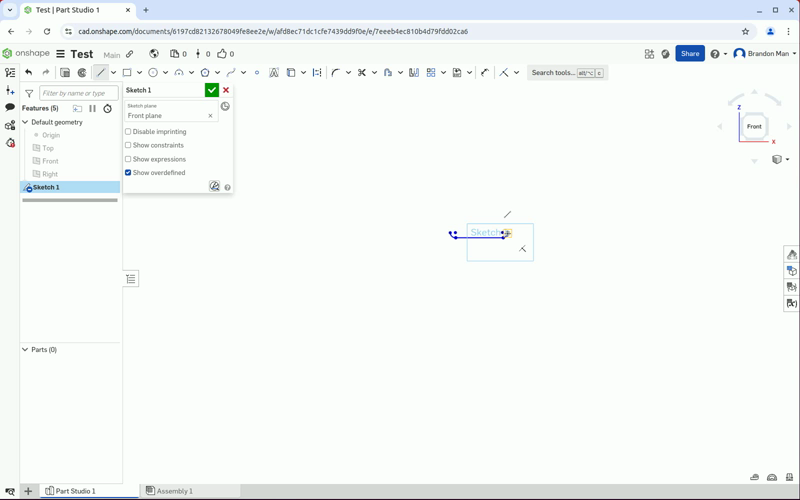
mouse_move(537, 233)
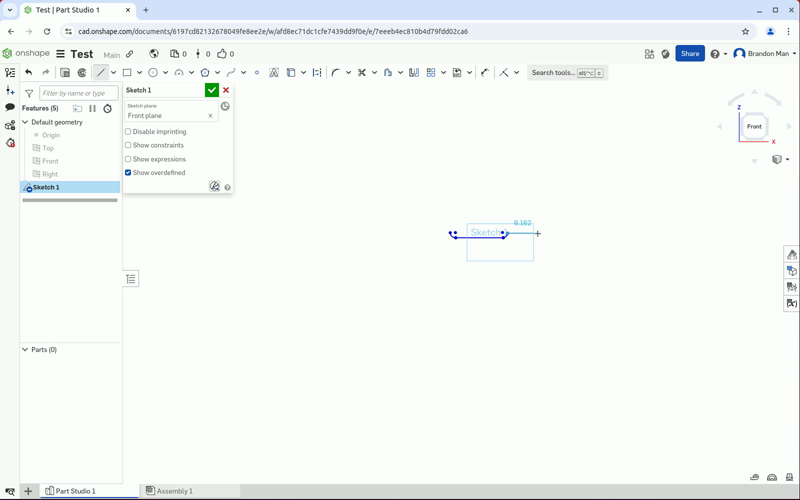
mouse_move(507, 174)
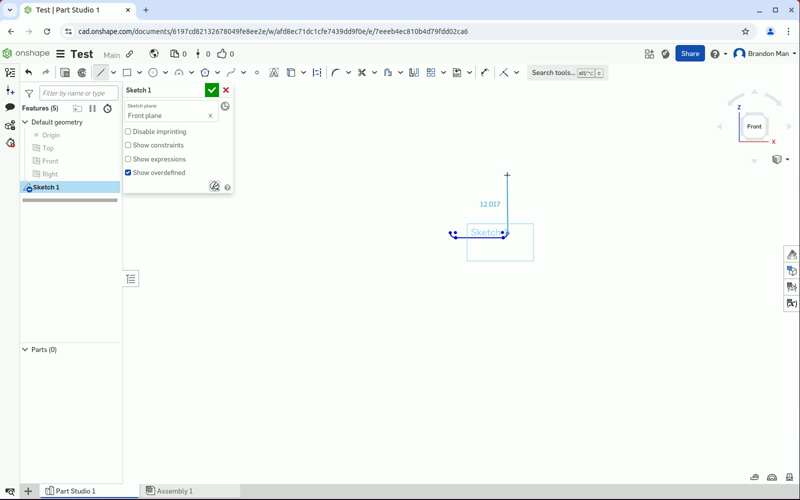
click(507, 174)
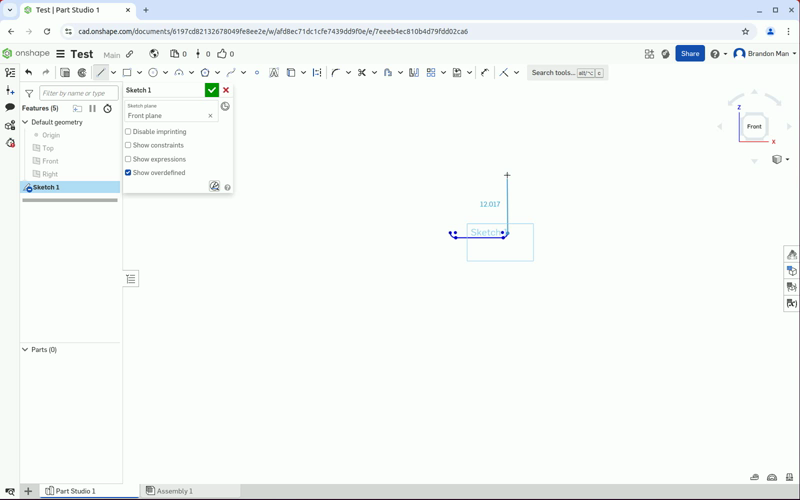
key_up(shift)
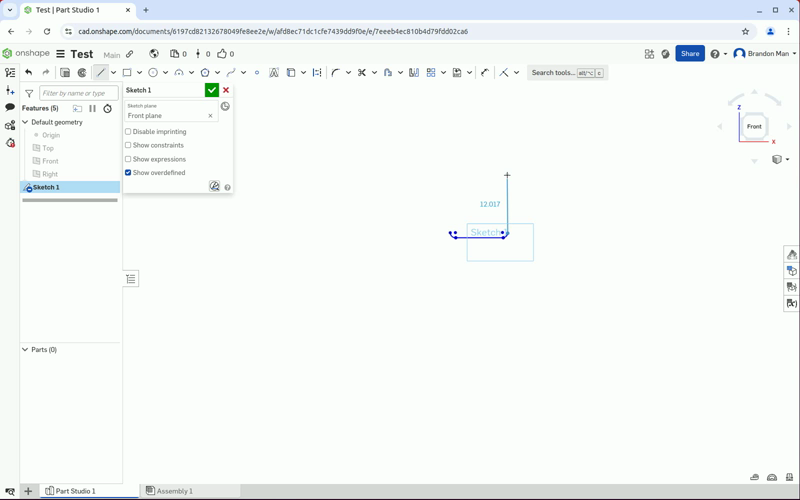
key(esc)
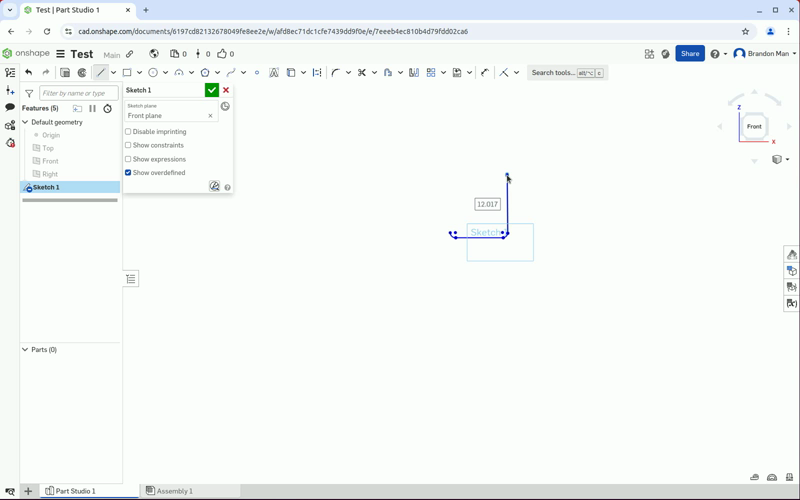
key(a)
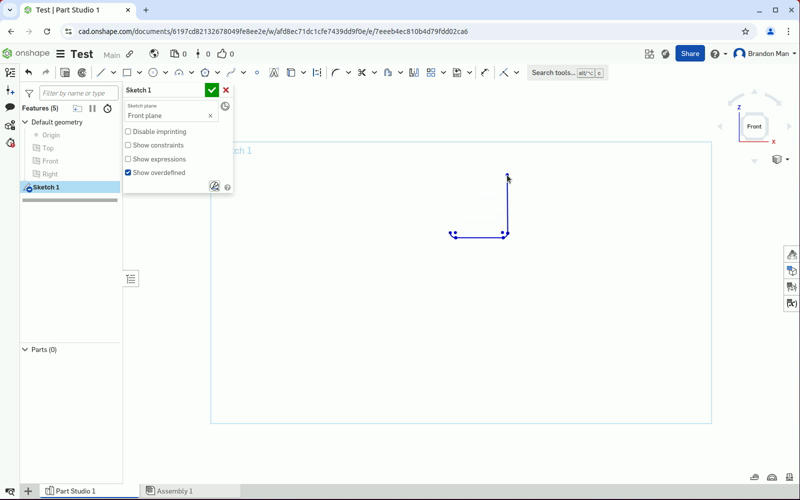
mouse_move(507, 174)
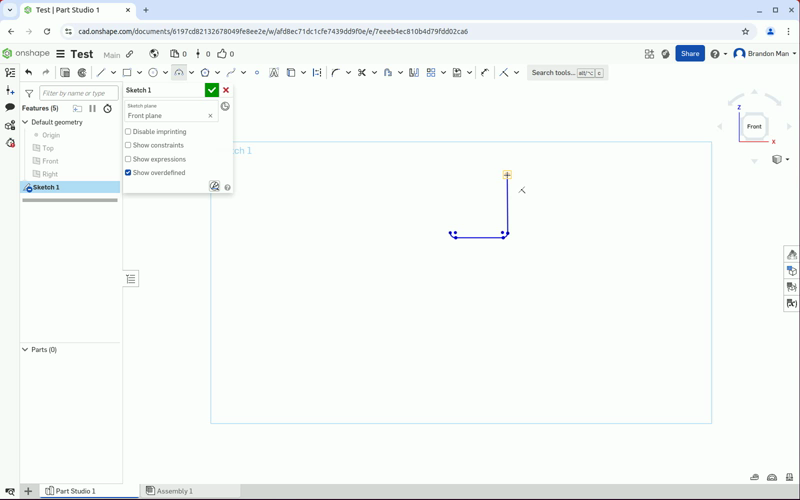
click(507, 174)
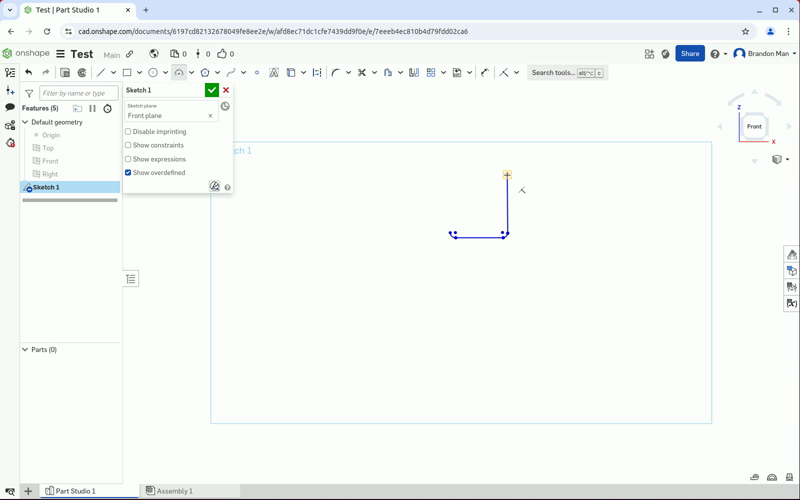
key_down(shift)
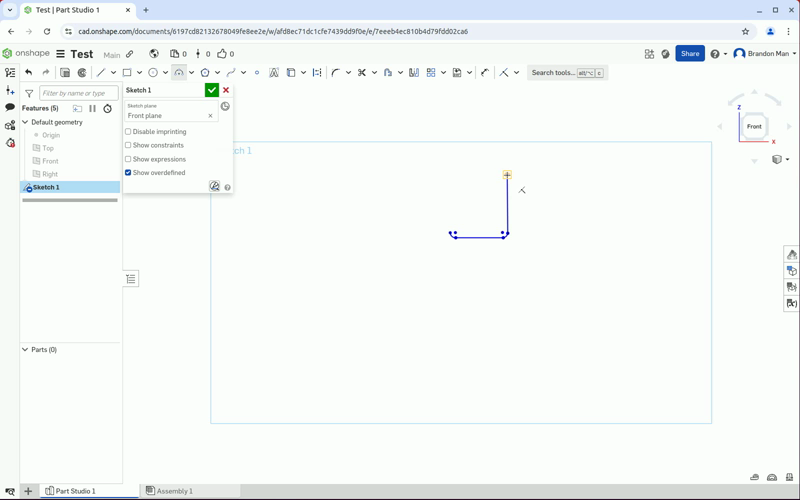
mouse_move(503, 169)
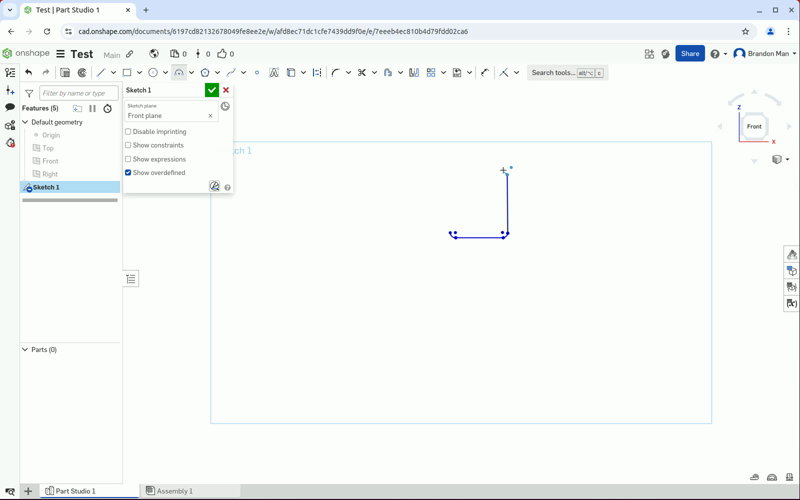
scroll(6)
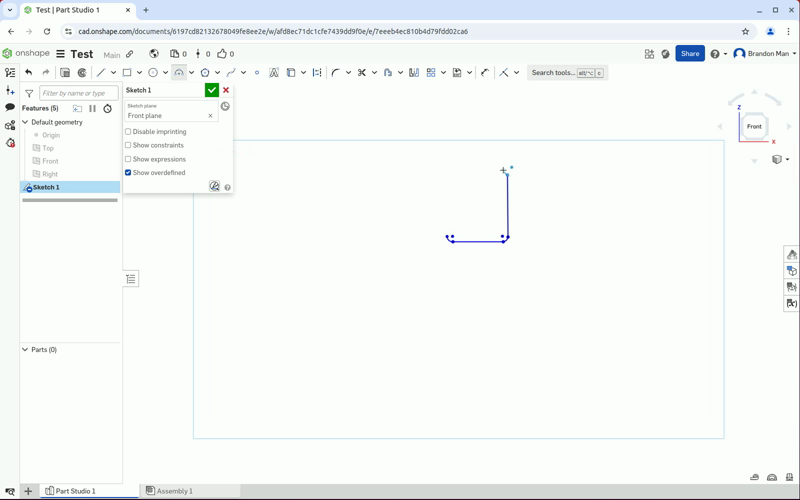
scroll(6)
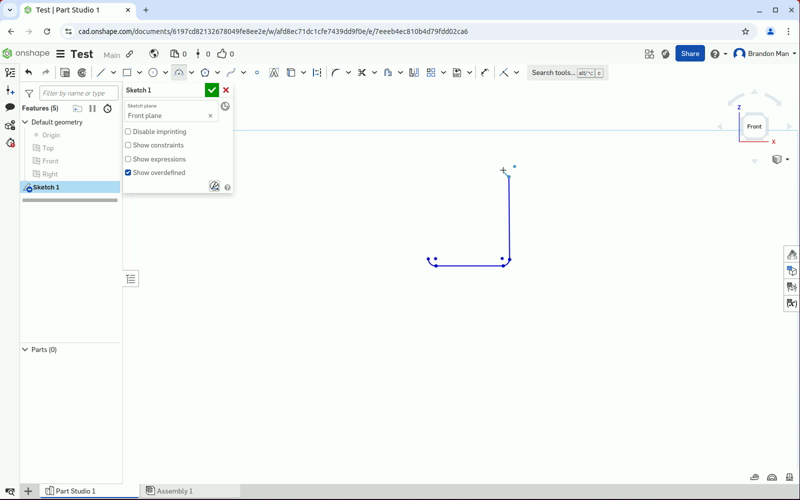
scroll(6)
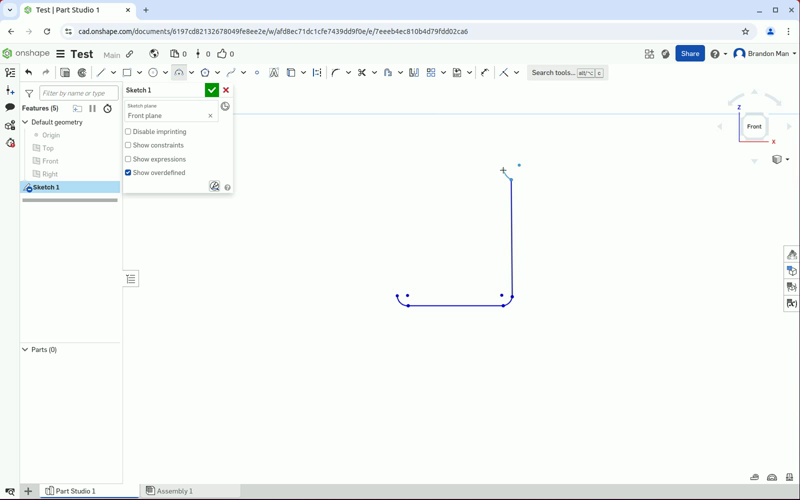
scroll(6)
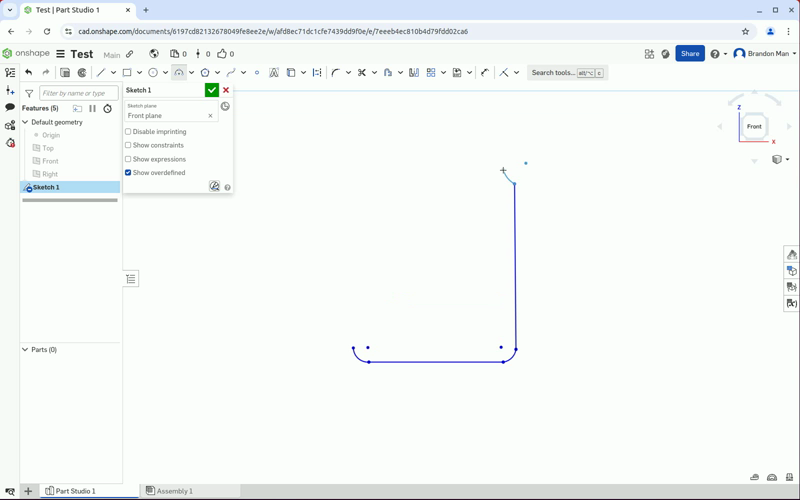
scroll(6)
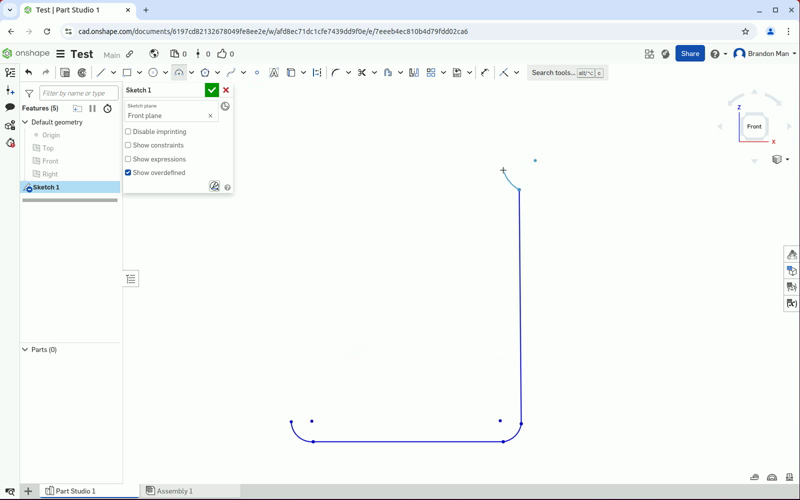
scroll(6)
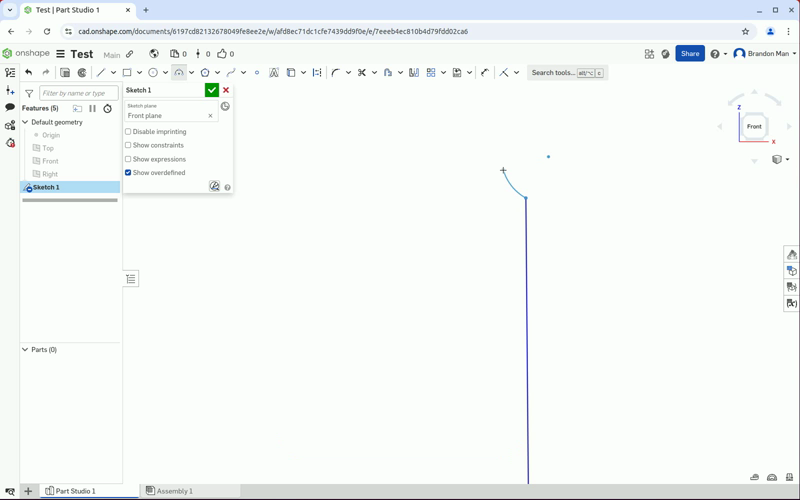
scroll(6)
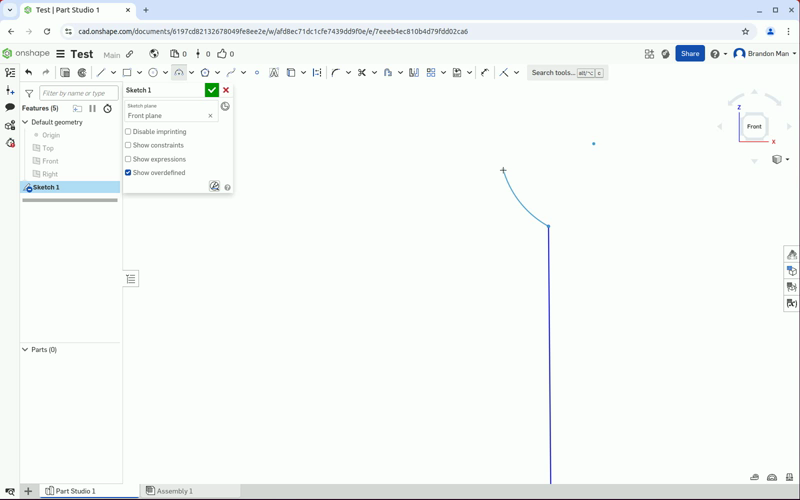
click(503, 169)
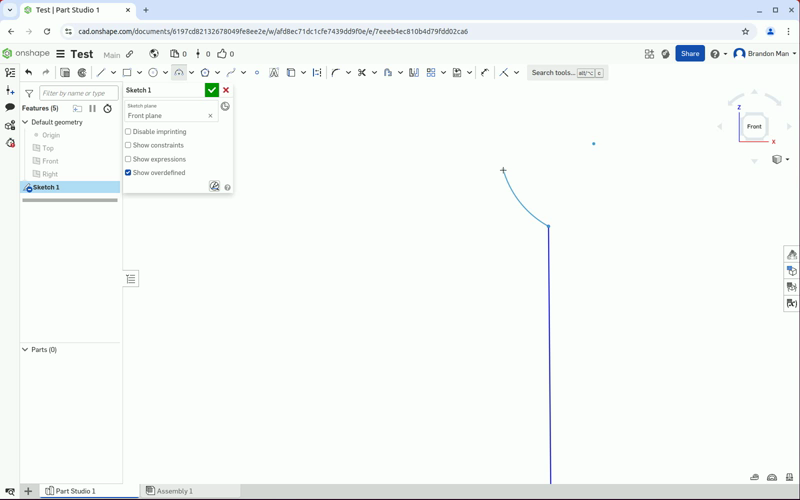
scroll(-6)
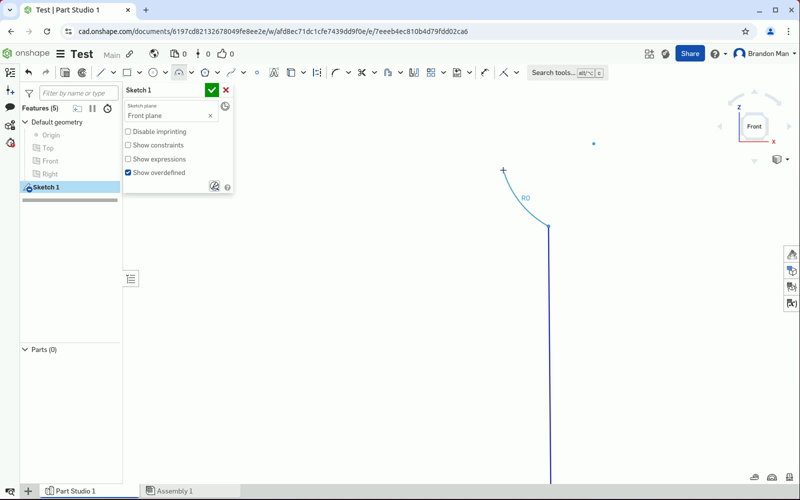
scroll(-6)
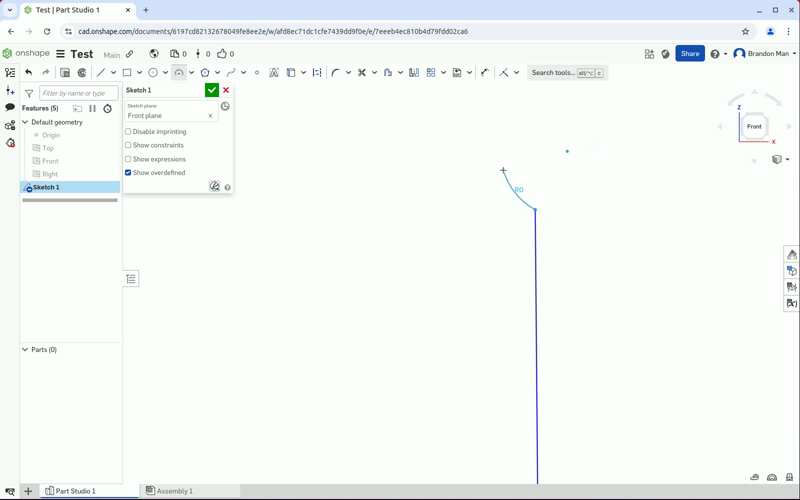
scroll(-6)
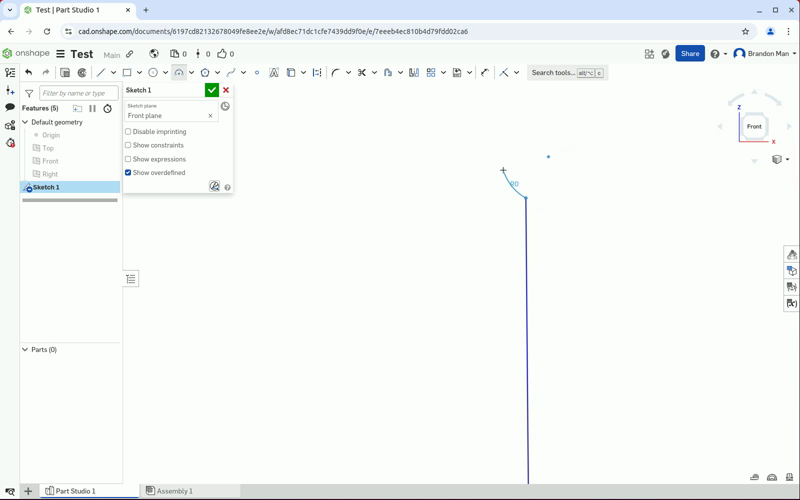
scroll(-6)
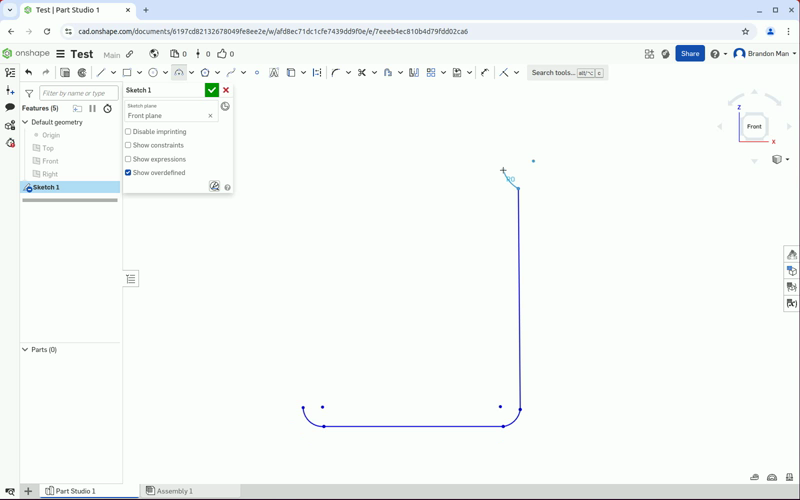
scroll(-6)
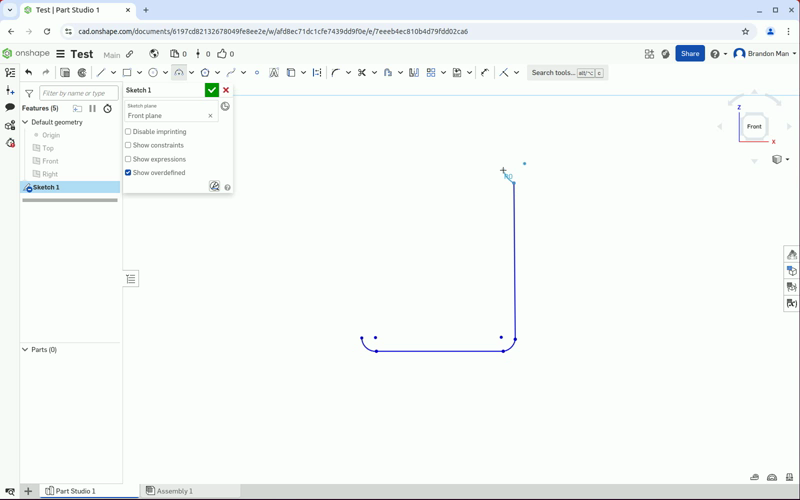
scroll(-6)
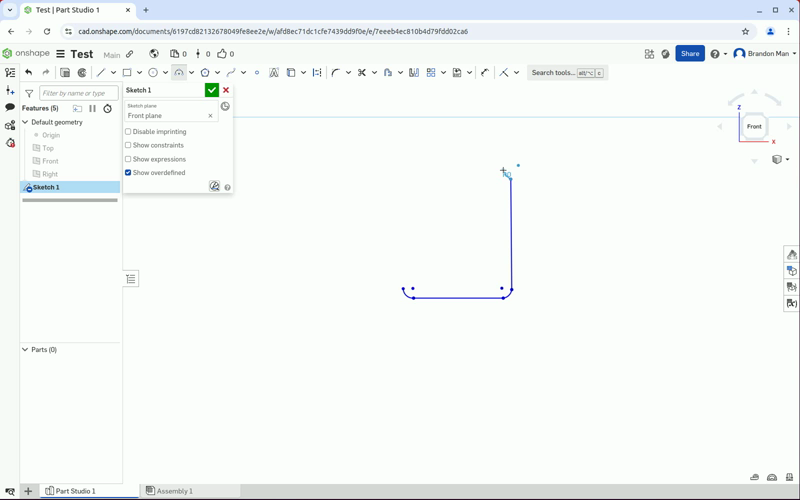
scroll(-6)
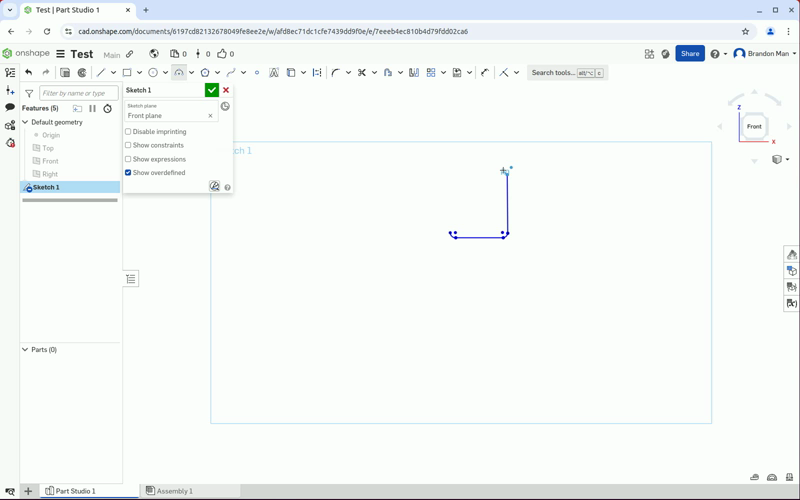
mouse_move(506, 171)
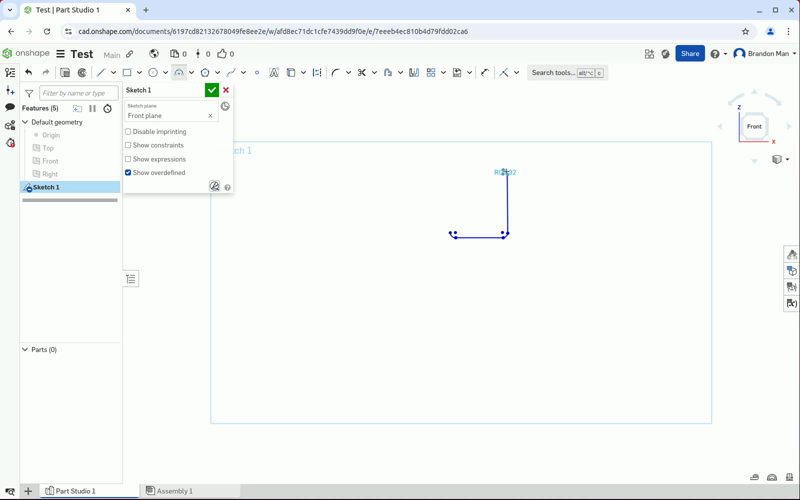
scroll(6)
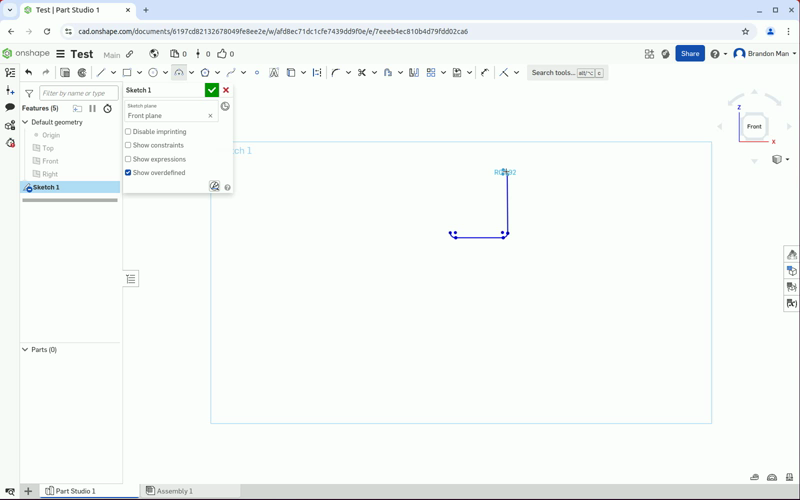
scroll(6)
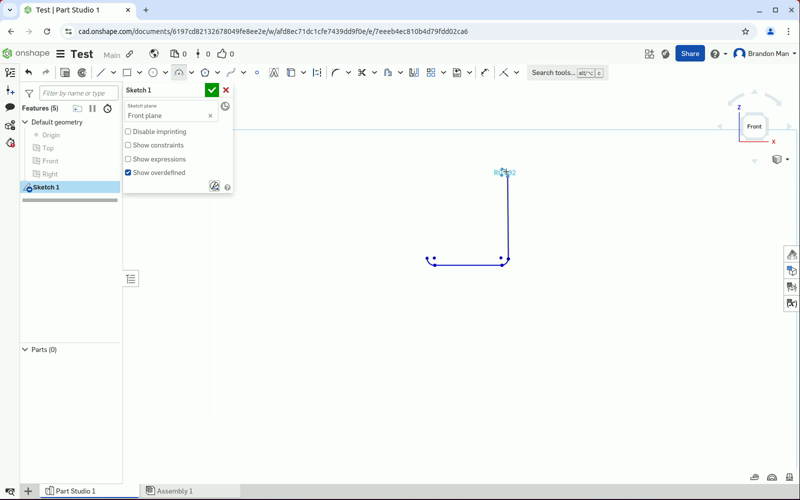
scroll(6)
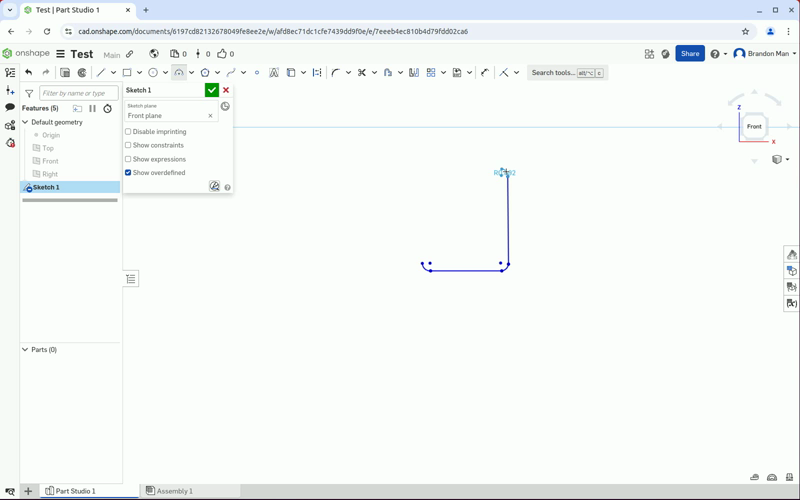
scroll(6)
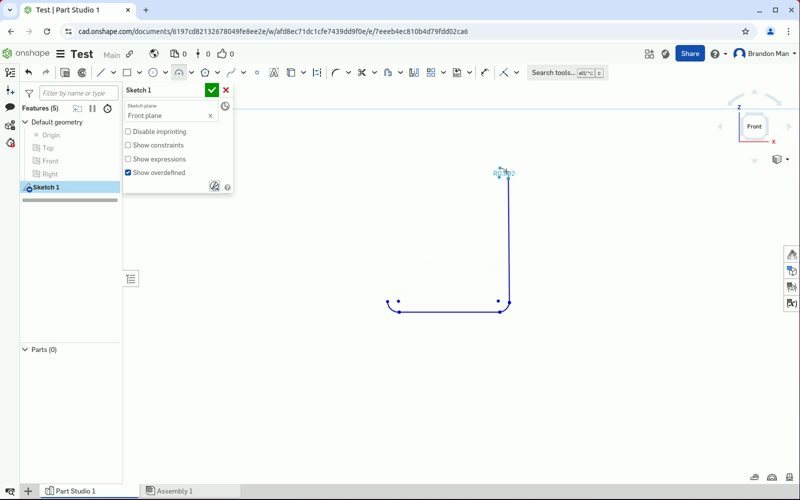
scroll(6)
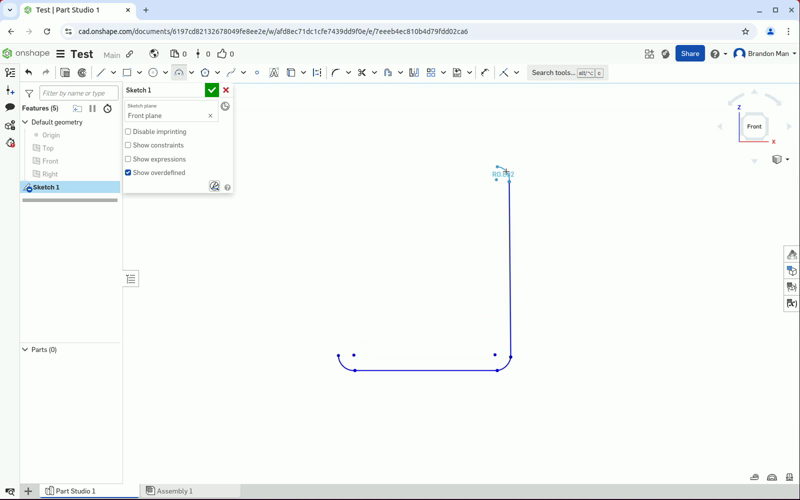
scroll(6)
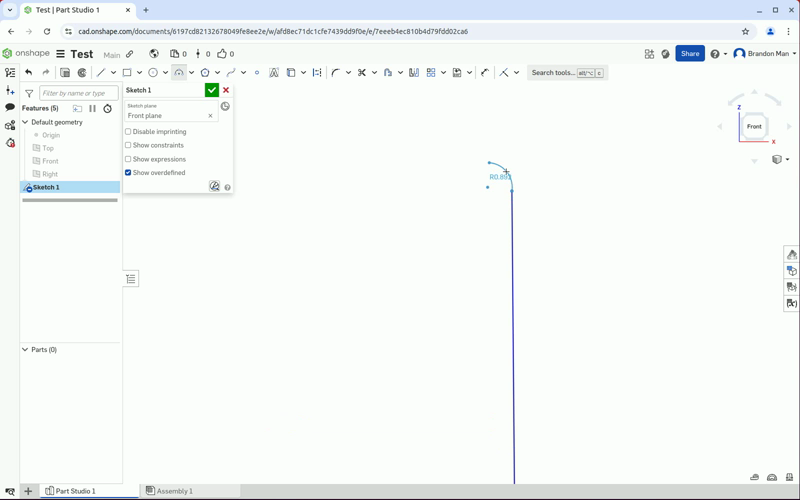
scroll(6)
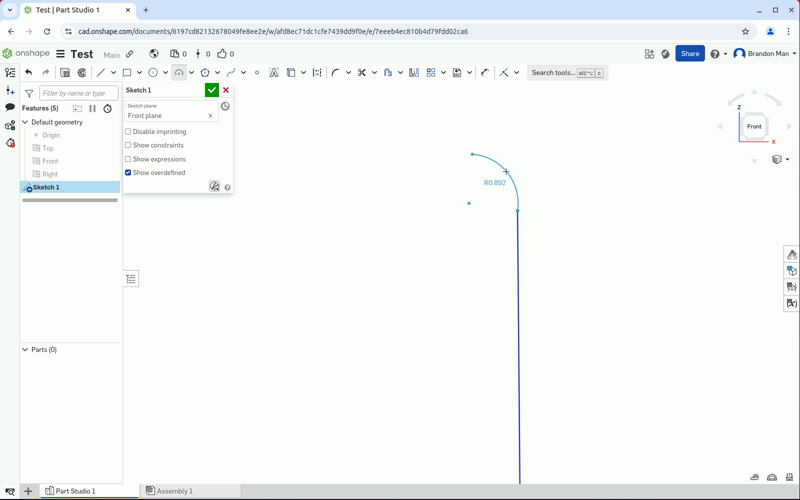
click(506, 171)
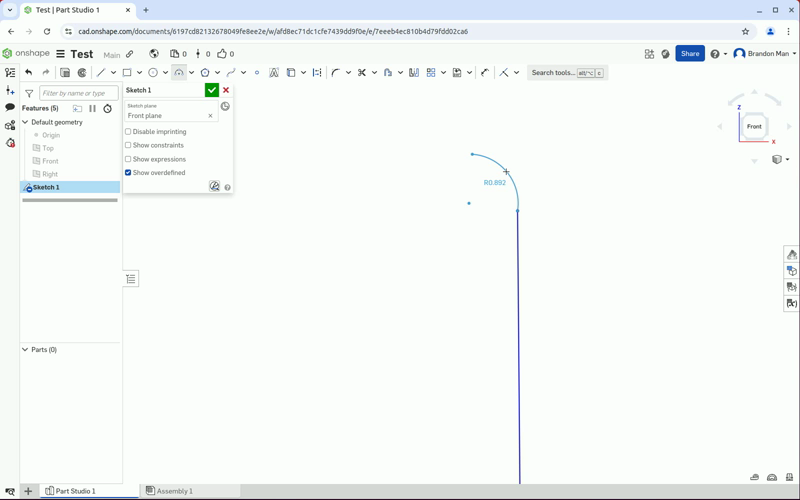
scroll(-6)
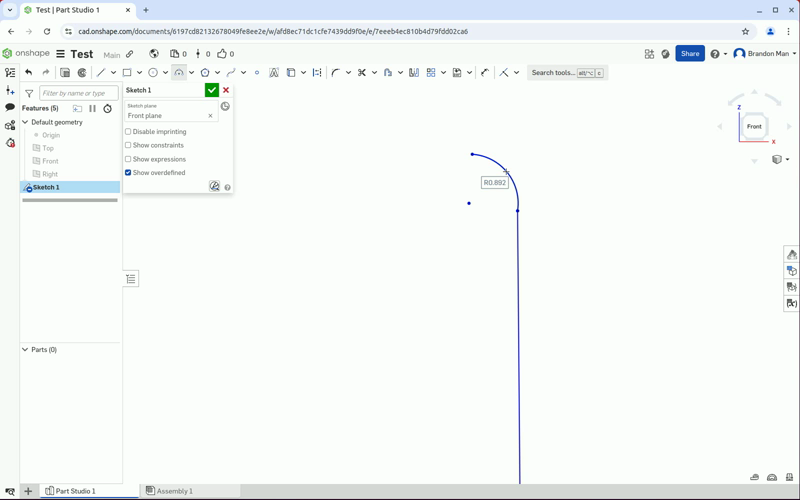
scroll(-6)
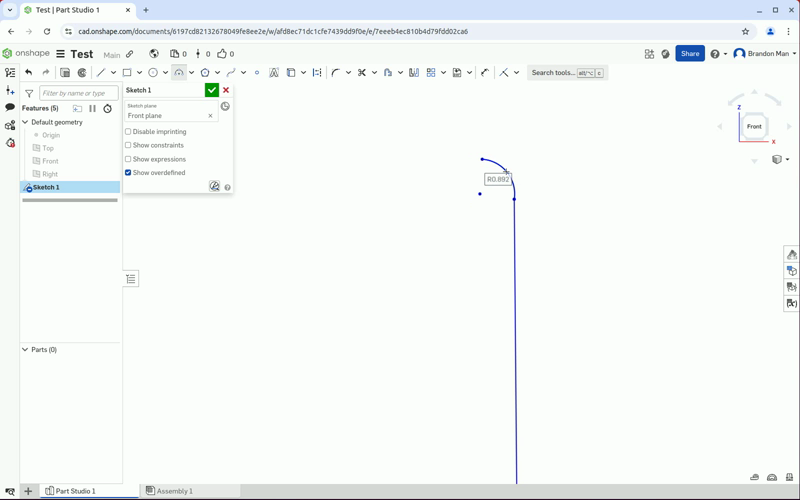
scroll(-6)
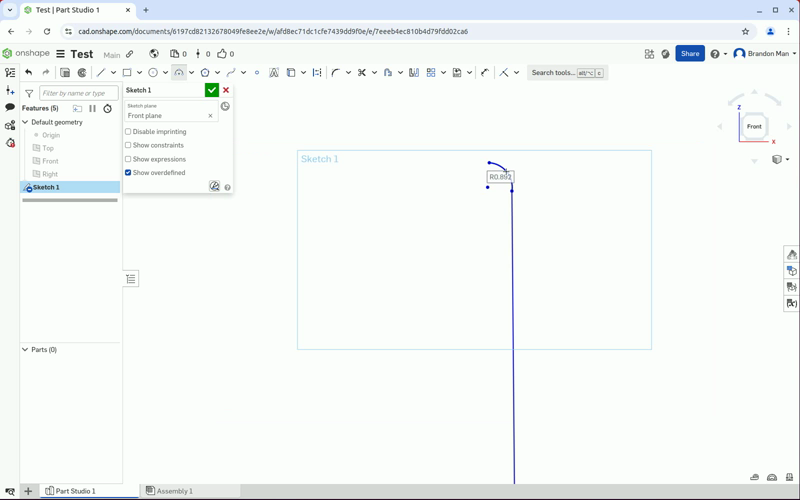
scroll(-6)
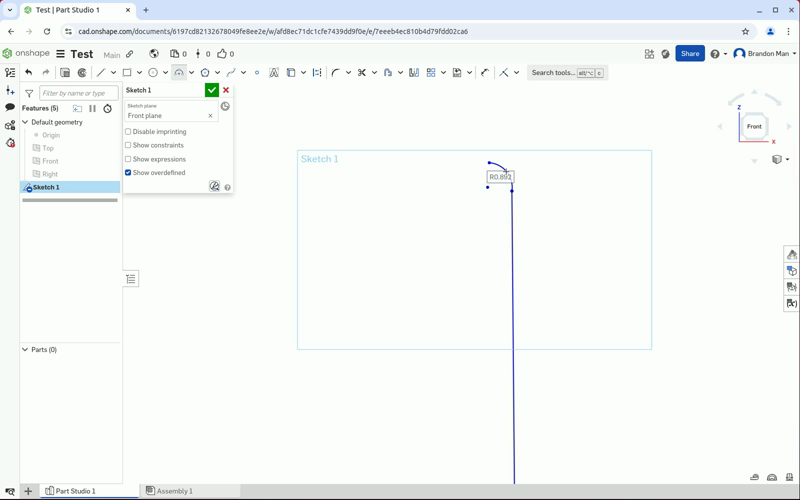
scroll(-6)
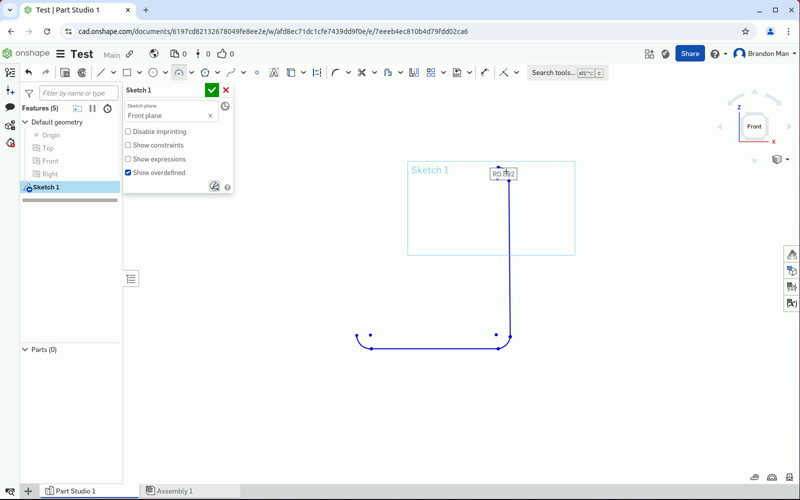
scroll(-6)
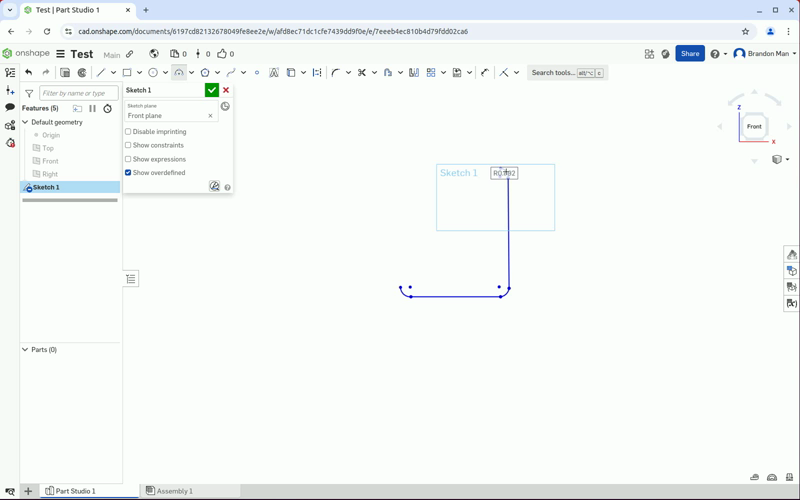
scroll(-6)
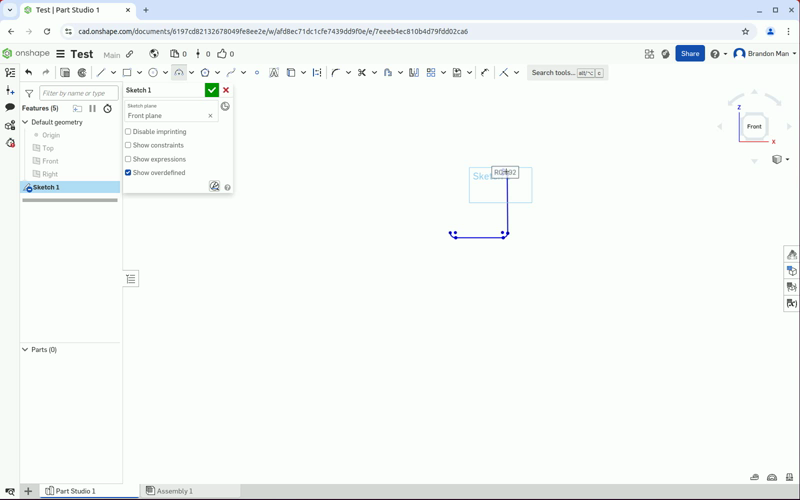
key_up(shift)
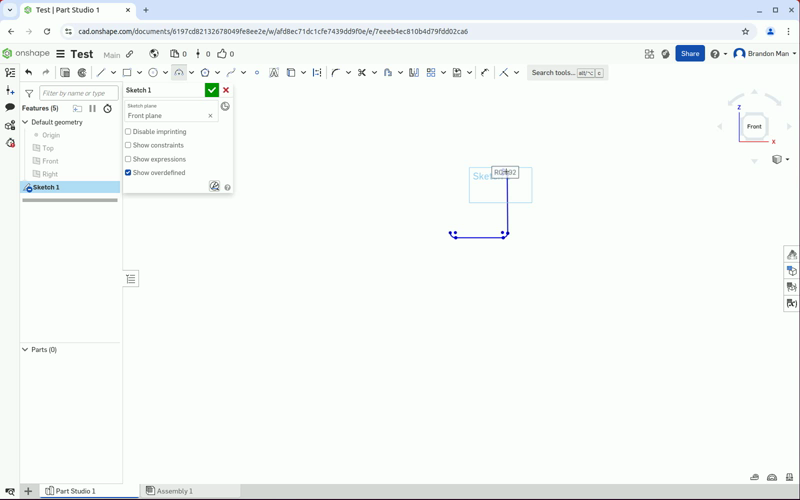
key(esc)
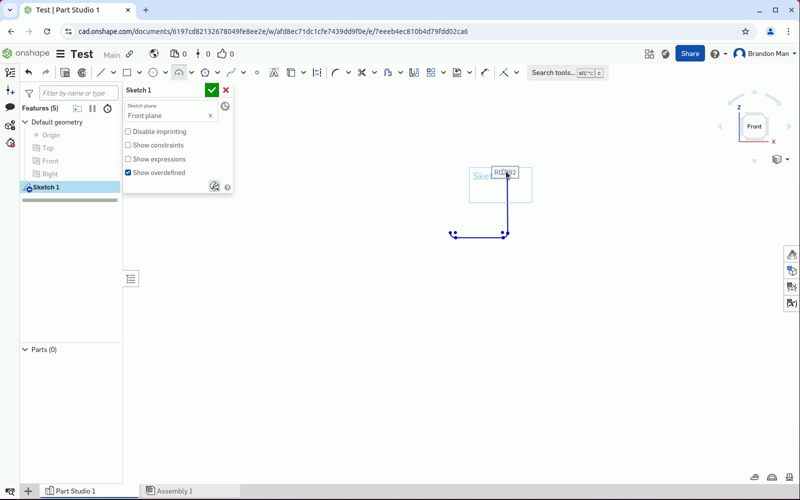
key(l)
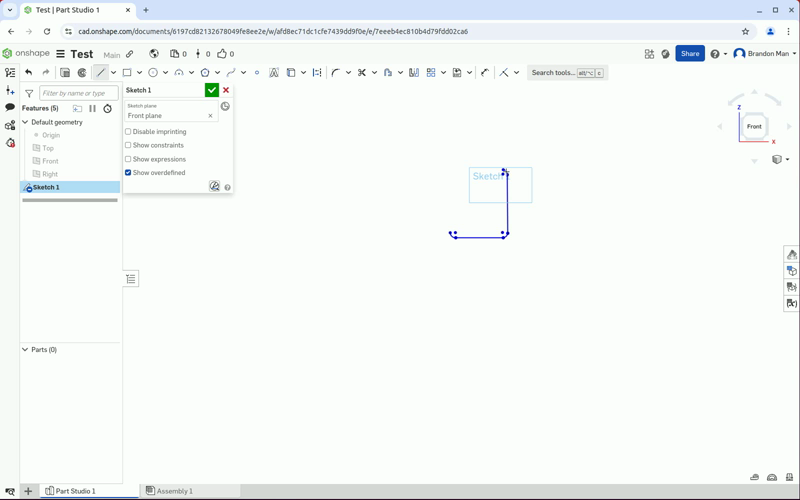
mouse_move(503, 169)
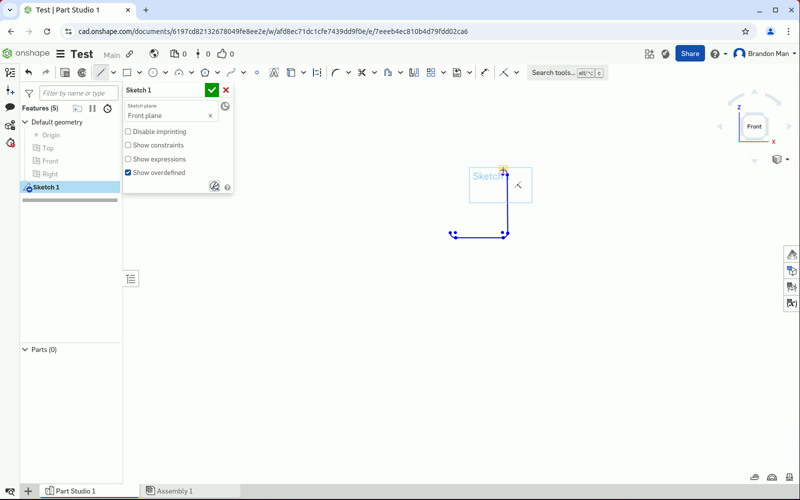
scroll(6)
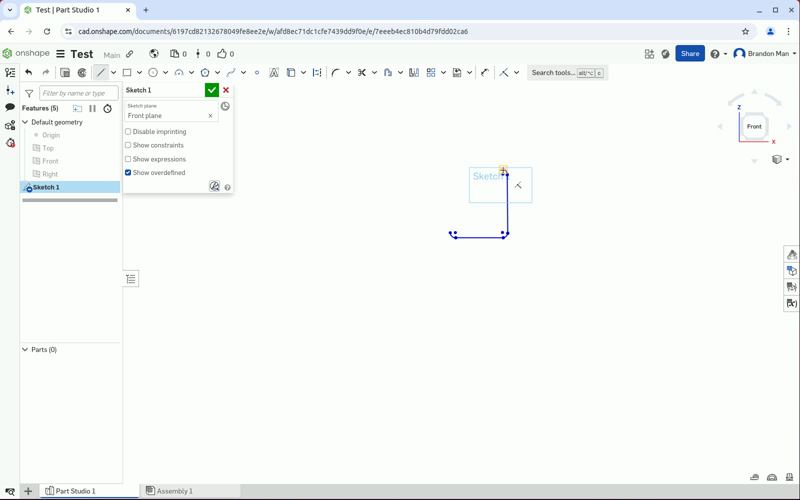
scroll(6)
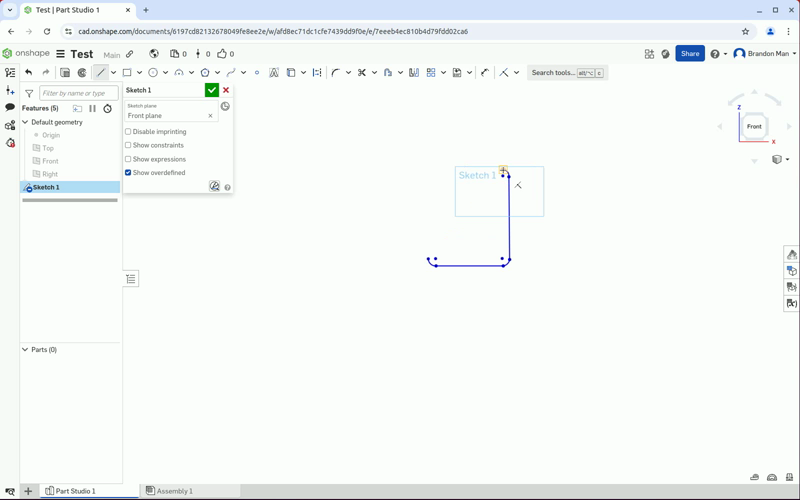
scroll(6)
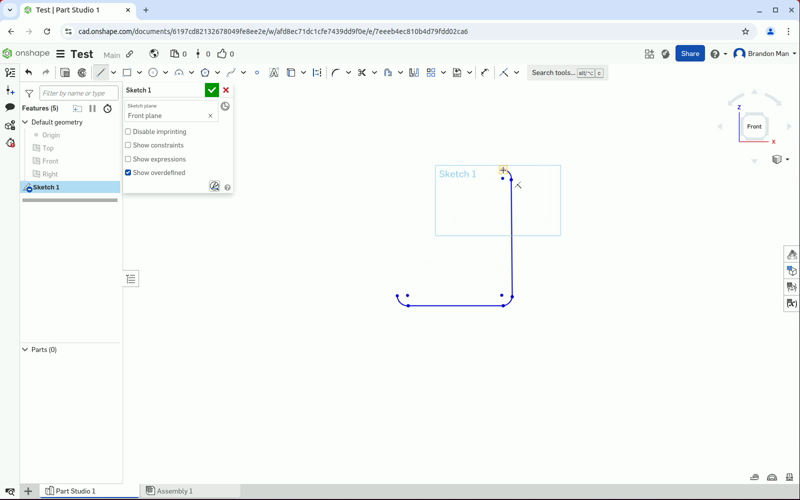
scroll(6)
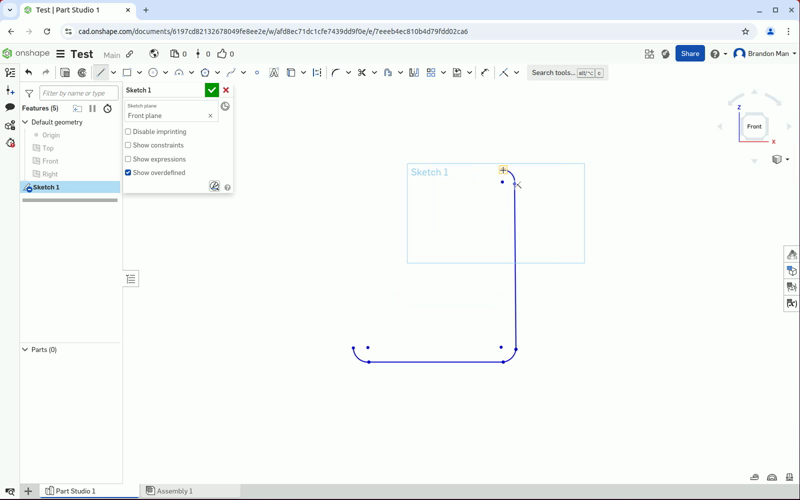
scroll(6)
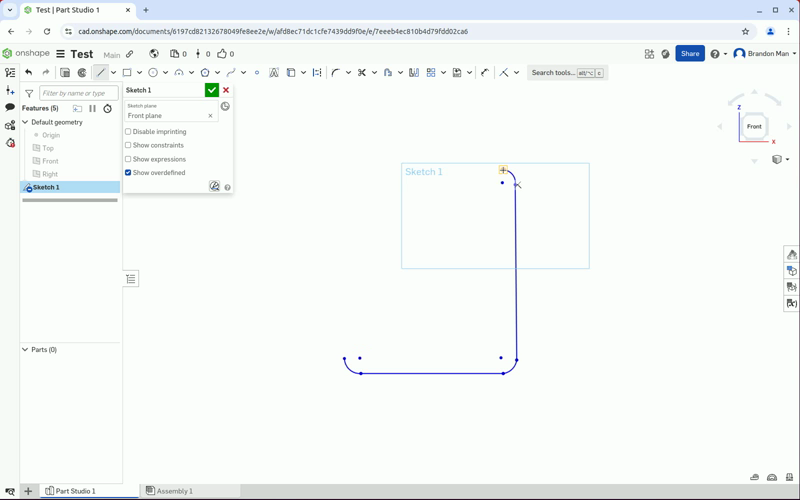
scroll(6)
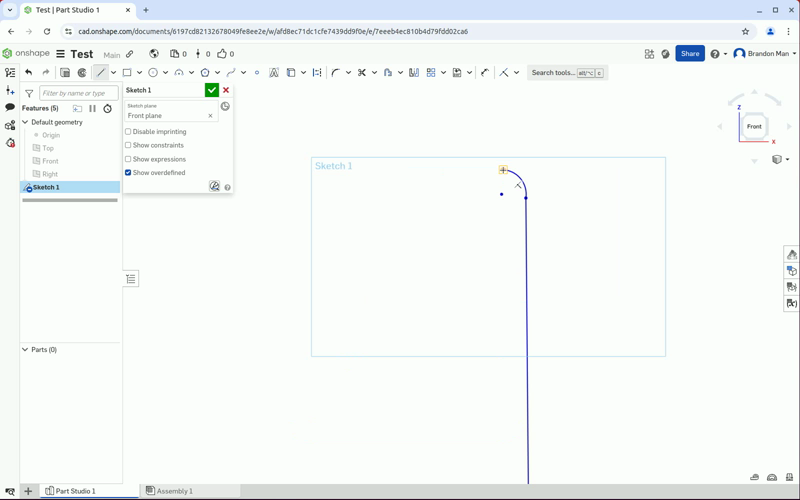
scroll(6)
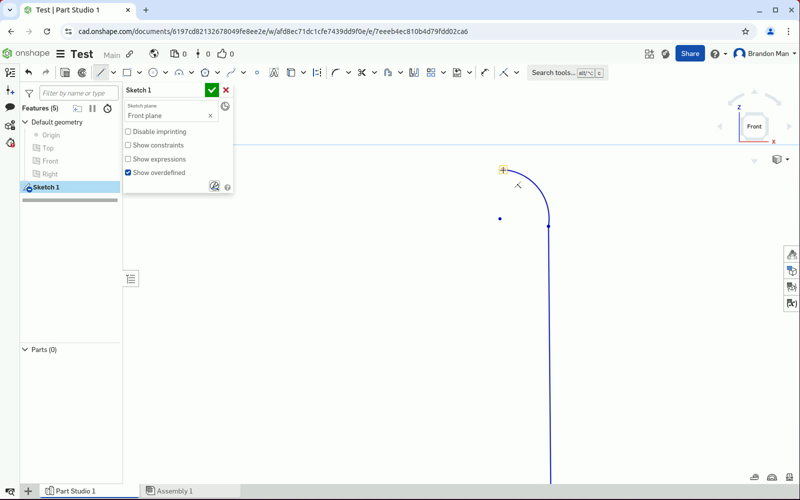
click(503, 169)
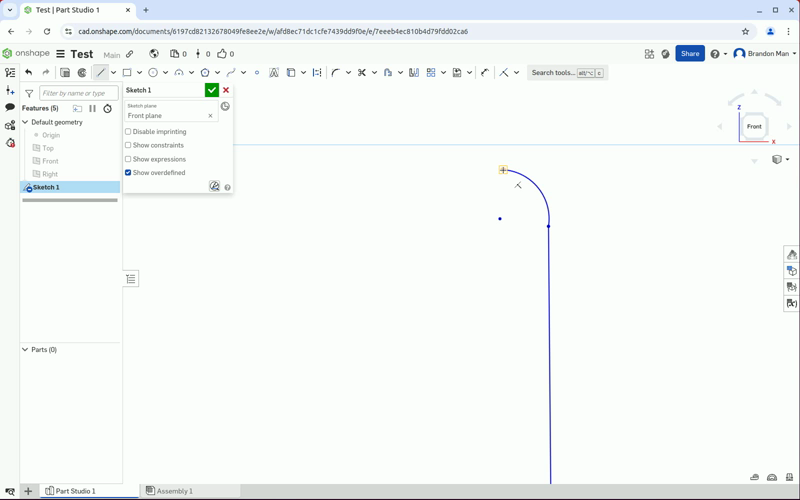
scroll(-6)
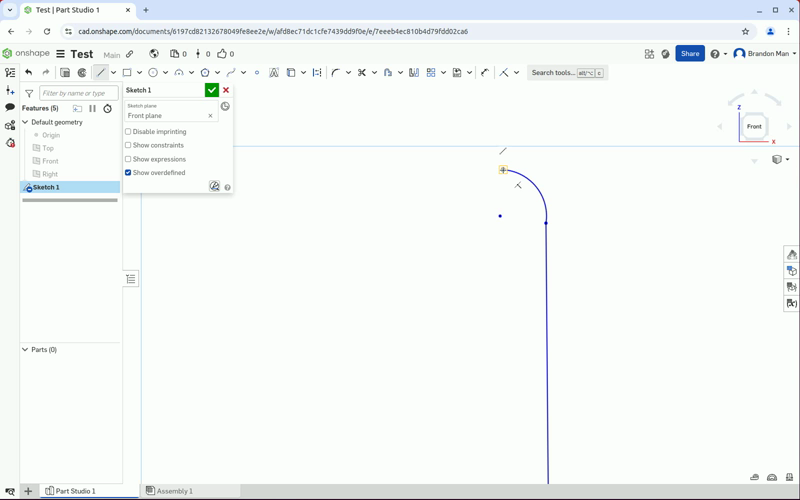
scroll(-6)
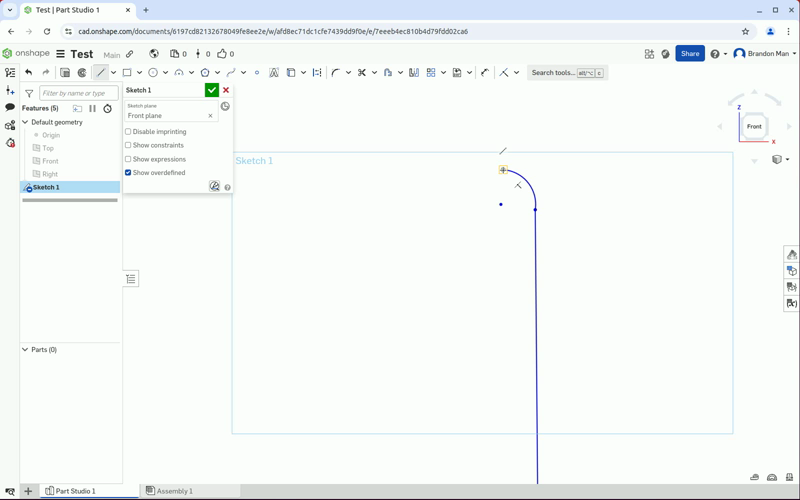
scroll(-6)
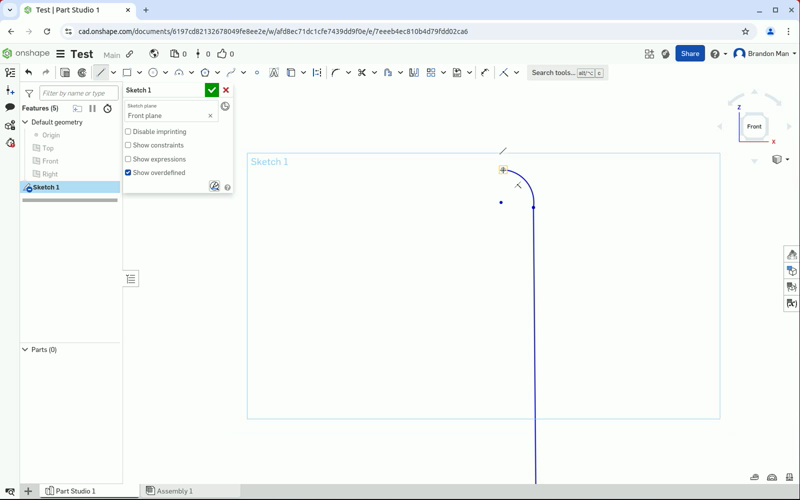
scroll(-6)
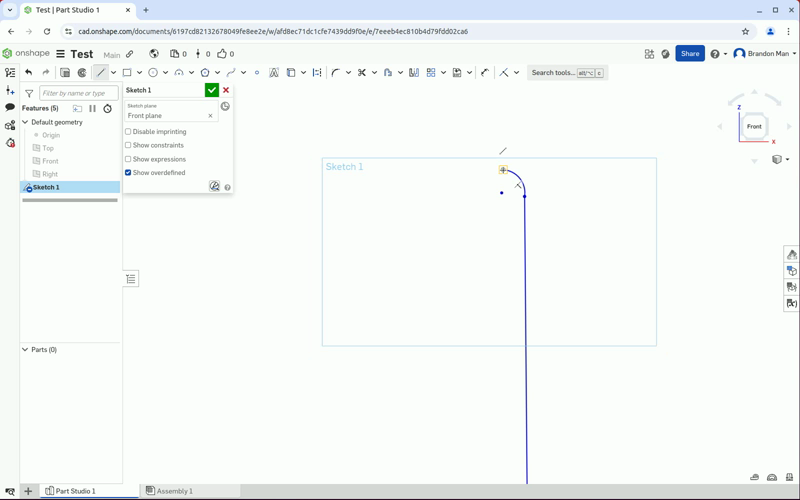
scroll(-6)
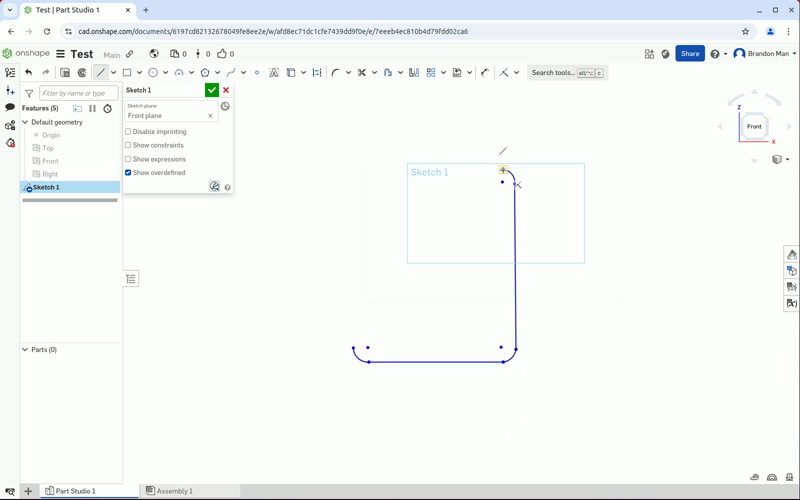
scroll(-6)
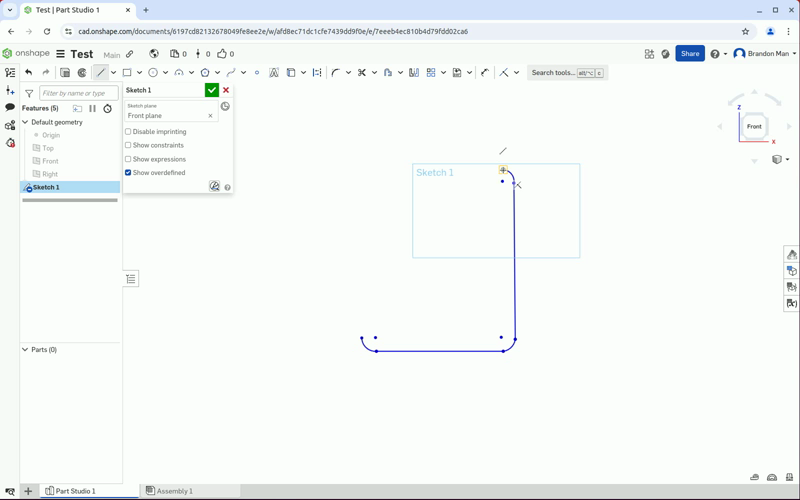
scroll(-6)
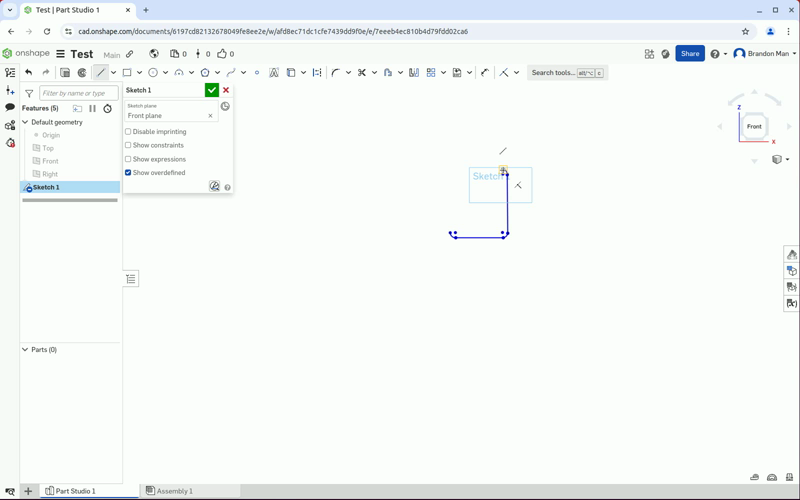
key_down(shift)
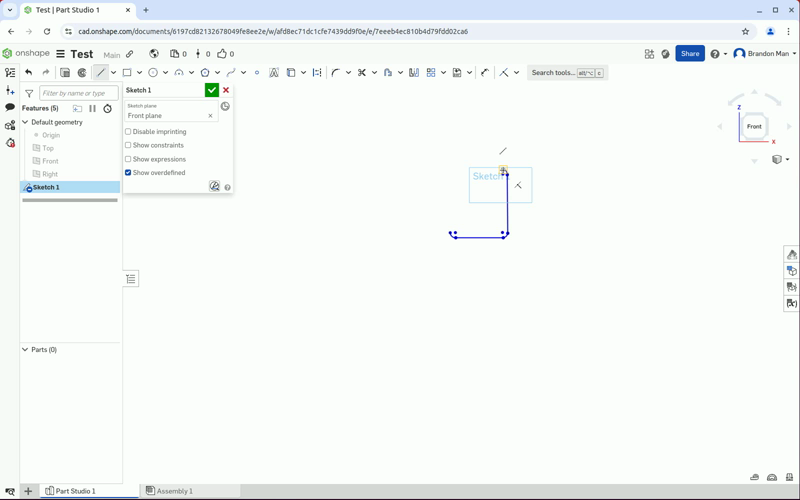
mouse_move(533, 169)
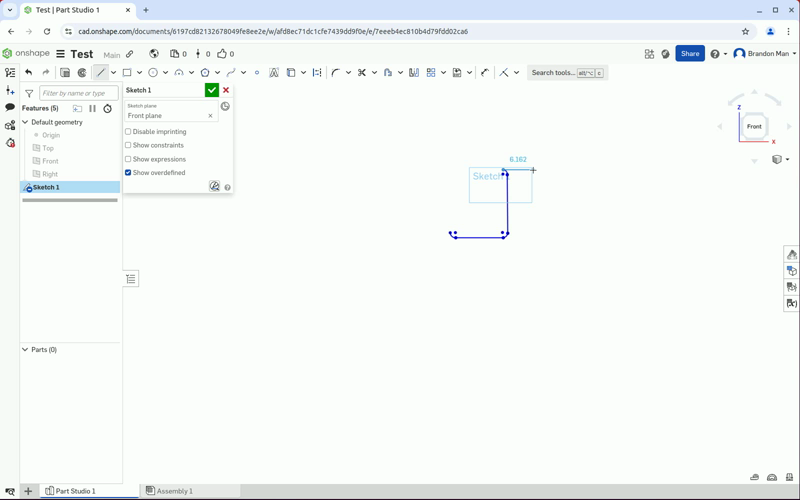
mouse_move(455, 169)
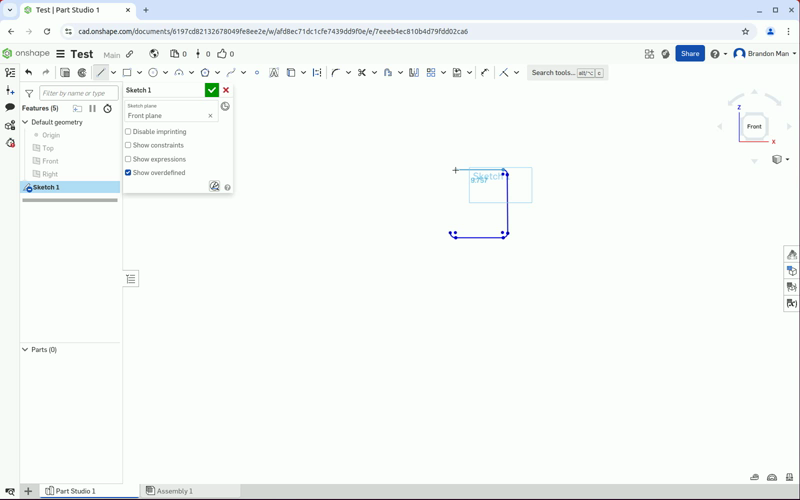
click(455, 169)
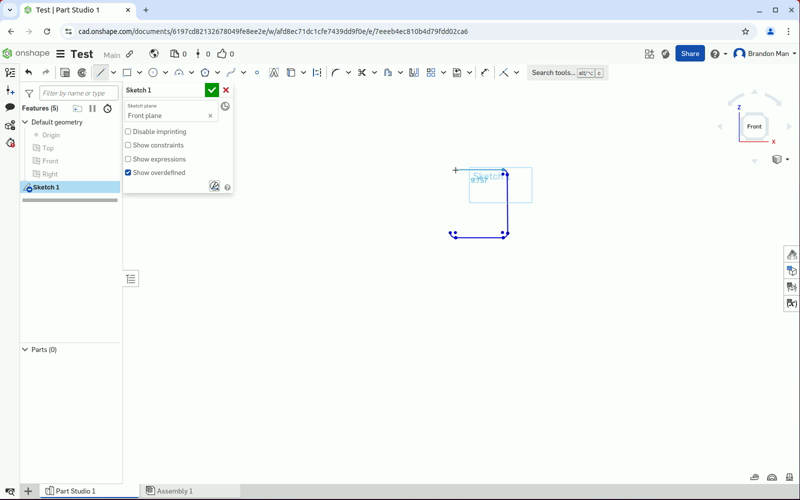
key_up(shift)
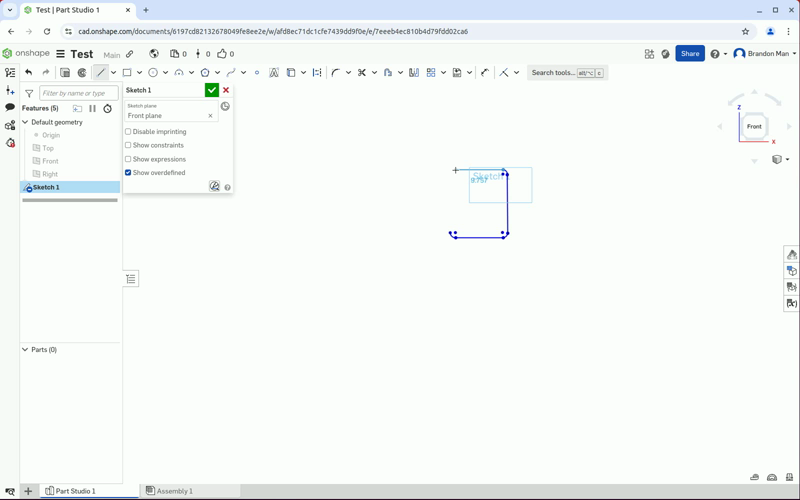
key(esc)
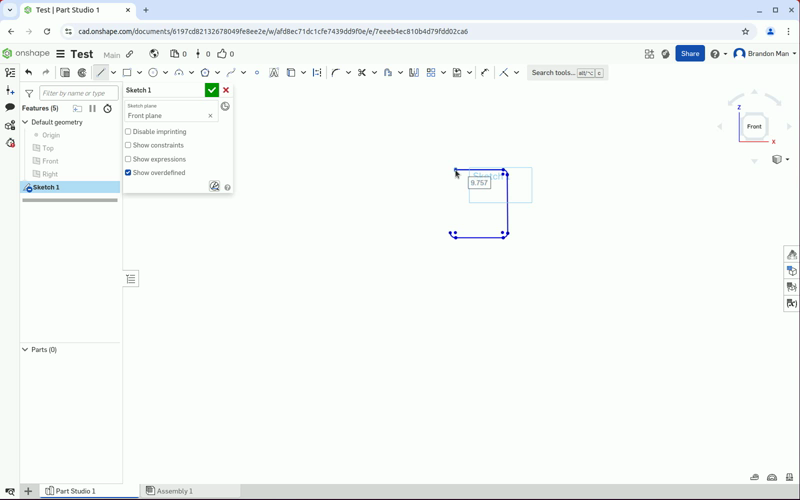
key(a)
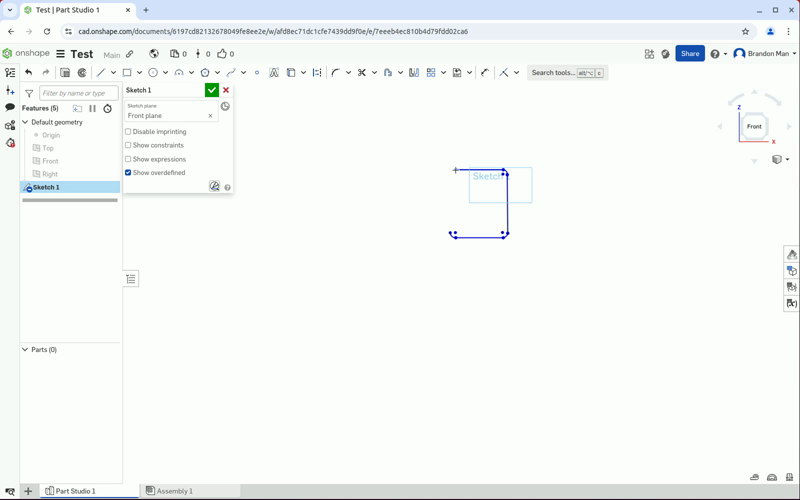
mouse_move(455, 169)
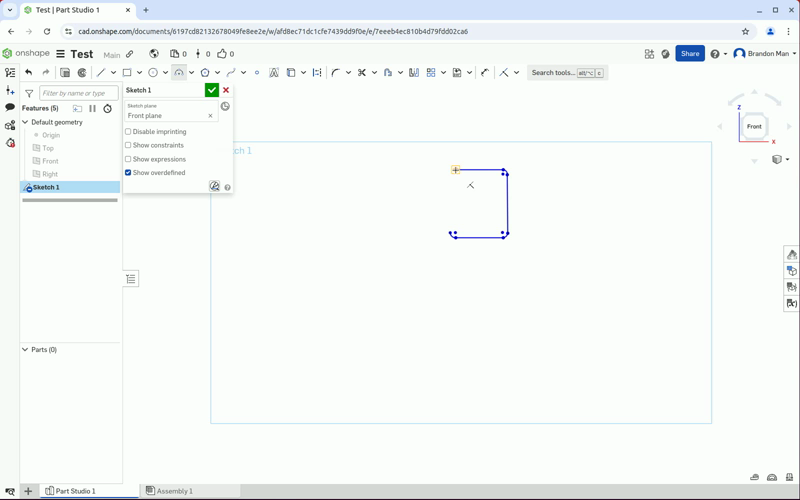
click(455, 169)
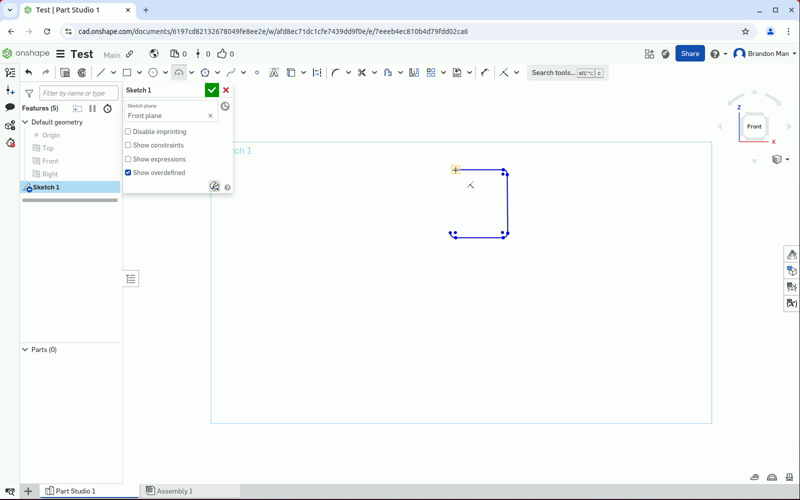
key_down(shift)
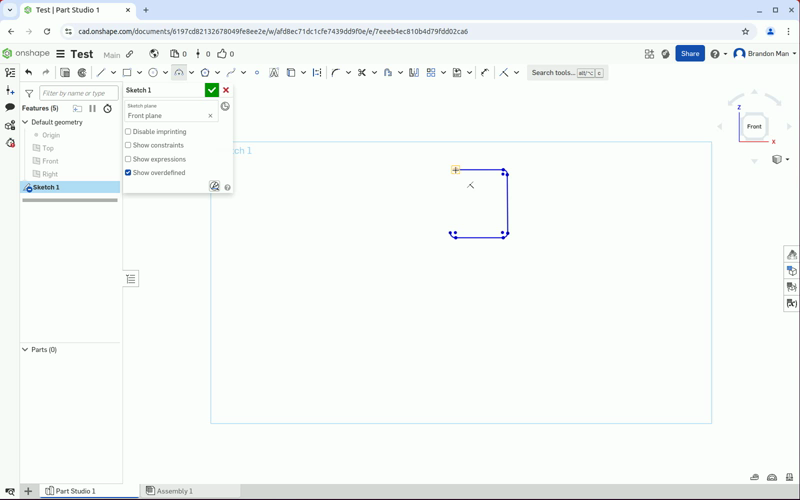
mouse_move(450, 175)
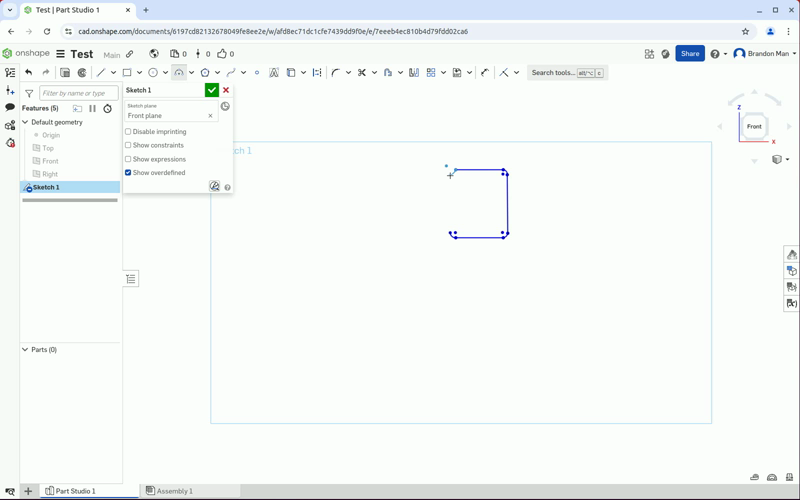
click(450, 175)
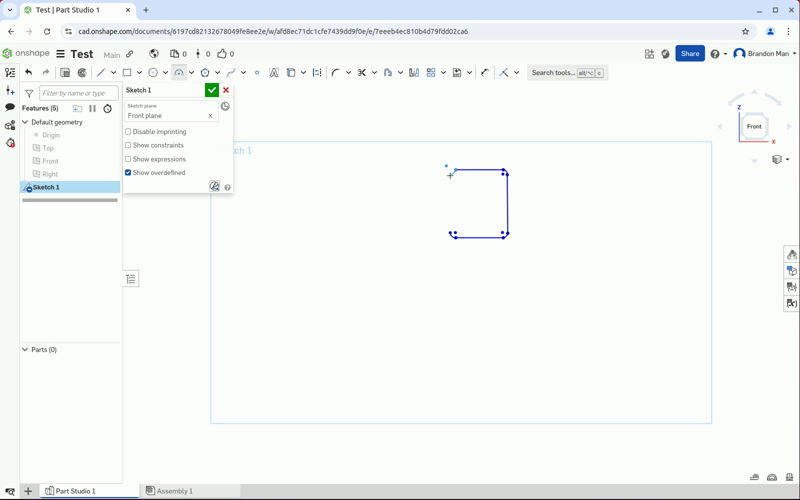
mouse_move(451, 171)
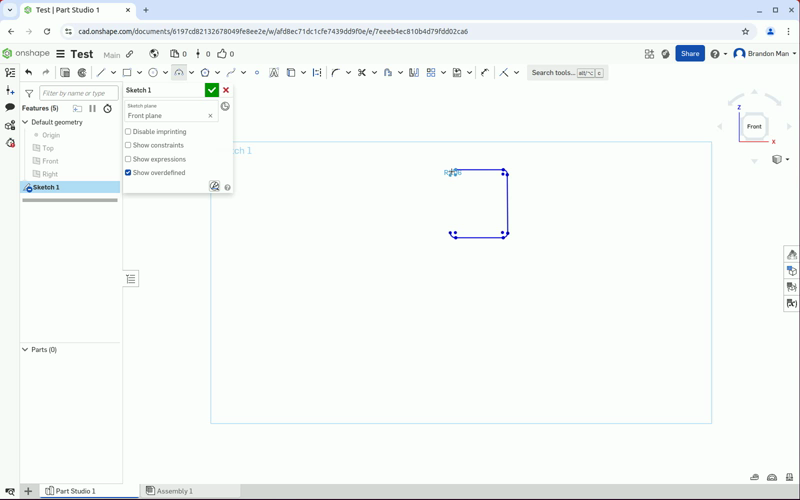
scroll(6)
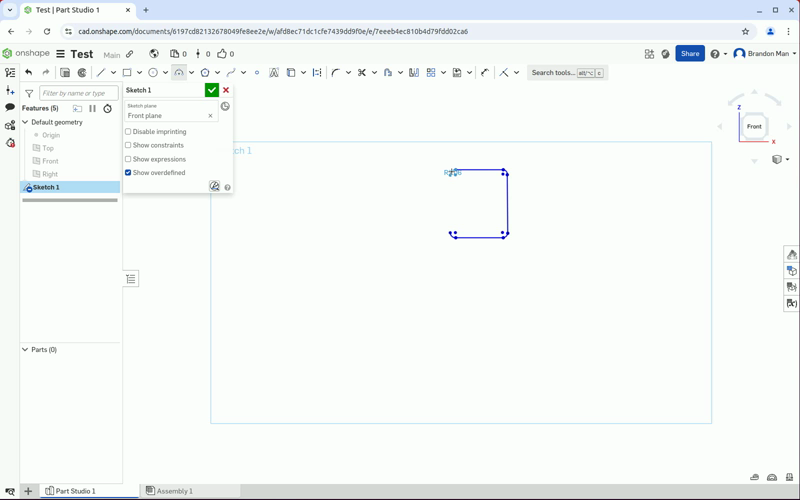
scroll(6)
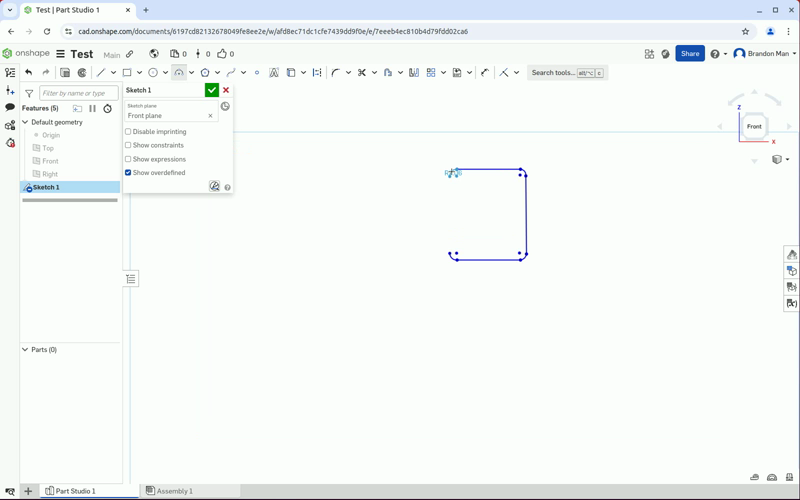
scroll(6)
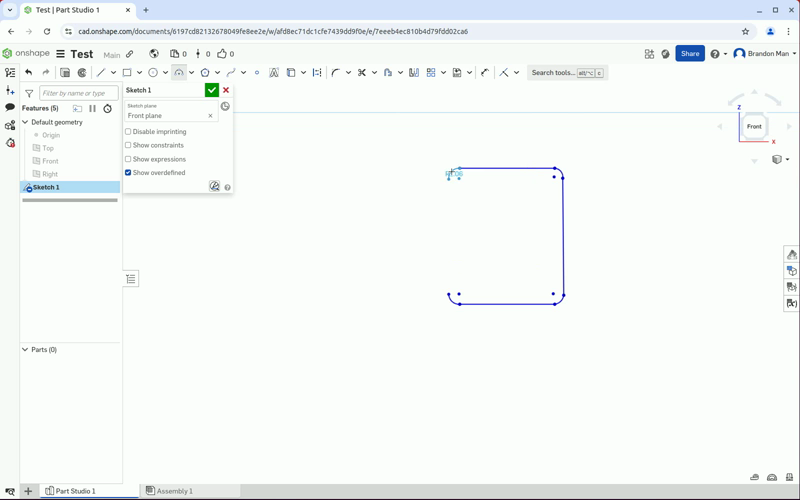
scroll(6)
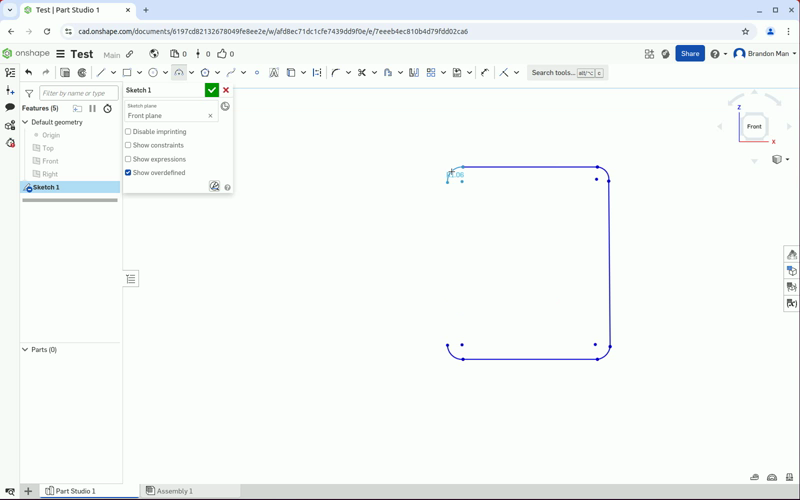
scroll(6)
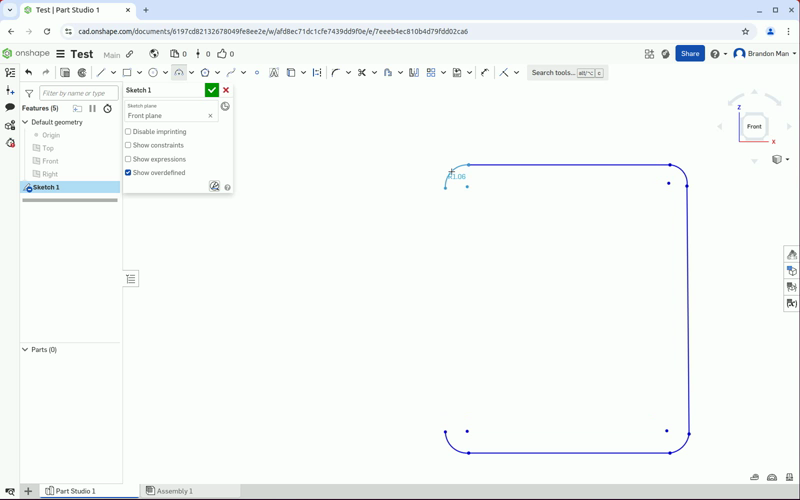
scroll(6)
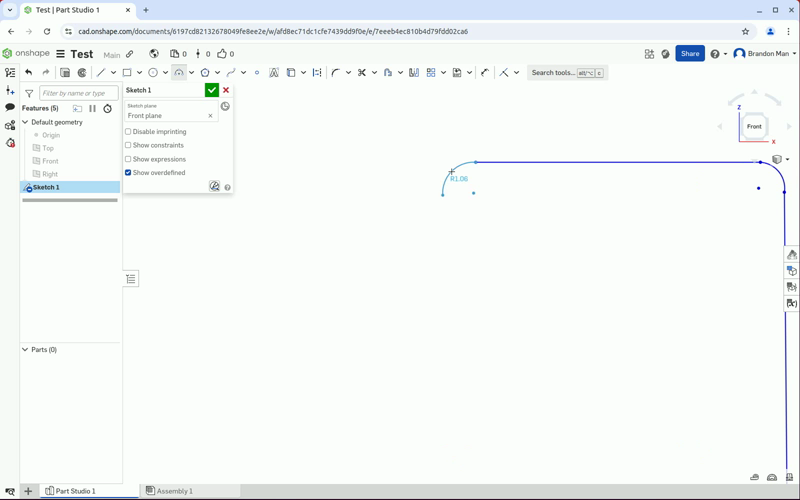
scroll(6)
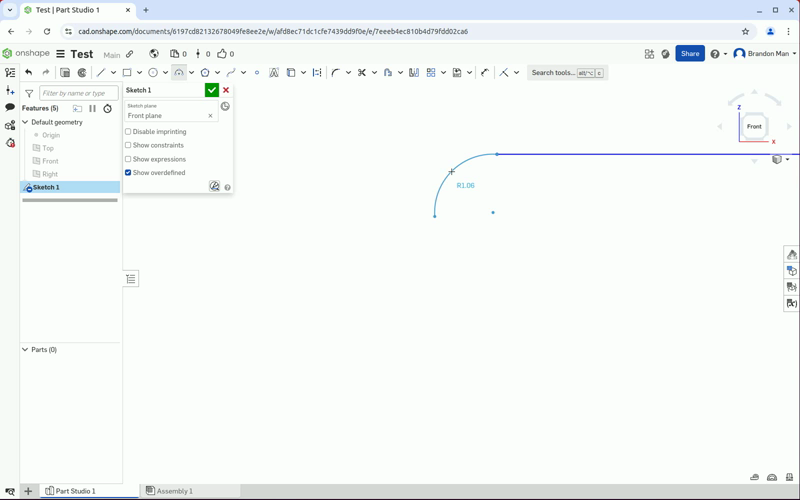
click(451, 171)
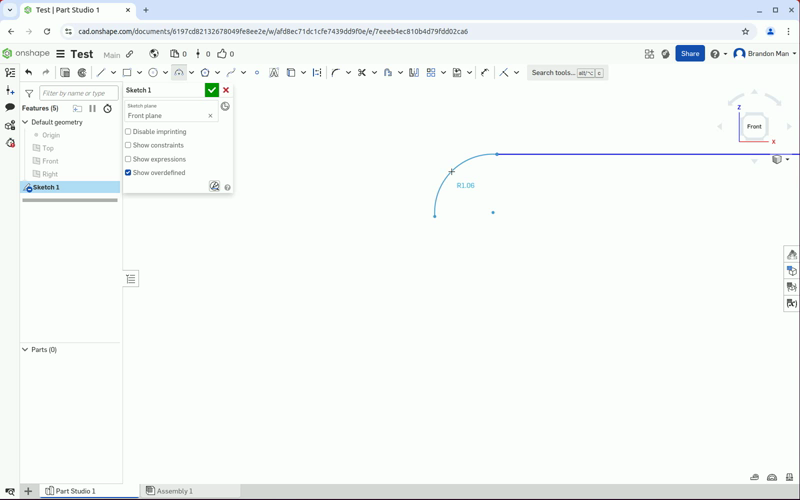
scroll(-6)
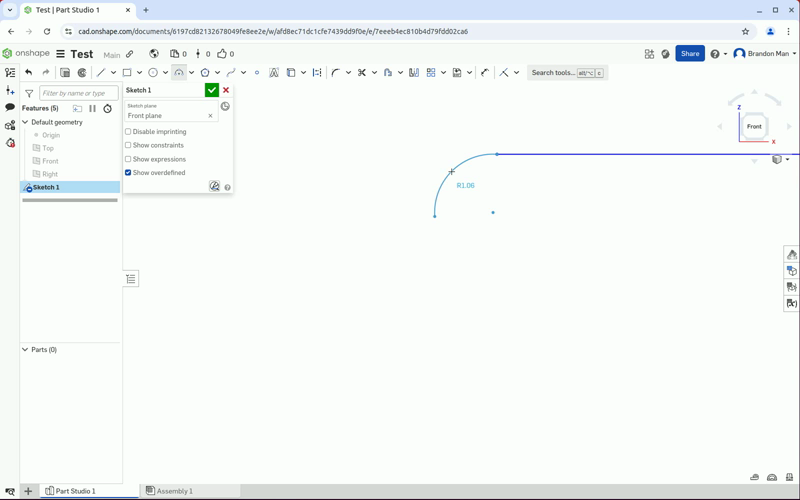
scroll(-6)
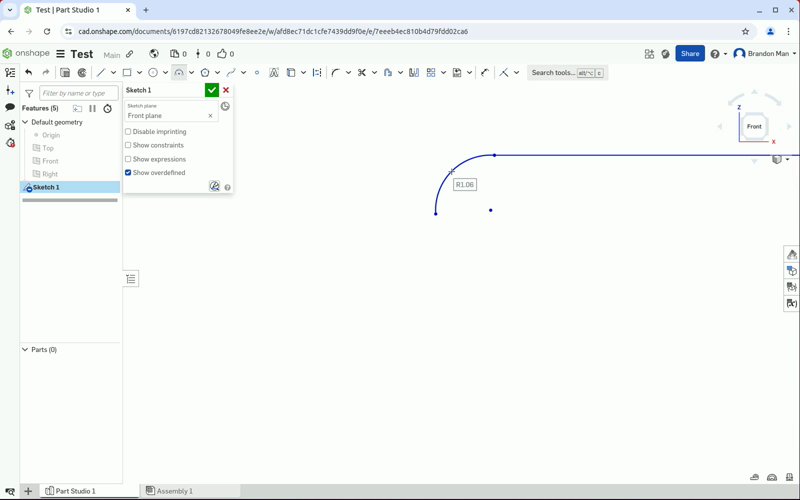
scroll(-6)
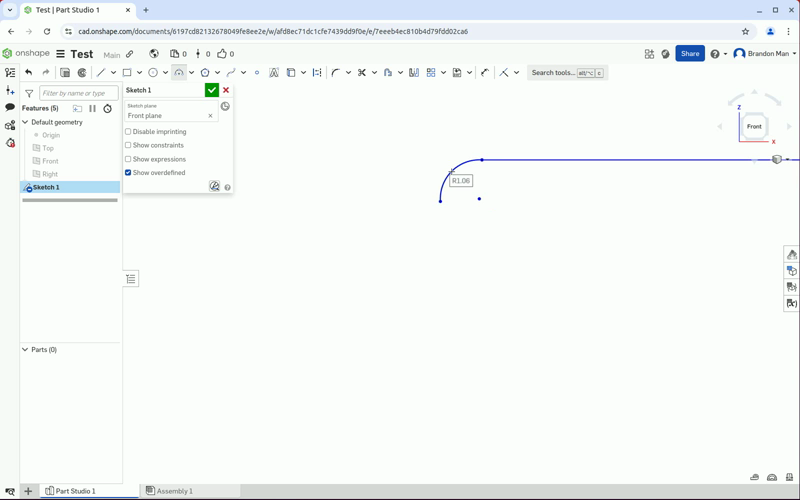
scroll(-6)
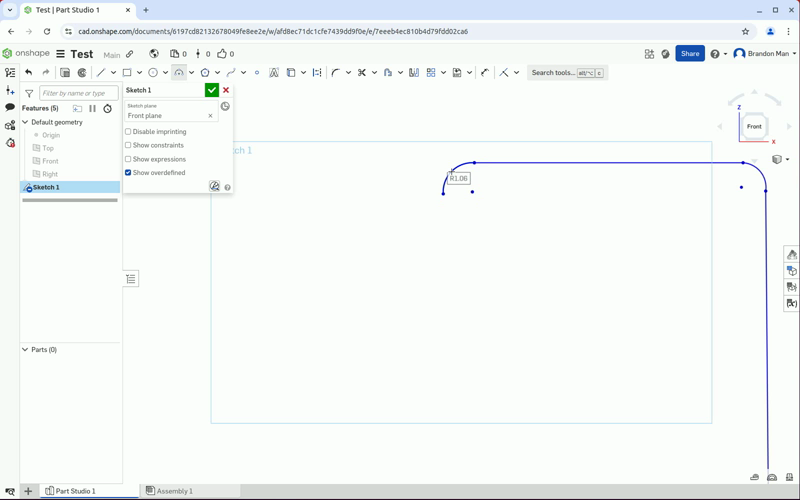
scroll(-6)
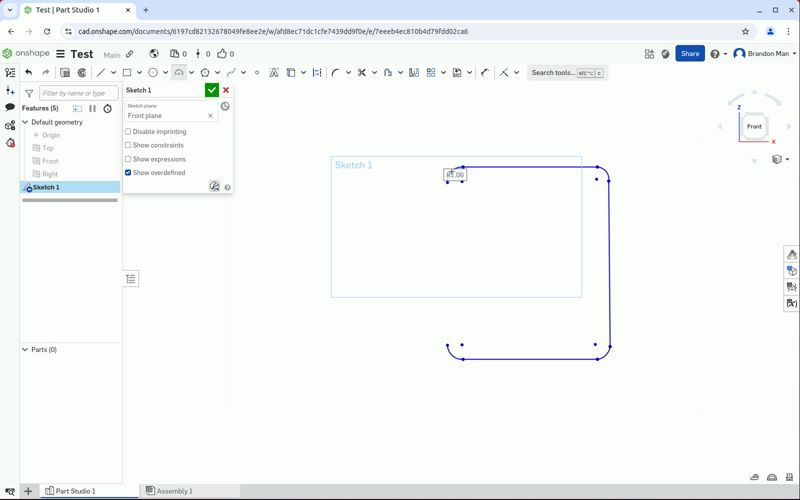
scroll(-6)
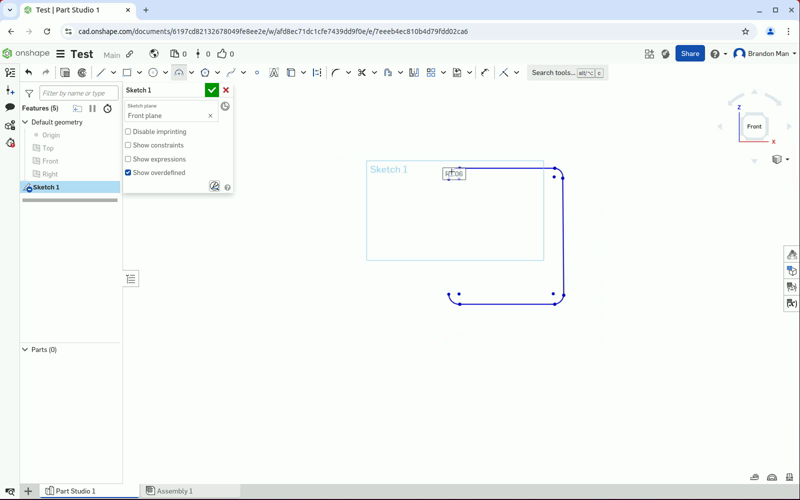
scroll(-6)
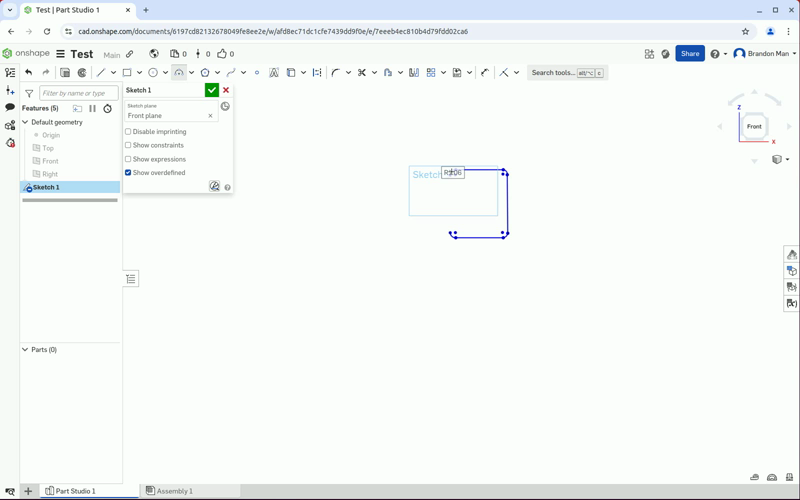
key_up(shift)
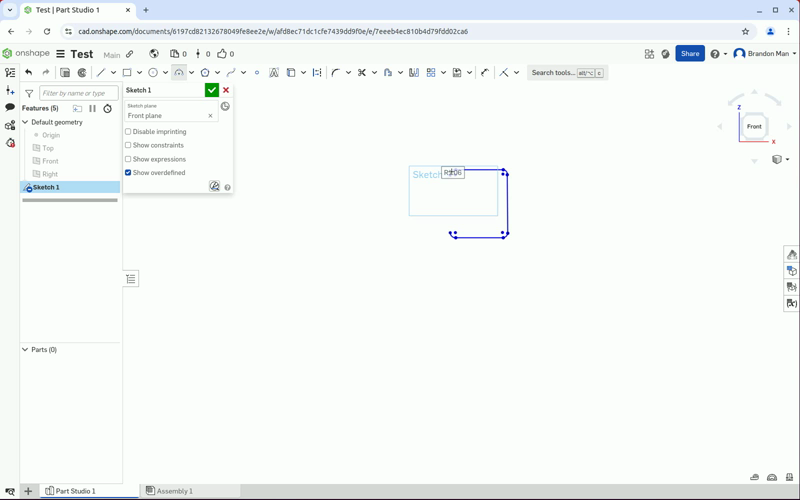
key(esc)
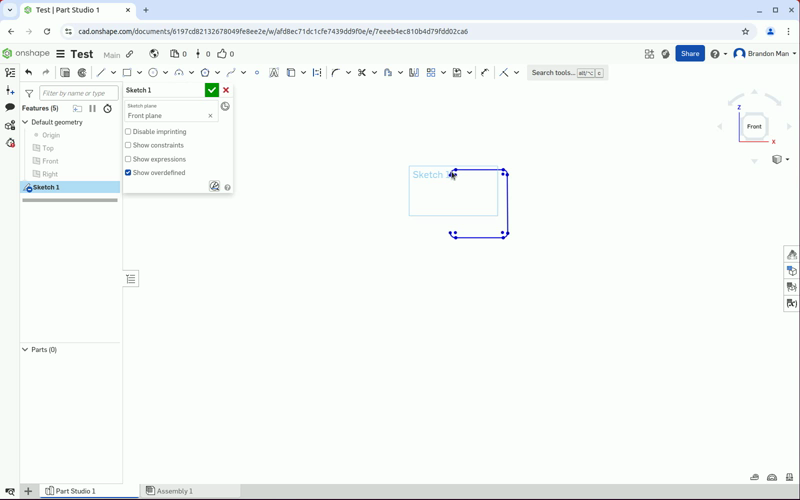
key(l)
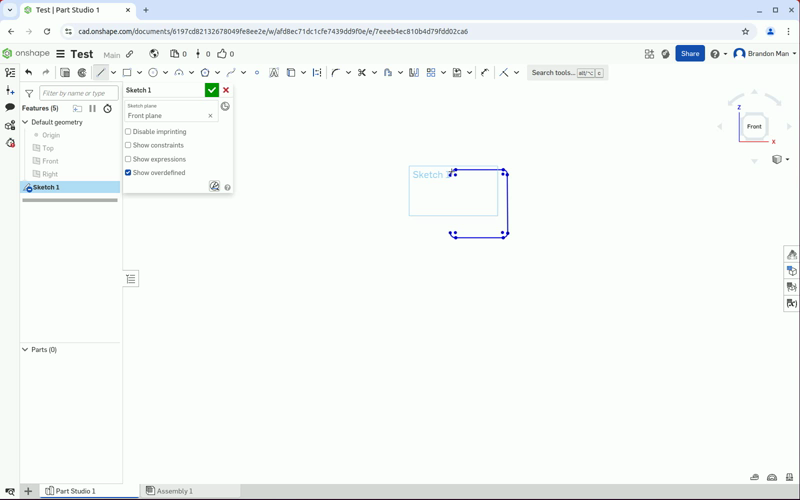
mouse_move(450, 175)
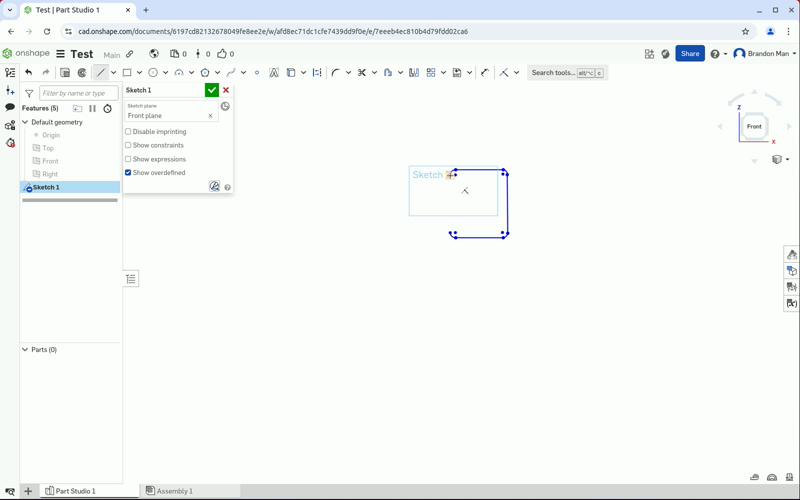
scroll(6)
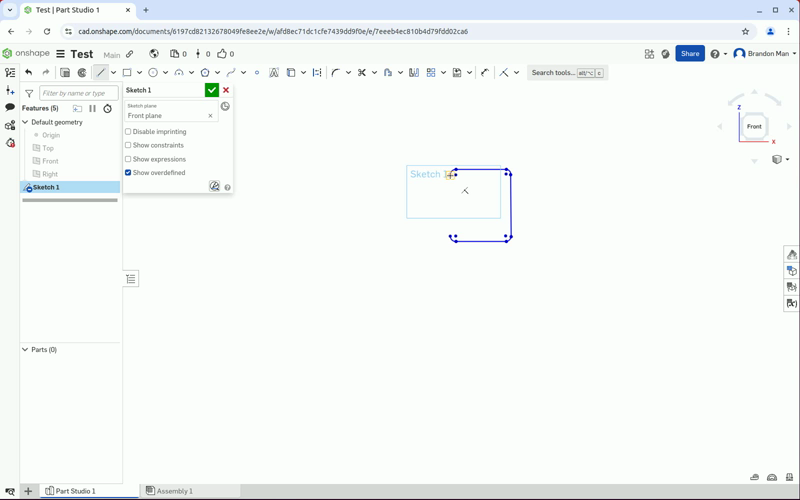
scroll(6)
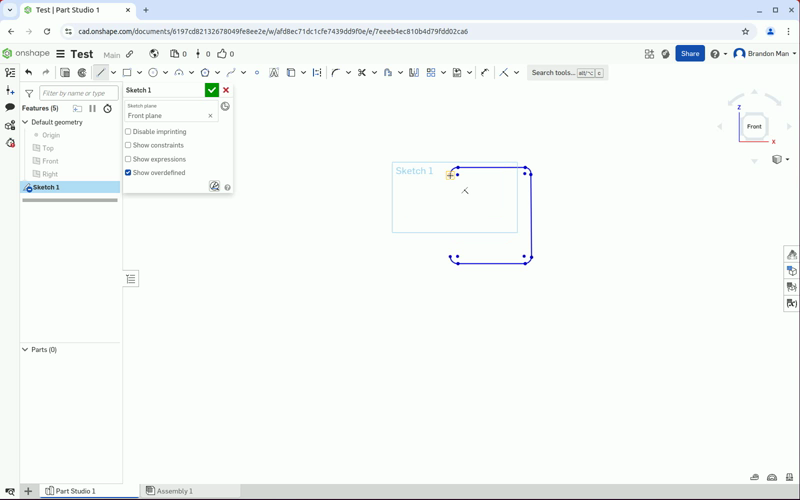
scroll(6)
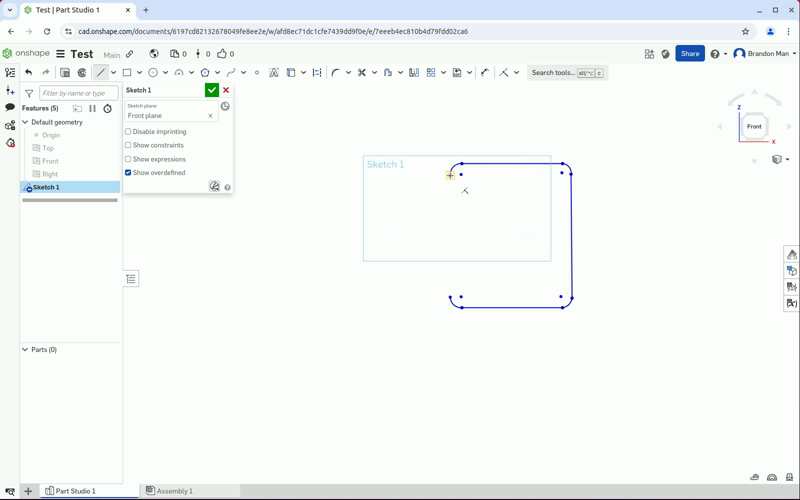
scroll(6)
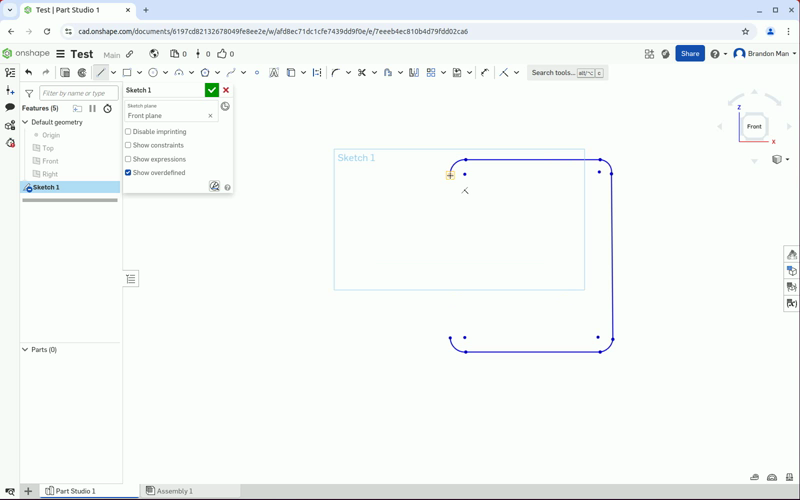
scroll(6)
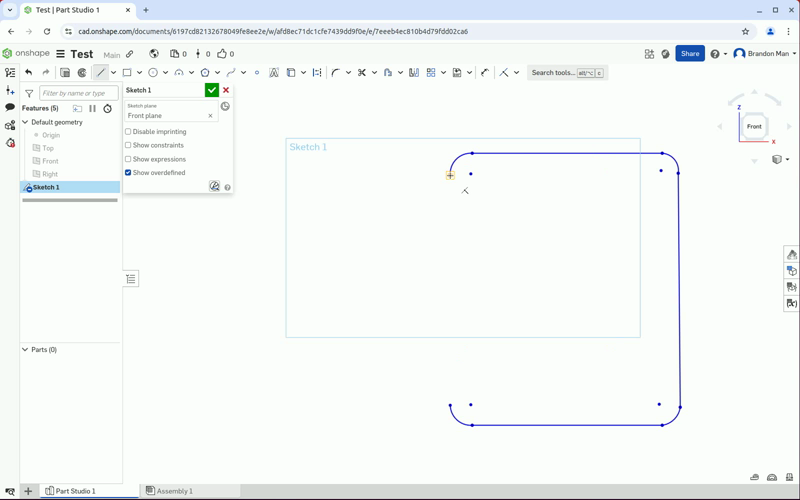
scroll(6)
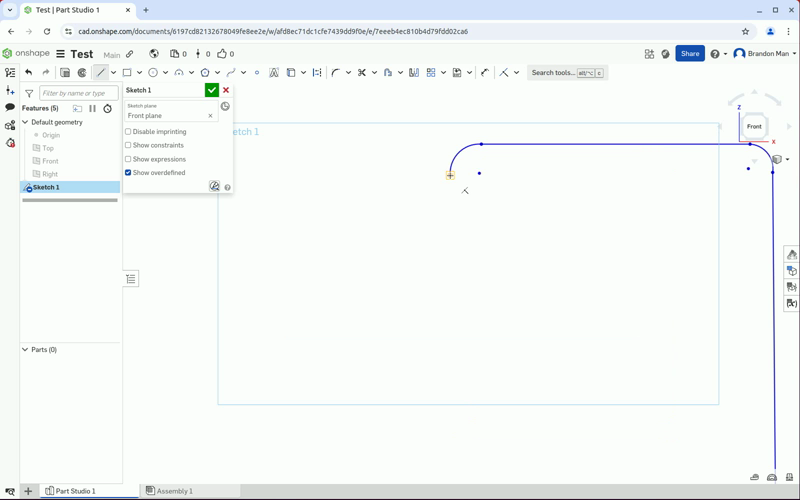
scroll(6)
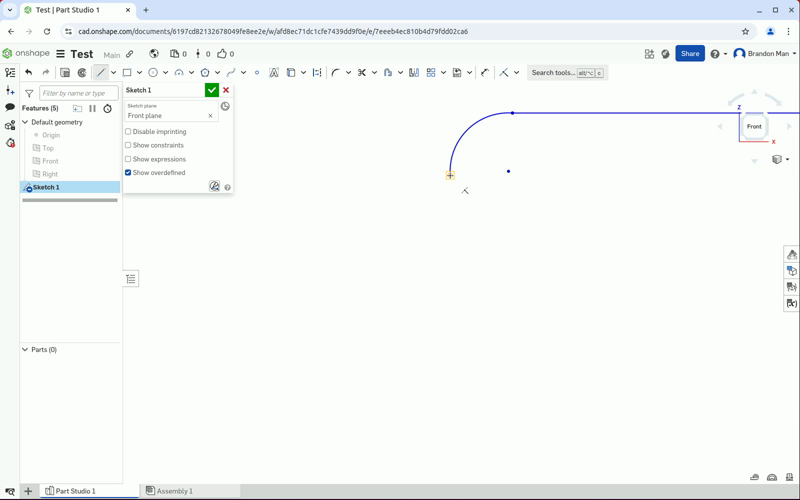
click(450, 175)
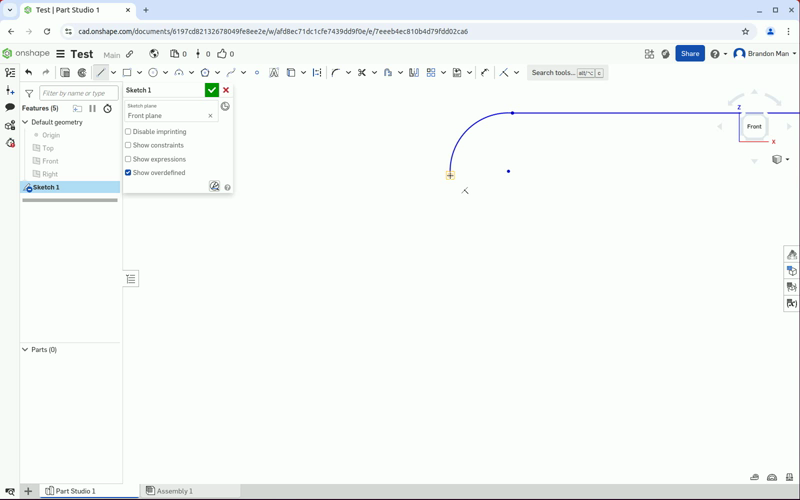
scroll(-6)
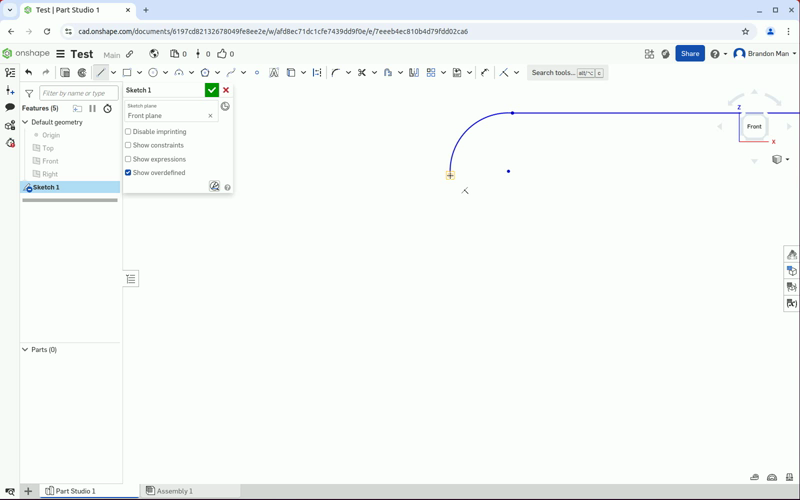
scroll(-6)
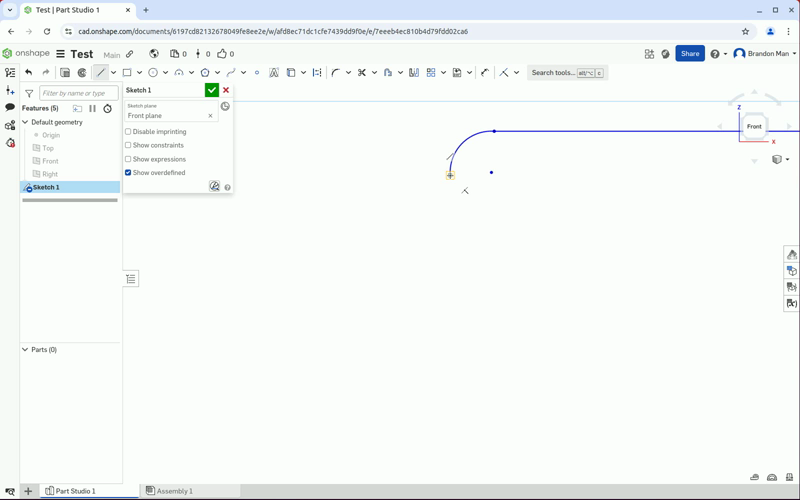
scroll(-6)
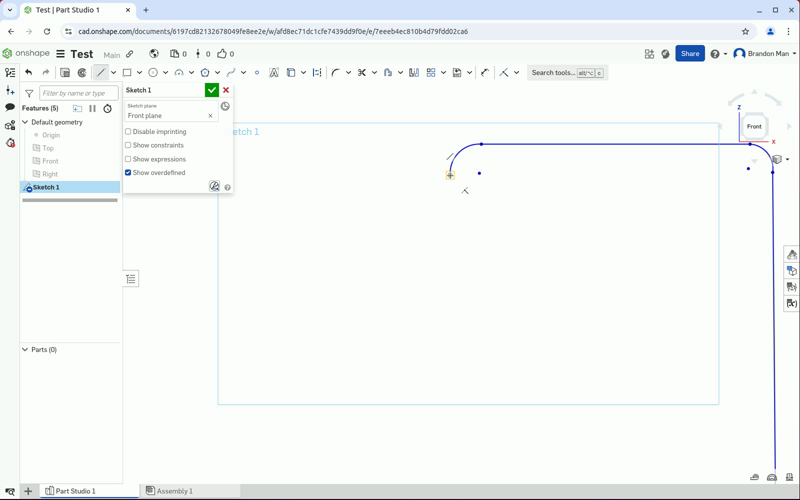
scroll(-6)
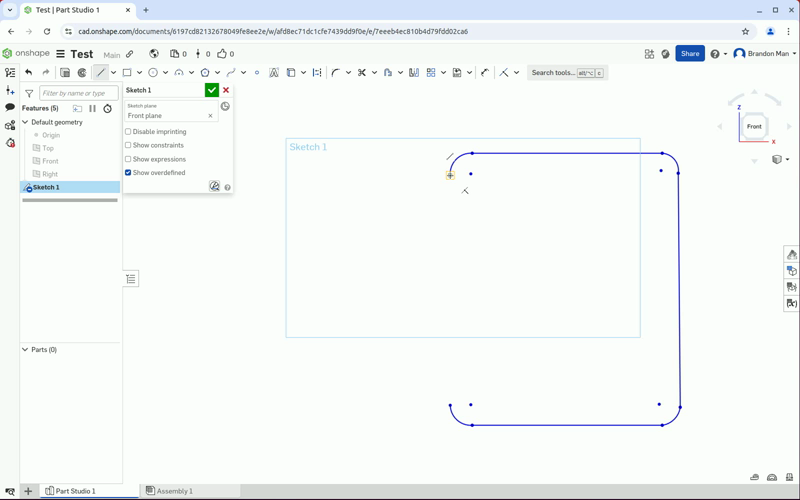
scroll(-6)
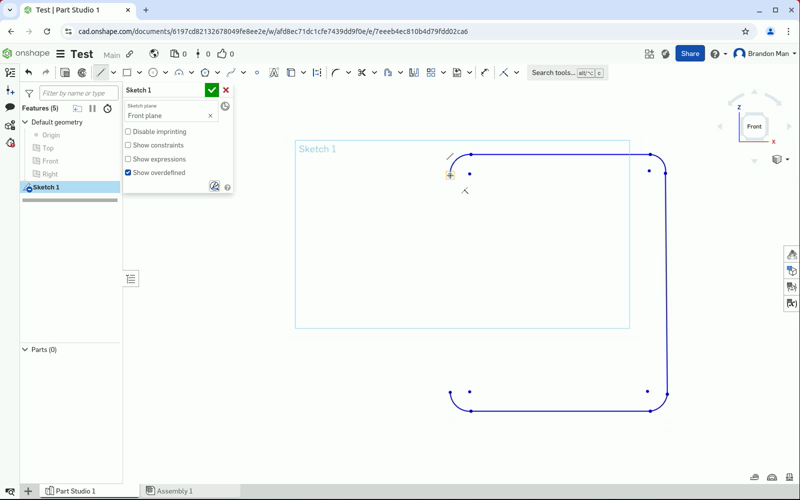
scroll(-6)
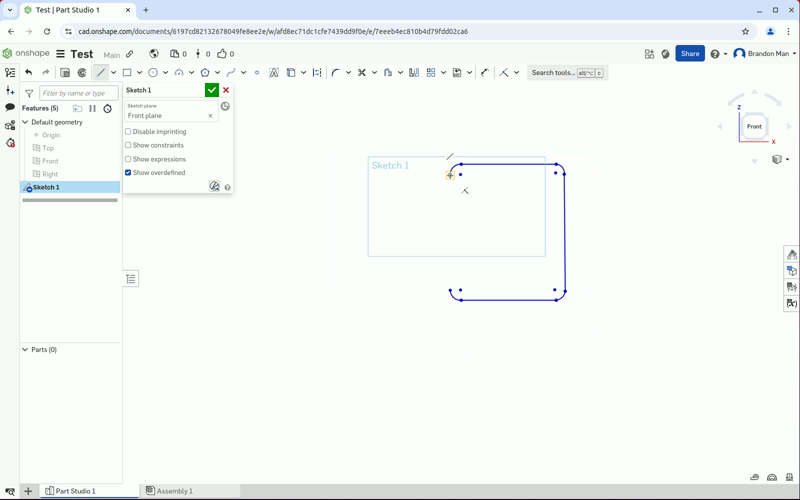
scroll(-6)
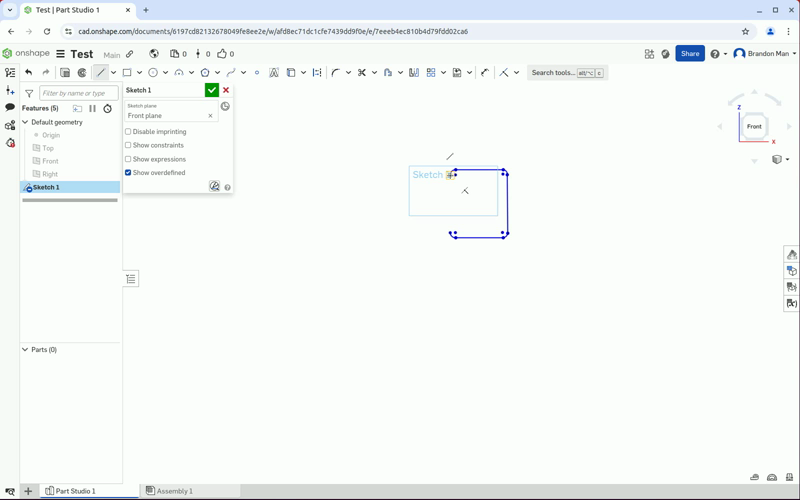
mouse_move(480, 175)
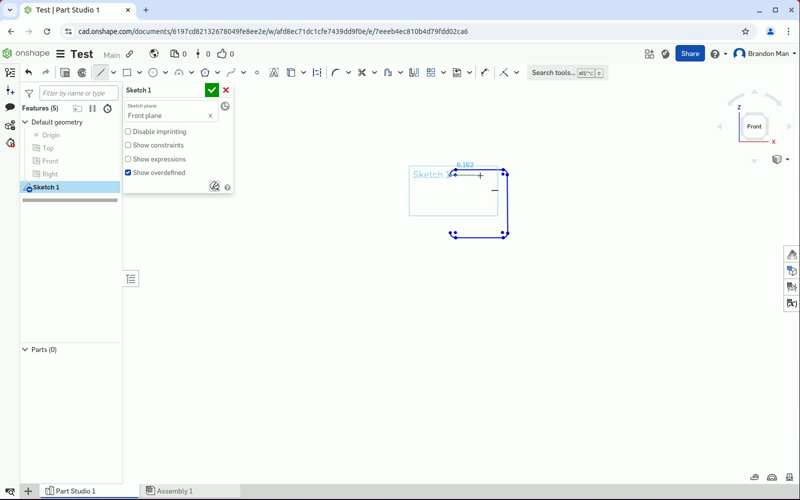
key_down(shift)
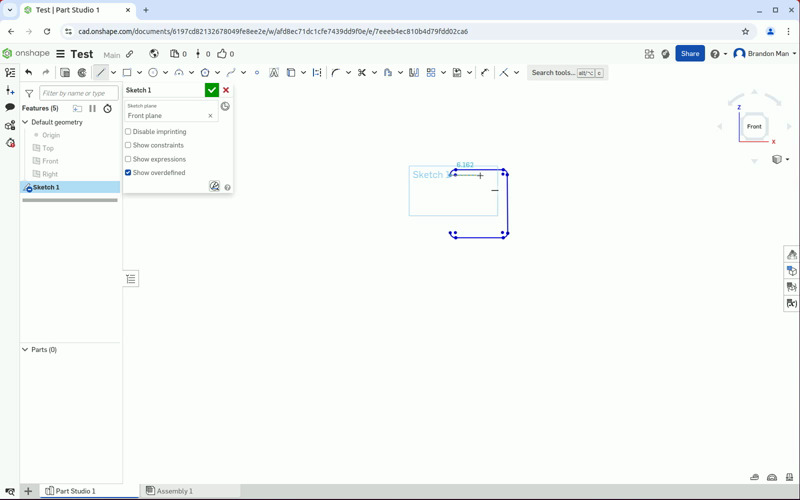
mouse_move(450, 232)
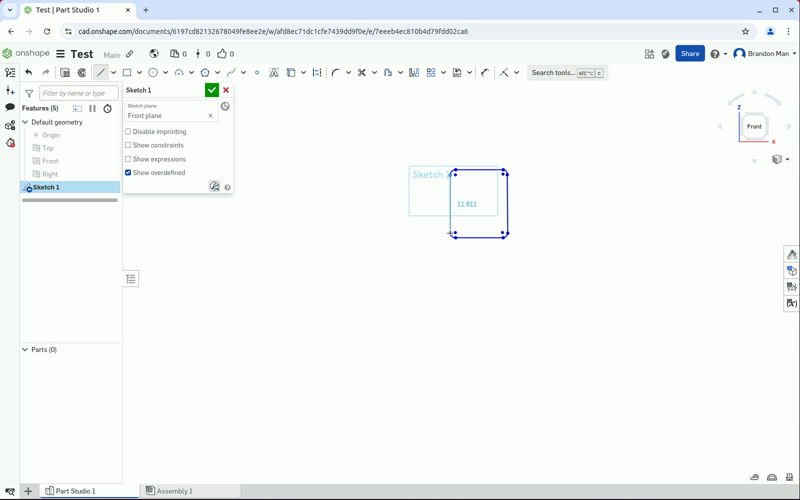
scroll(6)
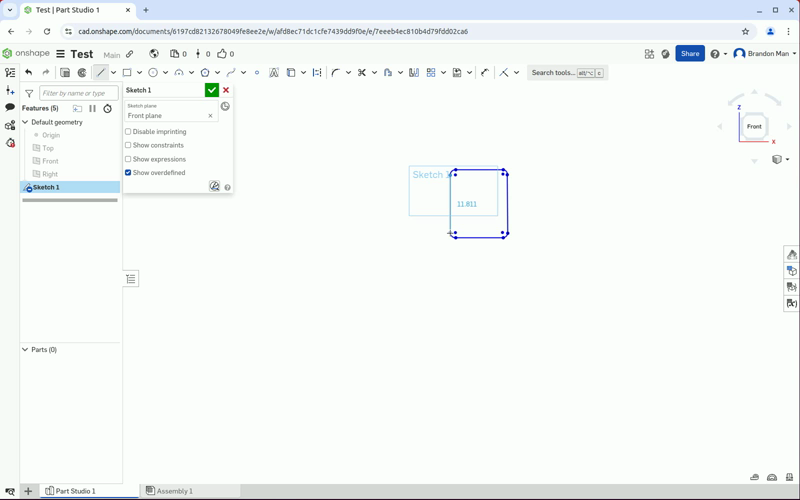
scroll(6)
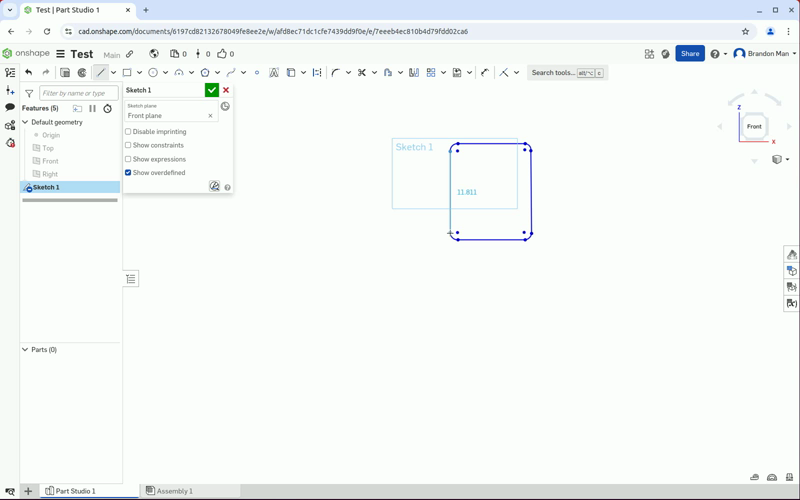
scroll(6)
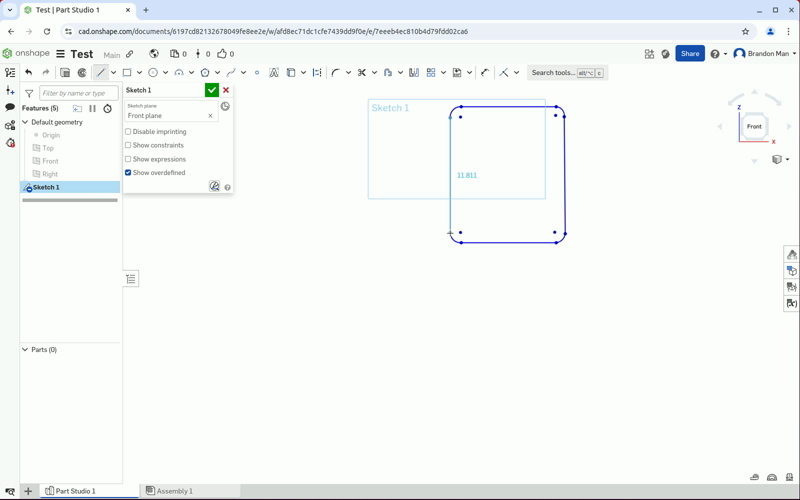
scroll(6)
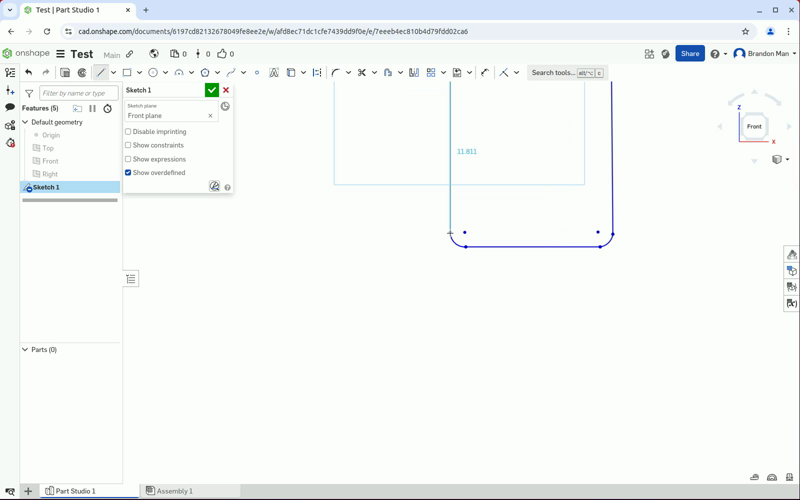
scroll(6)
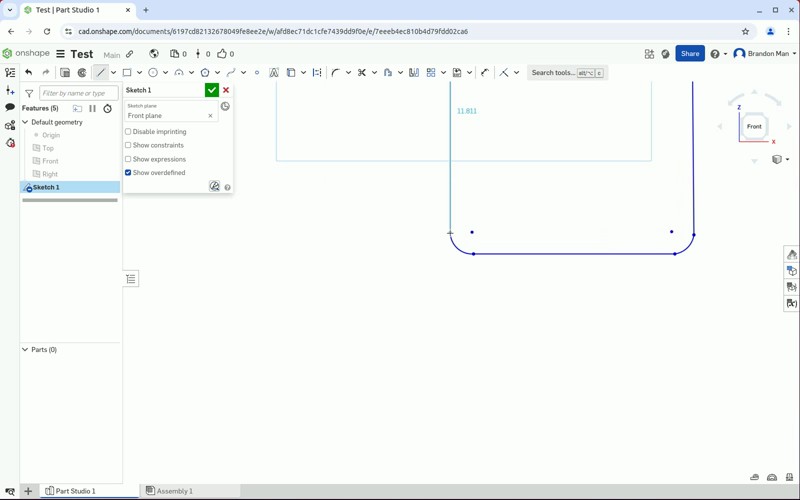
scroll(6)
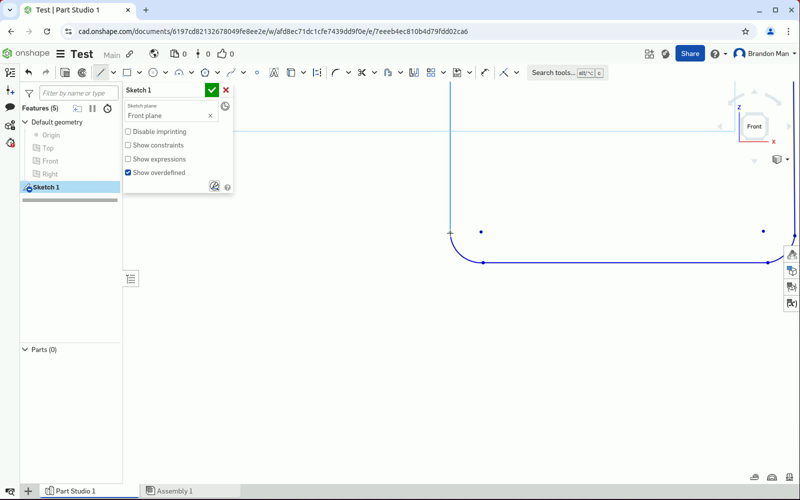
scroll(6)
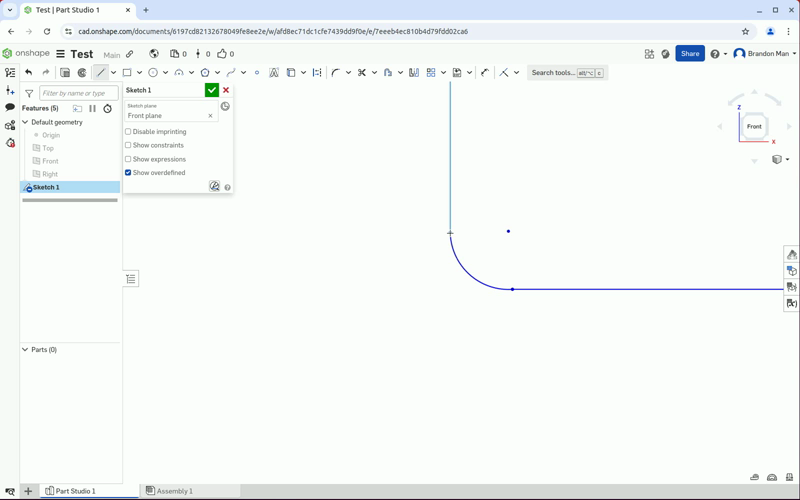
key_up(shift)
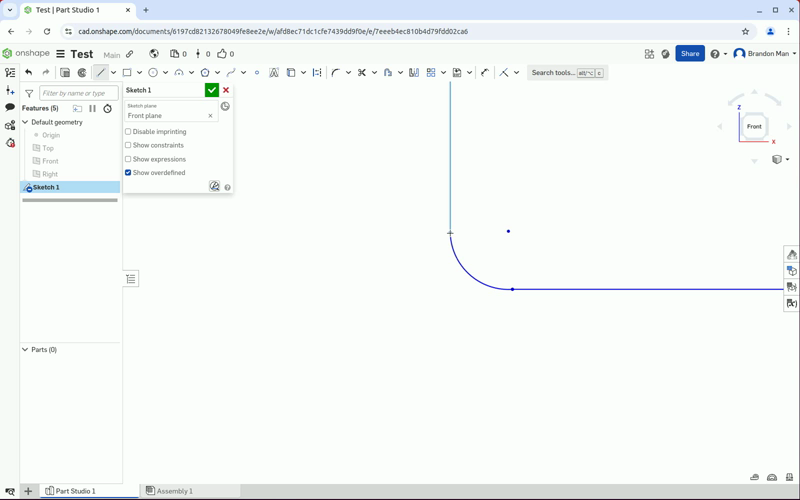
click(450, 232)
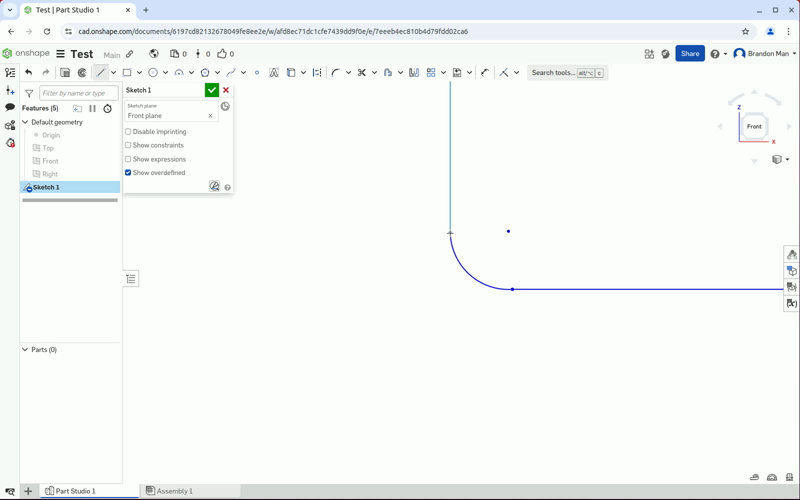
scroll(-6)
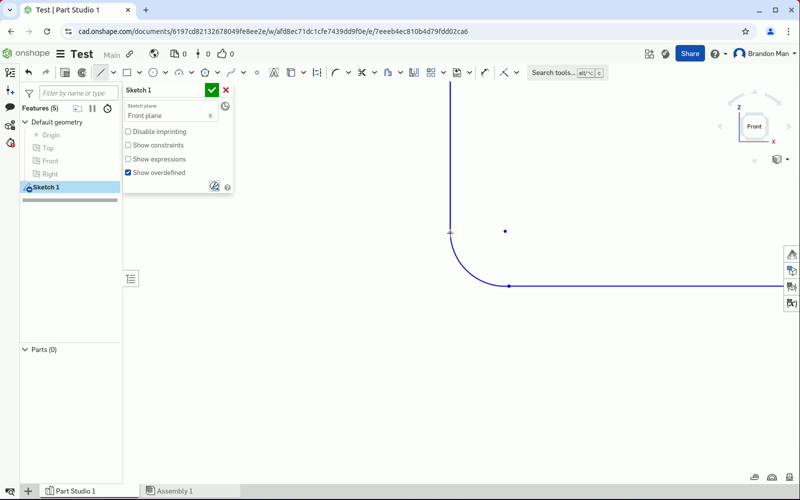
scroll(-6)
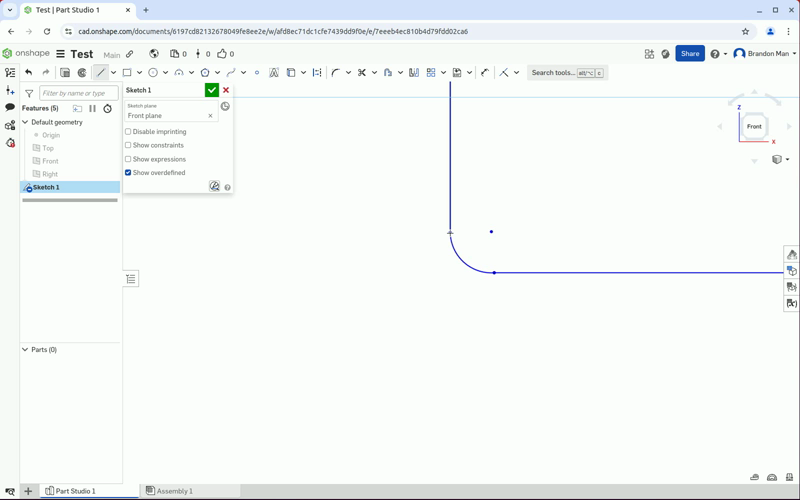
scroll(-6)
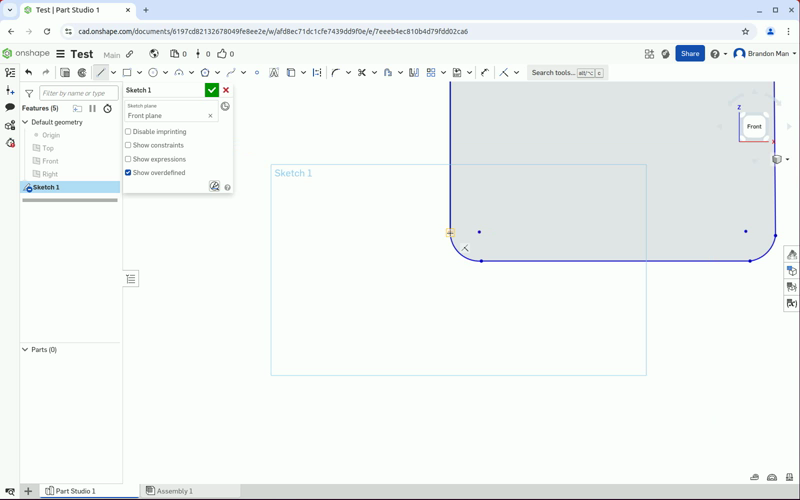
scroll(-6)
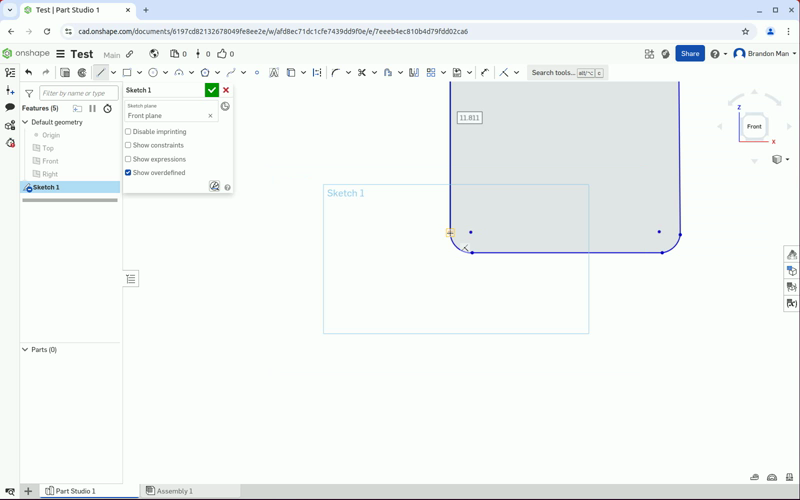
scroll(-6)
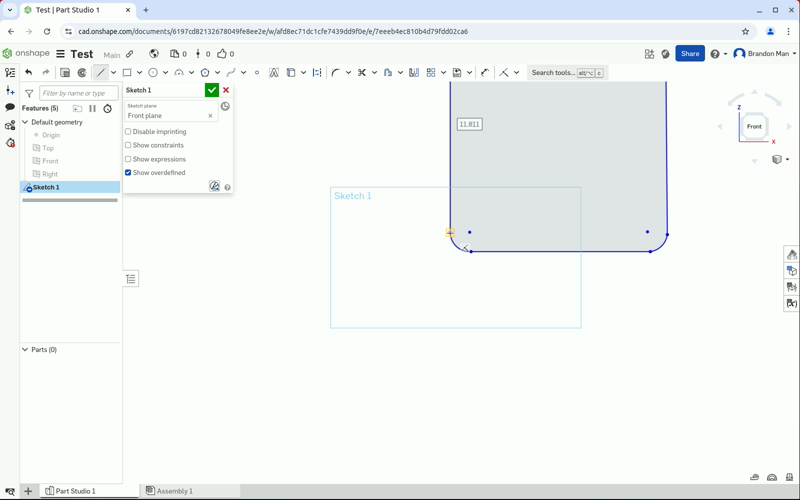
scroll(-6)
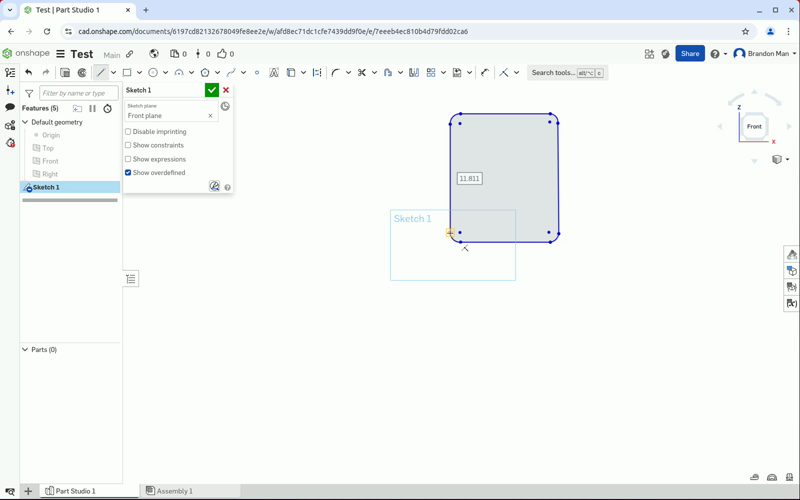
scroll(-6)
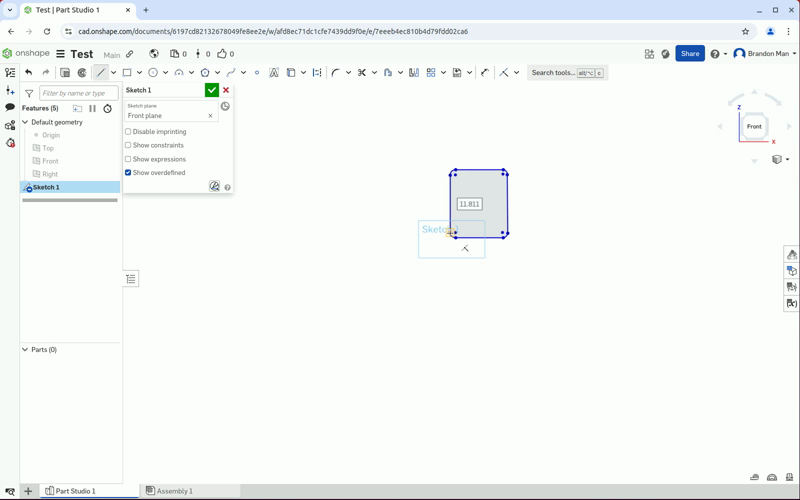
key(esc)
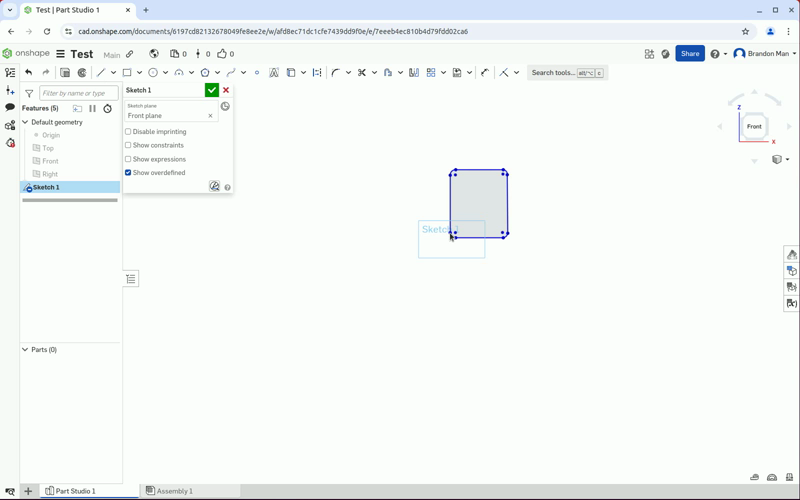
key(c)
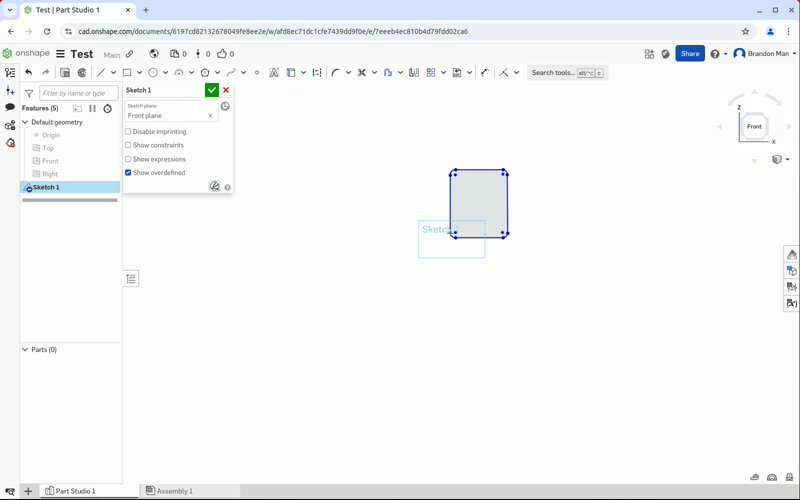
key_down(shift)
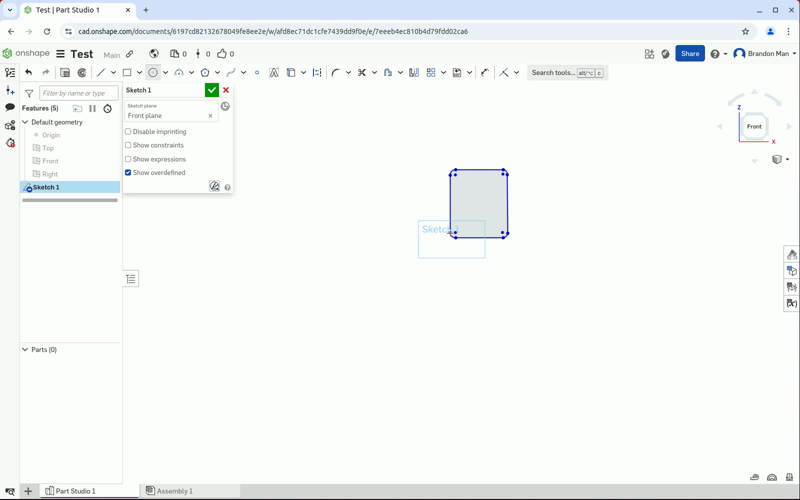
mouse_move(460, 219)
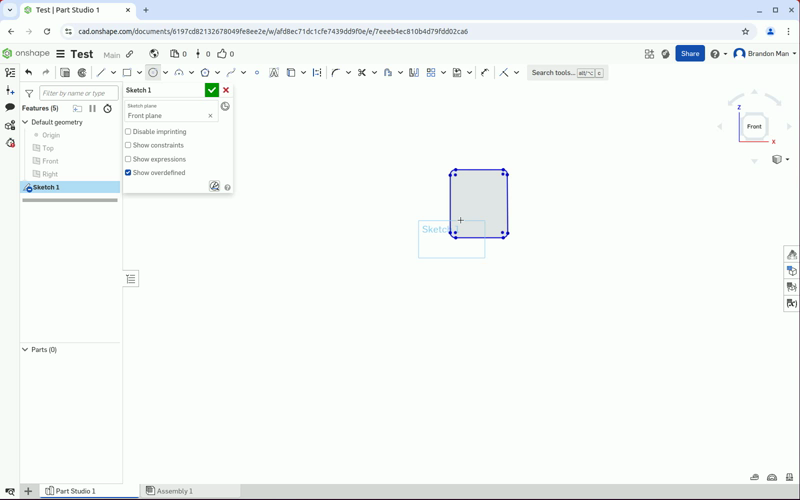
click(460, 219)
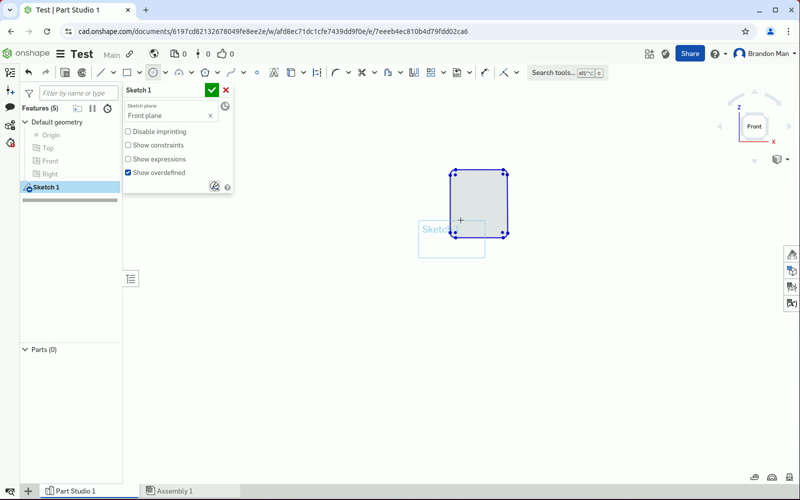
key_up(shift)
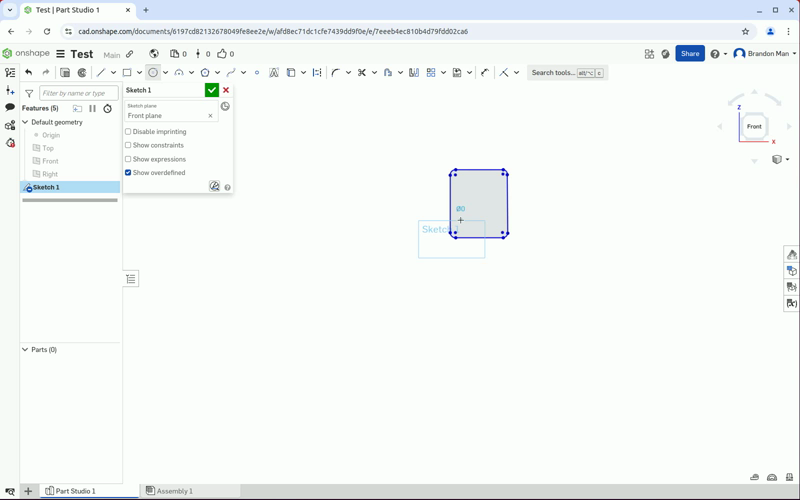
mouse_move(463, 219)
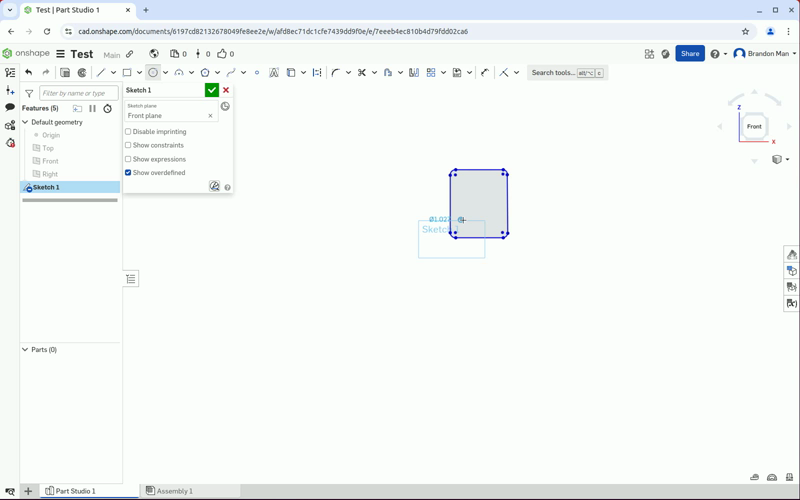
scroll(6)
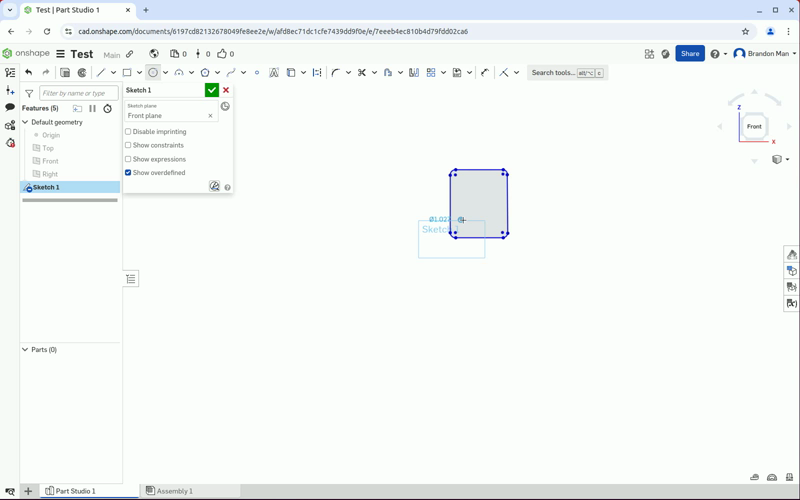
scroll(6)
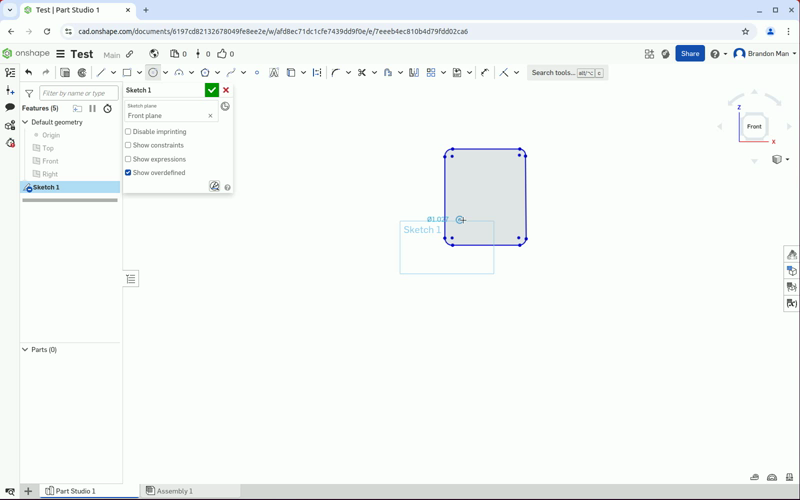
scroll(6)
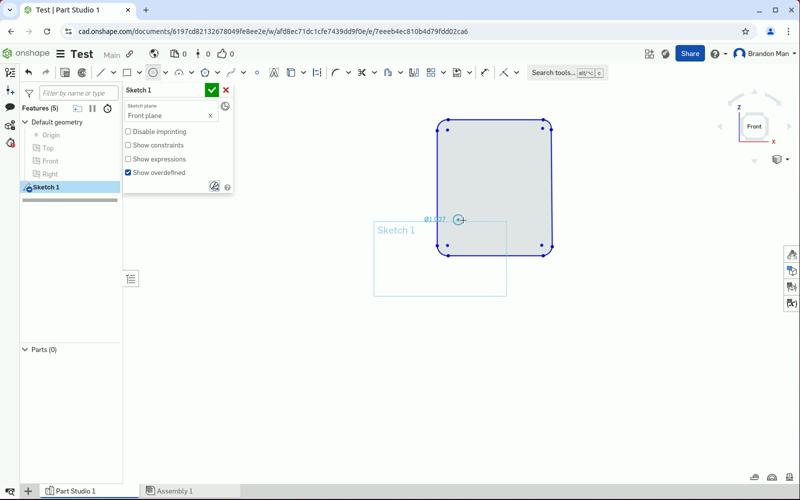
scroll(6)
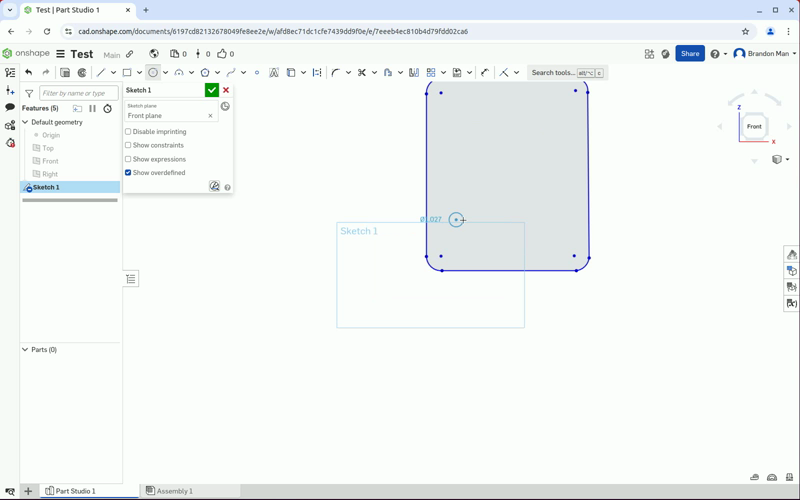
scroll(6)
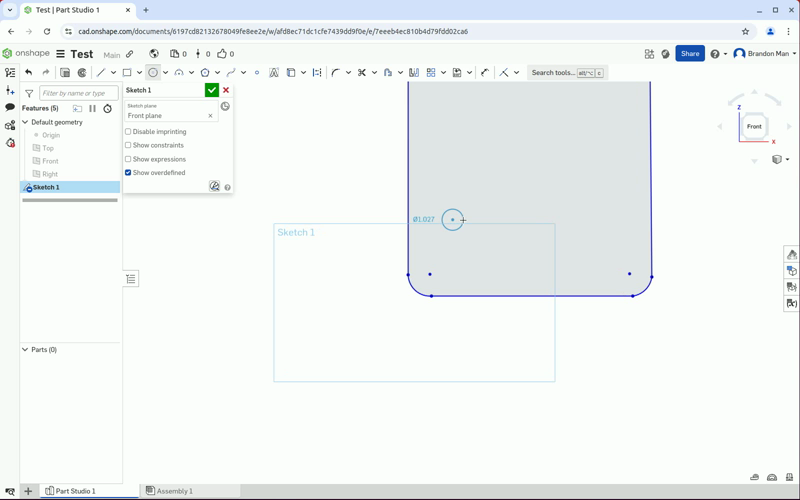
scroll(6)
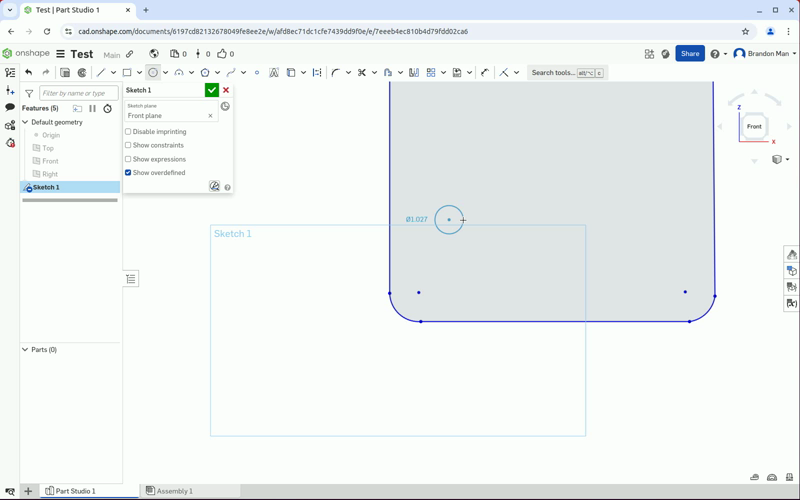
scroll(6)
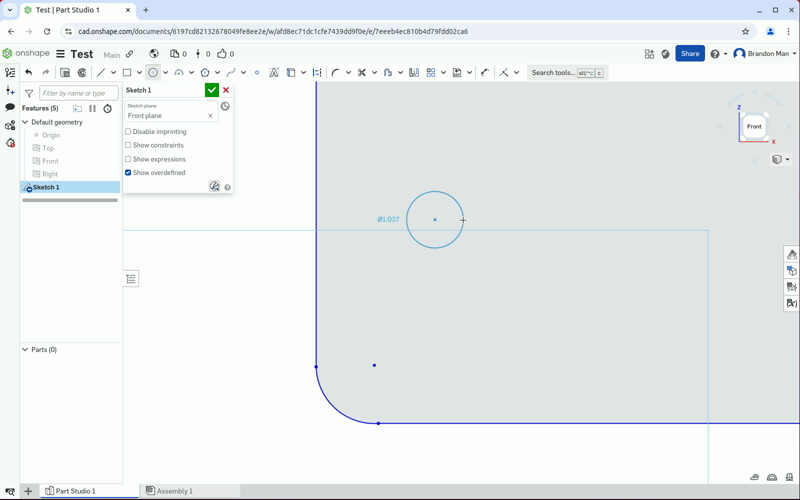
click(463, 219)
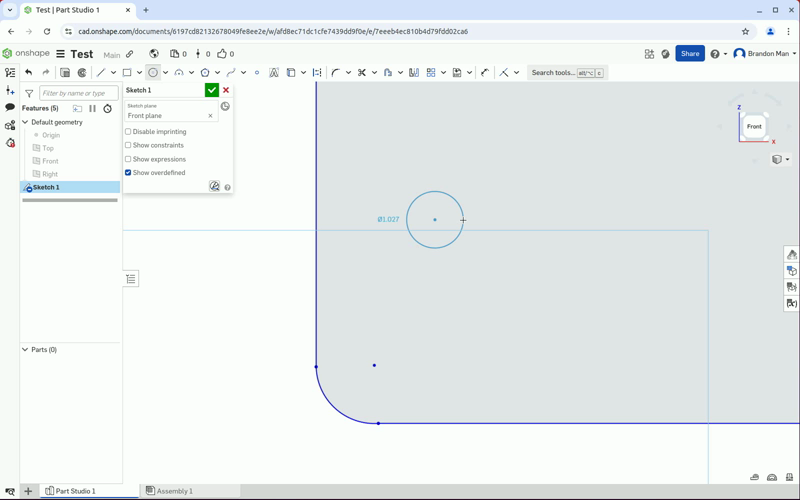
scroll(-6)
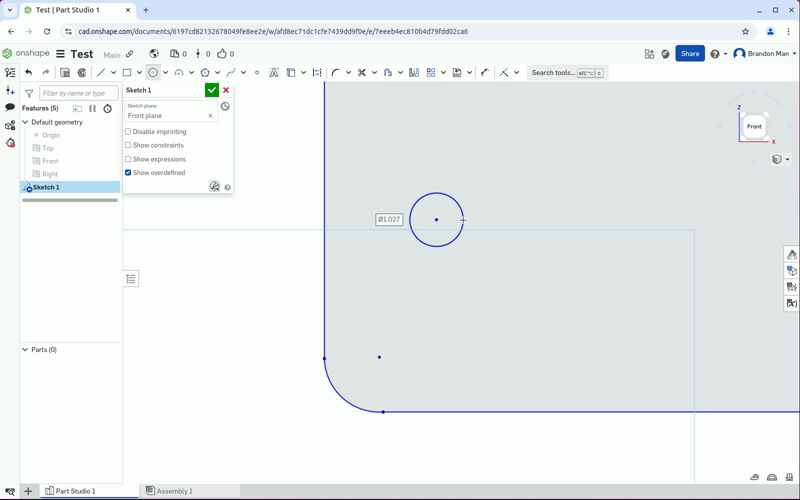
scroll(-6)
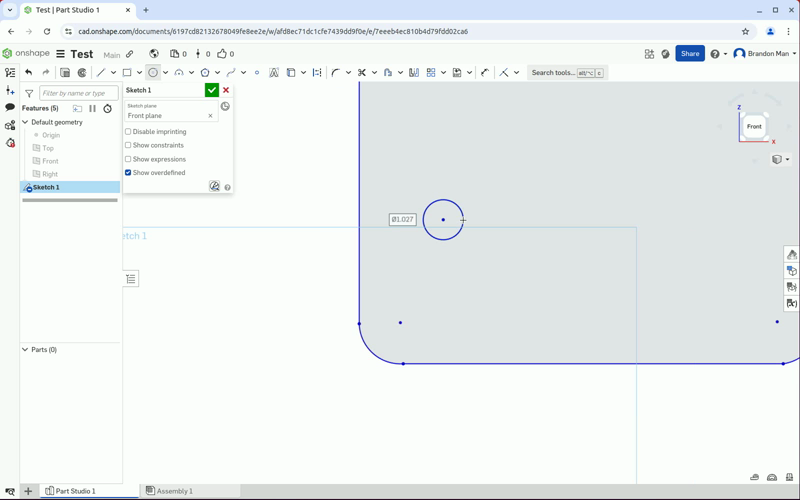
scroll(-6)
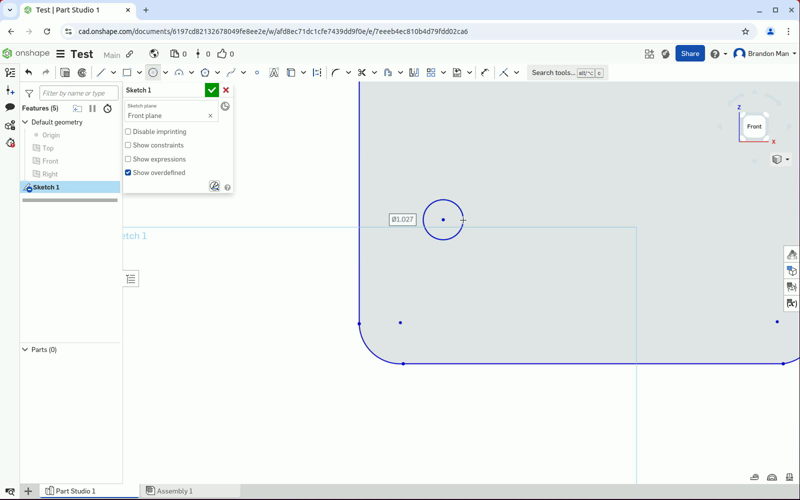
scroll(-6)
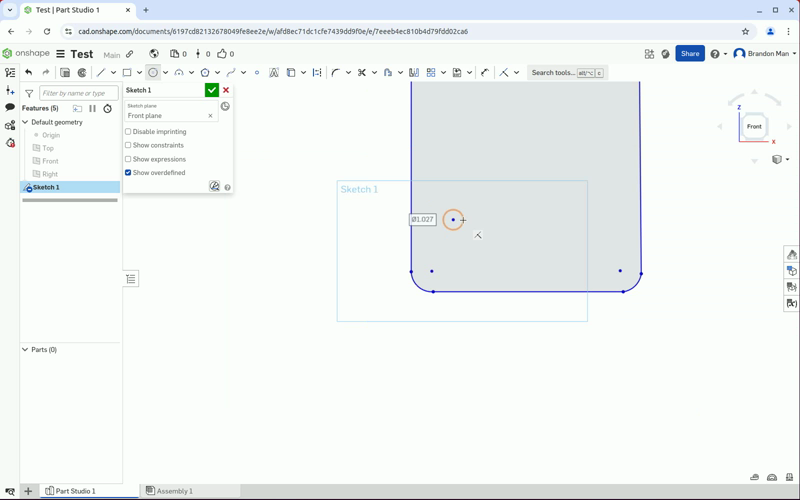
scroll(-6)
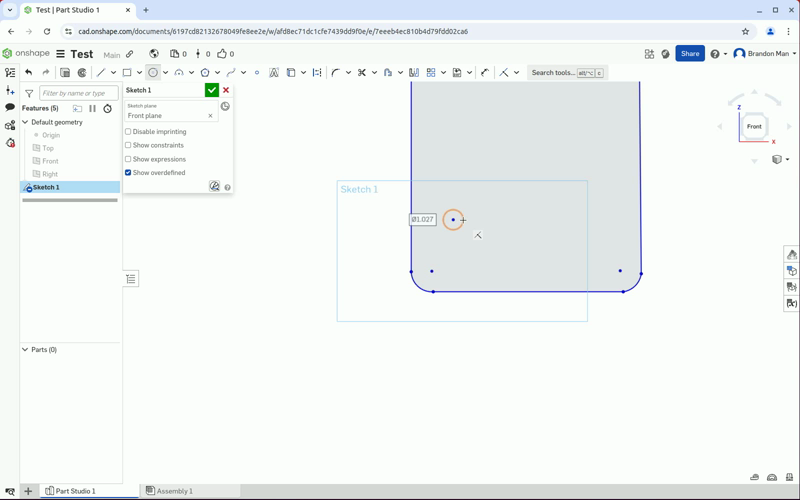
scroll(-6)
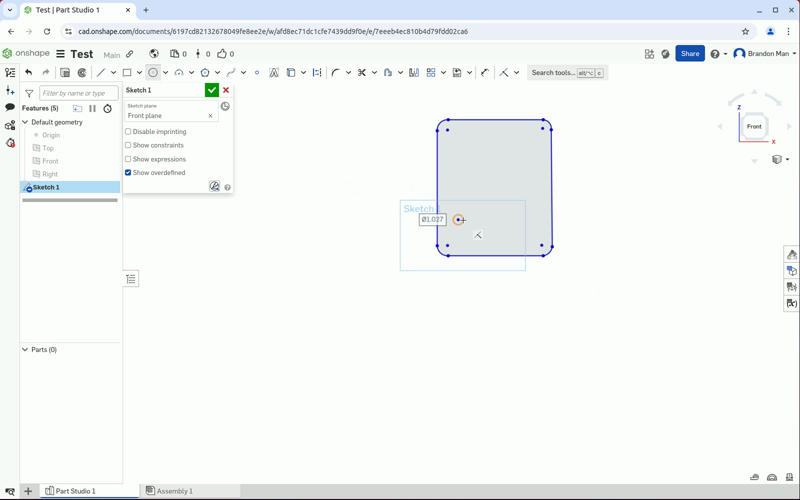
scroll(-6)
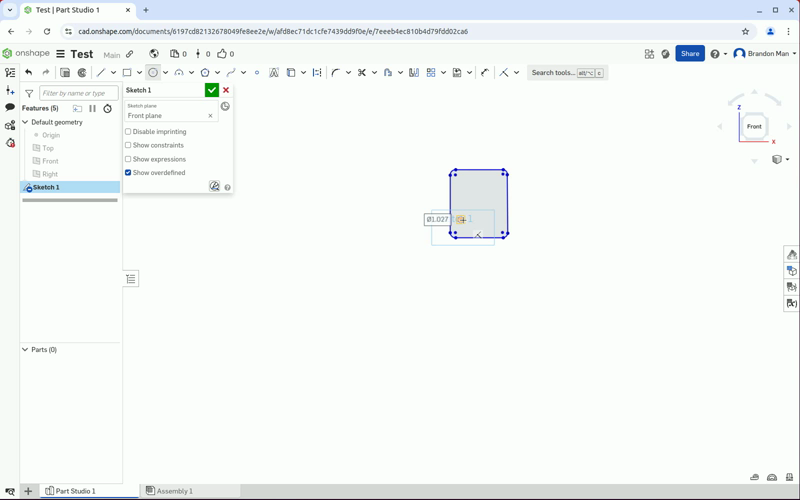
key(esc)
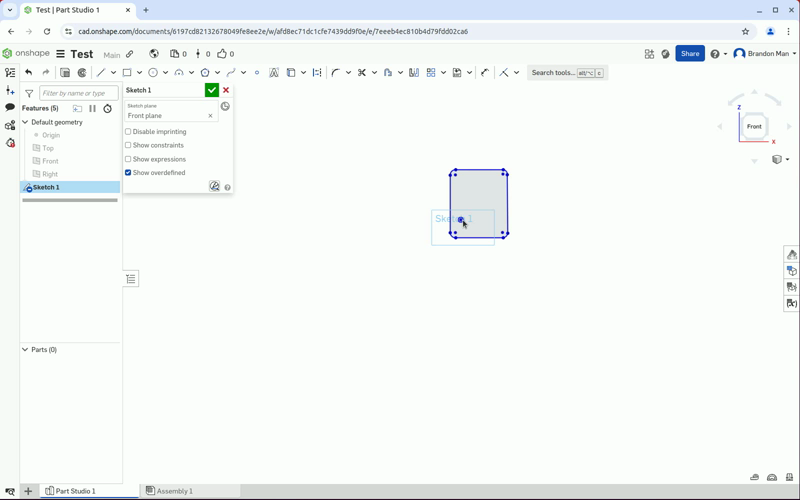
key(c)
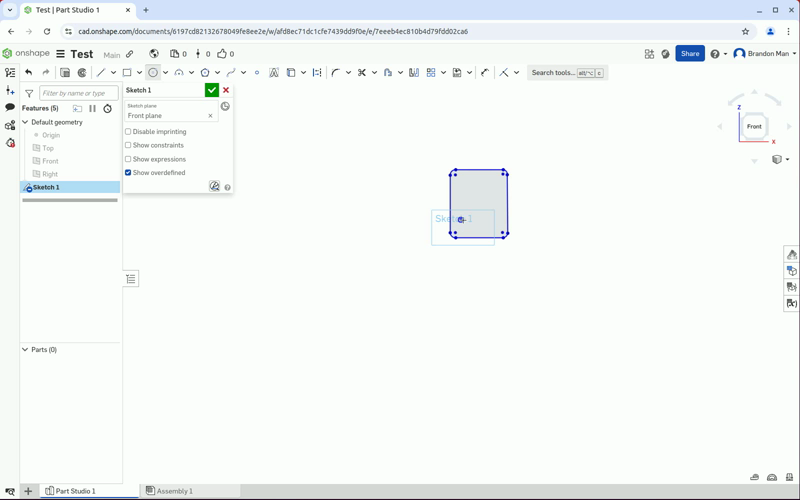
key_down(shift)
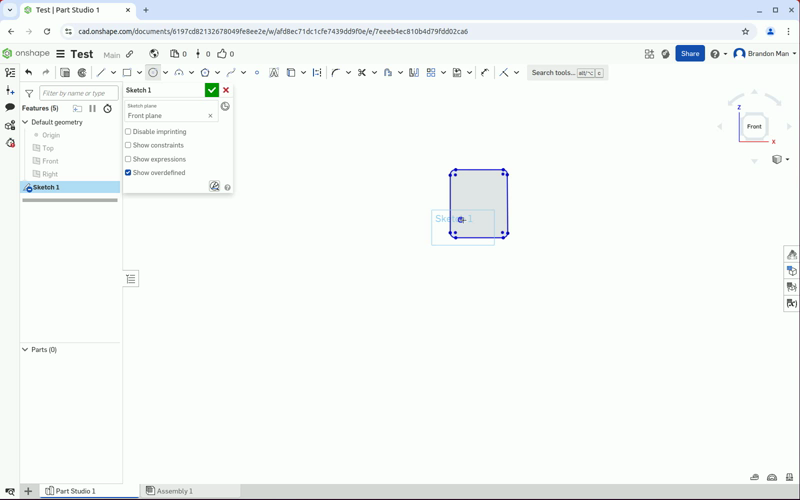
mouse_move(460, 179)
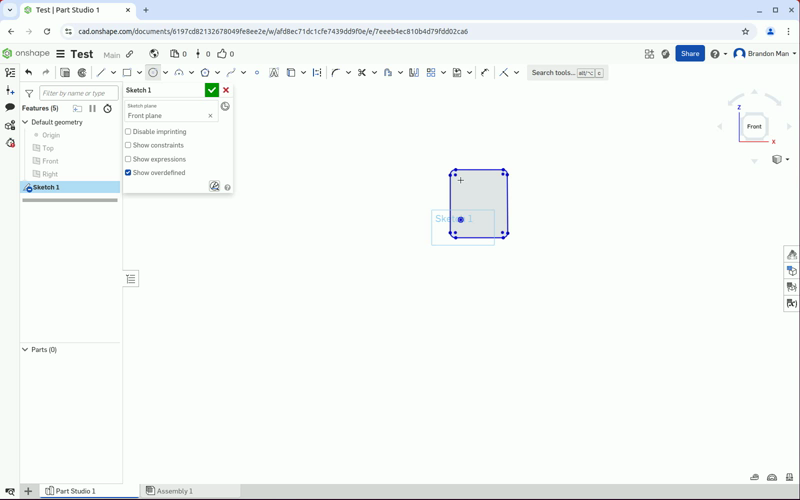
click(460, 179)
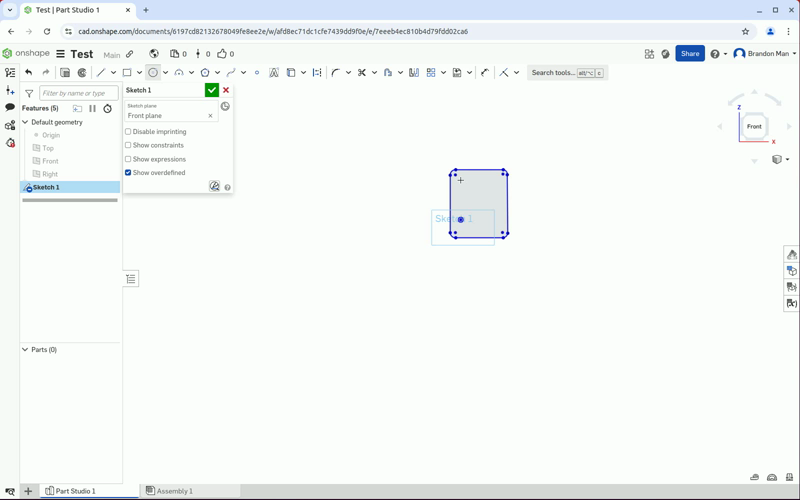
key_up(shift)
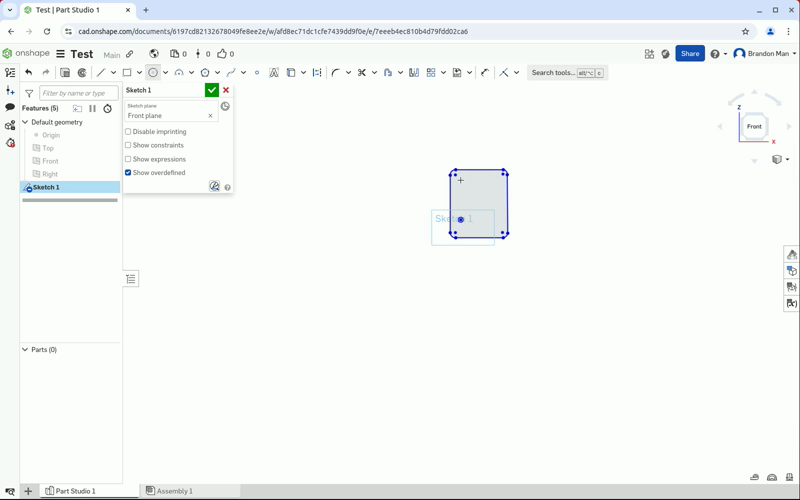
mouse_move(463, 179)
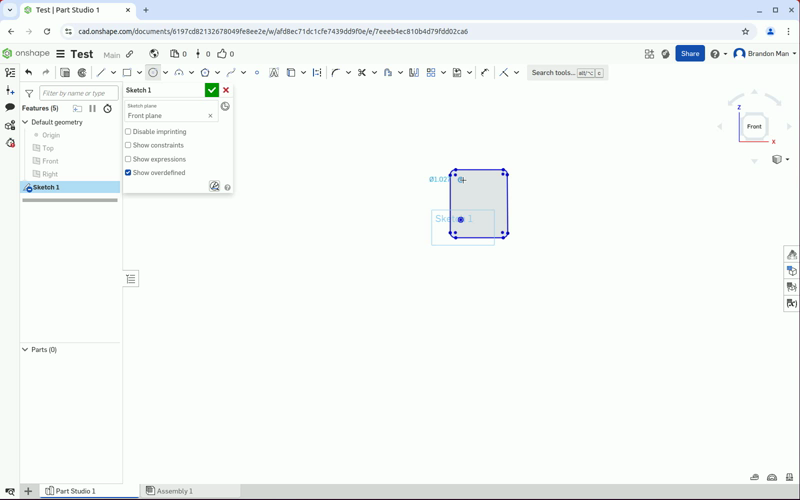
scroll(6)
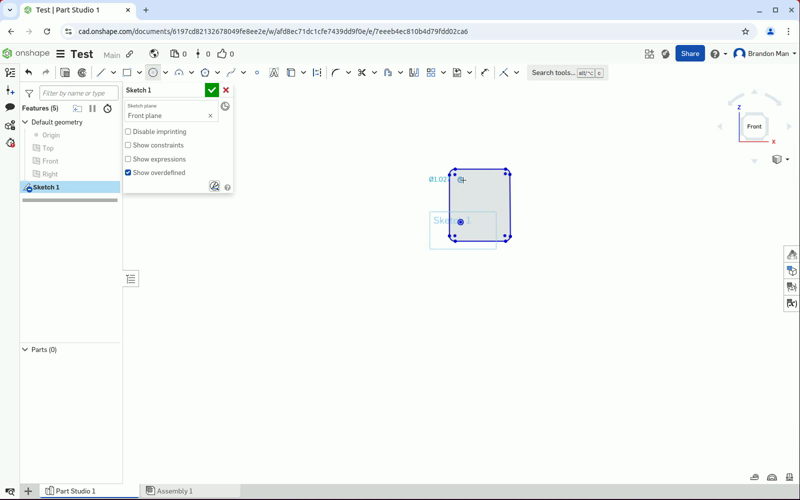
scroll(6)
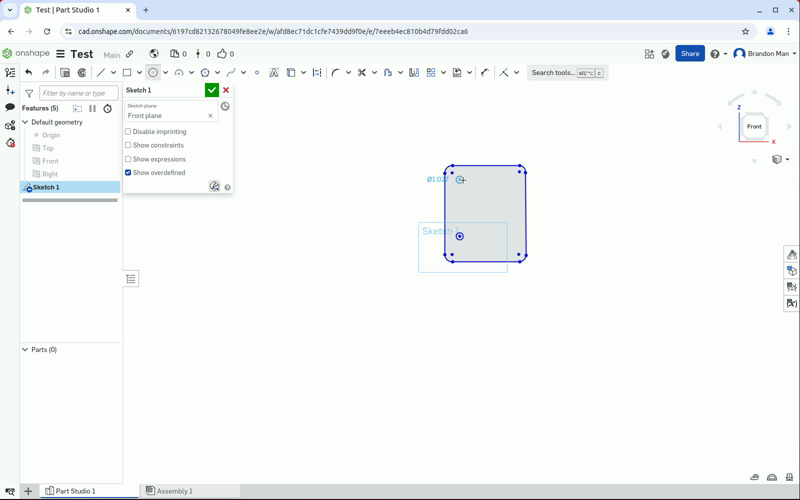
scroll(6)
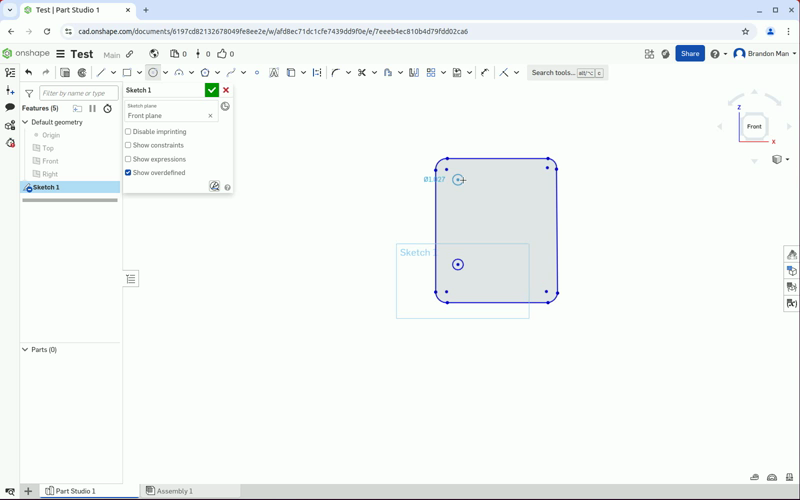
scroll(6)
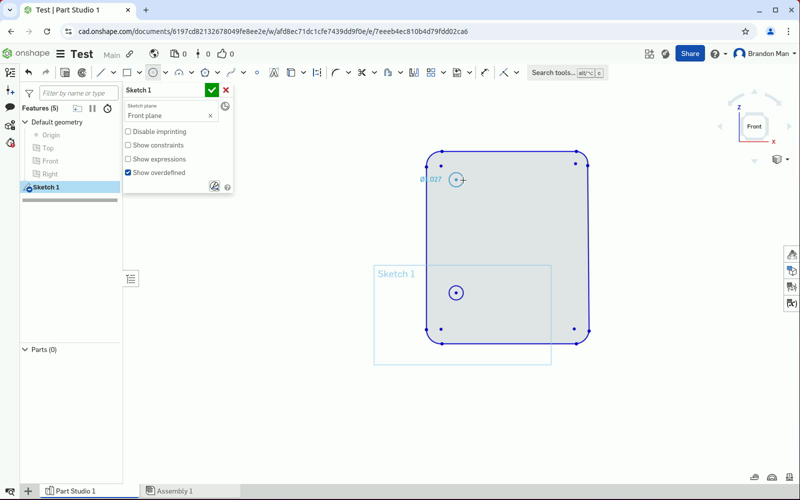
scroll(6)
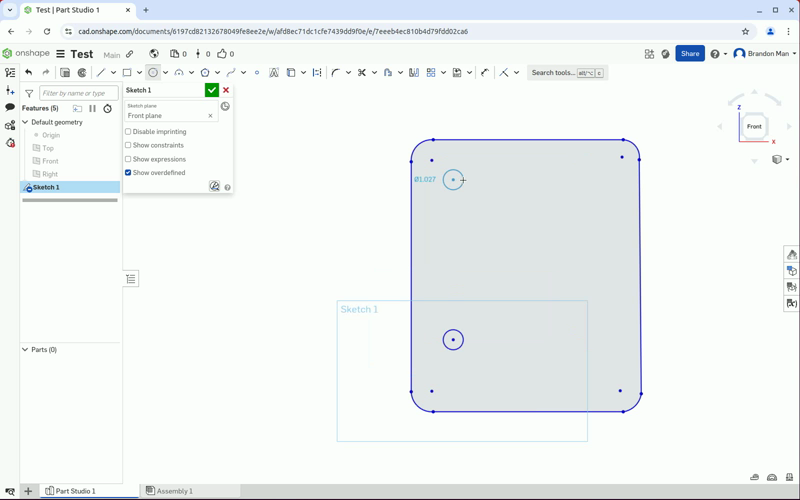
scroll(6)
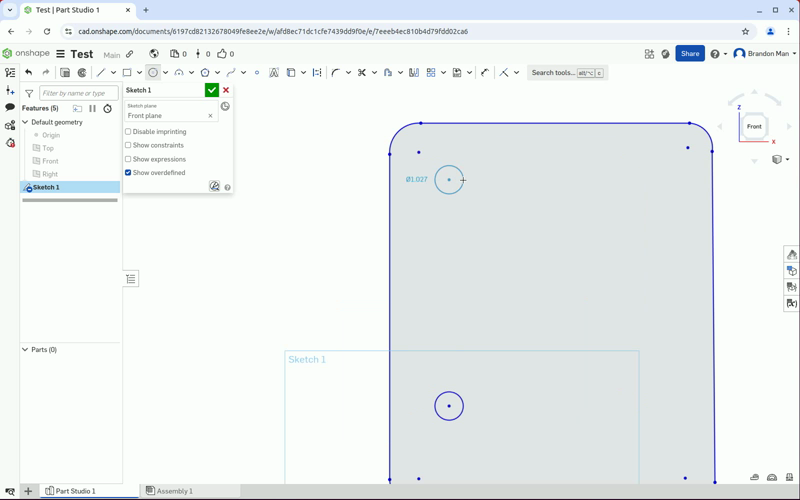
scroll(6)
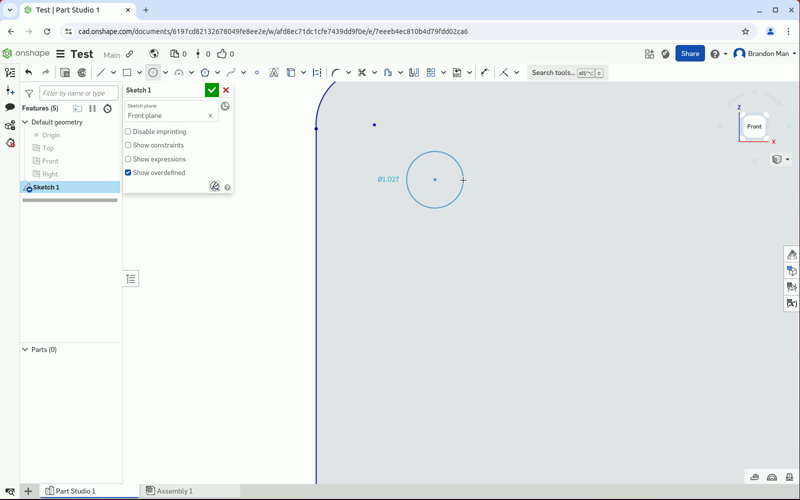
click(463, 179)
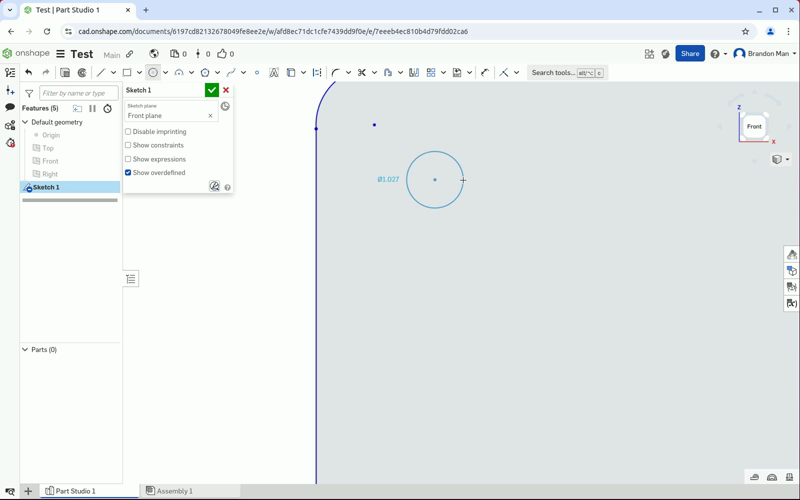
scroll(-6)
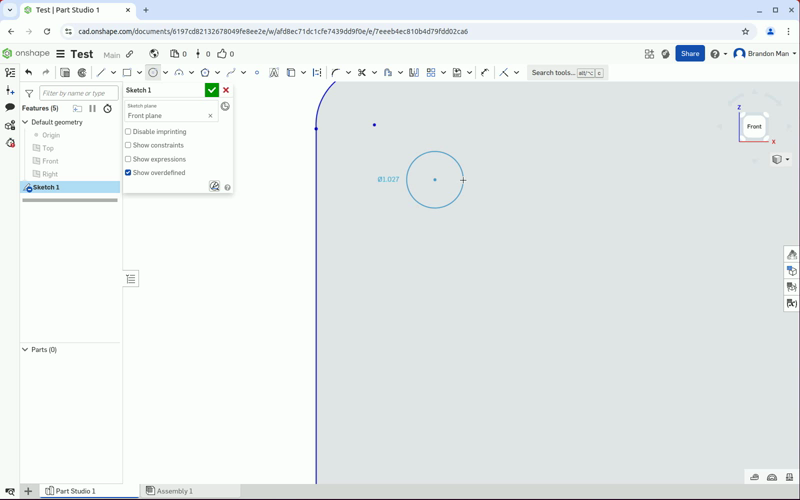
scroll(-6)
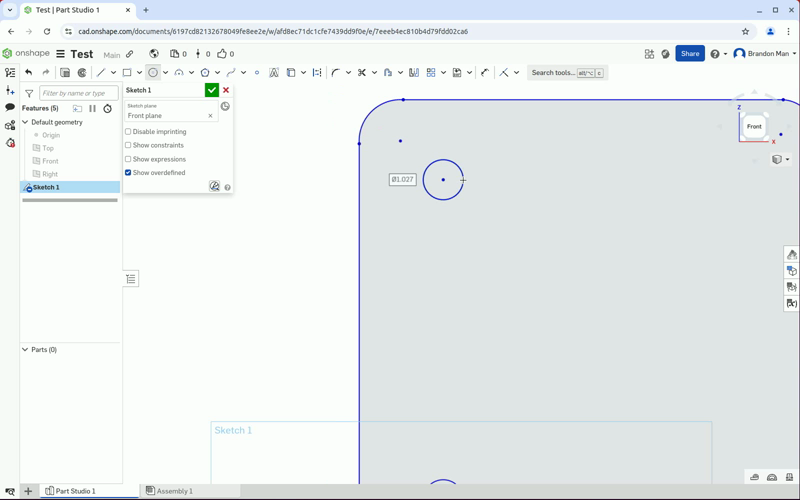
scroll(-6)
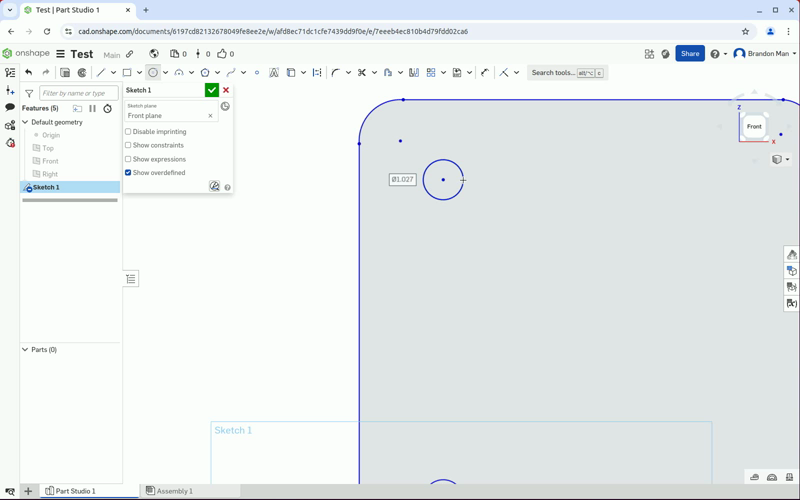
scroll(-6)
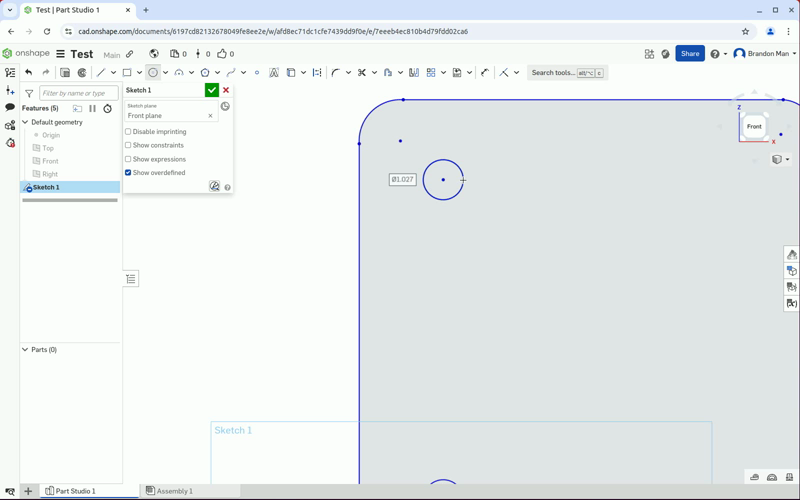
scroll(-6)
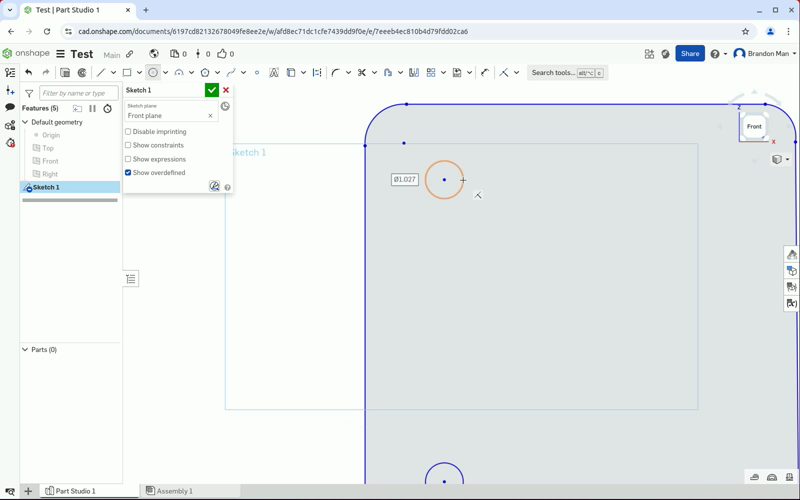
scroll(-6)
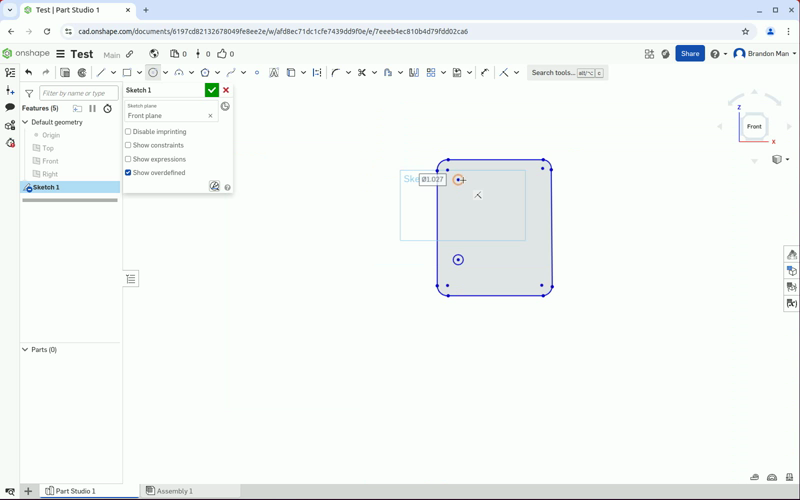
scroll(-6)
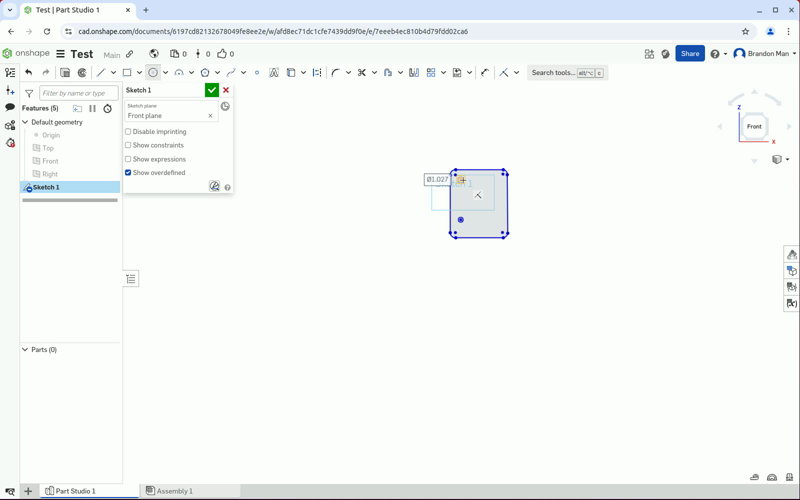
key(esc)
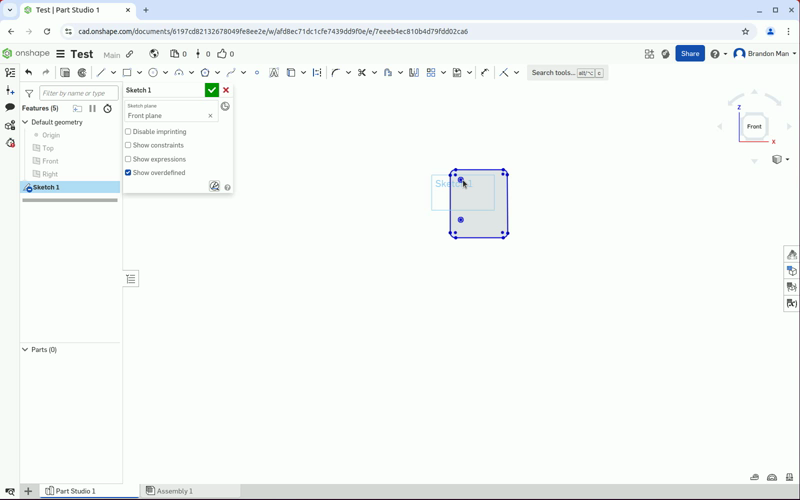
key(c)
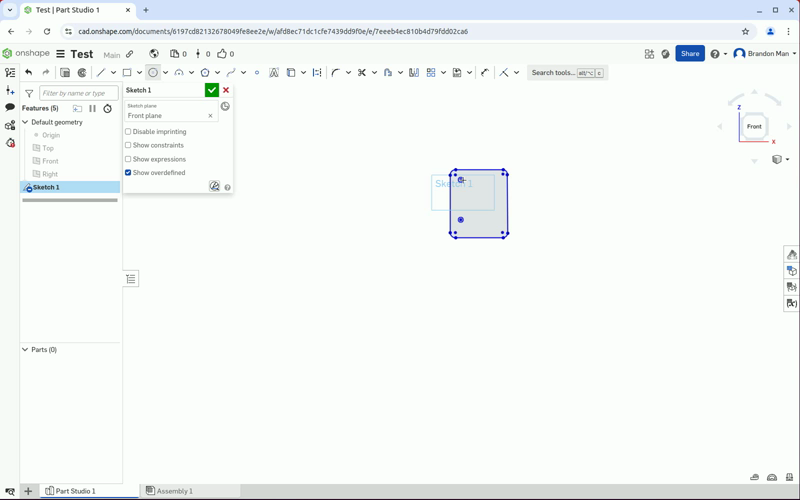
key_down(shift)
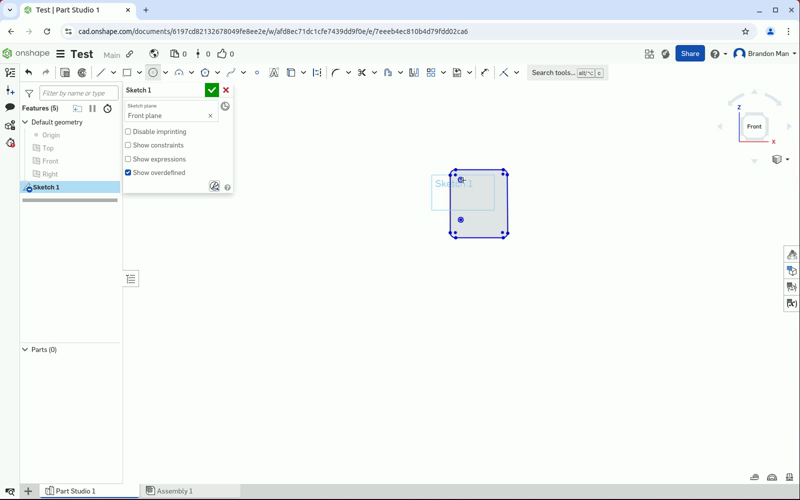
mouse_move(478, 198)
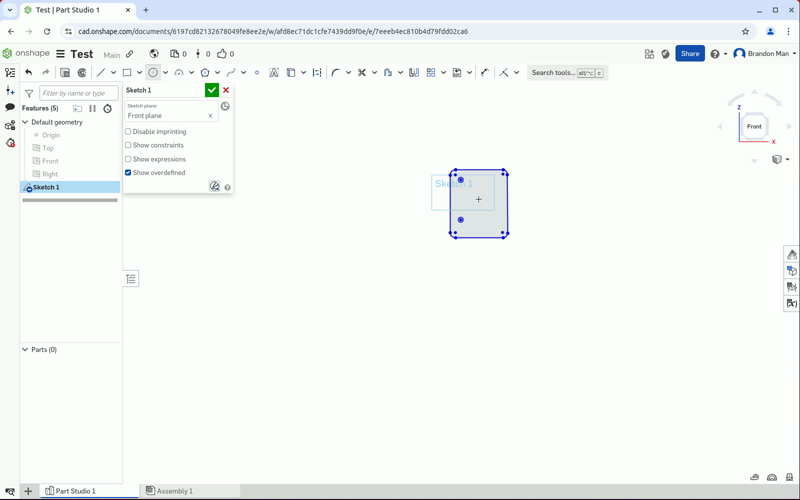
click(478, 198)
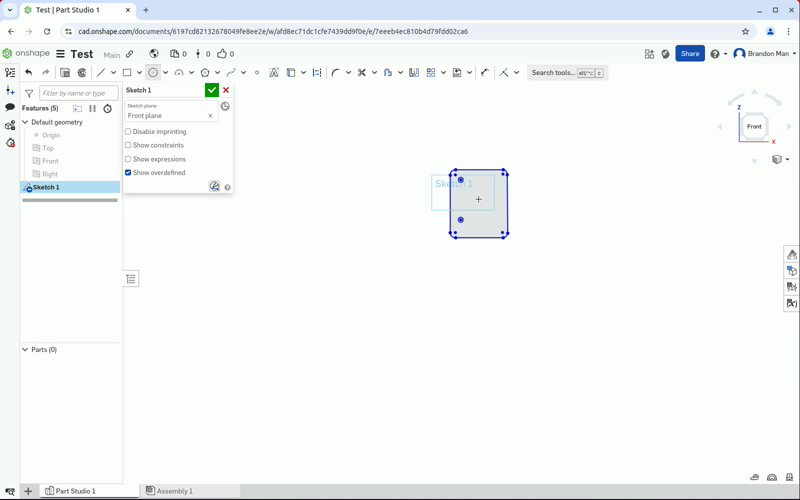
key_up(shift)
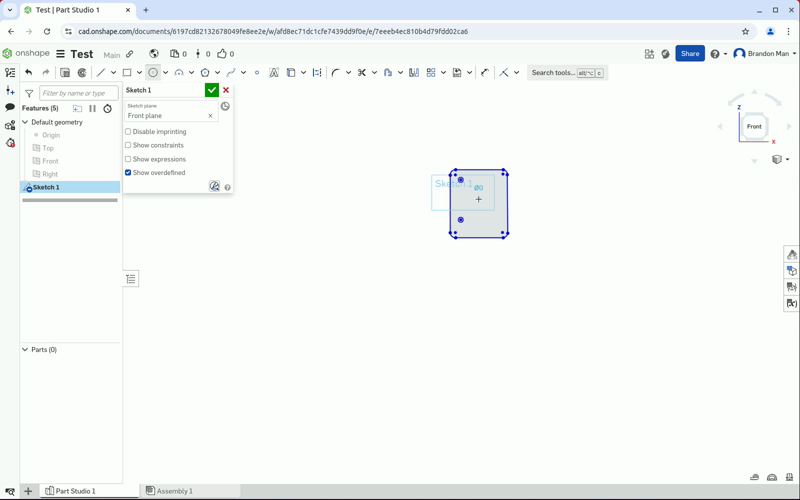
mouse_move(487, 198)
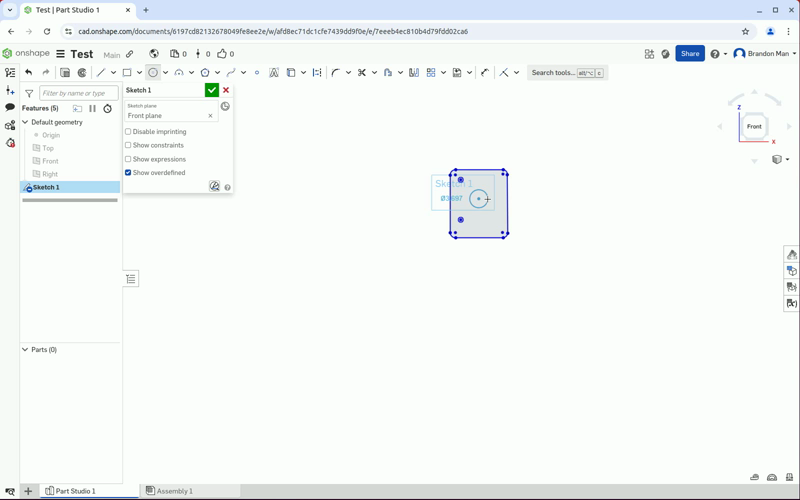
click(487, 198)
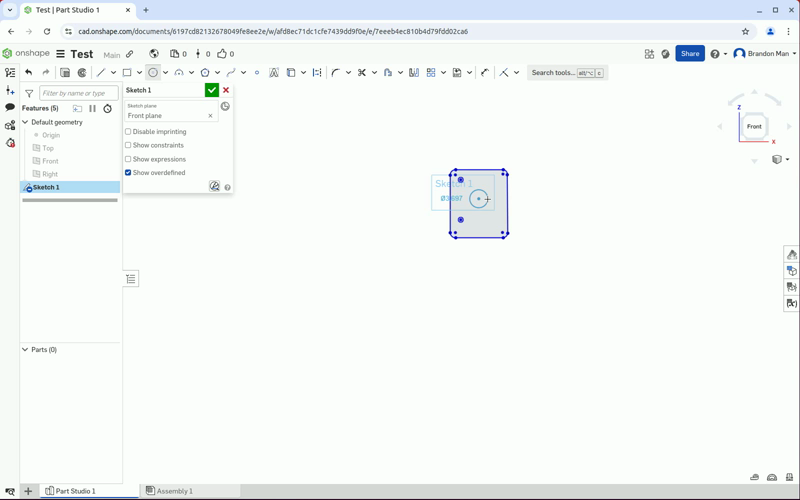
key(esc)
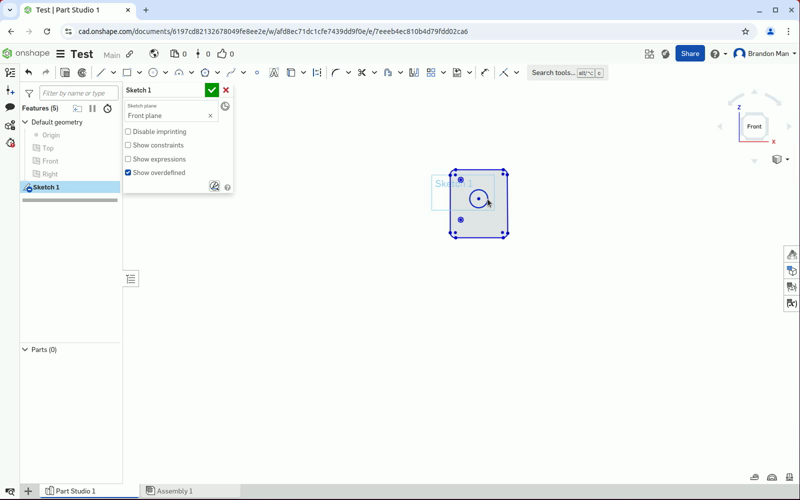
key(c)
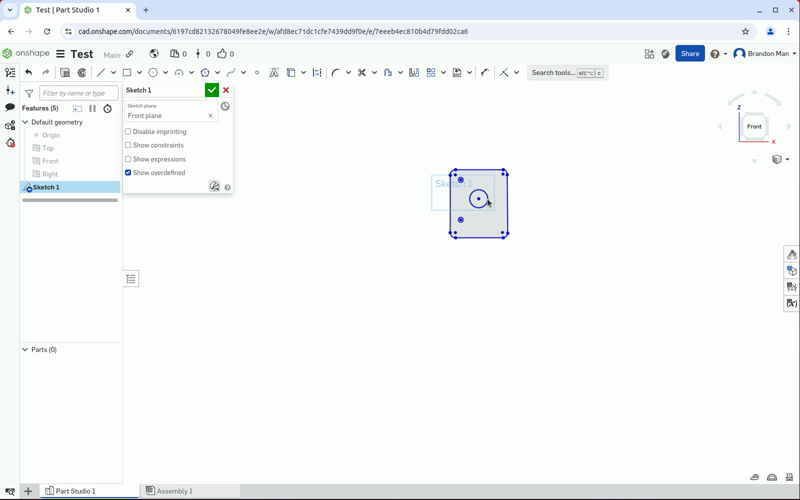
key_down(shift)
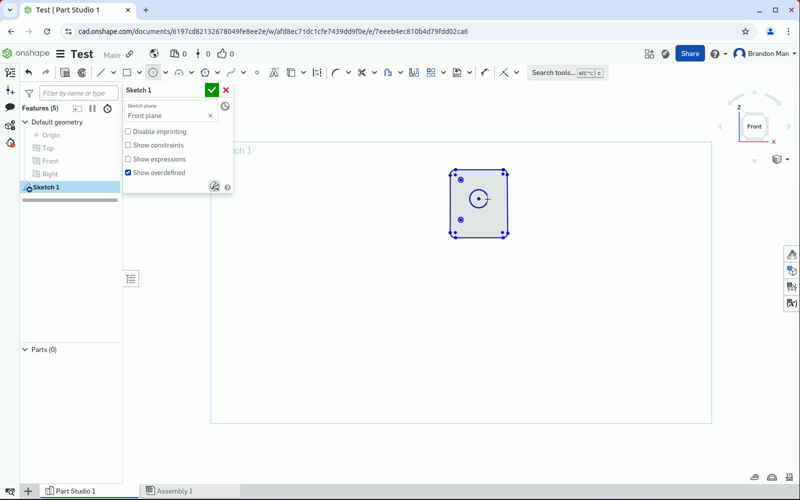
mouse_move(496, 219)
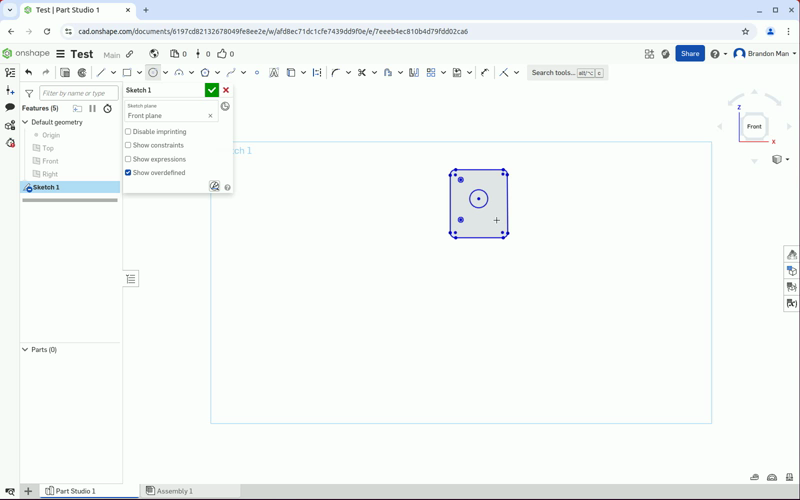
click(496, 219)
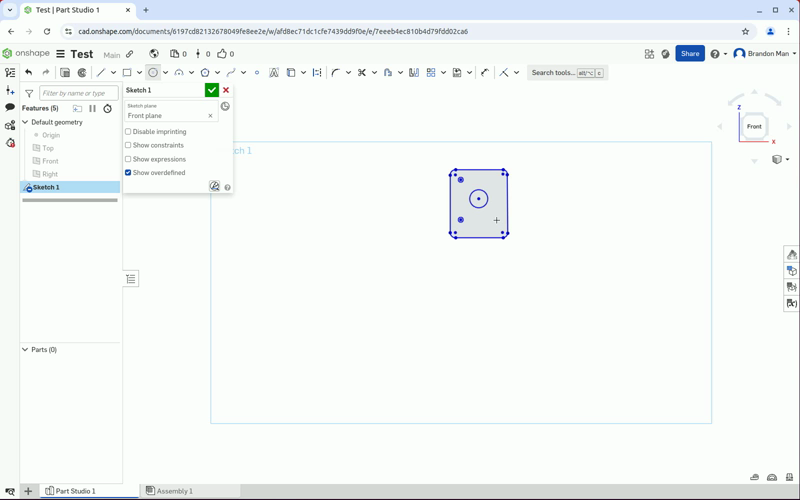
key_up(shift)
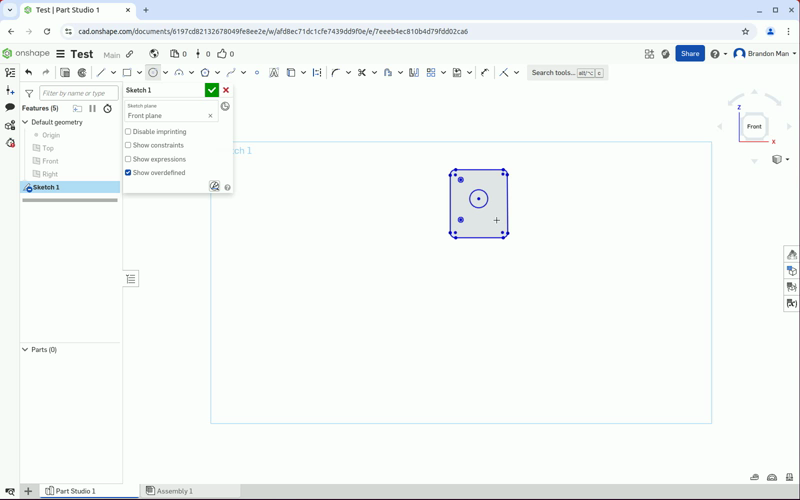
mouse_move(499, 219)
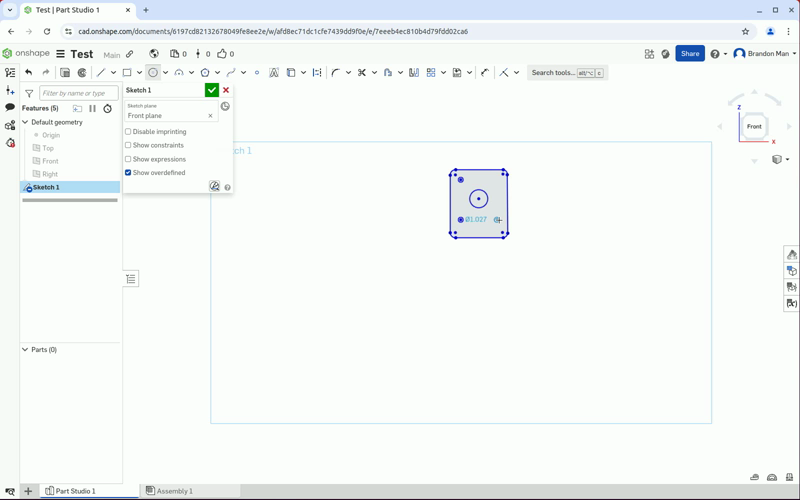
scroll(6)
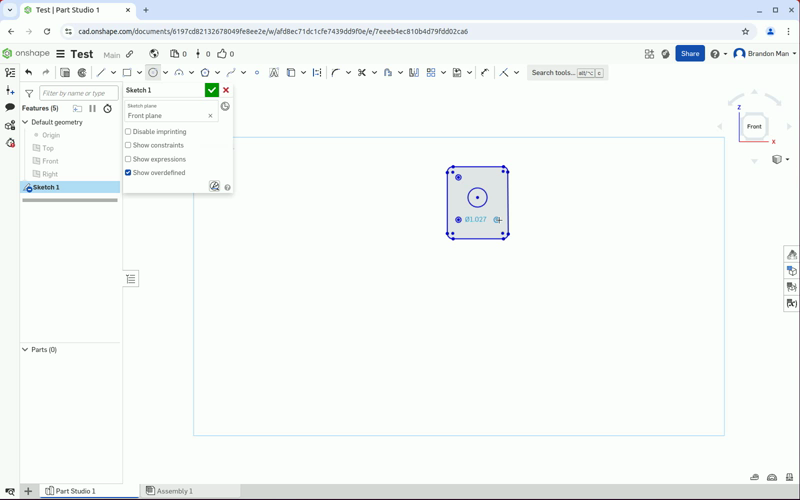
scroll(6)
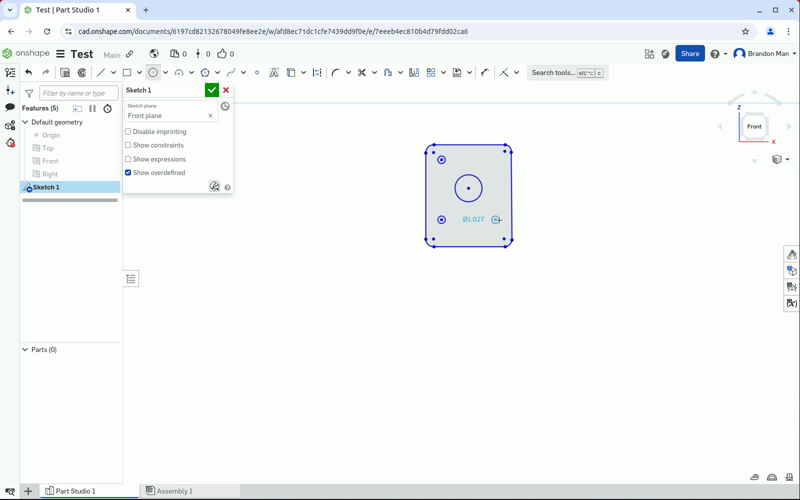
scroll(6)
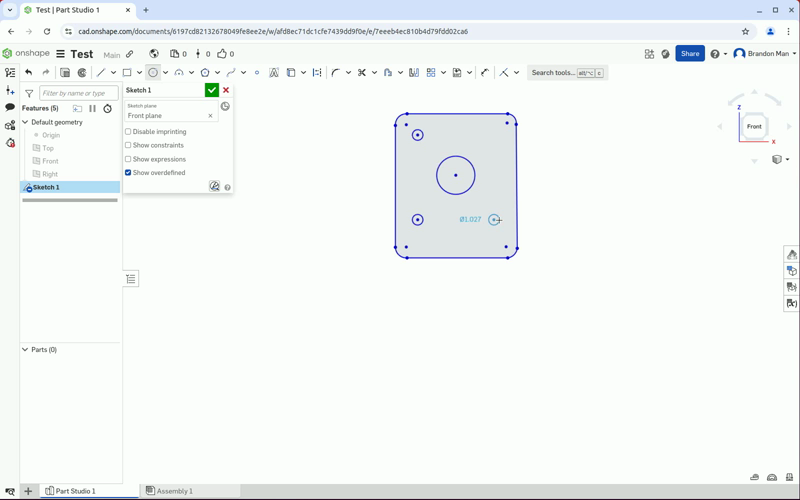
scroll(6)
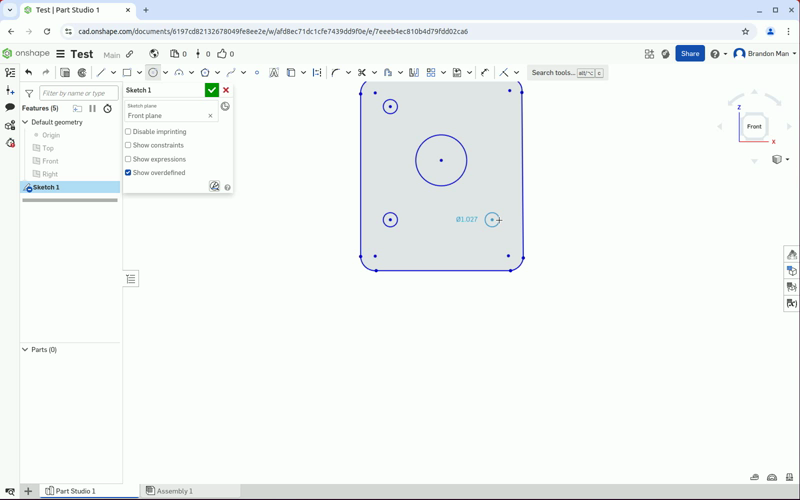
scroll(6)
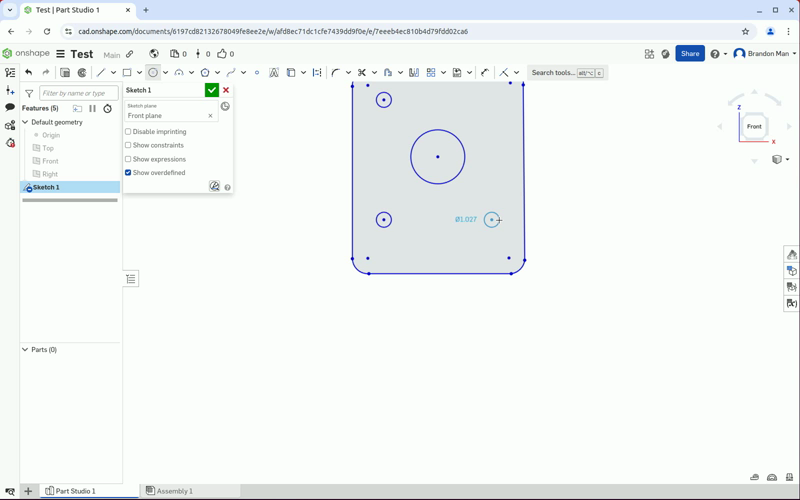
scroll(6)
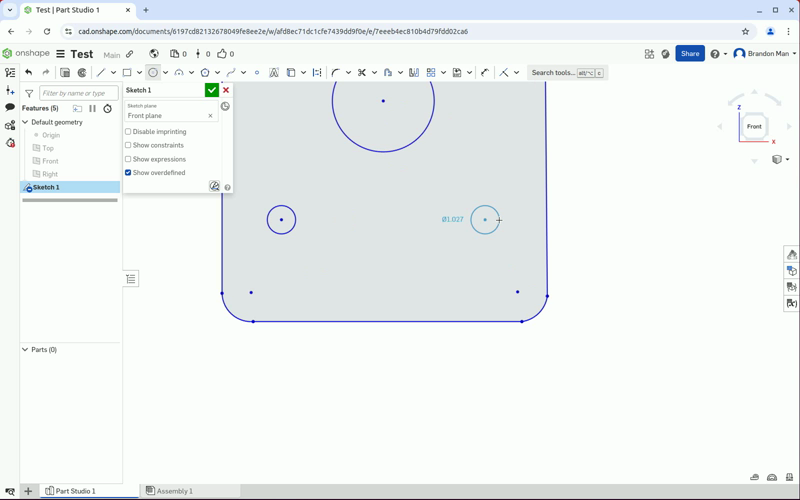
scroll(6)
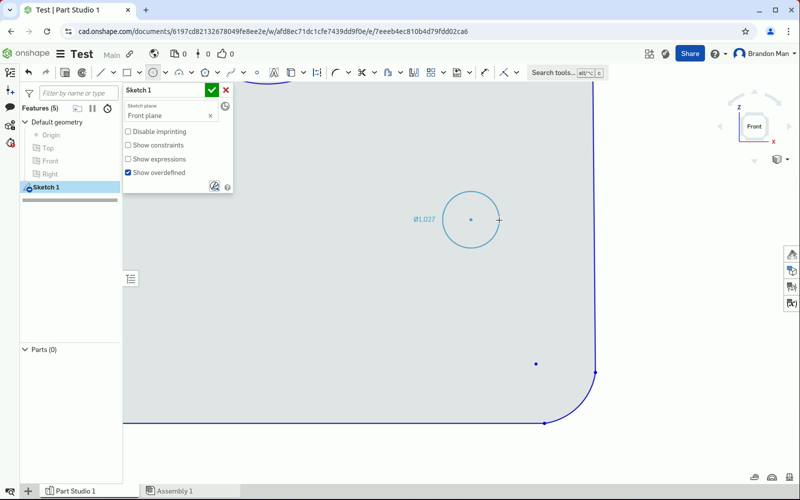
click(499, 219)
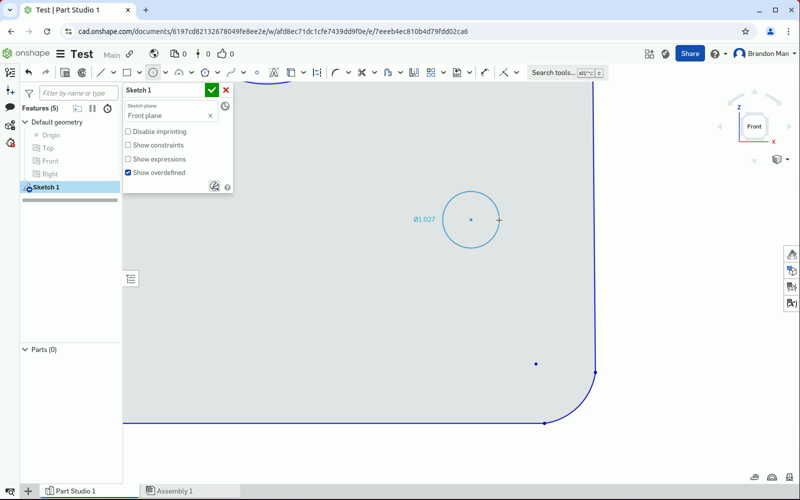
scroll(-6)
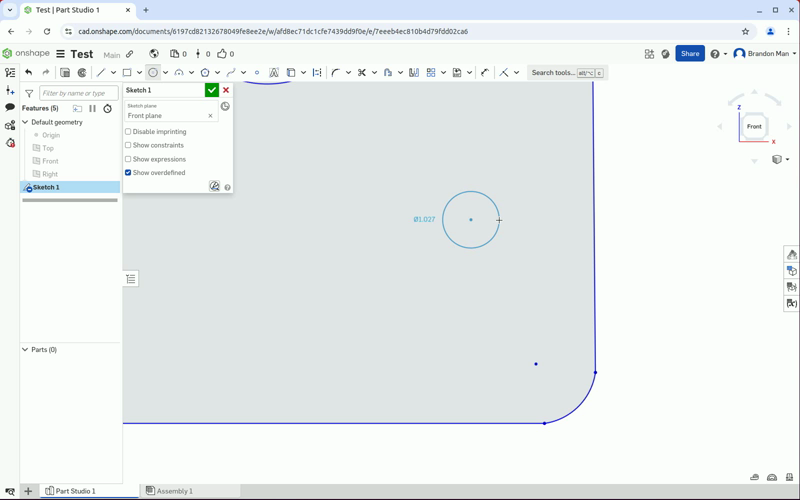
scroll(-6)
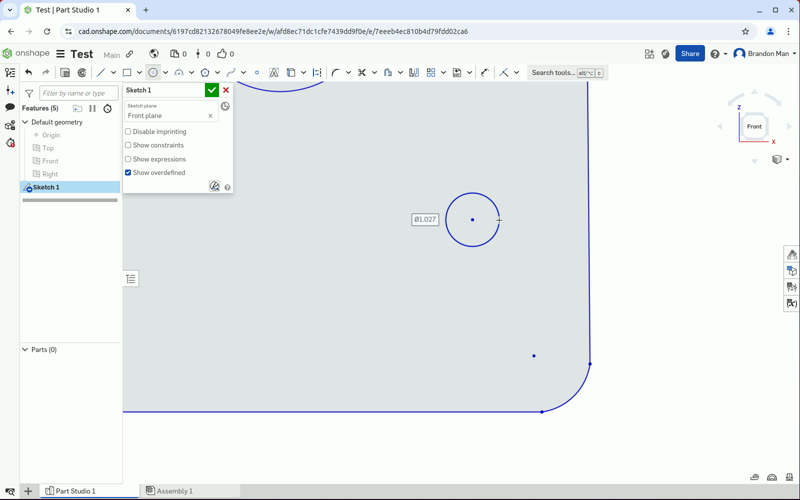
scroll(-6)
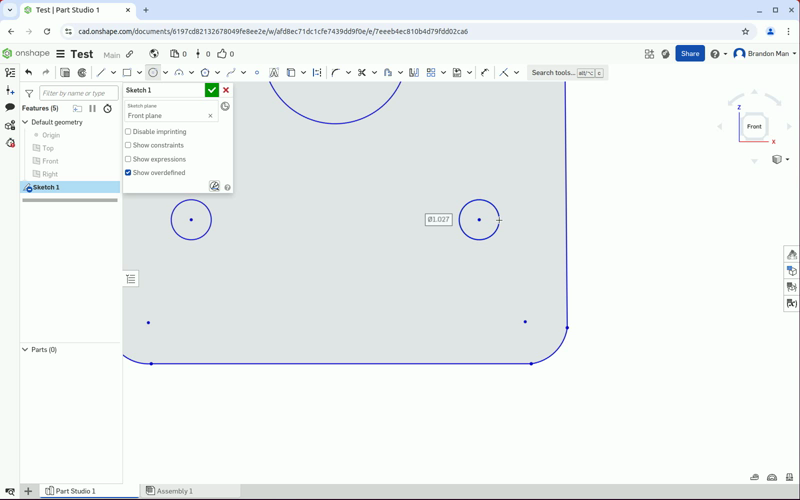
scroll(-6)
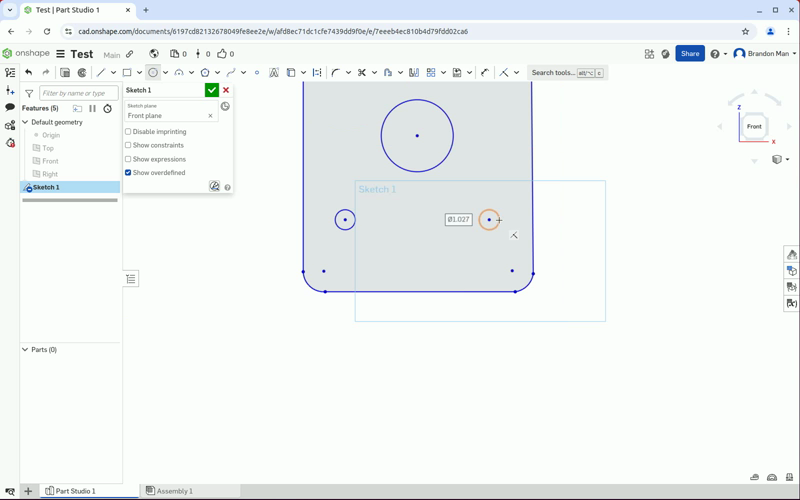
scroll(-6)
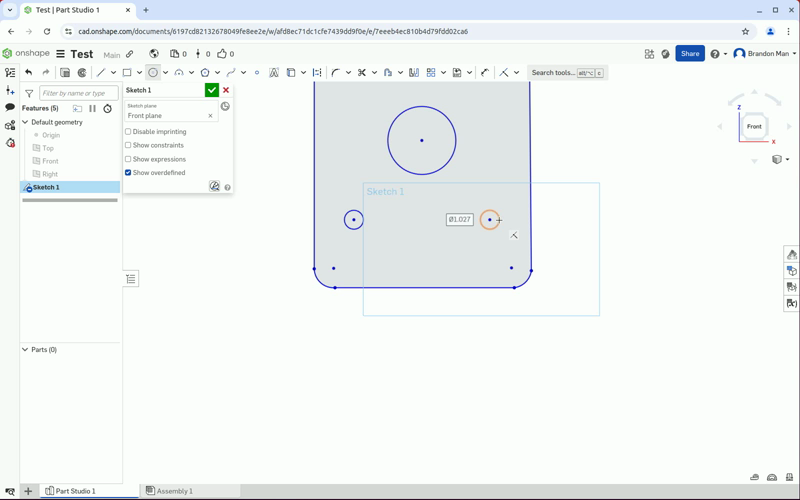
scroll(-6)
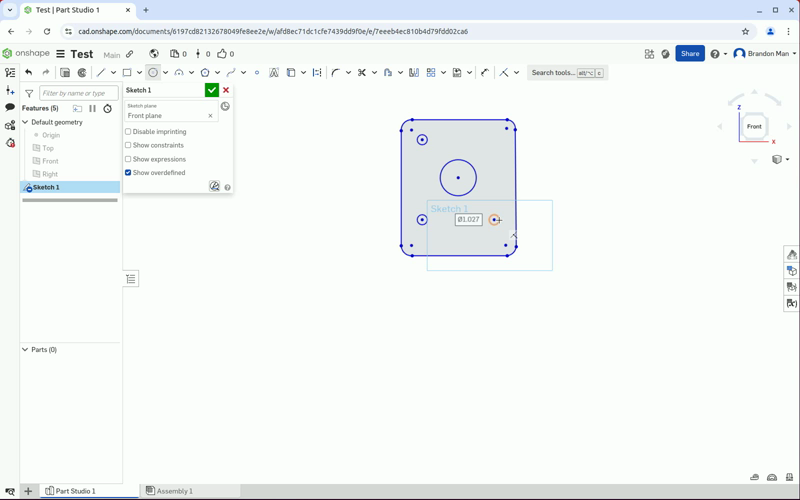
scroll(-6)
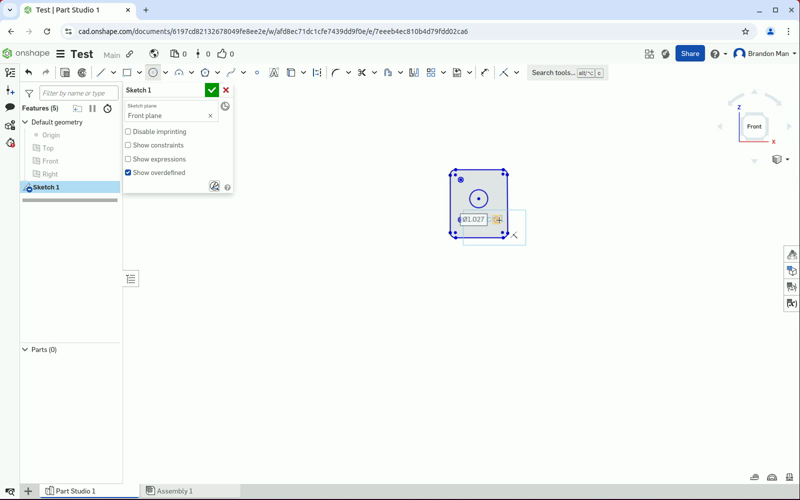
key(esc)
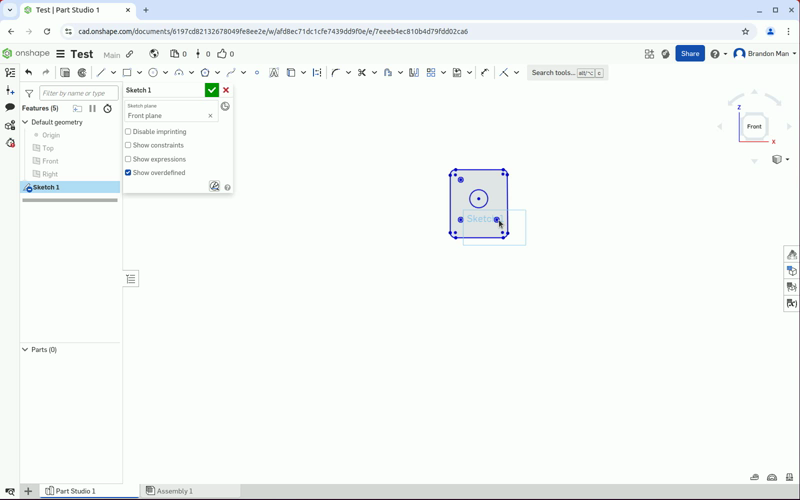
key(c)
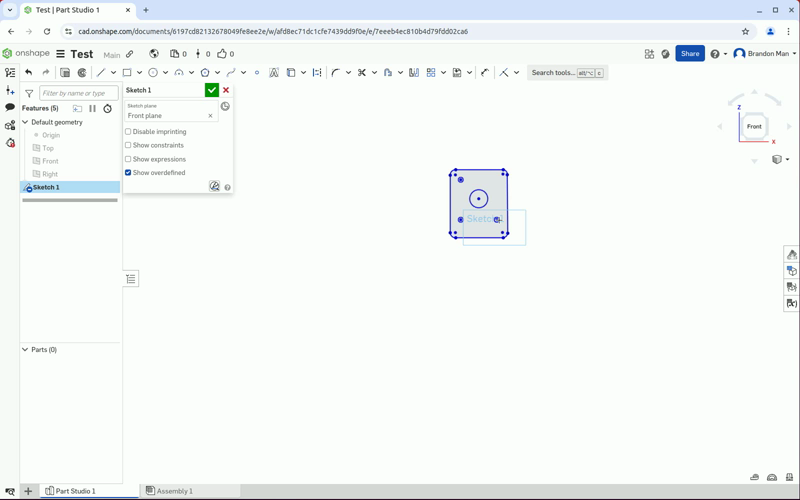
key_down(shift)
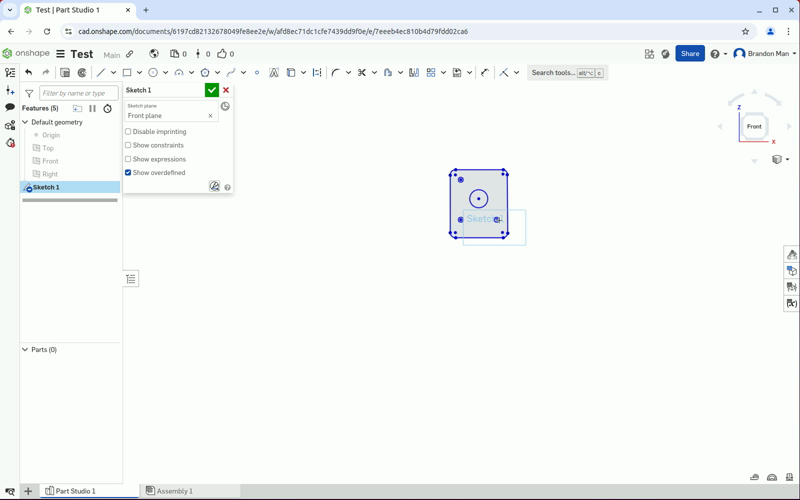
mouse_move(496, 179)
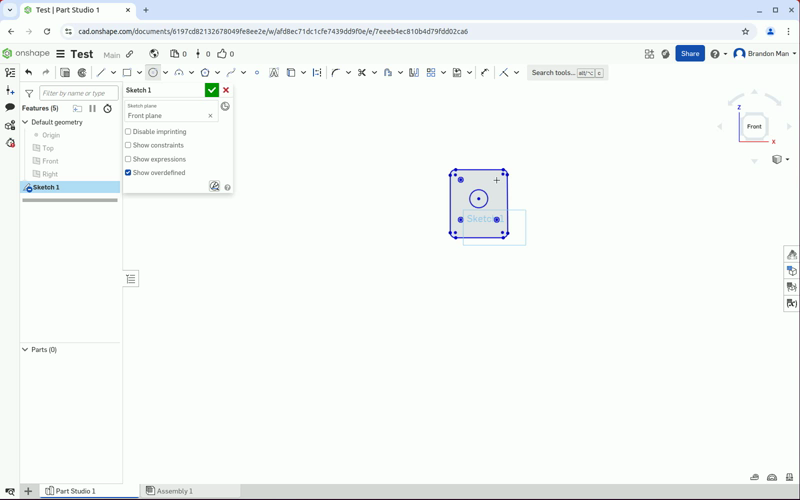
click(496, 179)
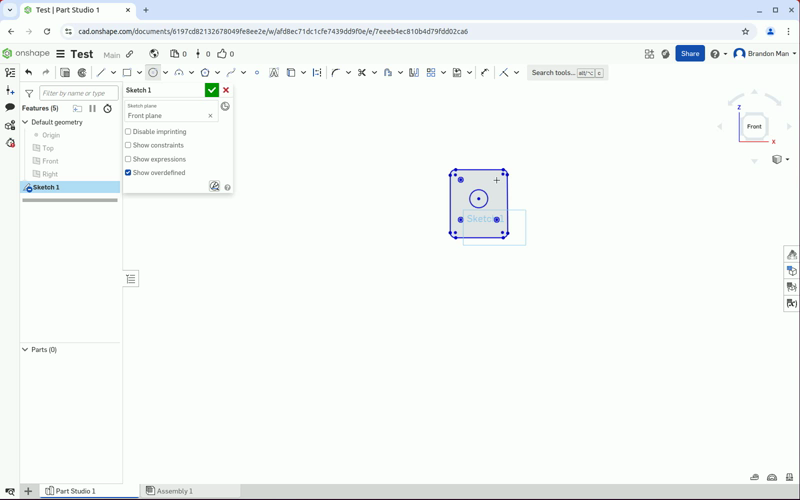
key_up(shift)
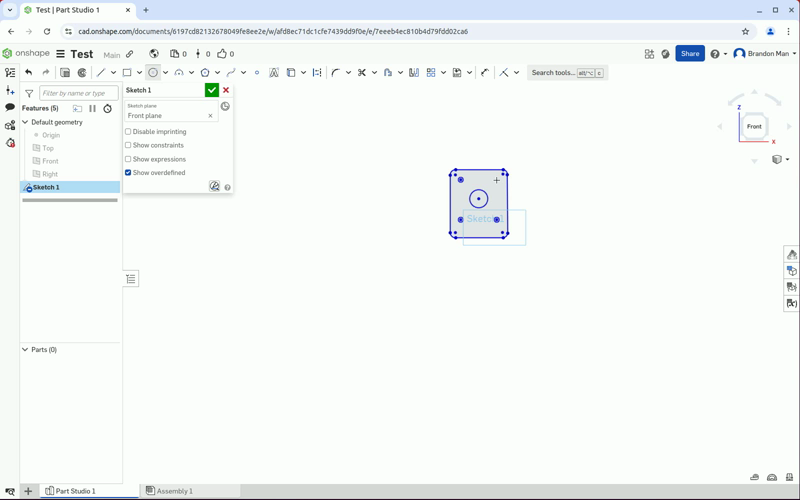
mouse_move(499, 179)
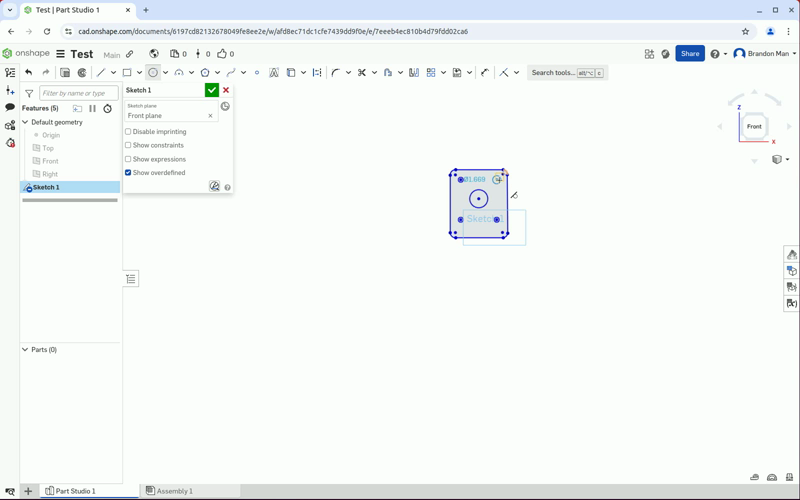
scroll(6)
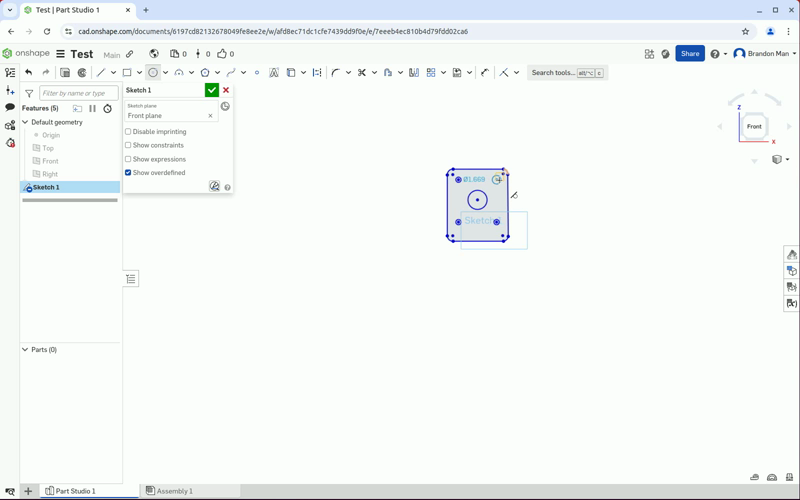
scroll(6)
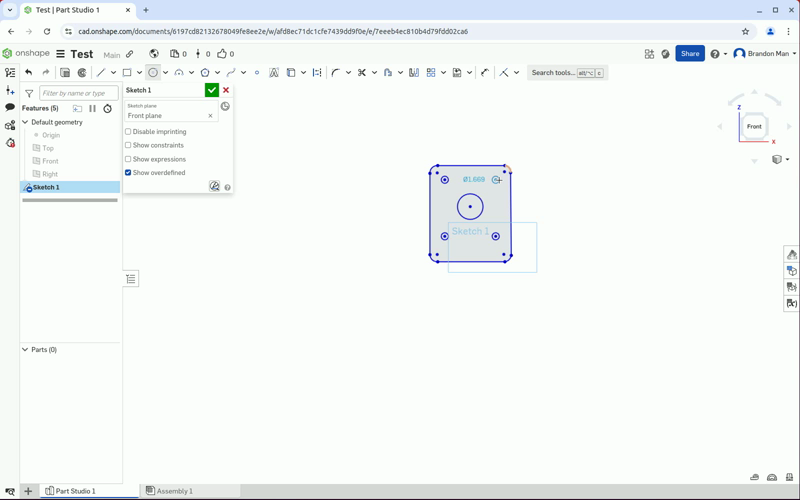
scroll(6)
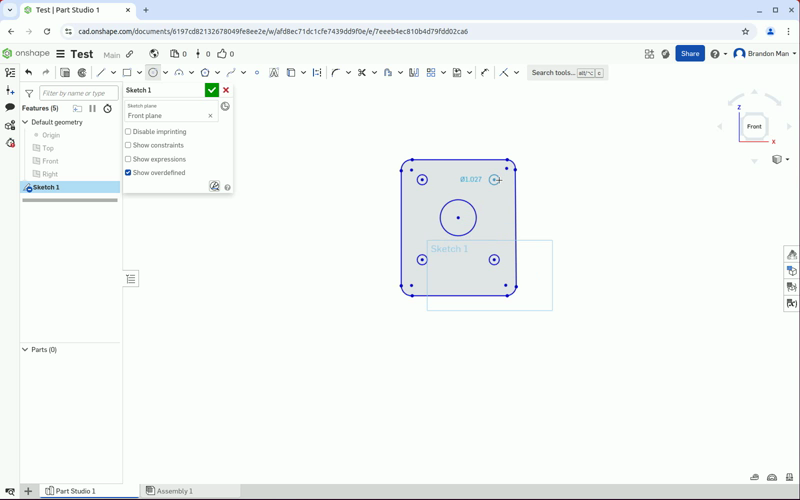
scroll(6)
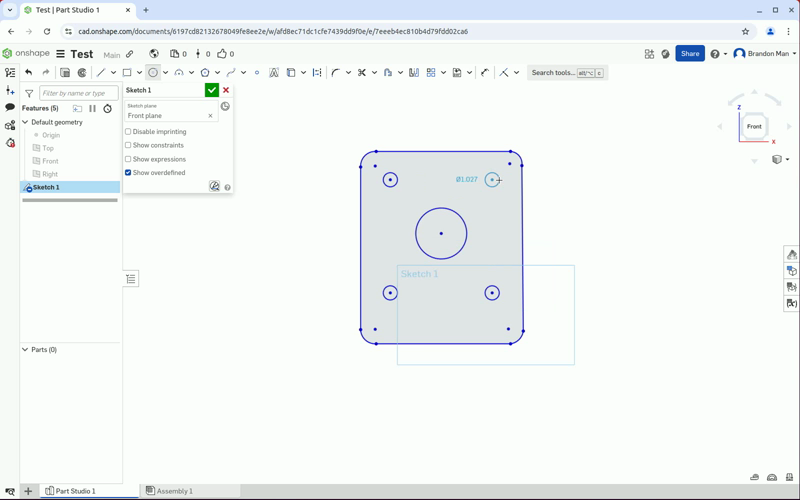
scroll(6)
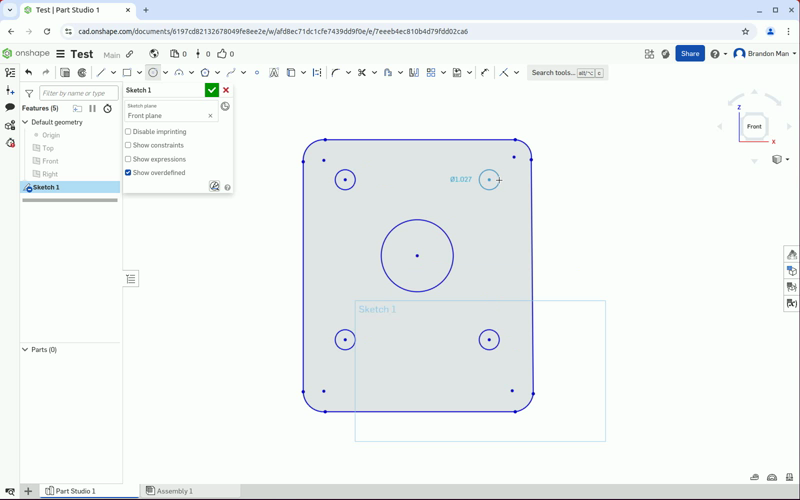
scroll(6)
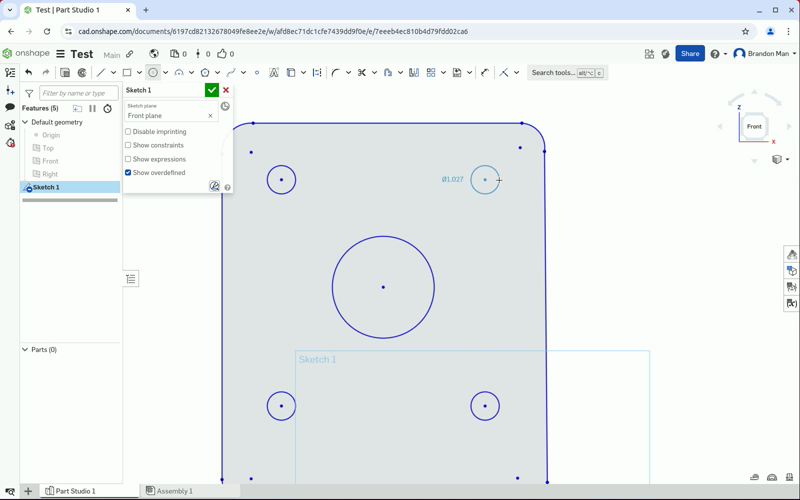
scroll(6)
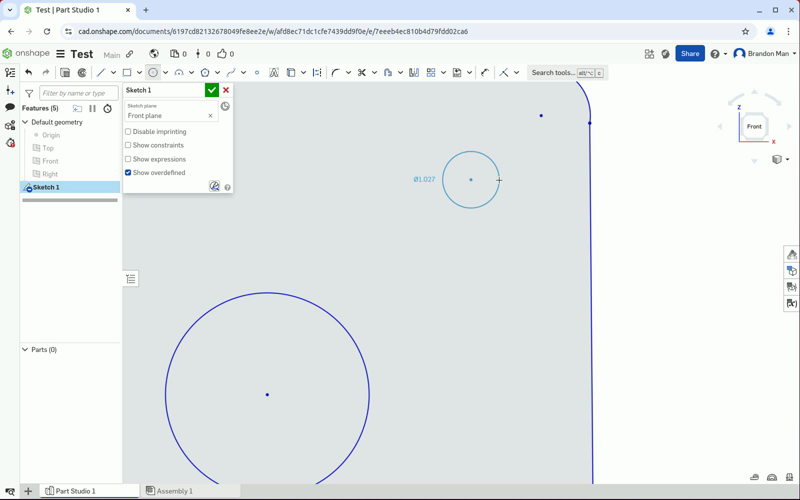
click(499, 179)
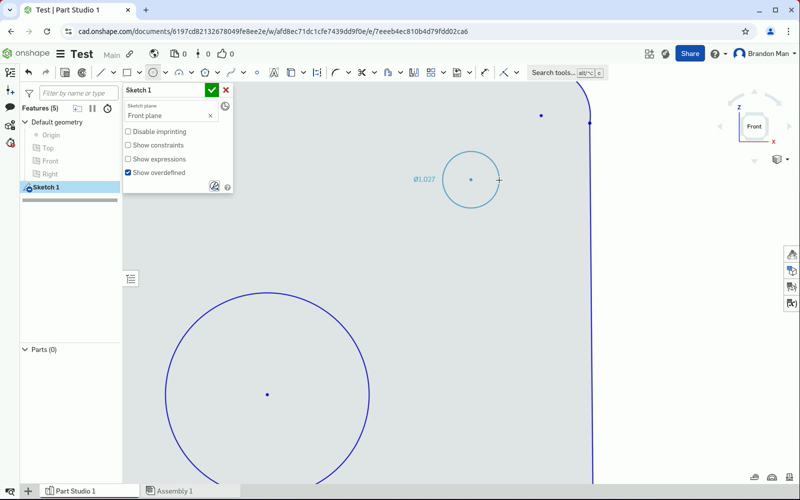
scroll(-6)
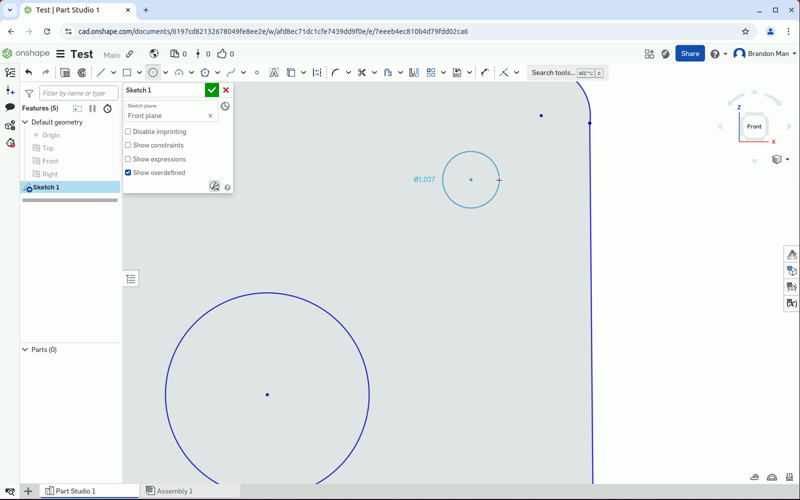
scroll(-6)
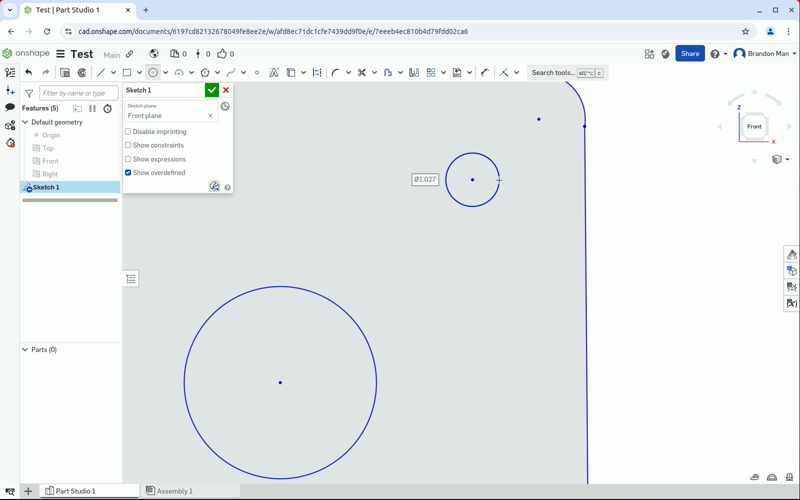
scroll(-6)
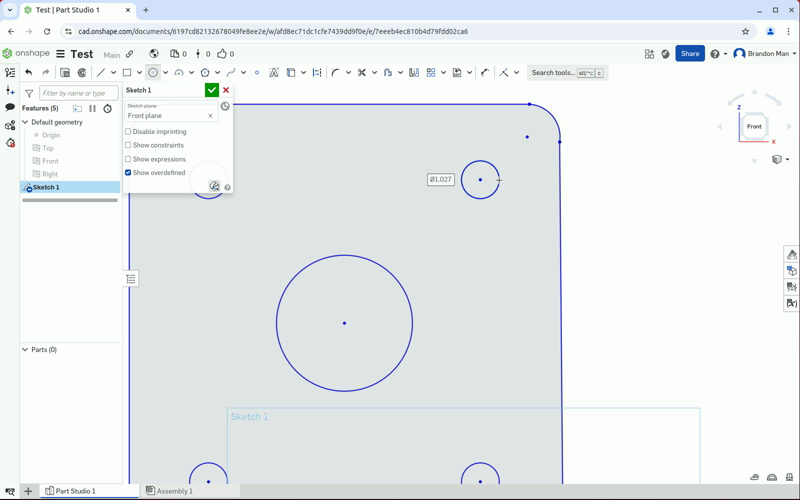
scroll(-6)
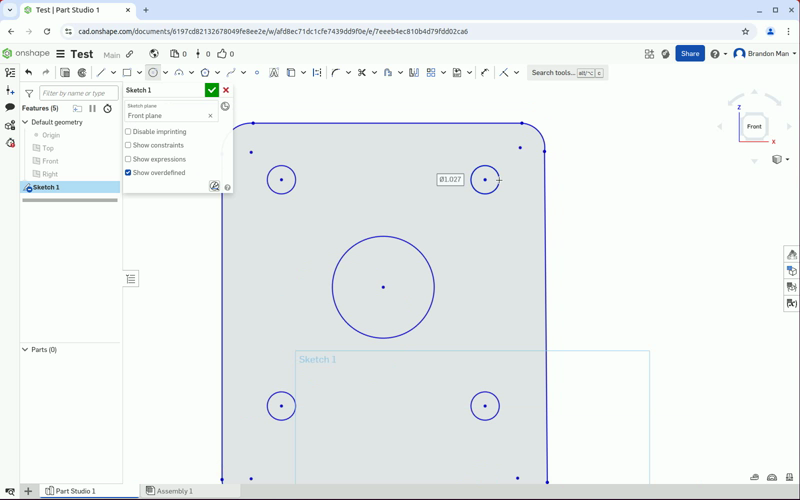
scroll(-6)
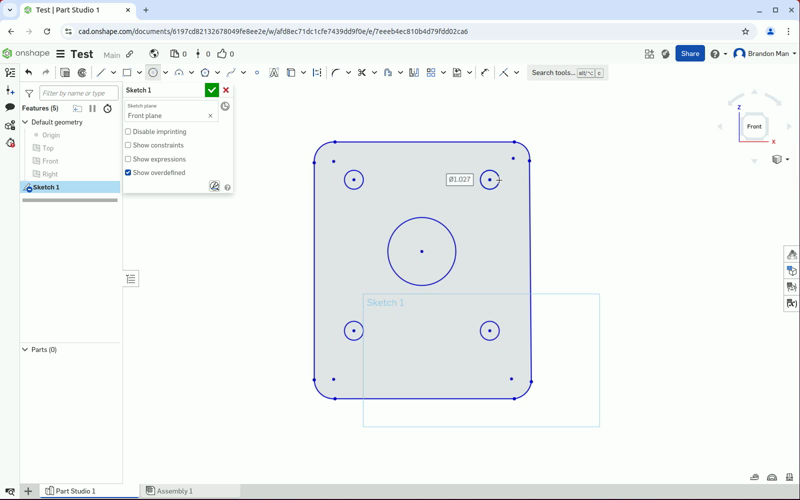
scroll(-6)
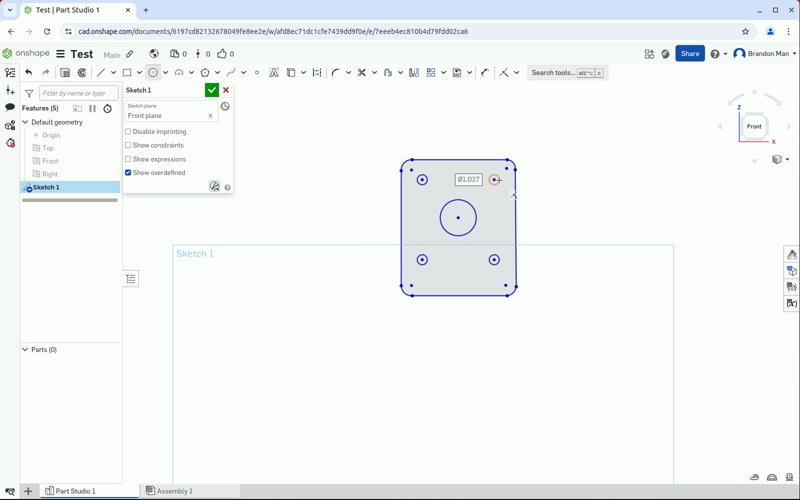
scroll(-6)
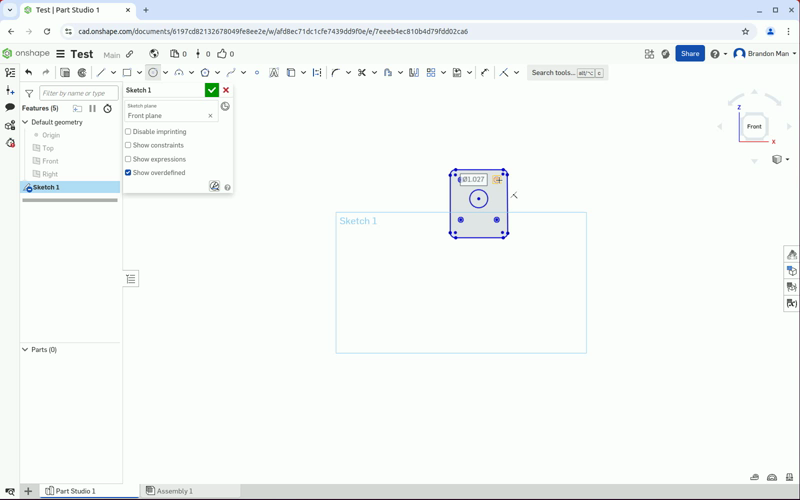
key(esc)
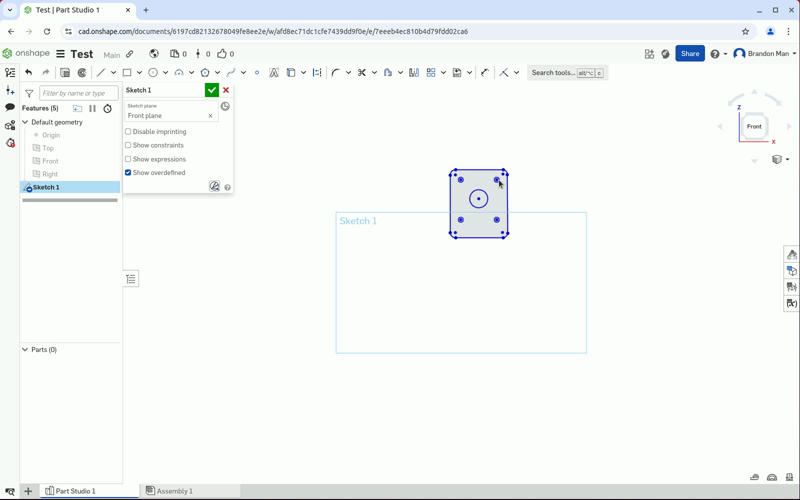
mouse_move(465, 224)
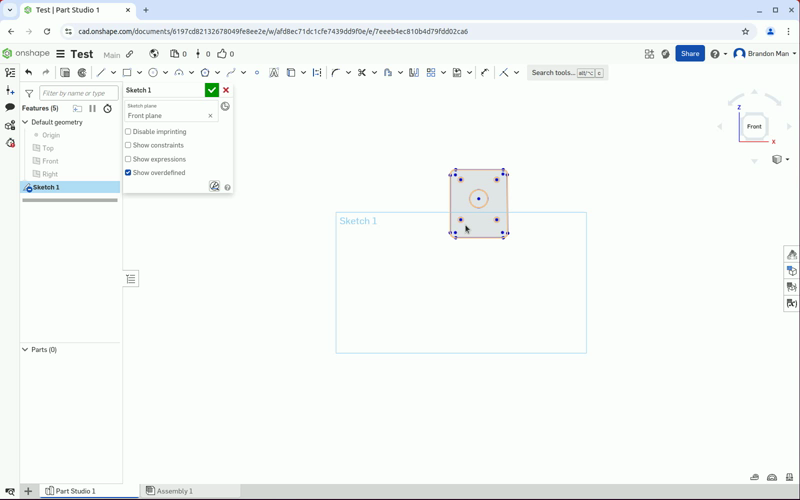
click(465, 224)
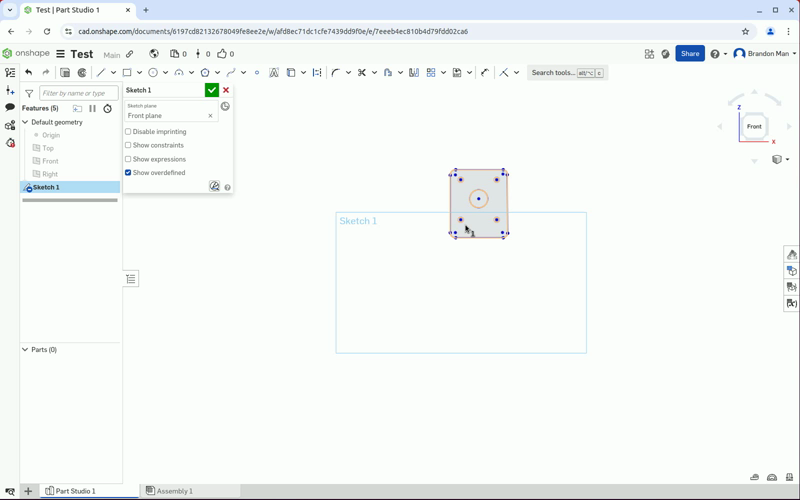
mouse_move(73, 352)
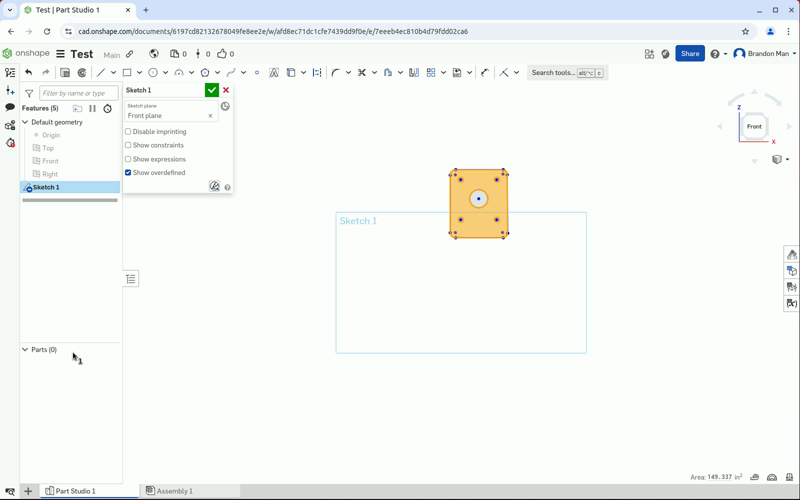
key(shift+y)
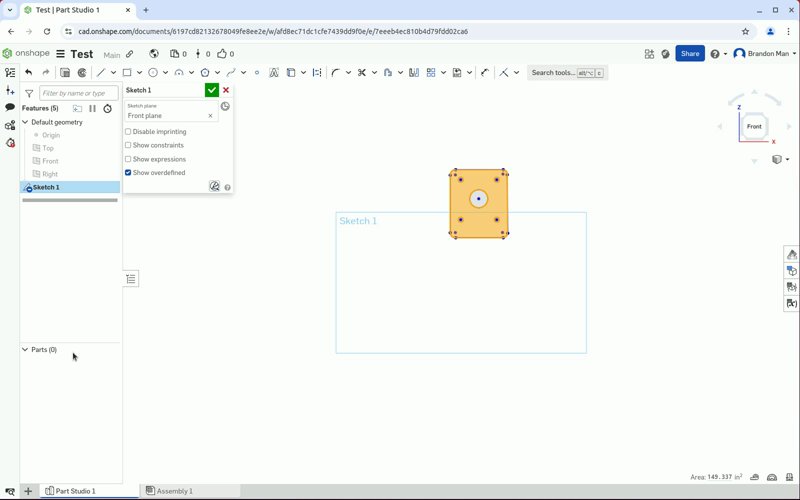
key(shift+e)
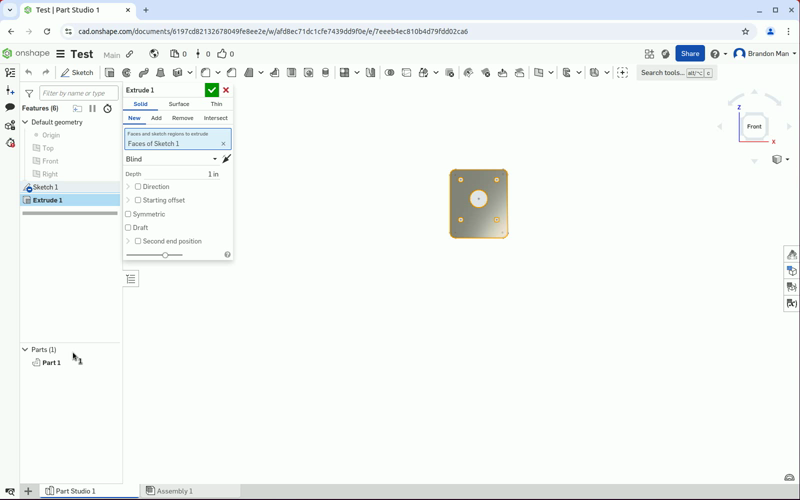
mouse_move(143, 106)
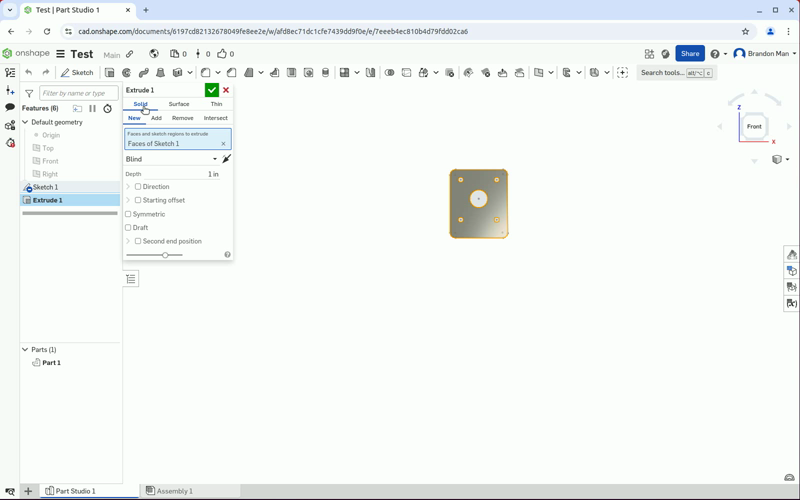
click(143, 106)
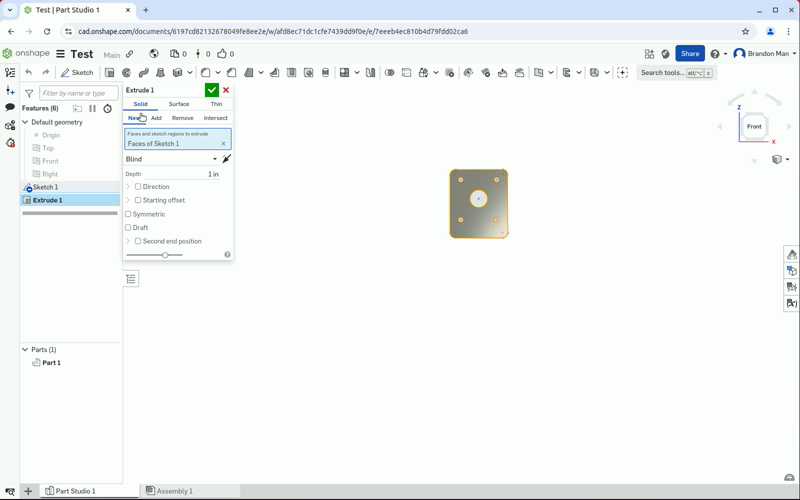
mouse_move(137, 120)
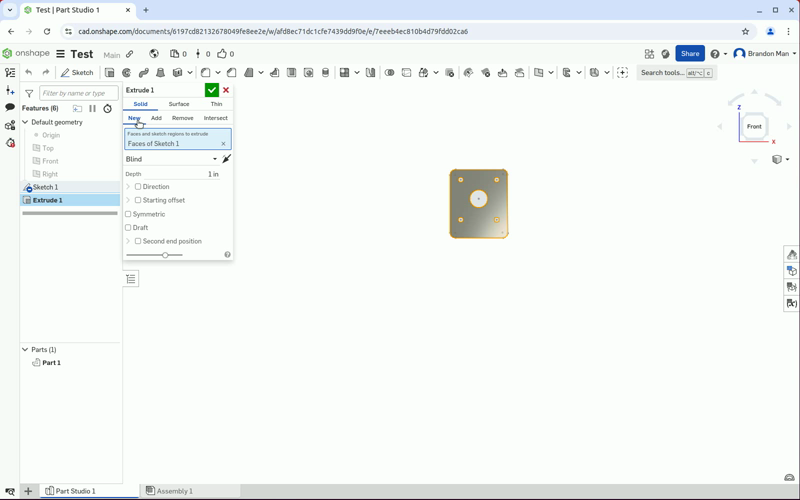
click(137, 120)
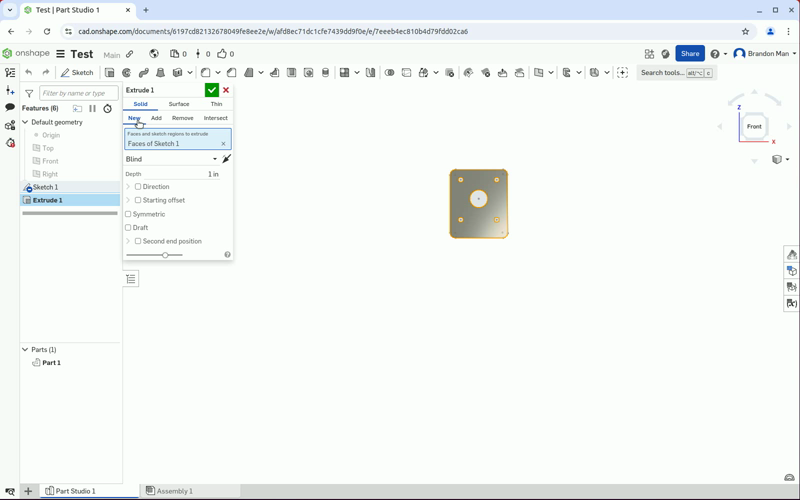
key(tab, 4)
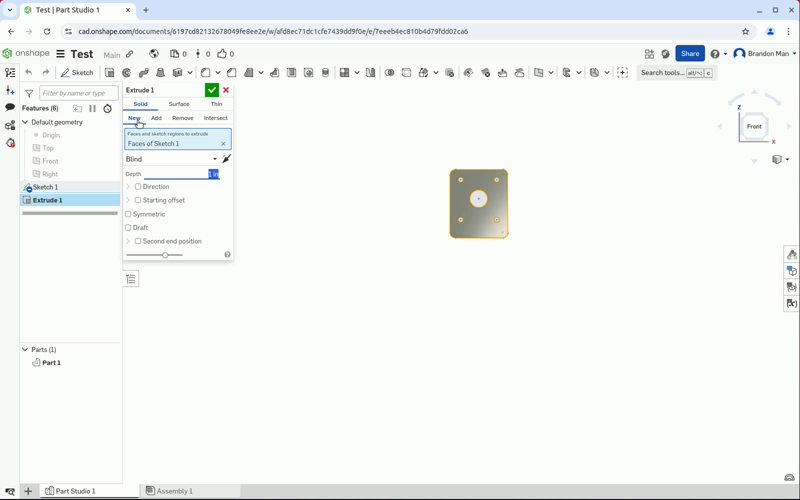
text(0.963)
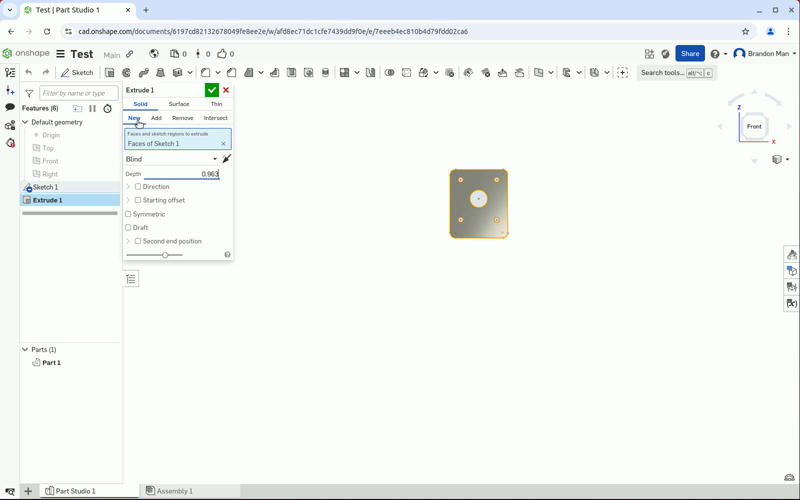
key(enter)
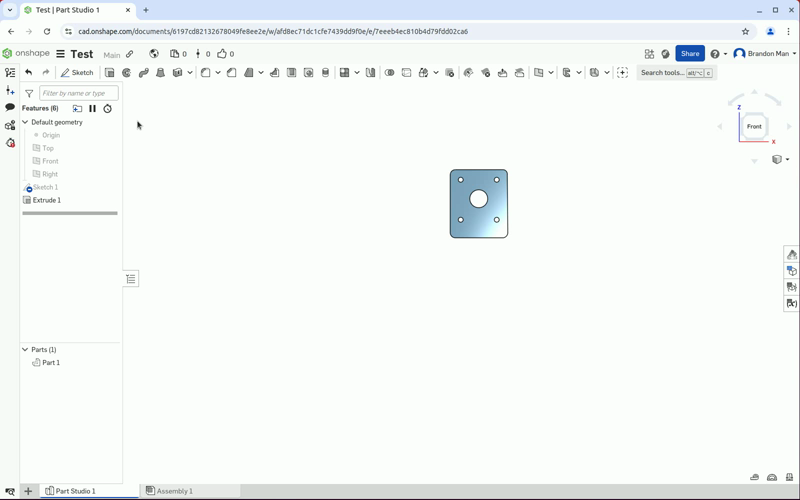
key(shift+h)
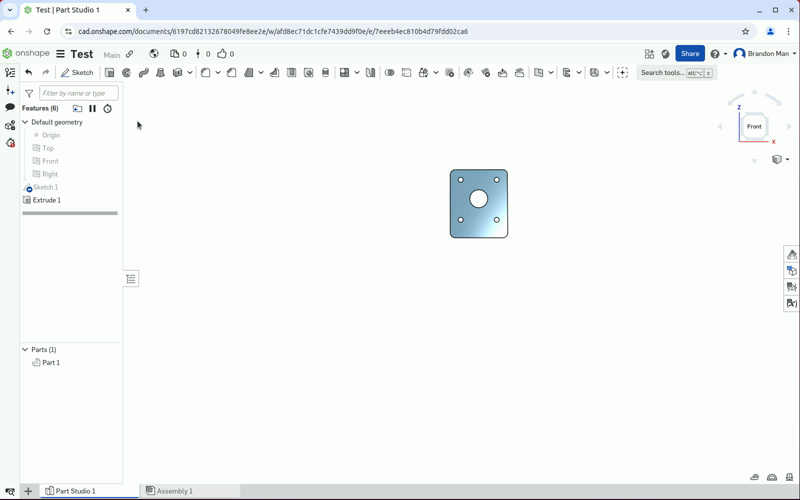
key(shift+h)
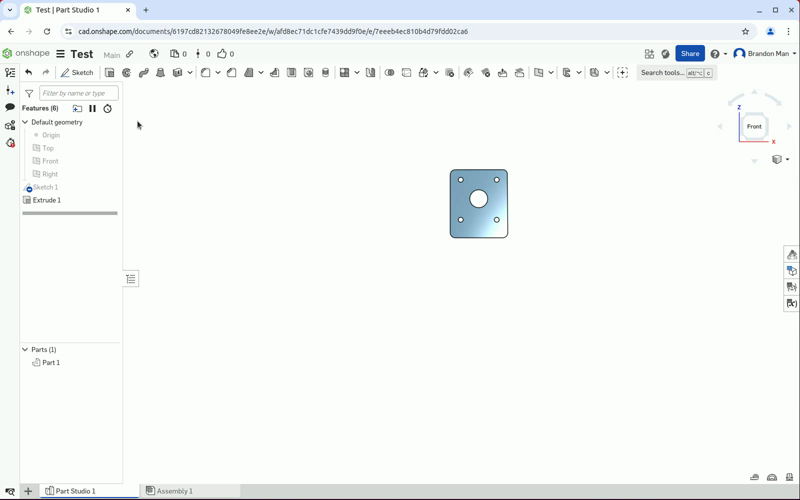
mouse_move(73, 189)
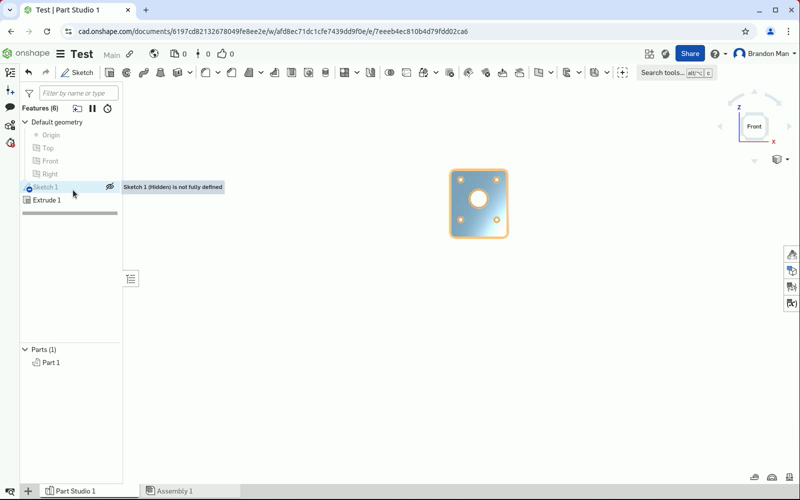
click(73, 189)
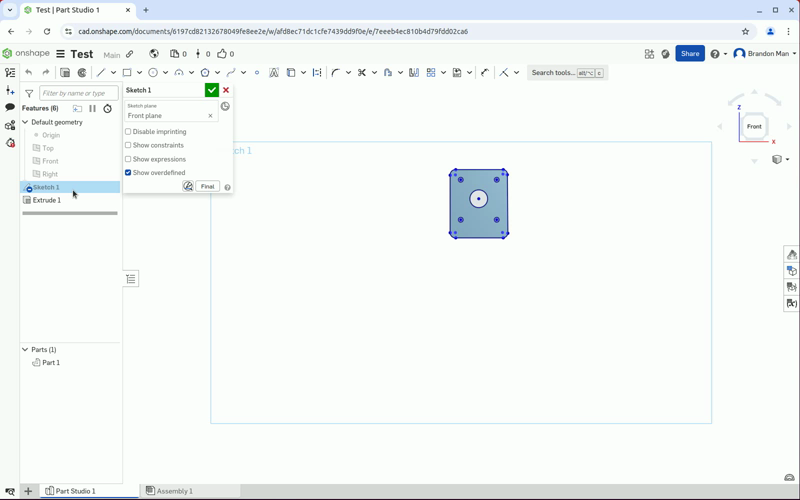
mouse_move(229, 92)
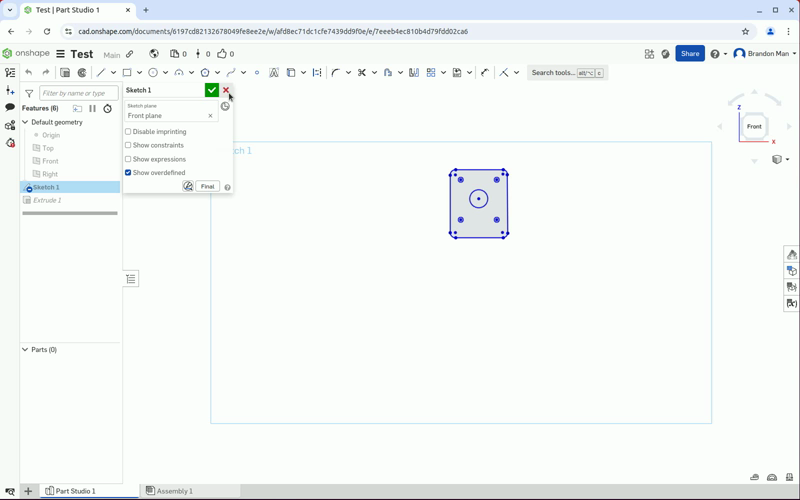
click(229, 92)
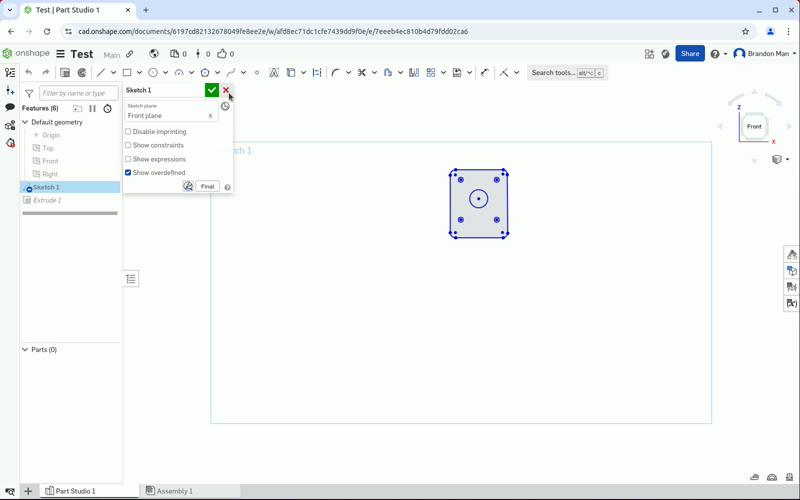
key(shift+s)
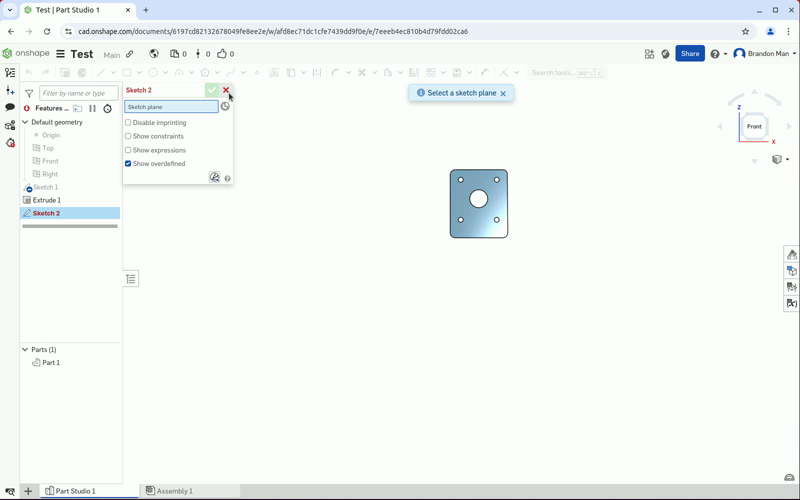
mouse_move(73, 163)
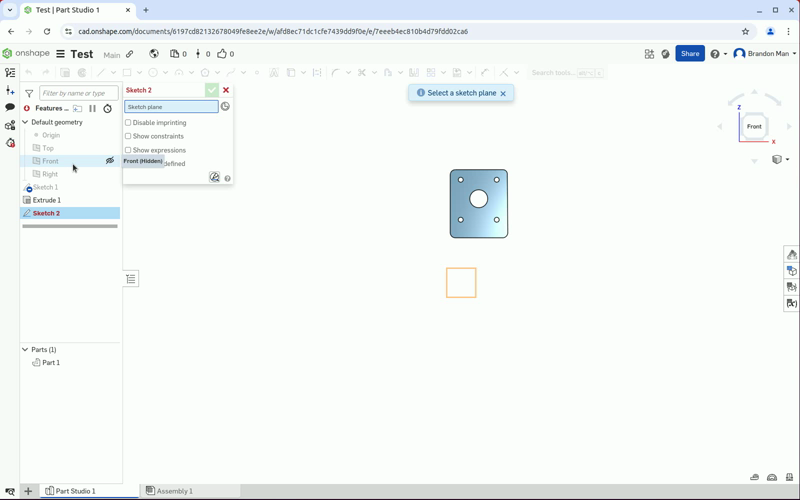
click(73, 163)
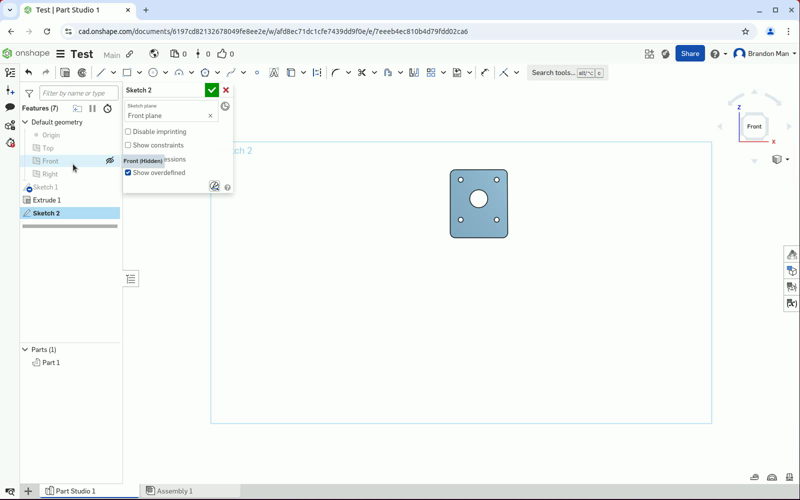
mouse_move(73, 352)
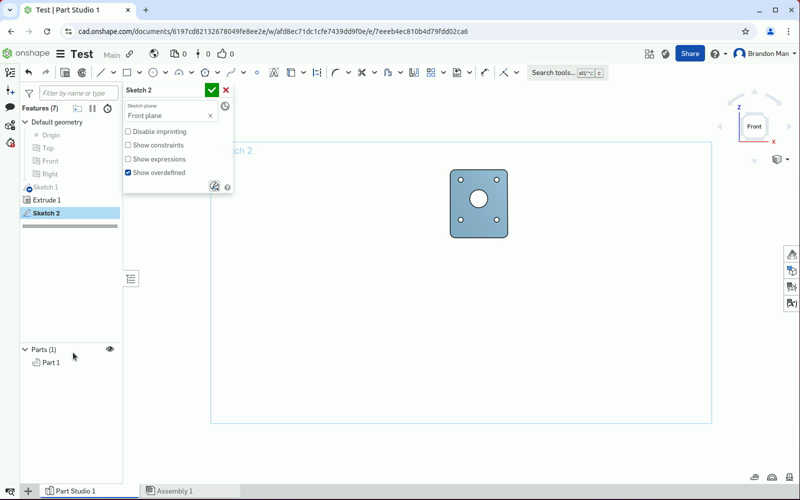
key(y)
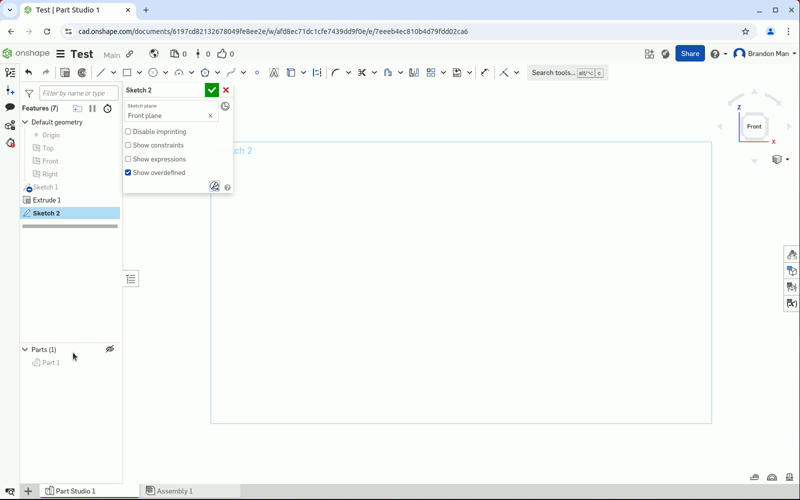
key(c)
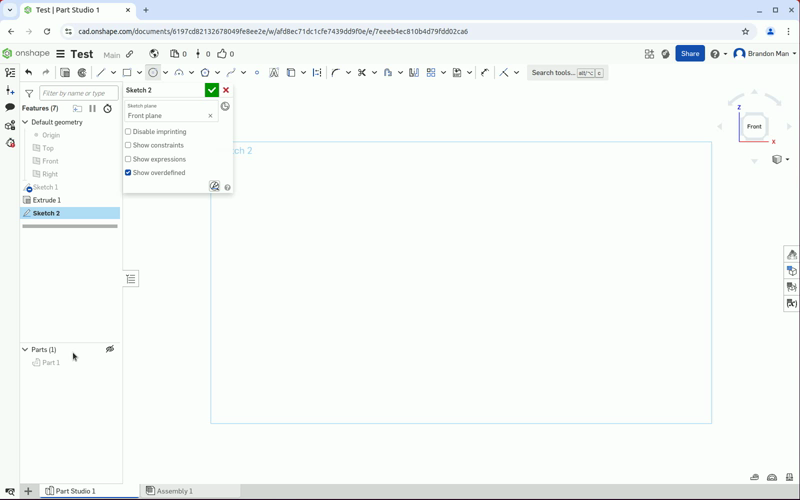
key_down(shift)
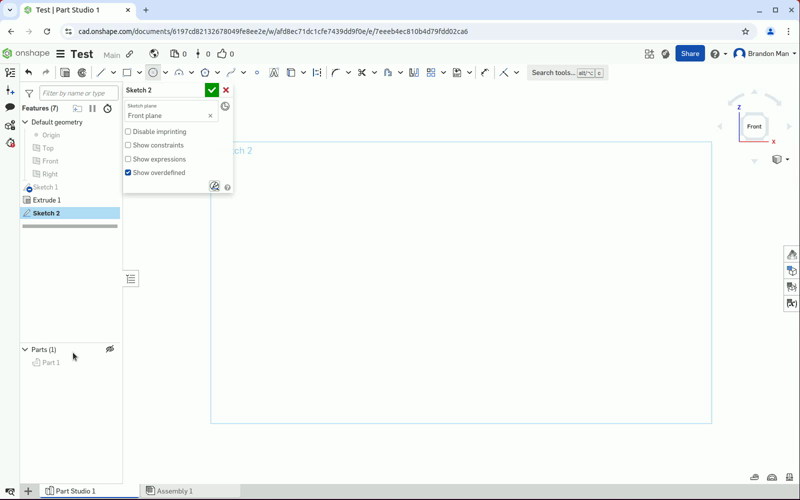
mouse_move(478, 199)
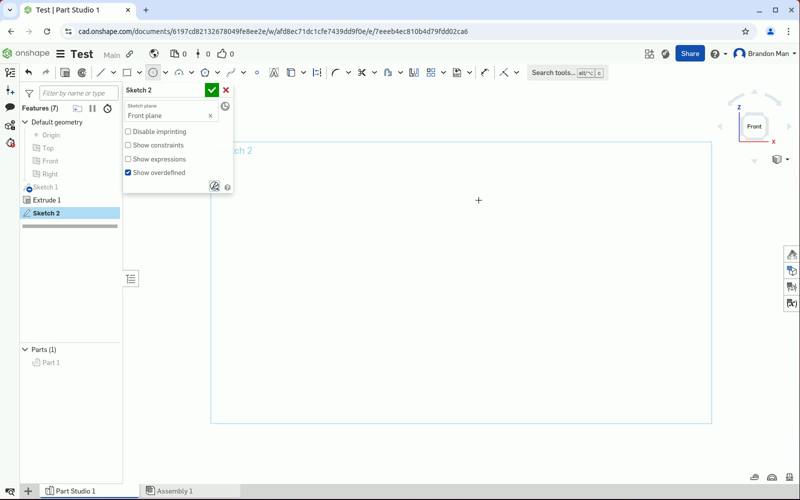
click(478, 199)
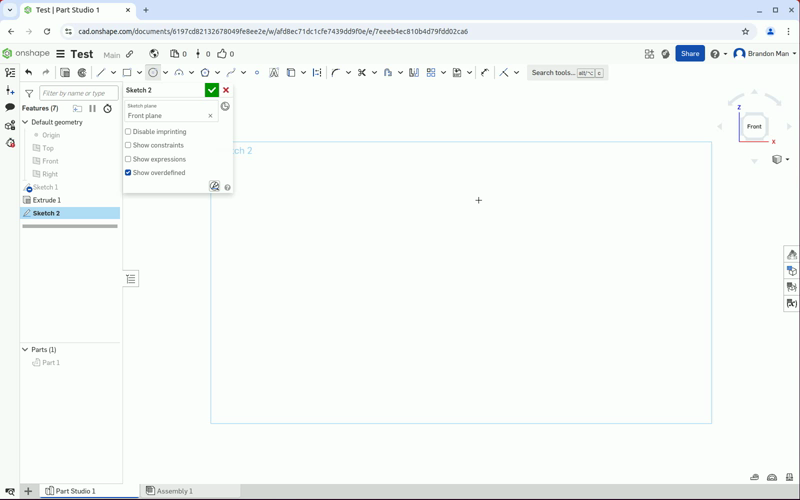
key_up(shift)
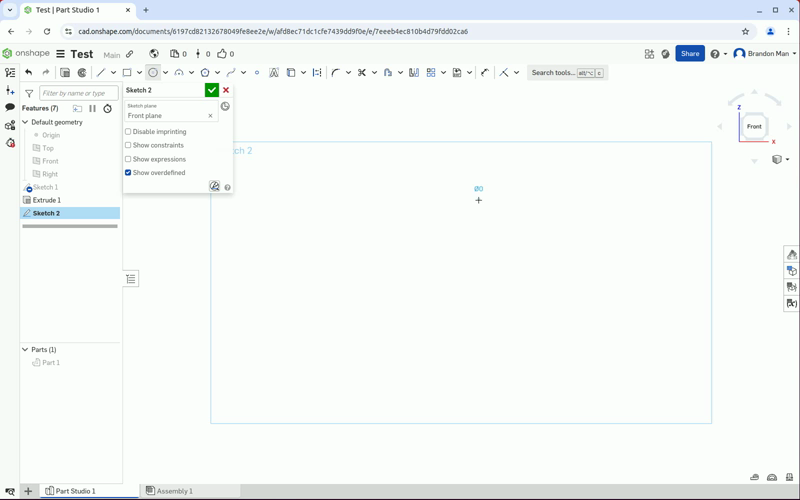
mouse_move(487, 199)
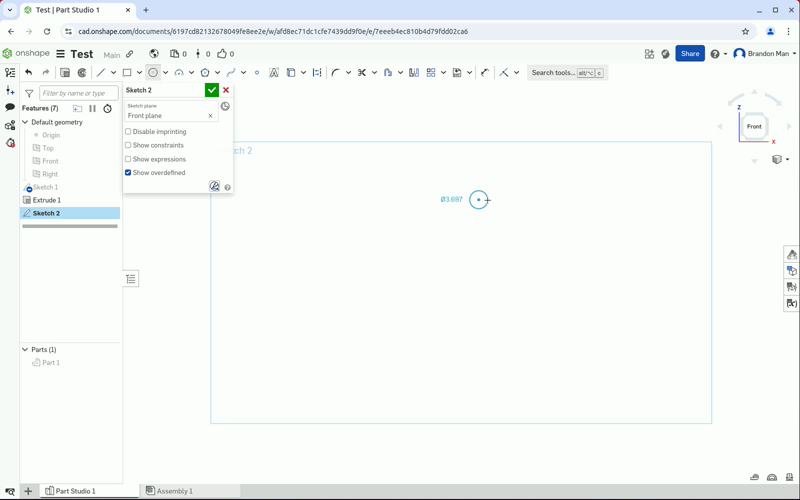
click(487, 199)
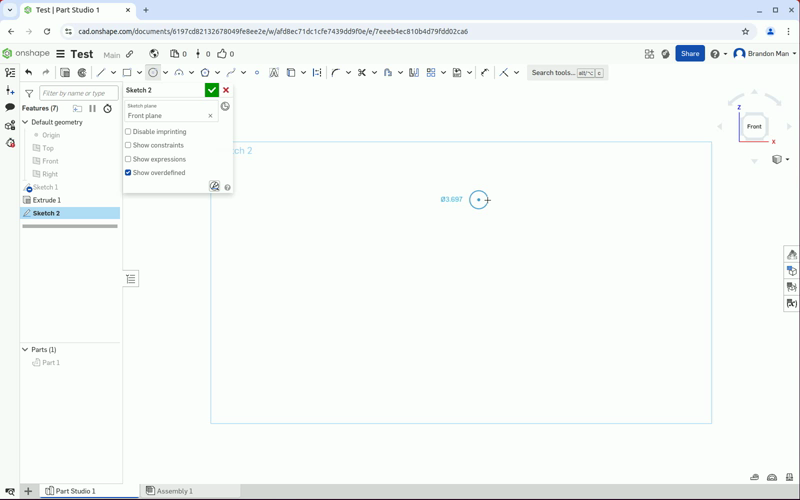
key(esc)
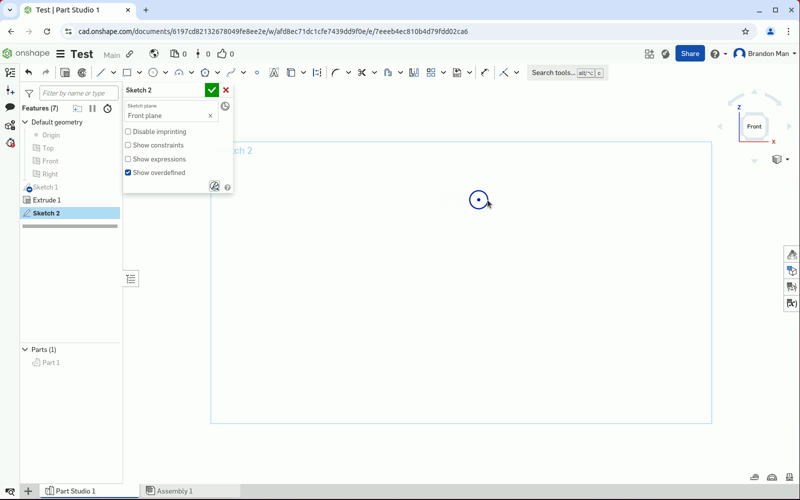
key(c)
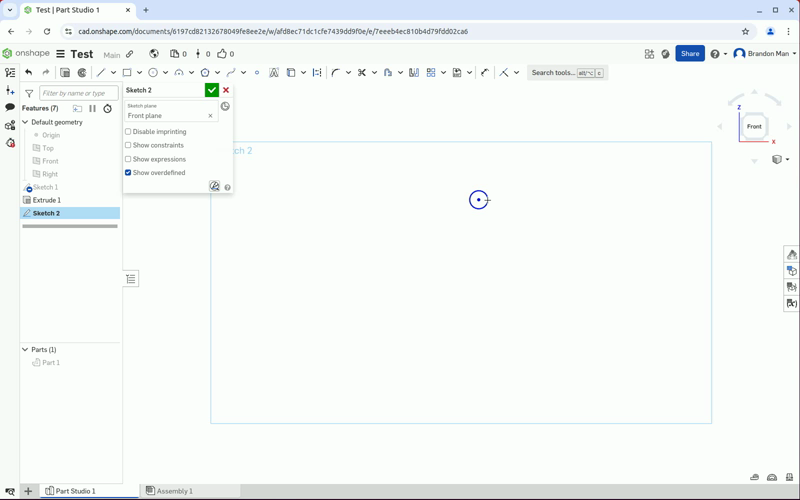
key_down(shift)
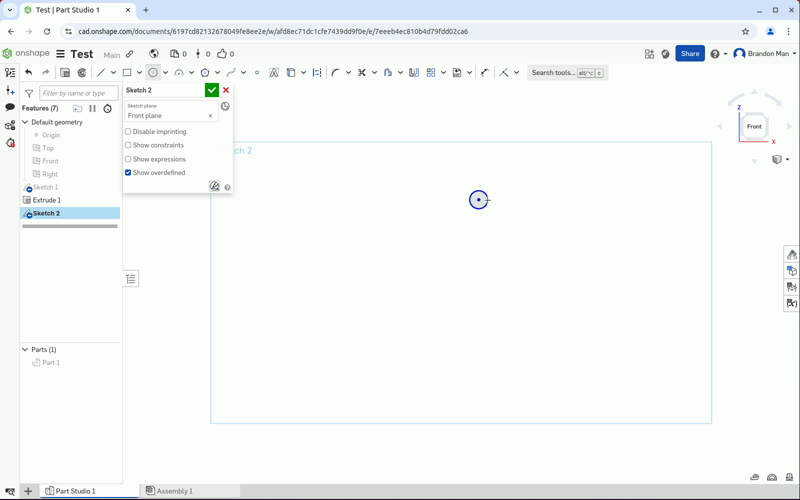
mouse_move(478, 199)
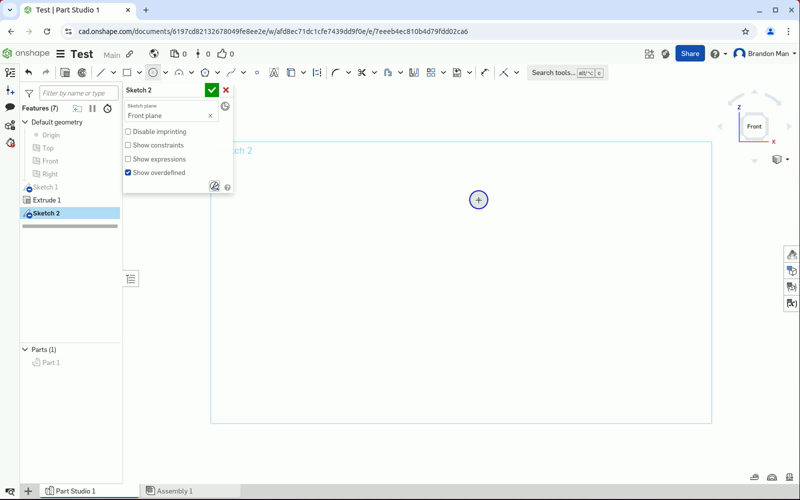
click(478, 199)
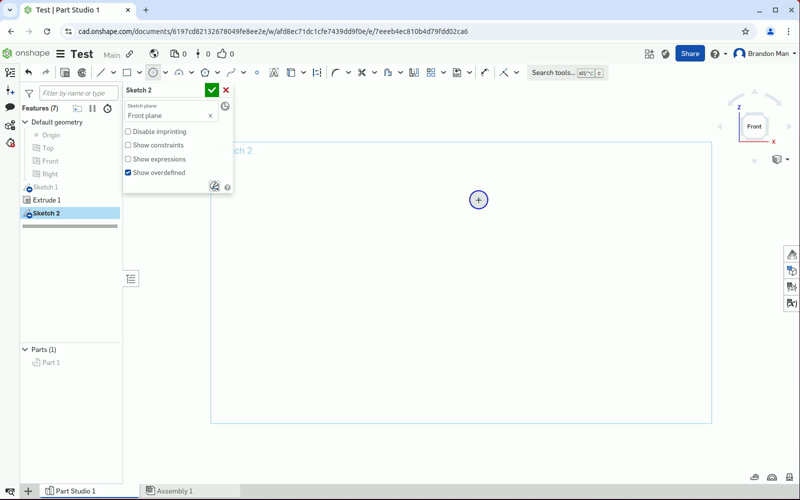
key_up(shift)
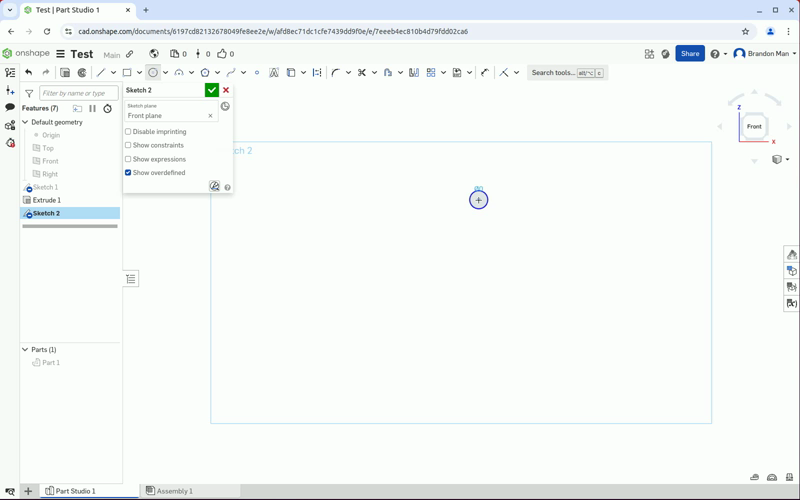
mouse_move(483, 199)
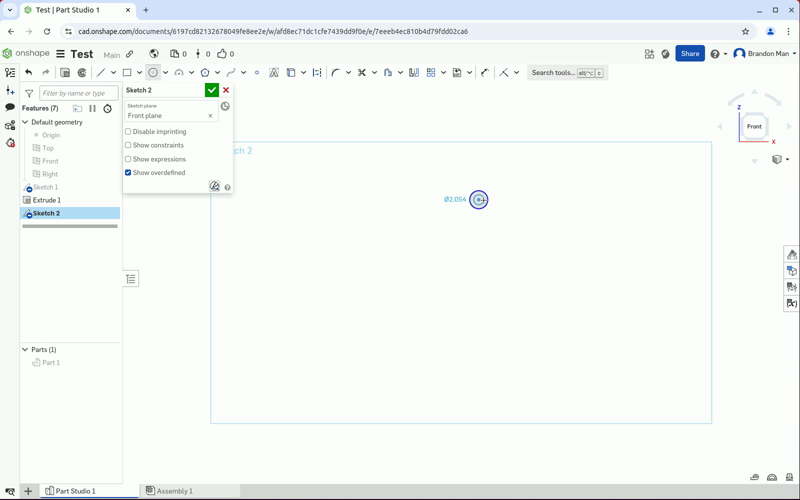
scroll(6)
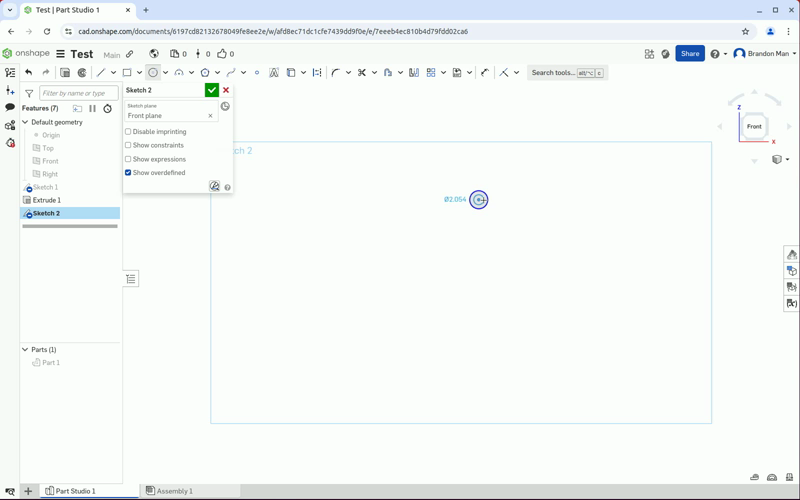
scroll(6)
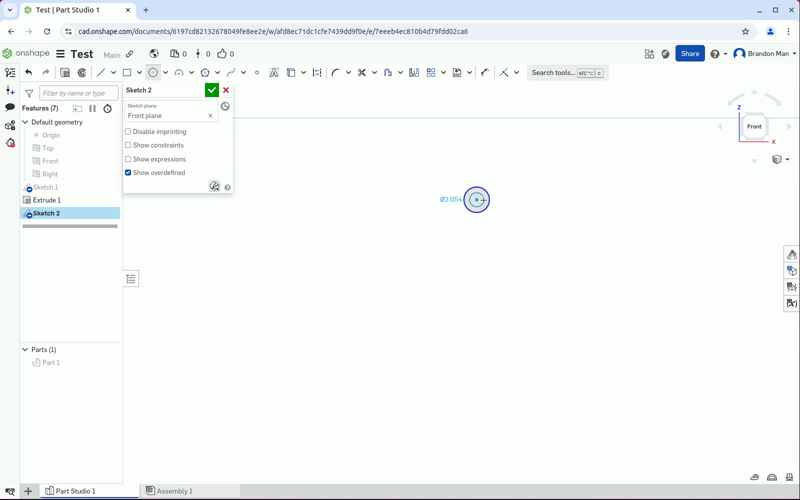
scroll(6)
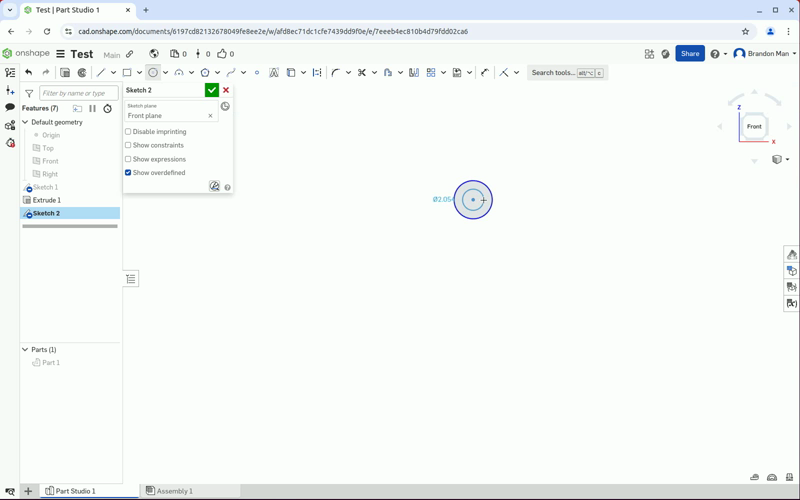
scroll(6)
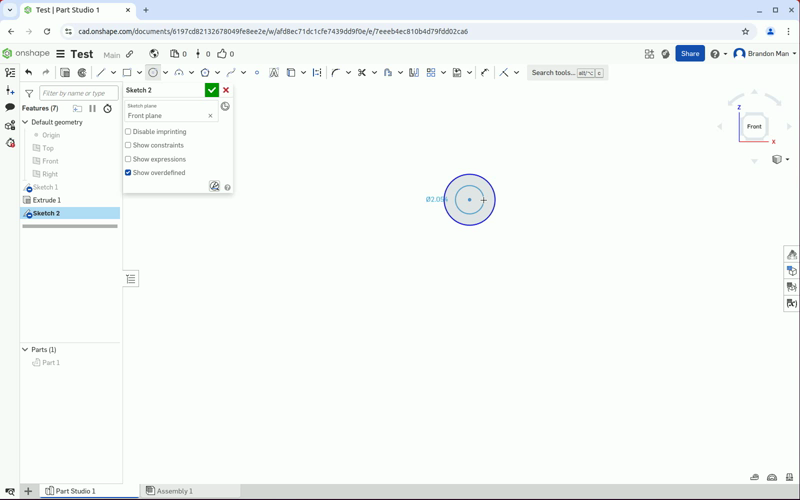
scroll(6)
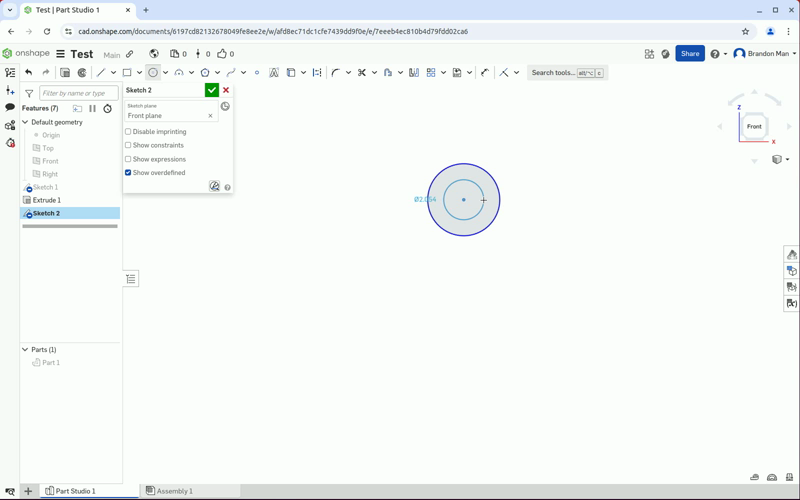
scroll(6)
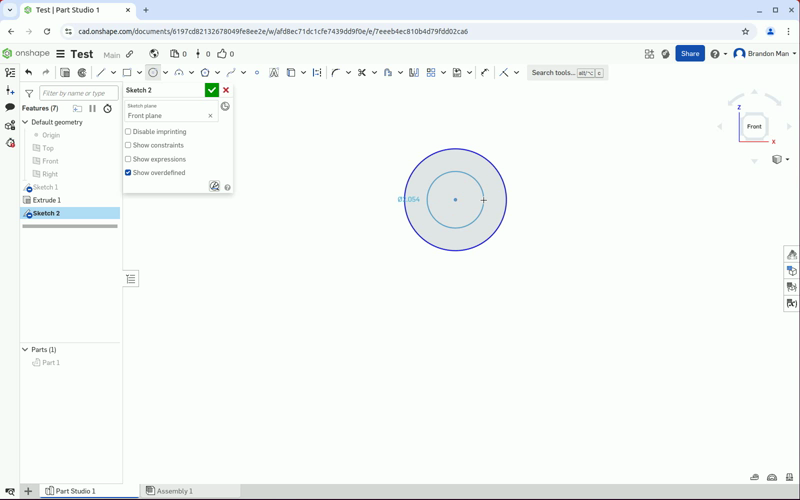
scroll(6)
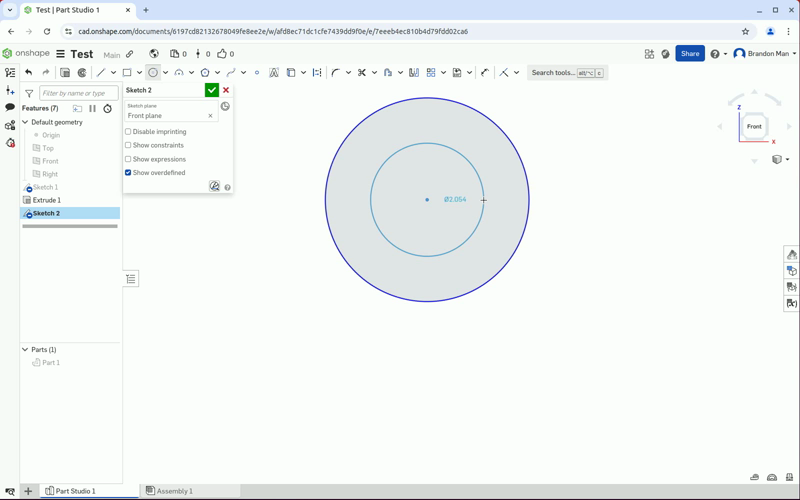
click(483, 199)
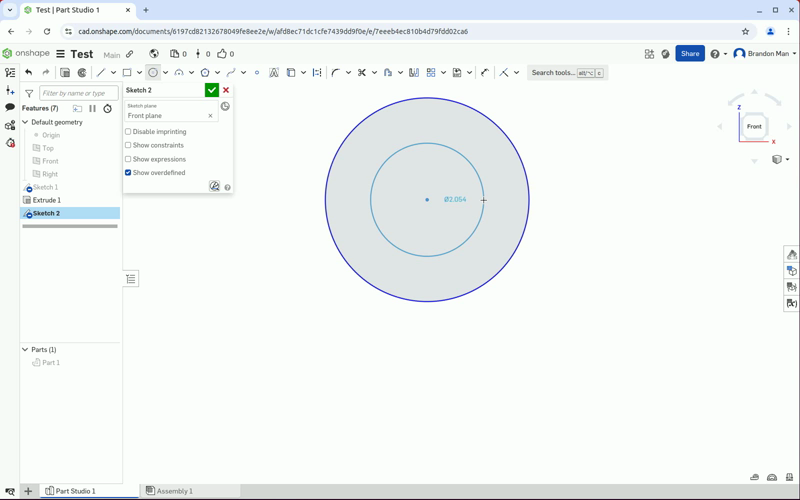
scroll(-6)
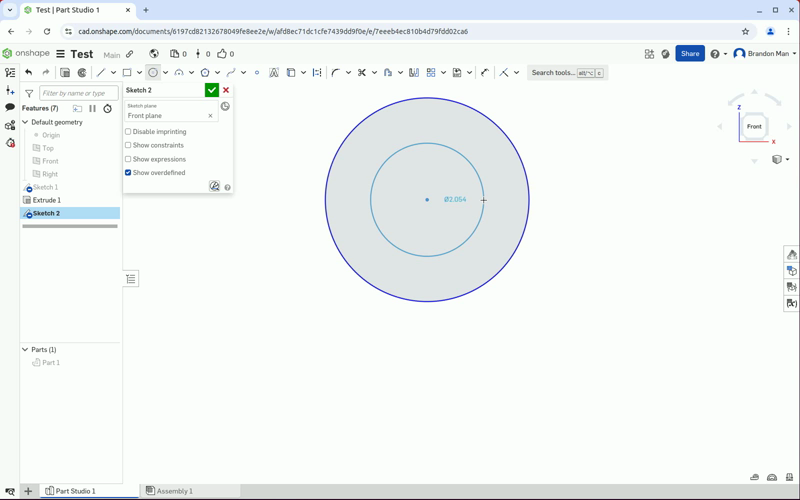
scroll(-6)
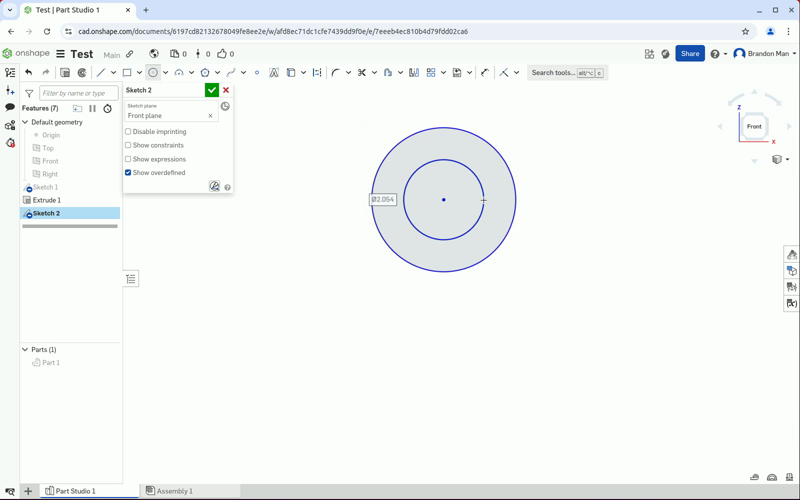
scroll(-6)
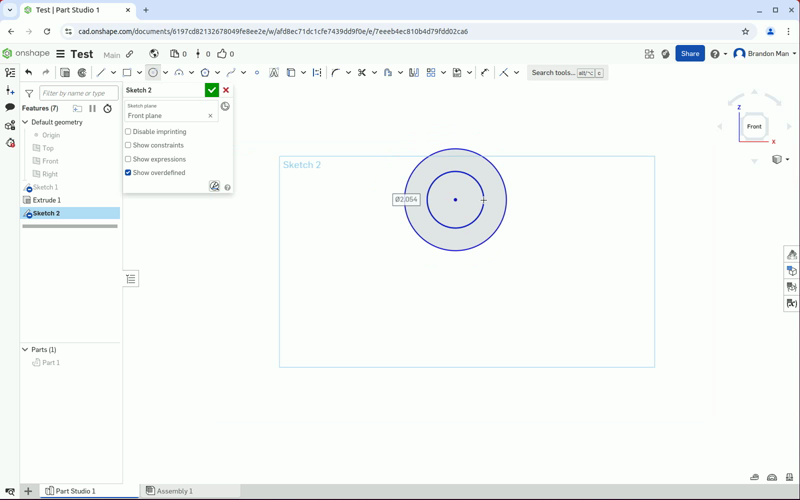
scroll(-6)
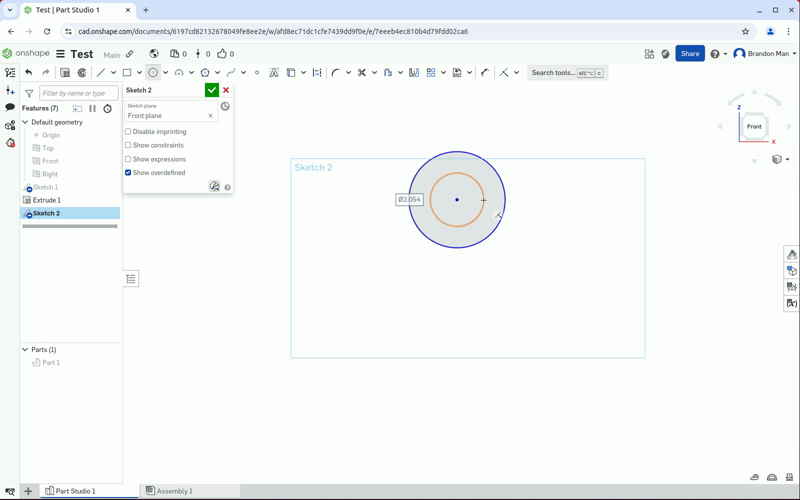
scroll(-6)
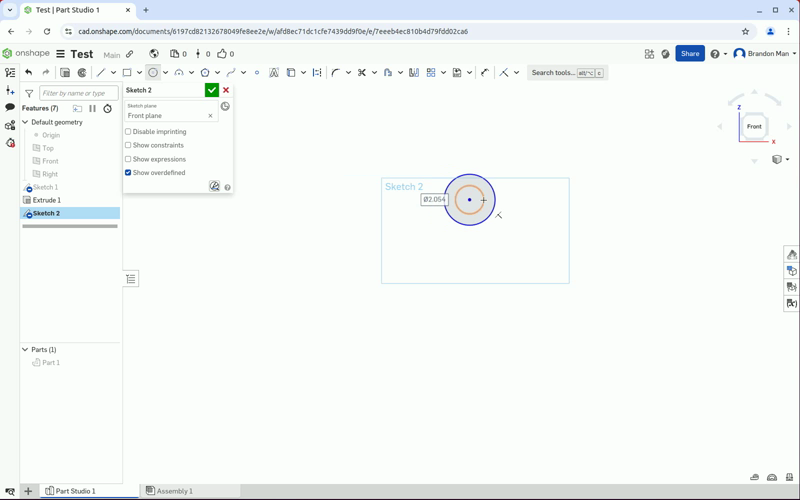
scroll(-6)
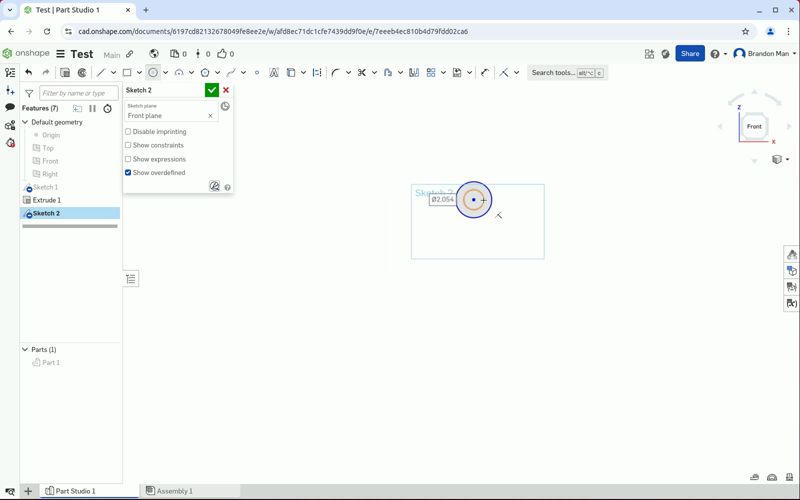
scroll(-6)
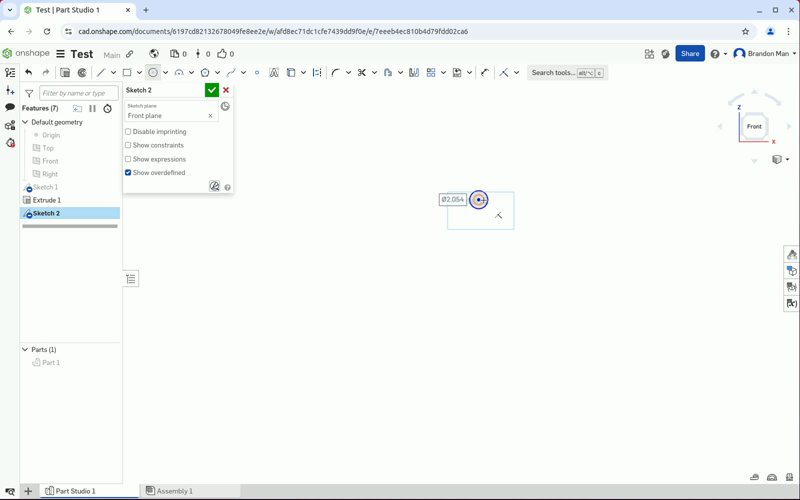
key(esc)
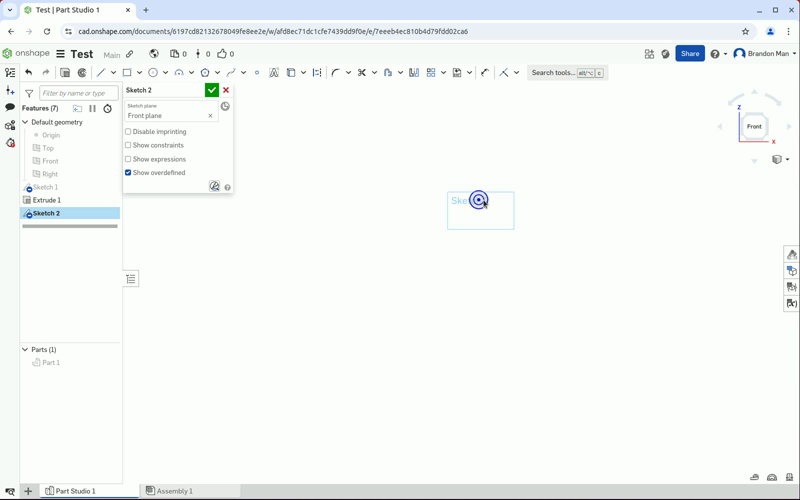
mouse_move(477, 193)
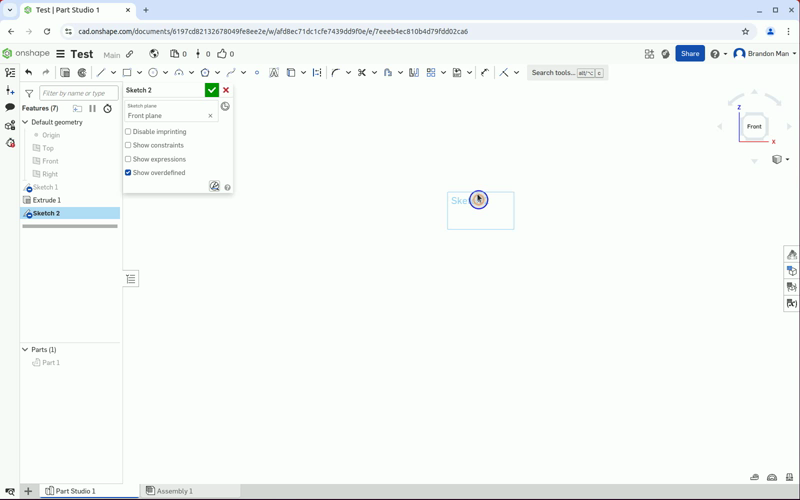
scroll(6)
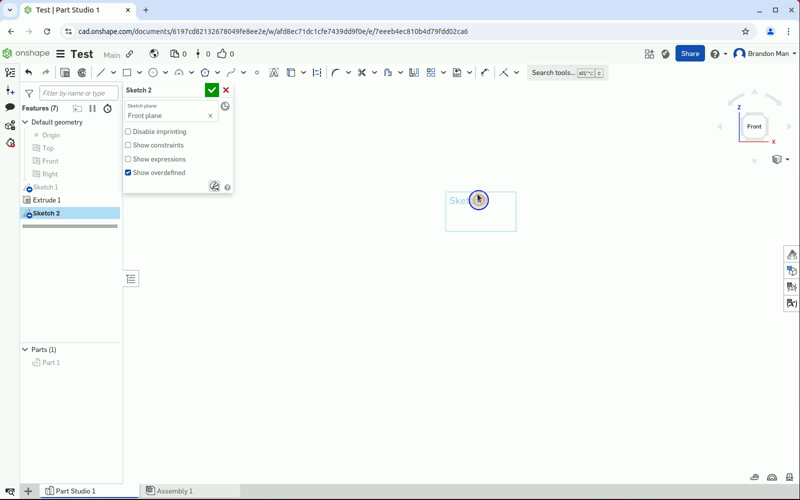
scroll(6)
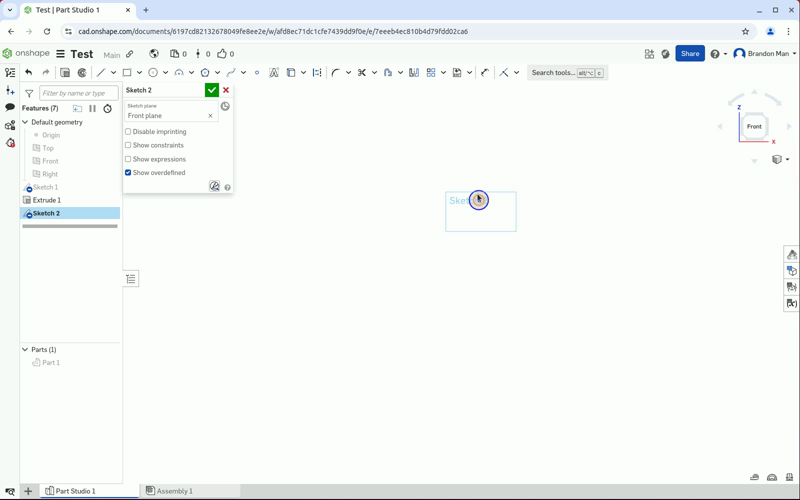
scroll(6)
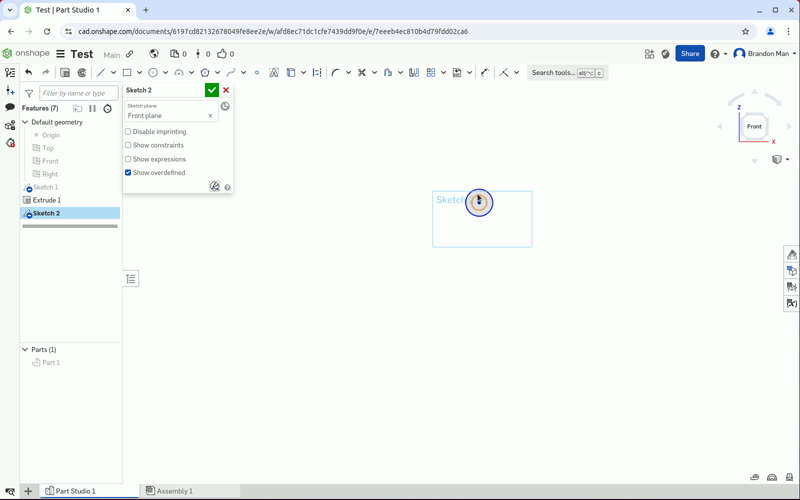
scroll(6)
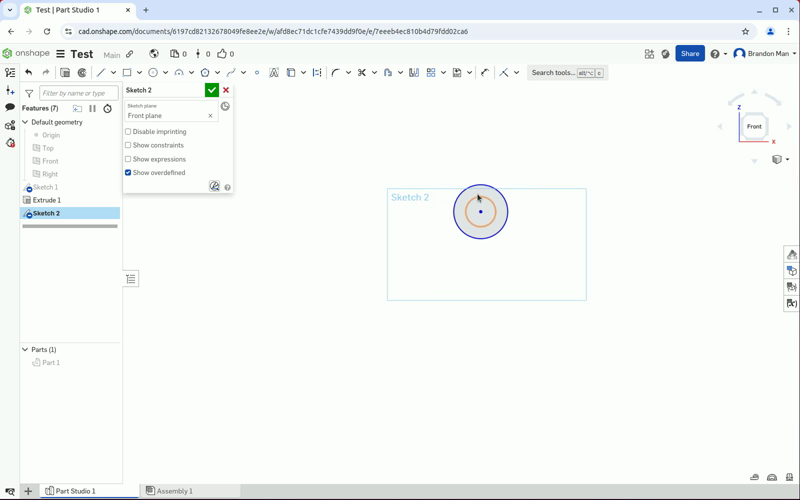
scroll(6)
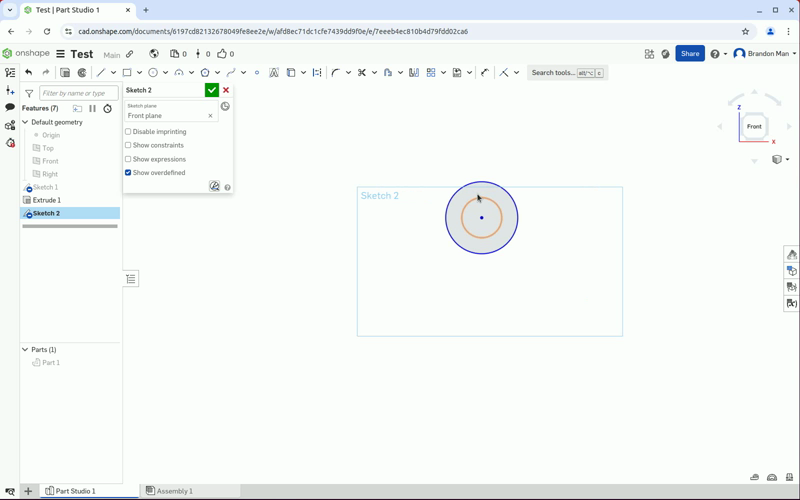
scroll(6)
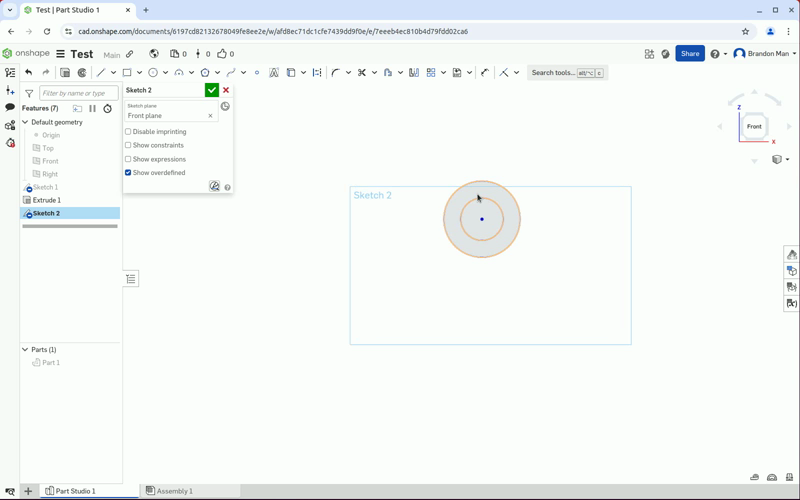
scroll(6)
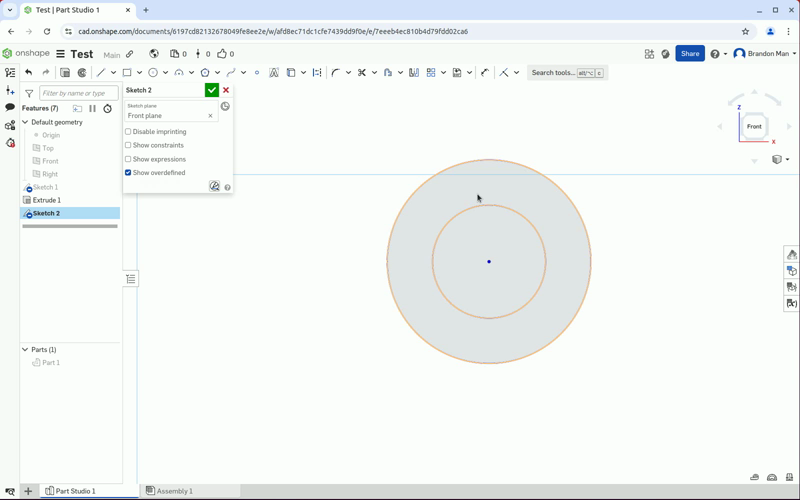
click(477, 193)
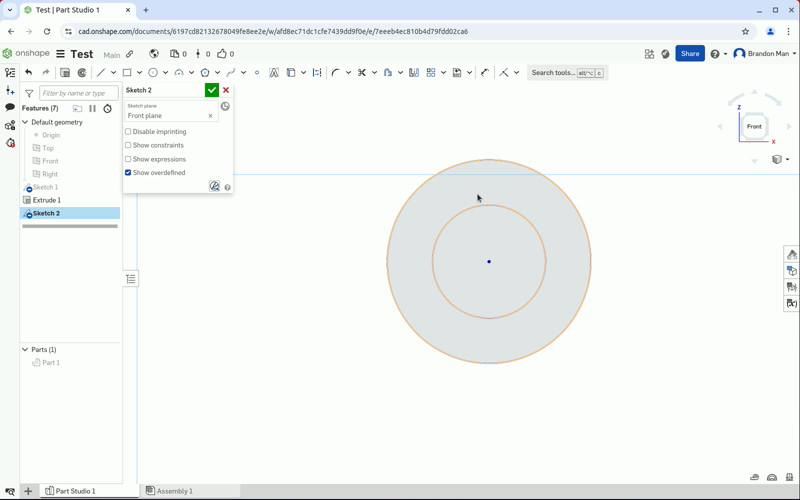
scroll(-6)
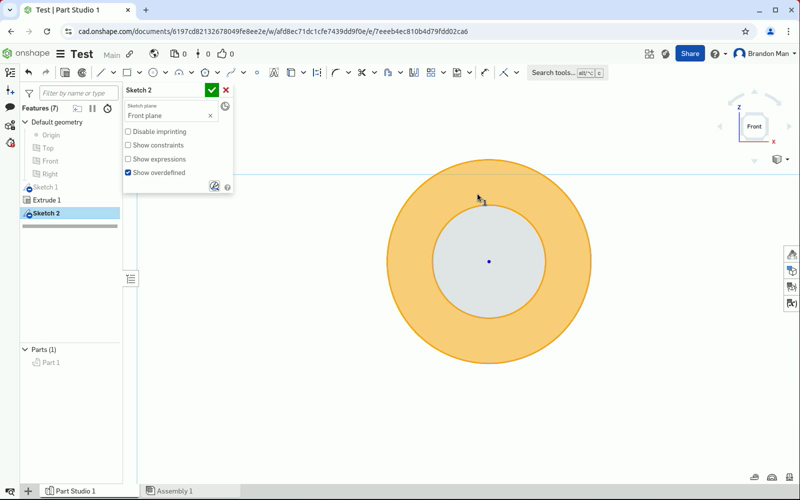
scroll(-6)
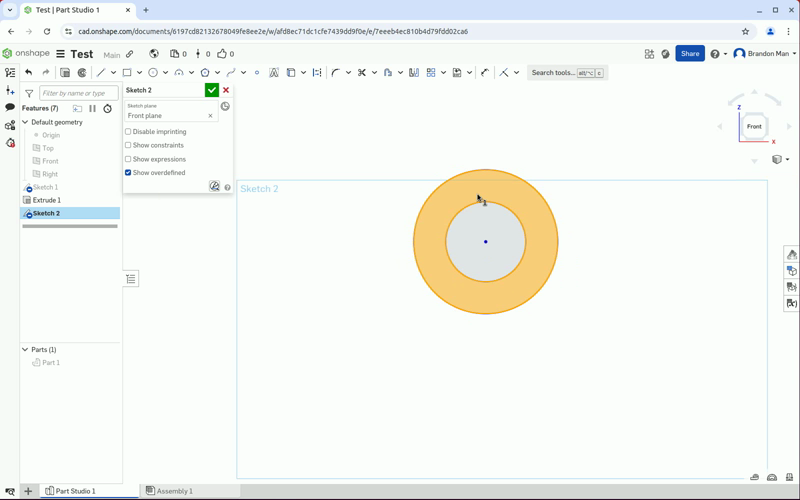
scroll(-6)
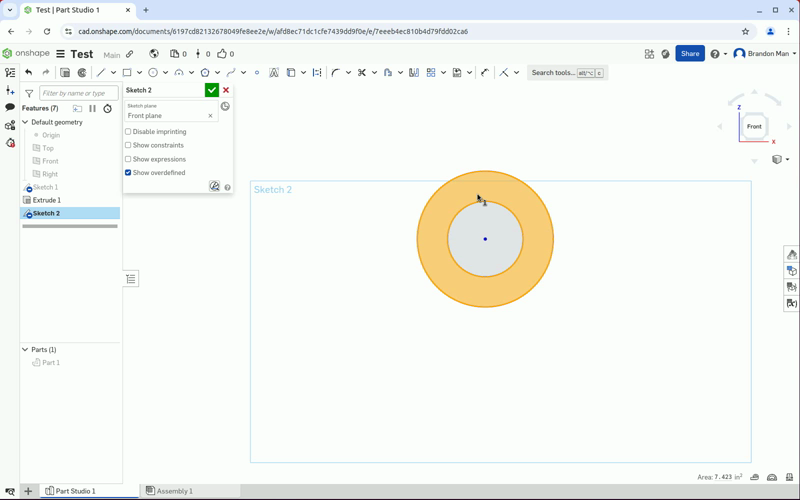
scroll(-6)
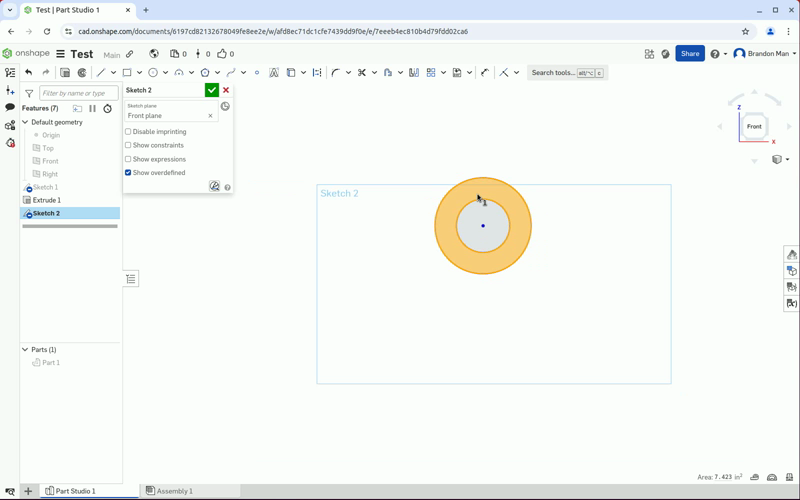
scroll(-6)
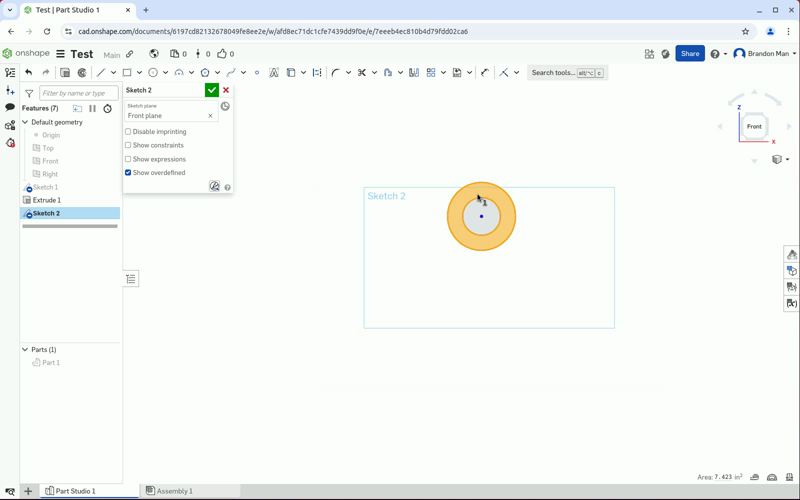
scroll(-6)
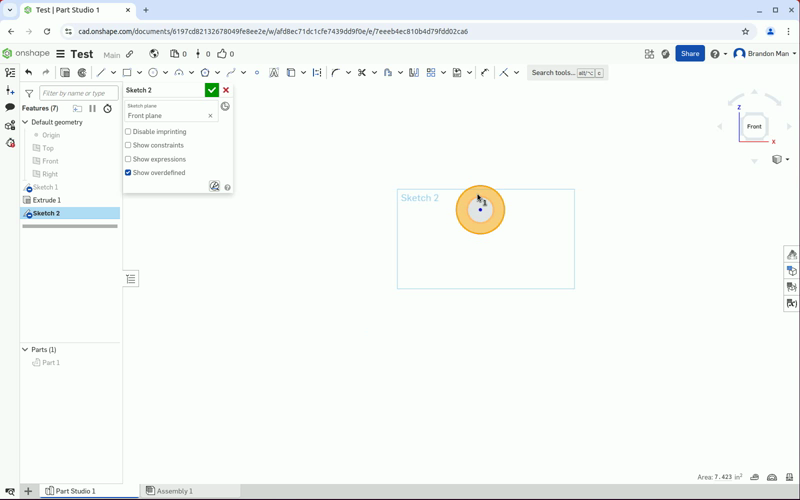
scroll(-6)
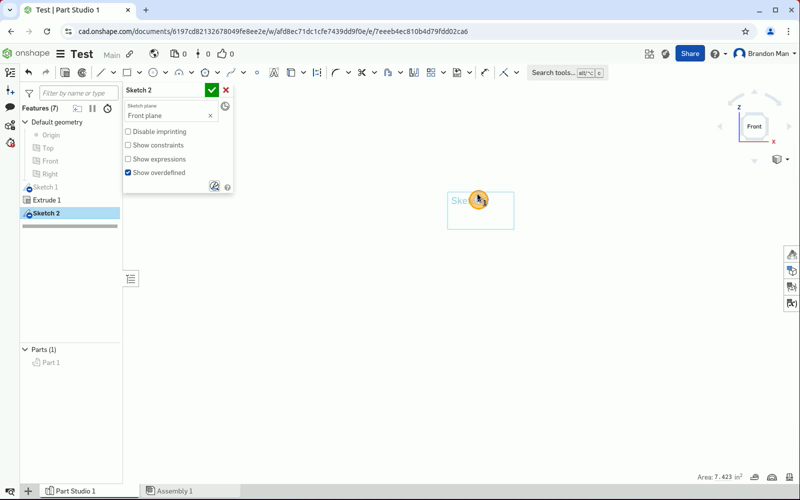
mouse_move(73, 352)
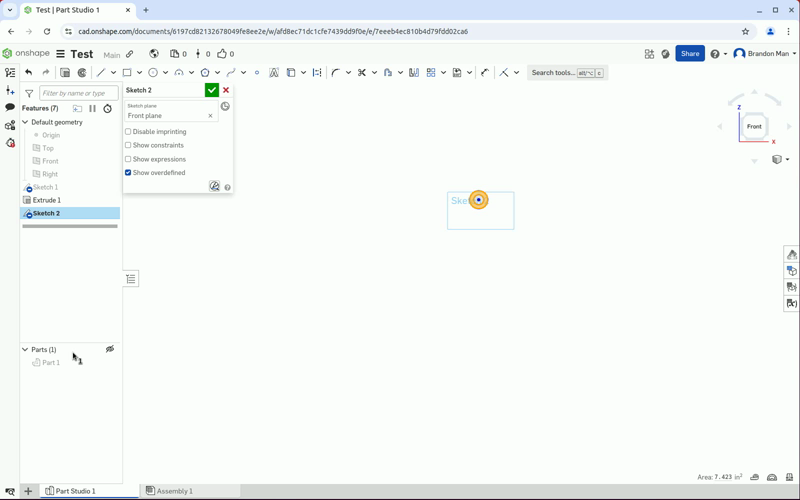
key(shift+y)
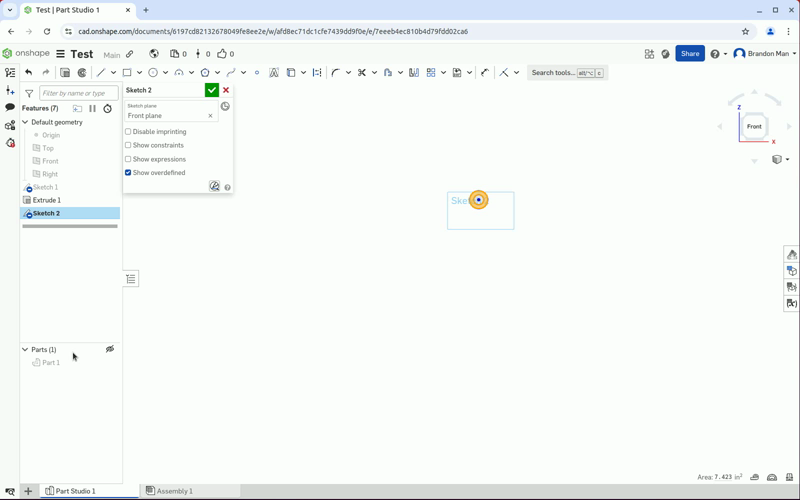
key(shift+e)
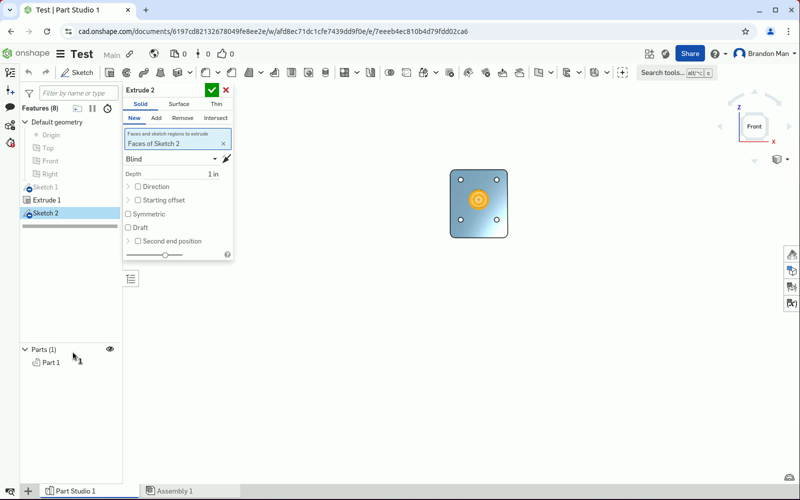
mouse_move(143, 106)
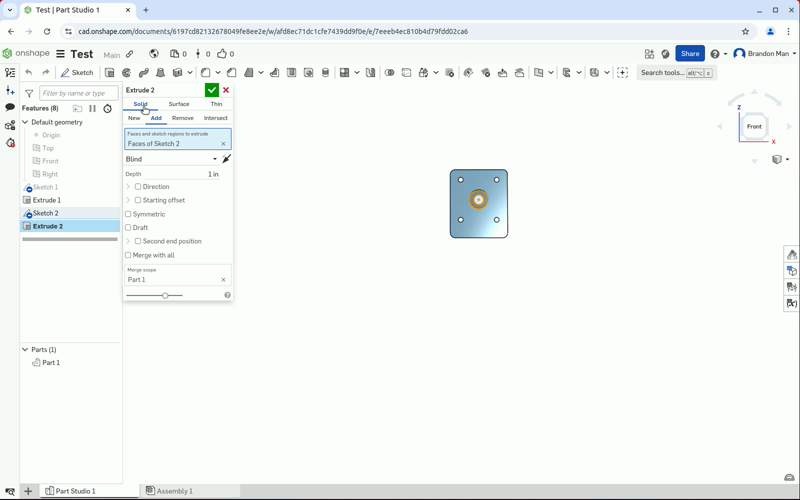
click(143, 106)
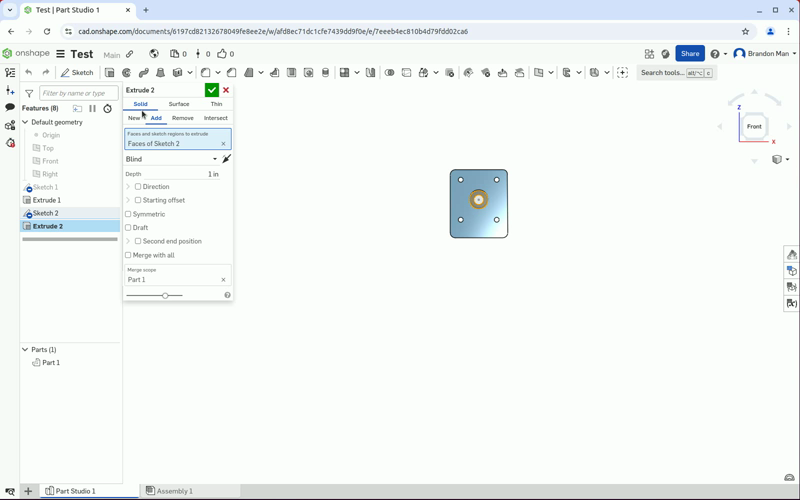
mouse_move(137, 120)
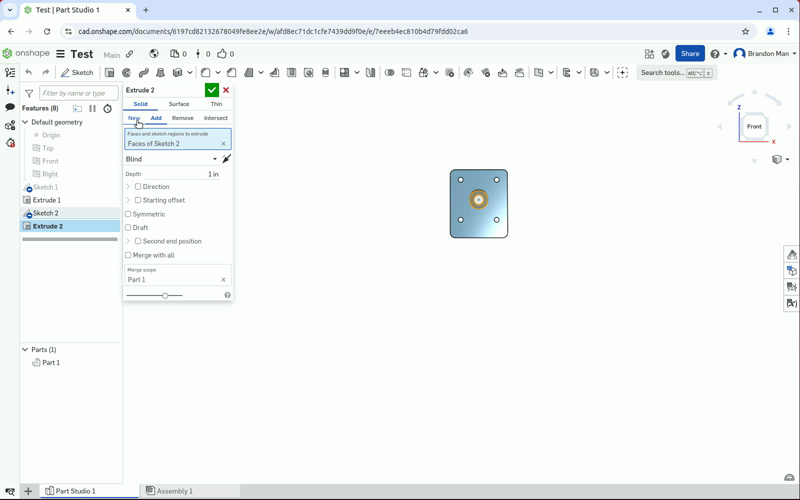
click(137, 120)
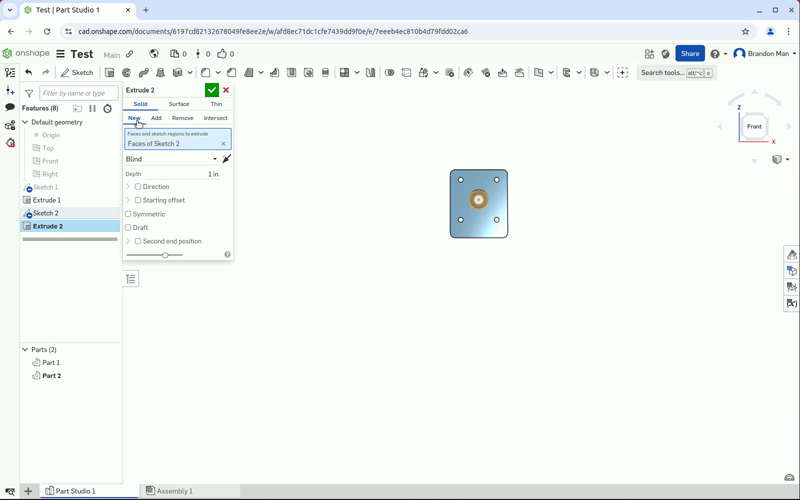
key(tab, 4)
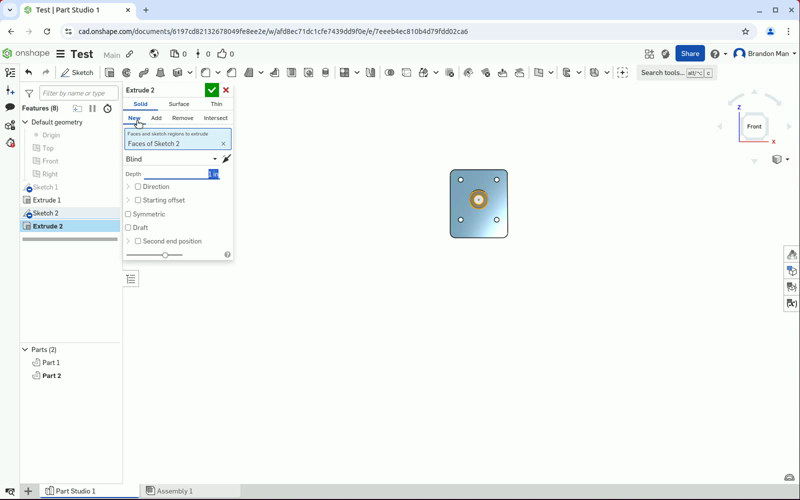
text(1.204)
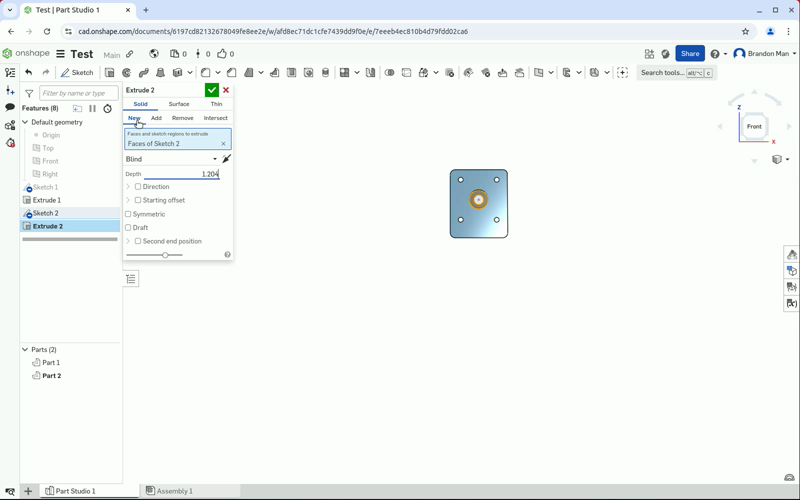
key(enter)
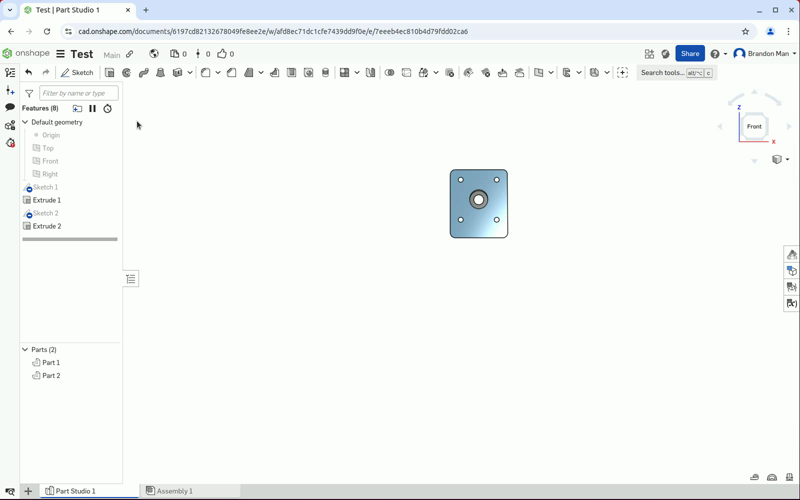
key(shift+h)
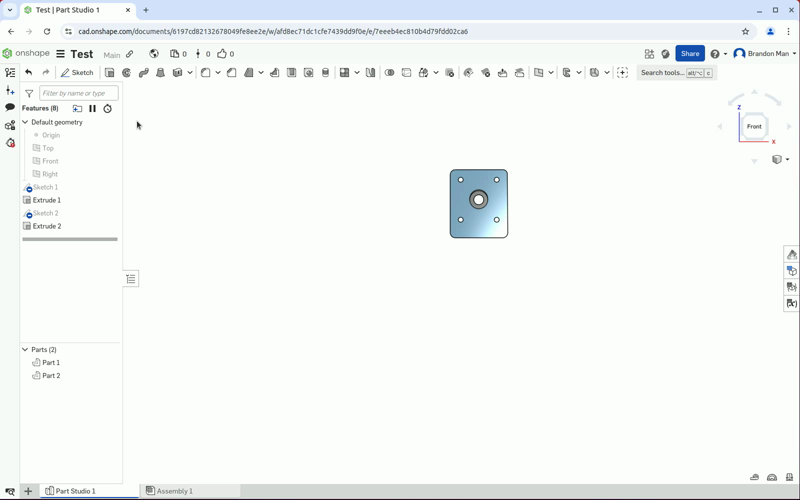
key(shift+h)
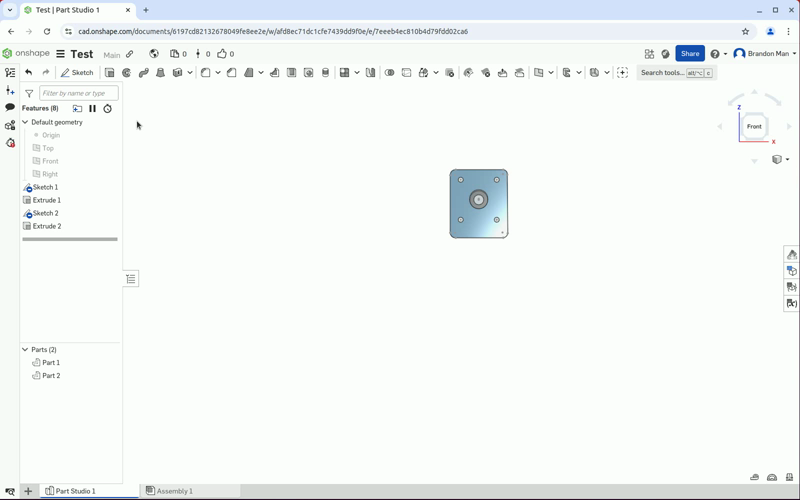
key(shift+7)
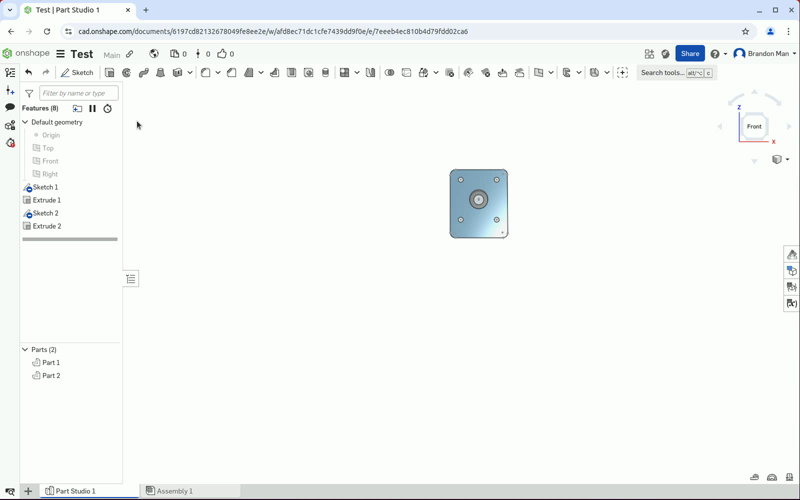
key(left, 2)
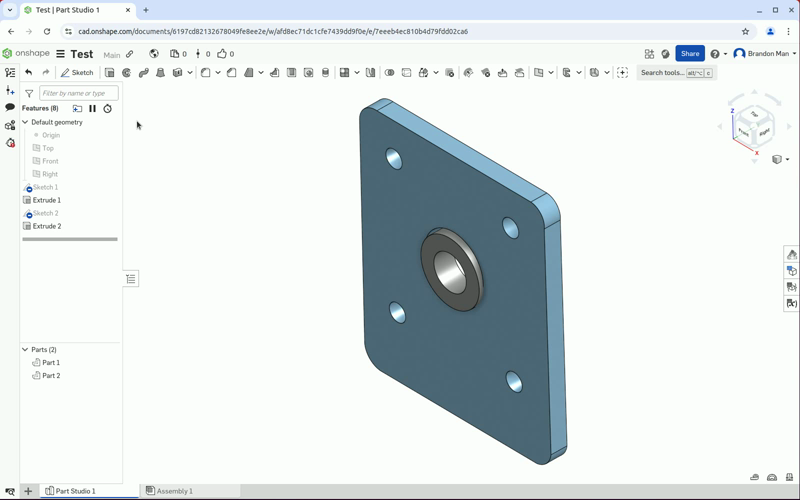
key(down, 2)
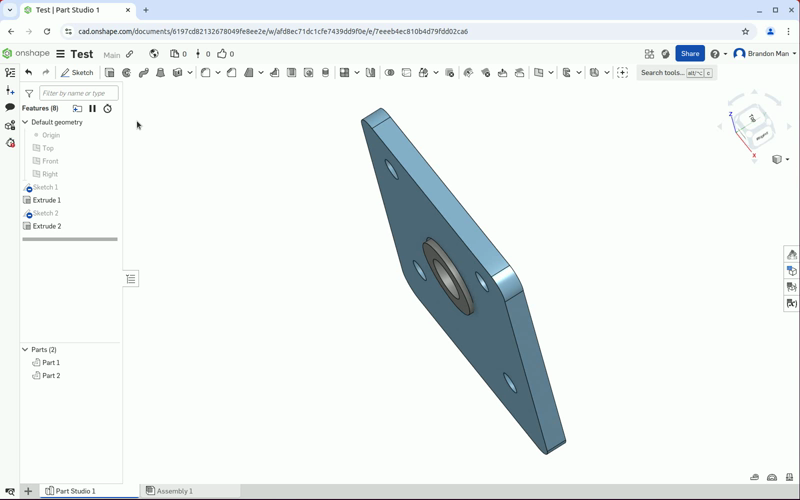
key(up, 2)
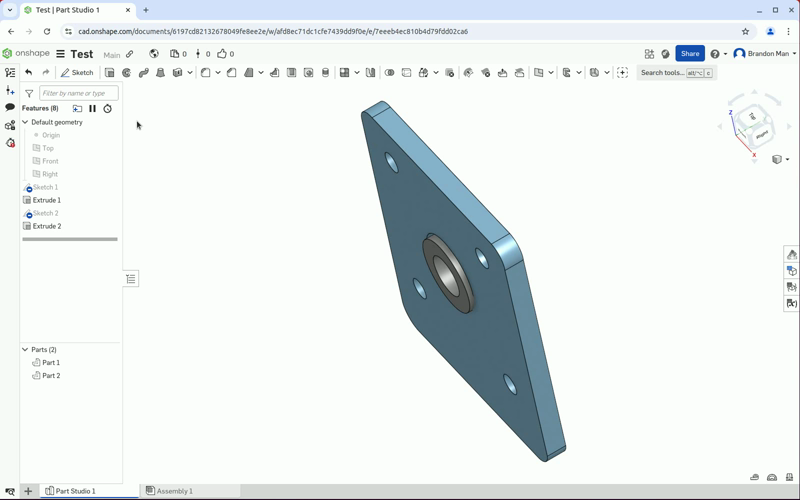
key(right, 2)
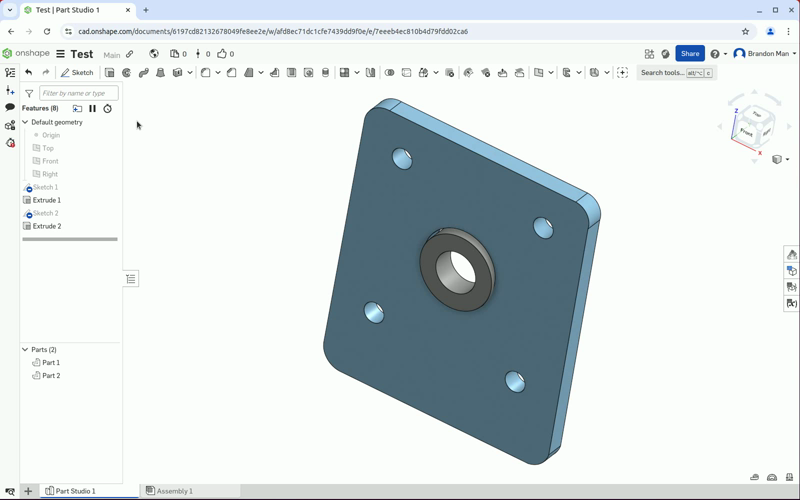
mouse_move(73, 189)
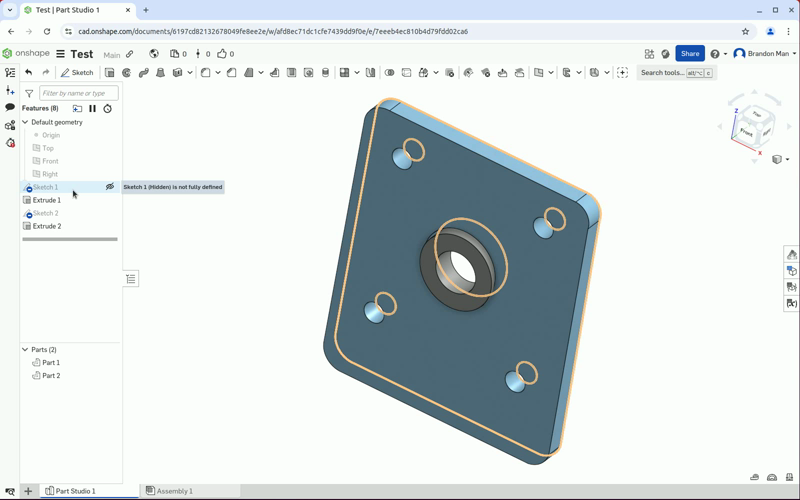
click(73, 189)